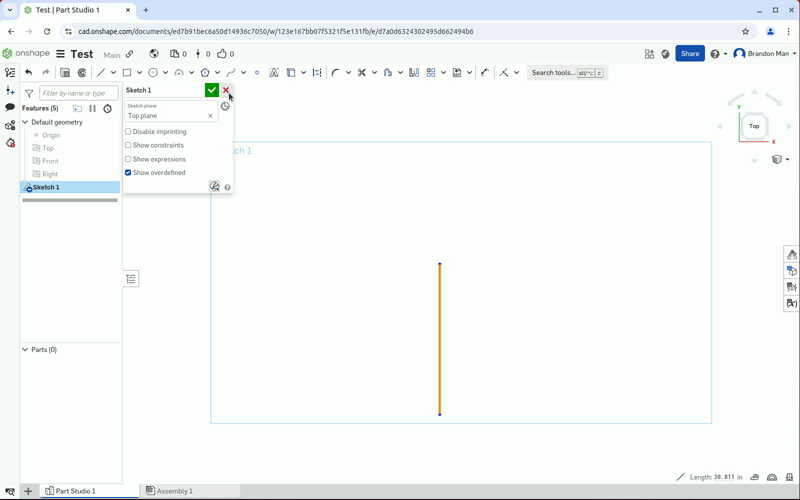
key(shift+h)
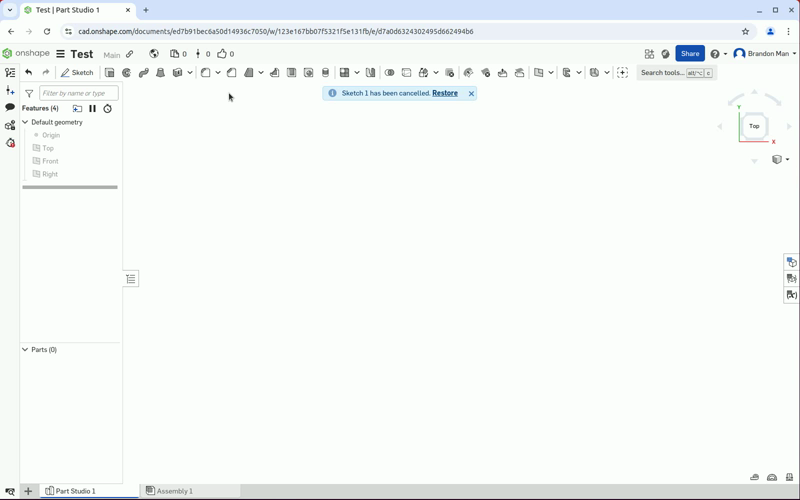
mouse_move(73, 352)
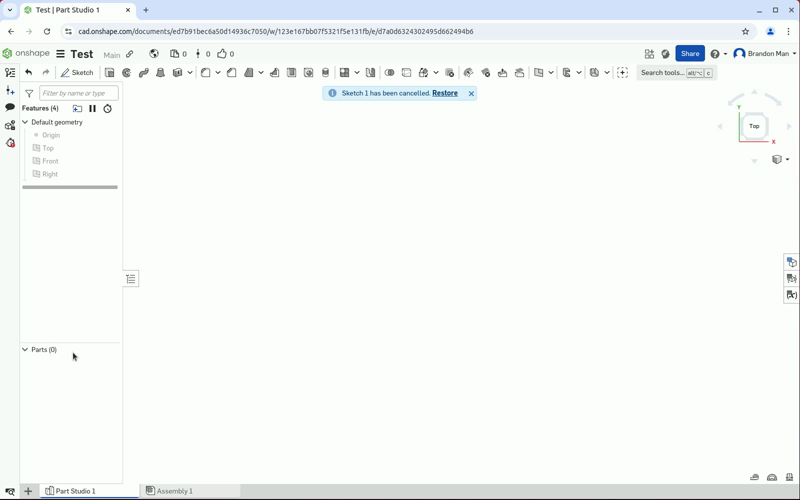
key(y)
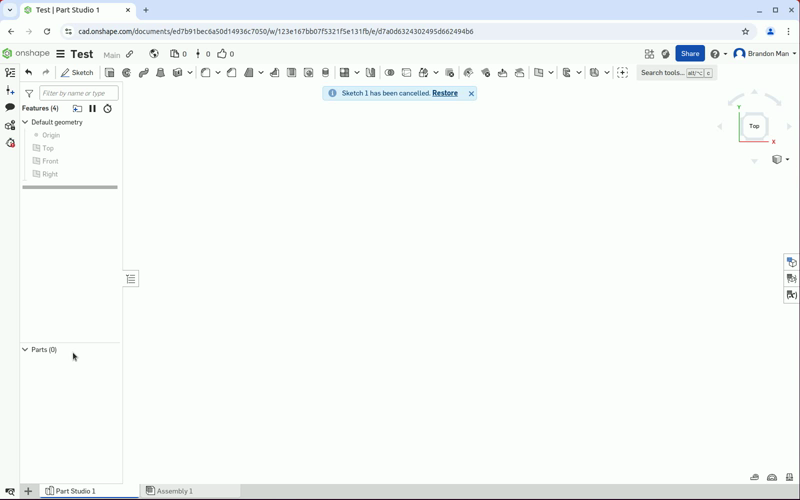
key(shift+p)
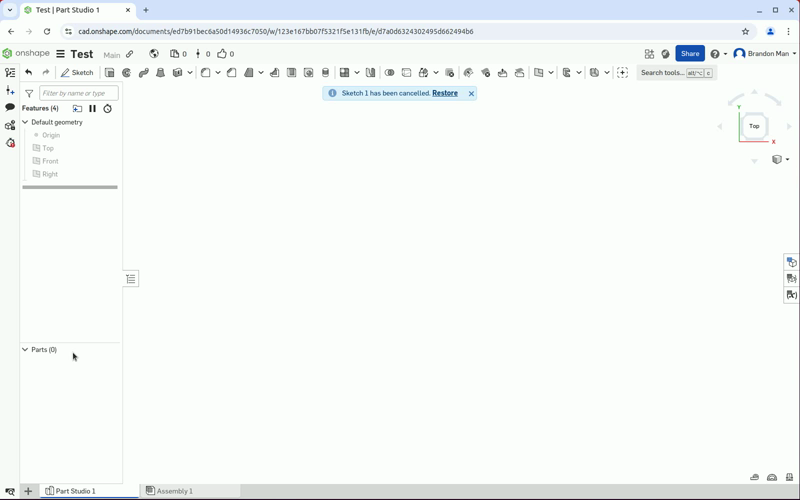
key(space)
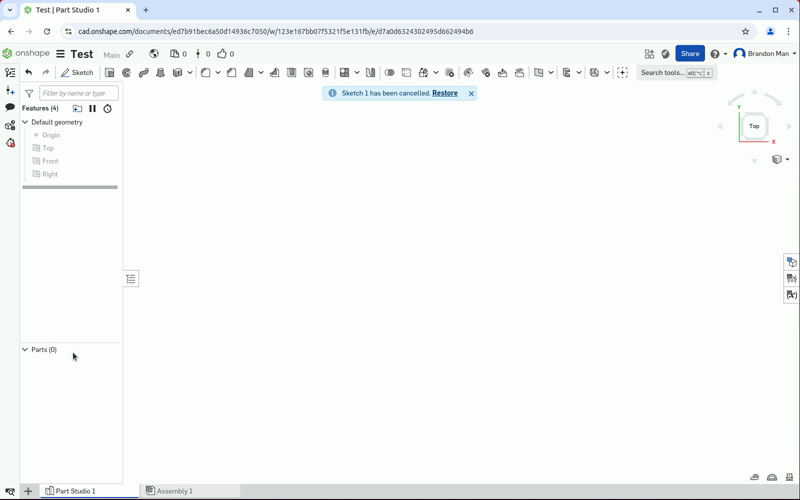
key_down(shift)
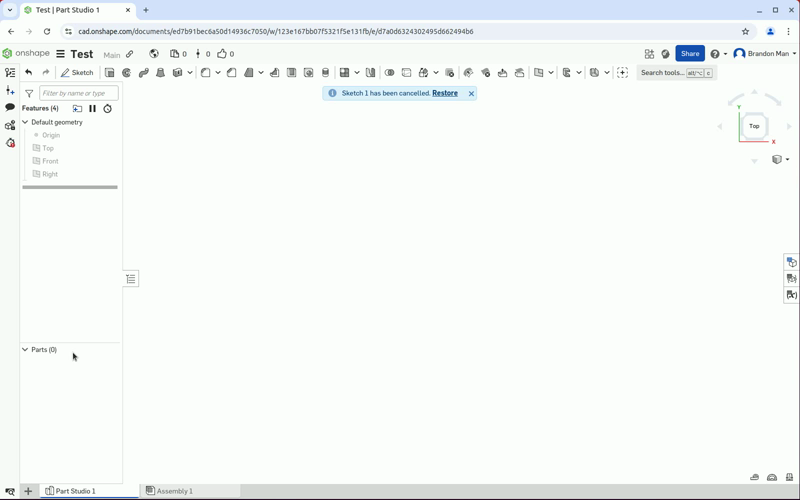
key(up)
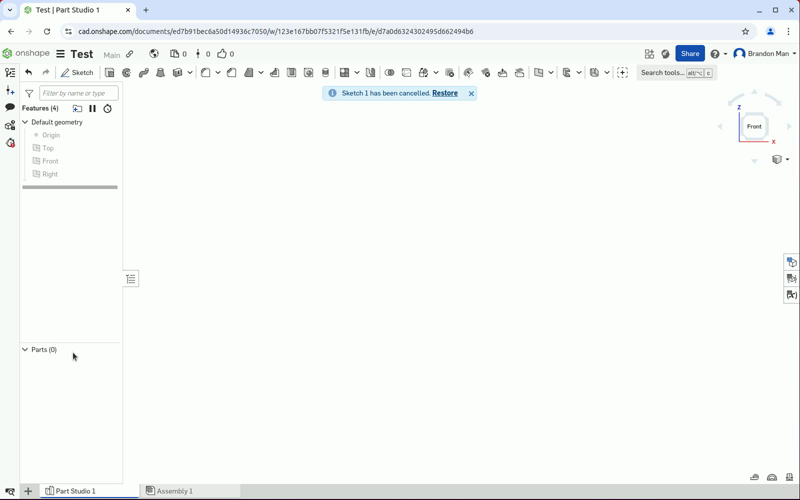
key_up(shift)
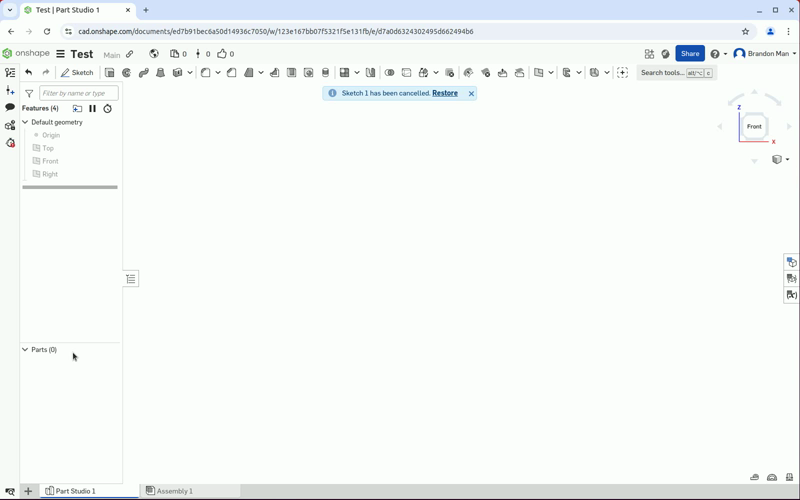
mouse_move(73, 352)
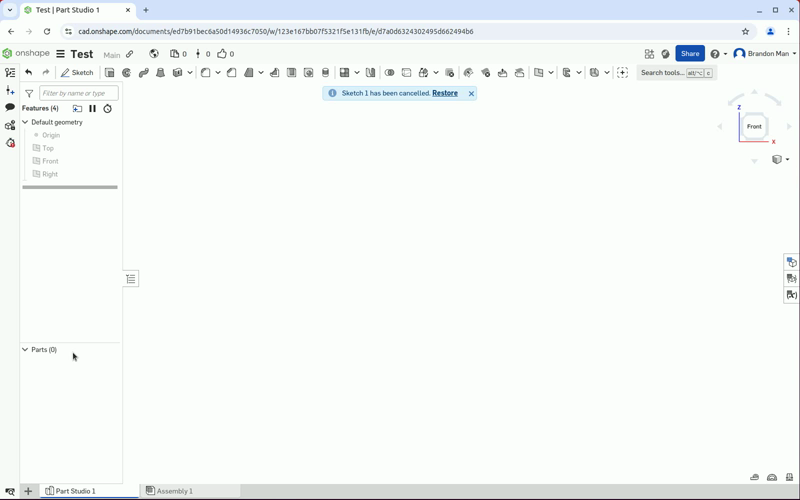
key(shift+y)
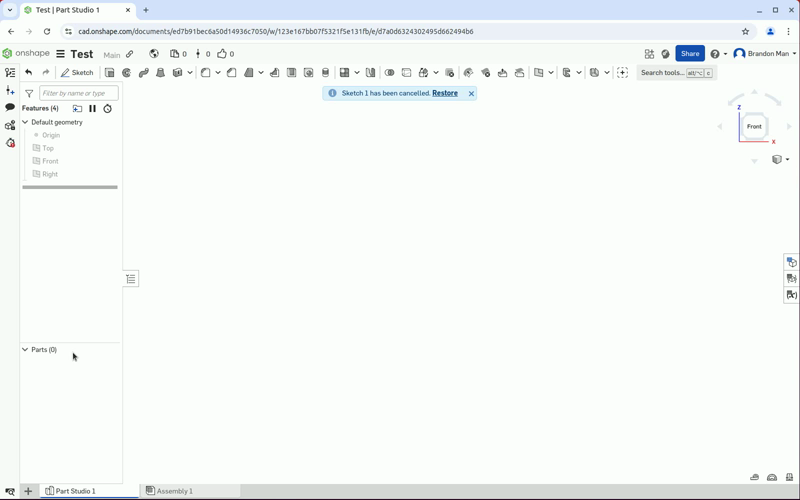
key(shift+s)
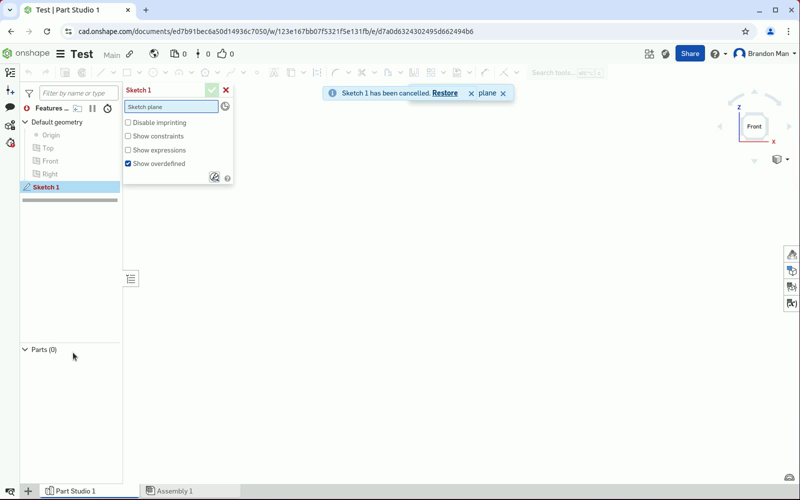
mouse_move(73, 163)
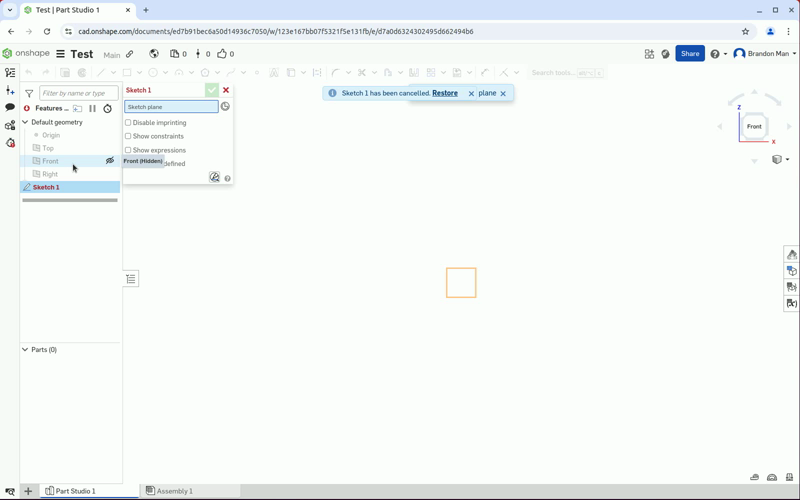
click(73, 163)
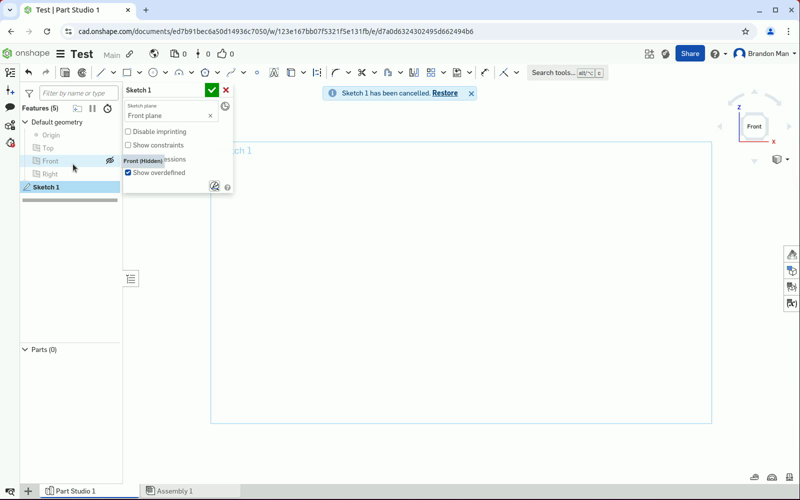
mouse_move(73, 352)
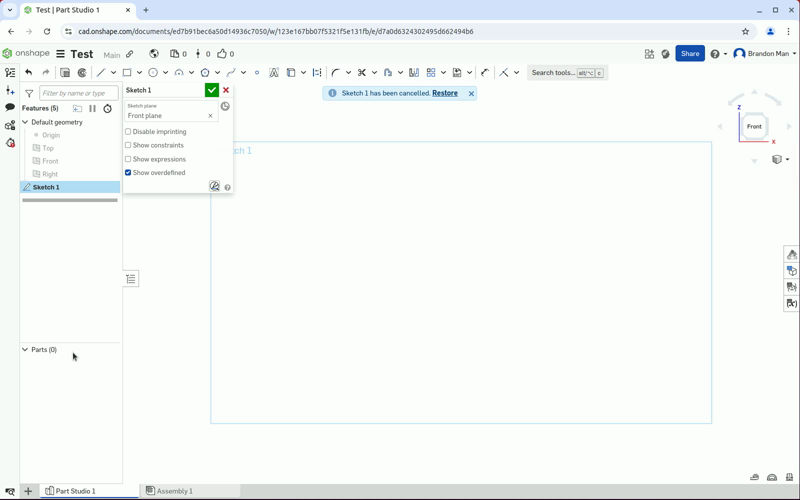
key(y)
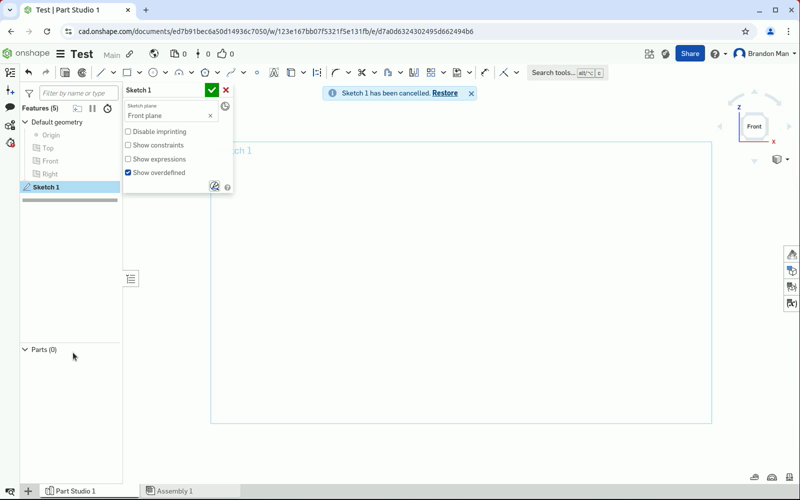
key(l)
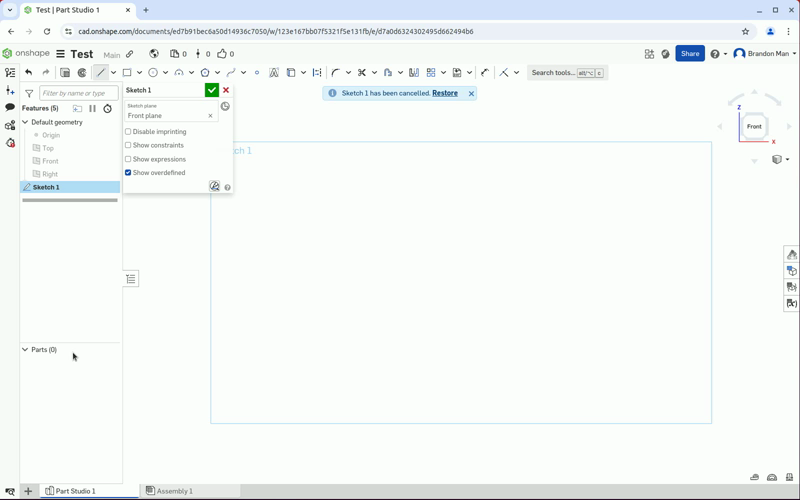
key_down(shift)
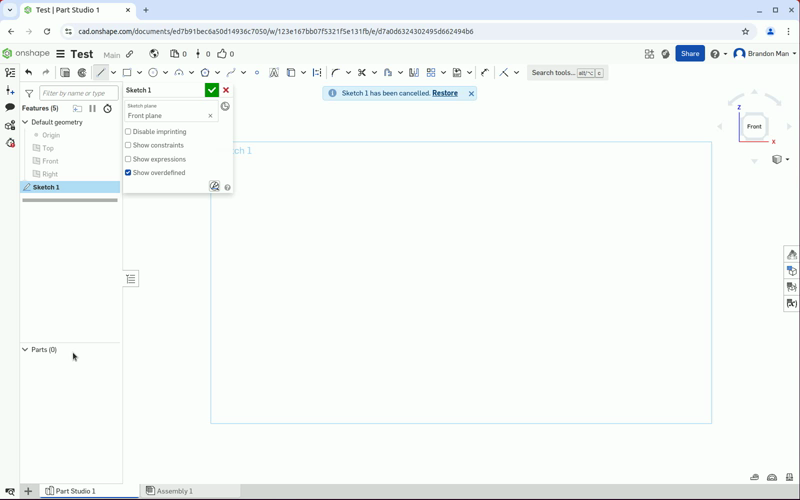
mouse_move(460, 282)
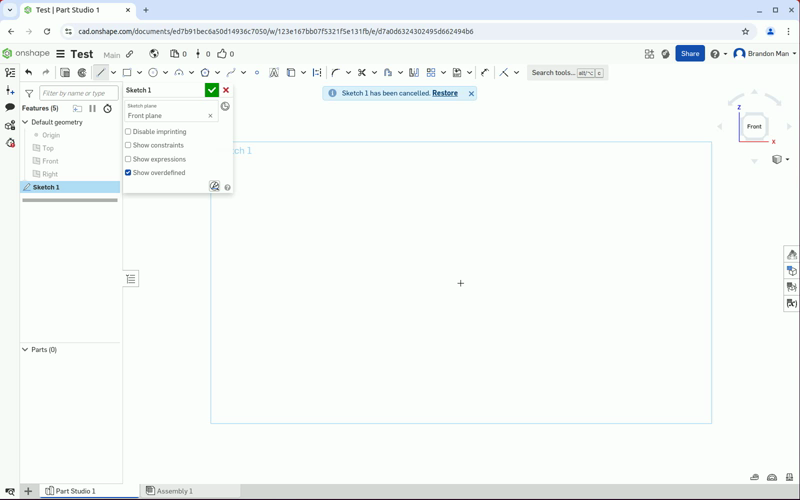
click(460, 282)
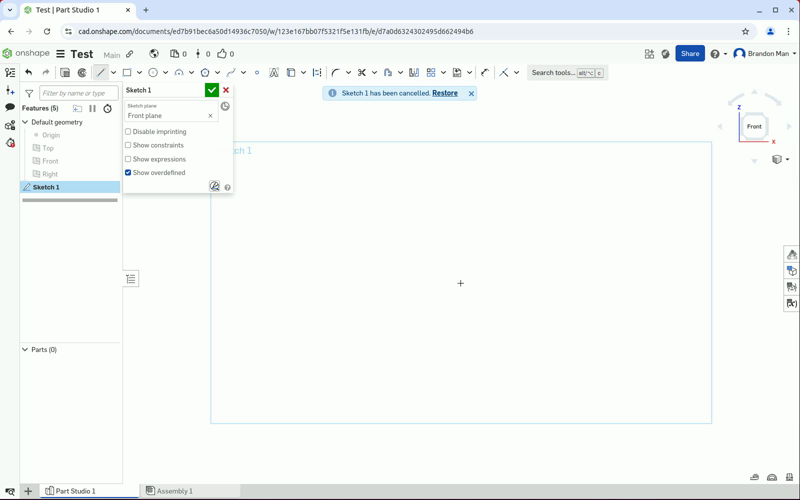
key_up(shift)
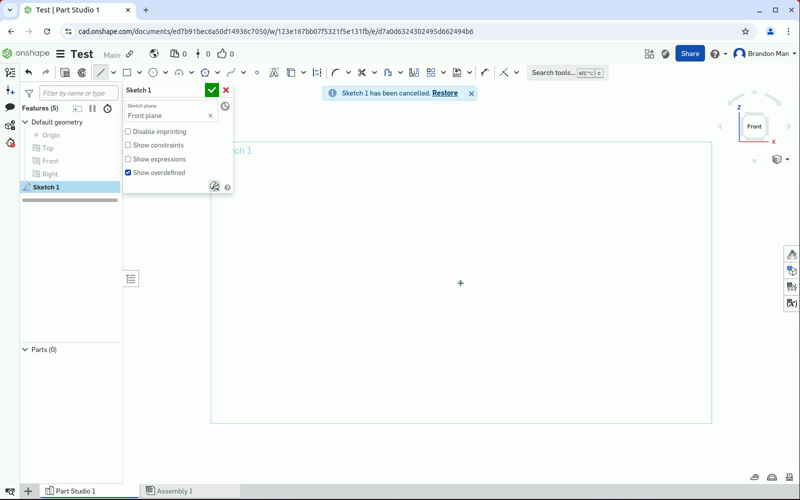
key_down(shift)
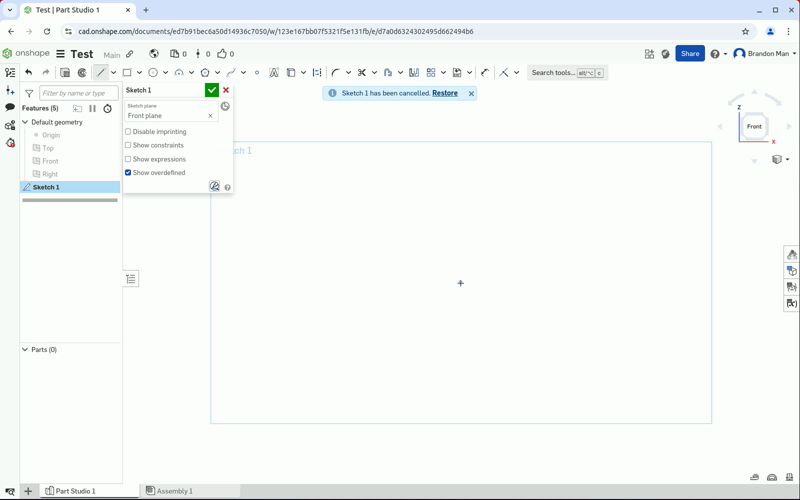
mouse_move(490, 282)
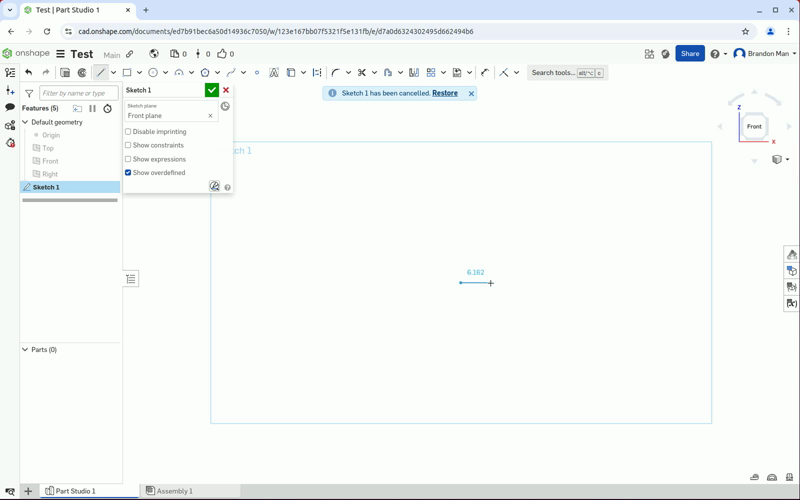
mouse_move(509, 282)
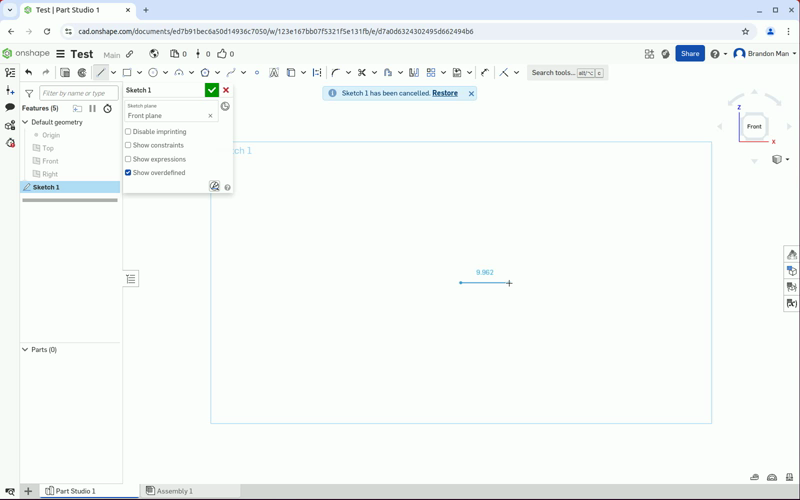
click(509, 282)
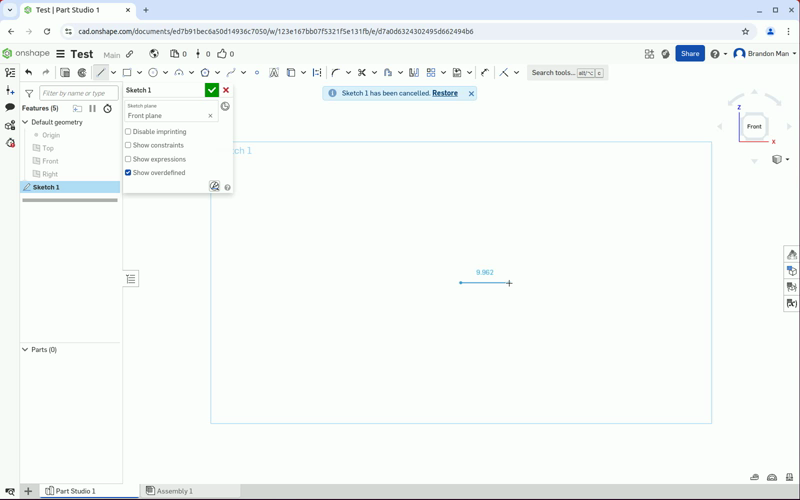
key_up(shift)
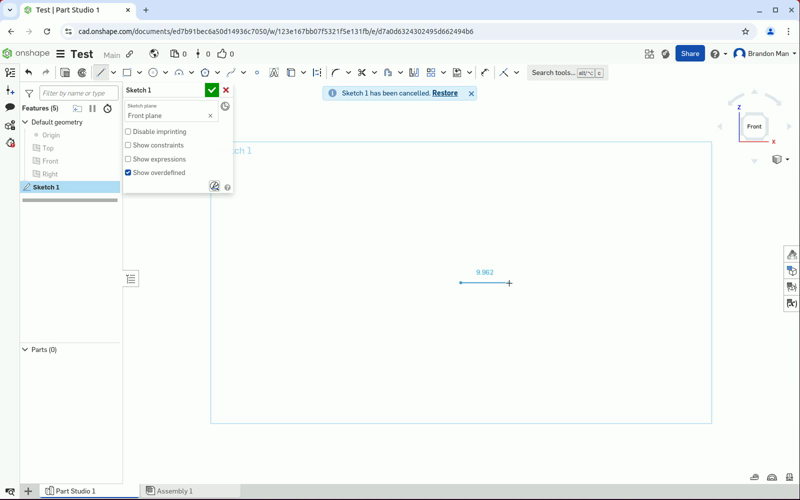
key_down(shift)
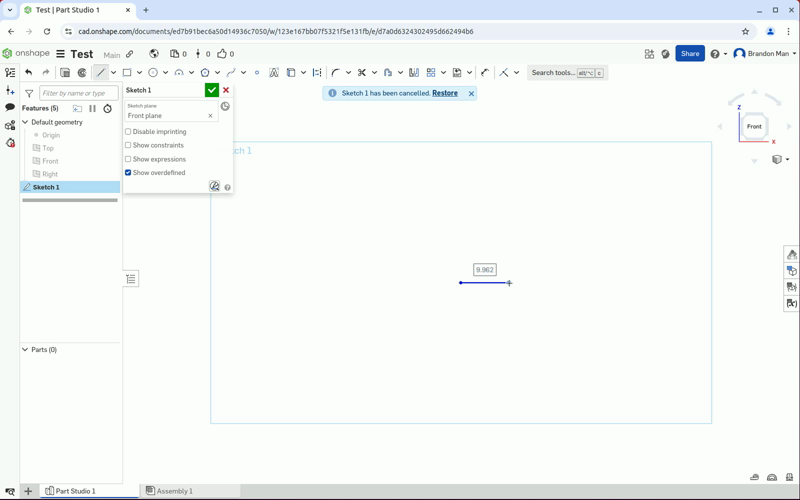
mouse_move(539, 282)
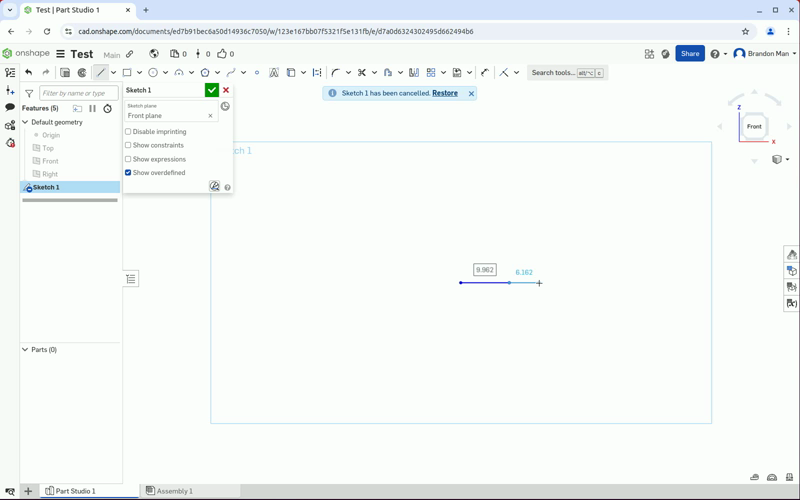
mouse_move(509, 253)
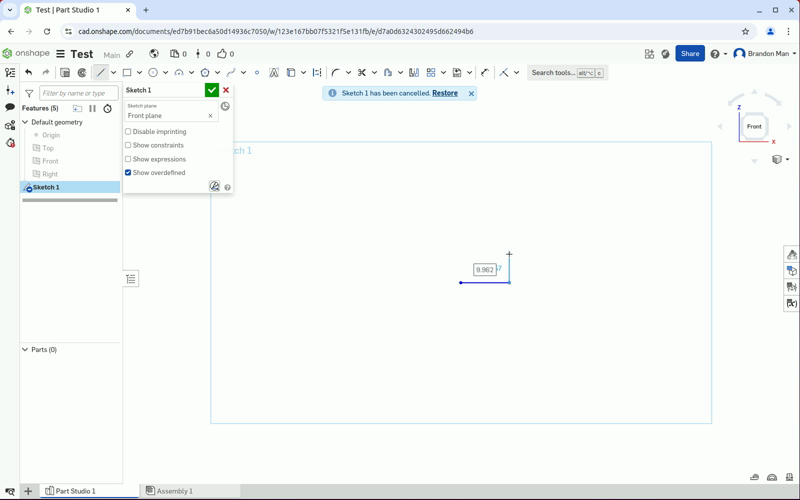
click(509, 253)
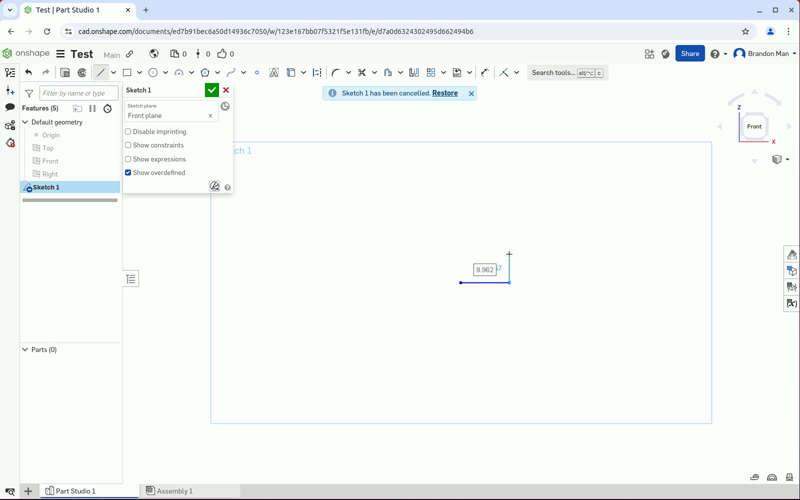
key_up(shift)
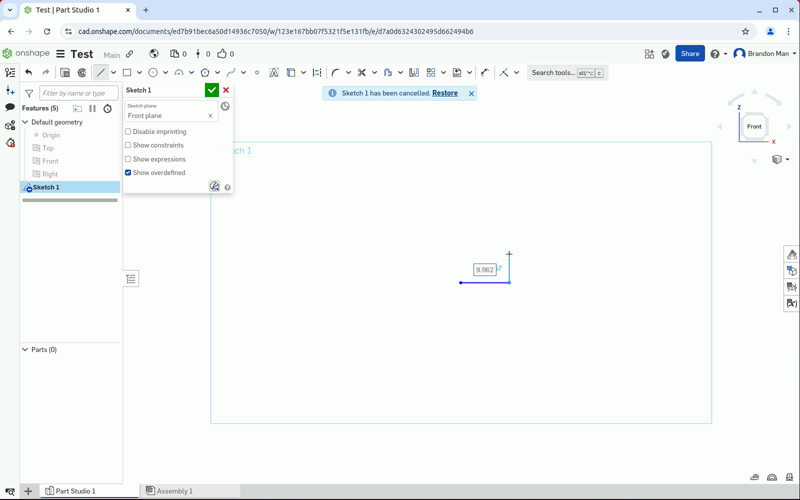
key_down(shift)
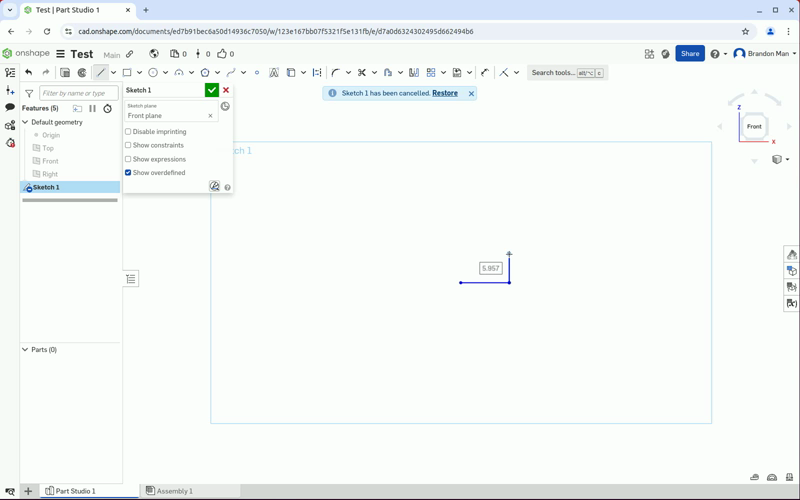
mouse_move(539, 253)
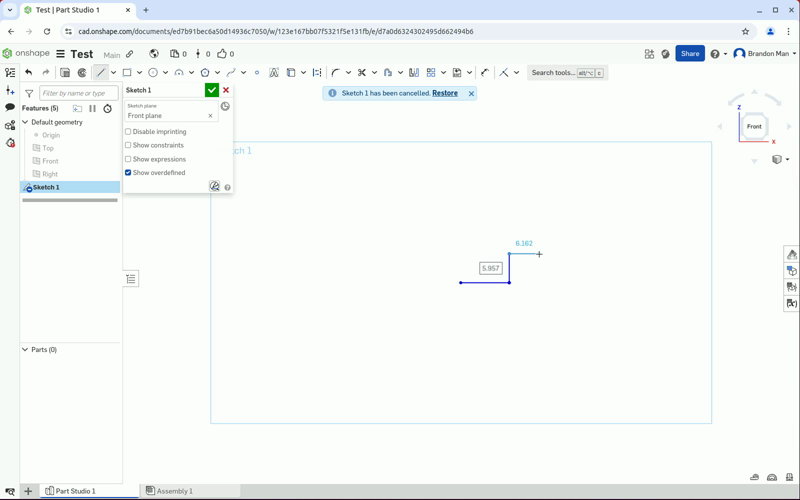
mouse_move(460, 253)
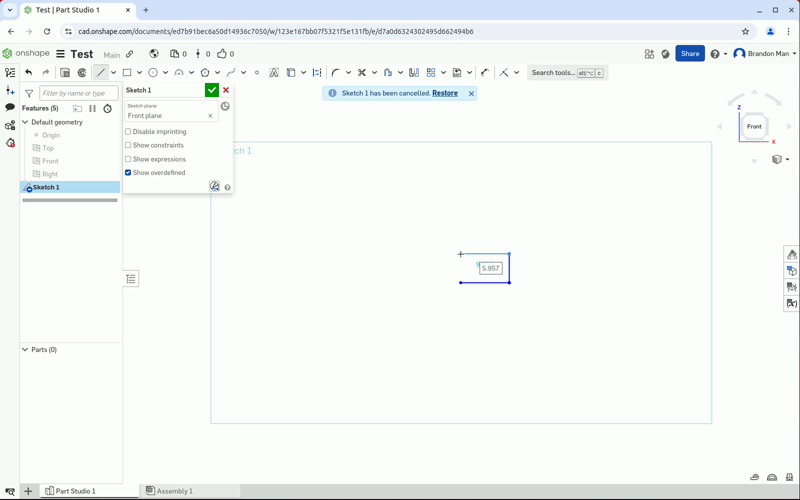
click(460, 253)
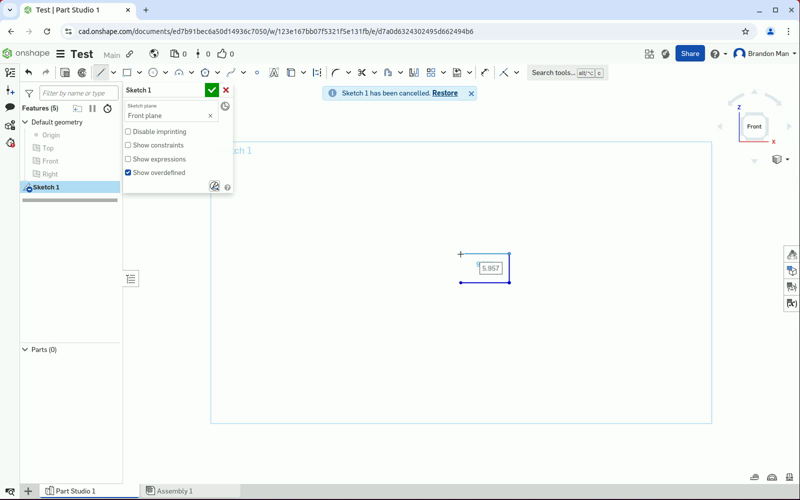
key_up(shift)
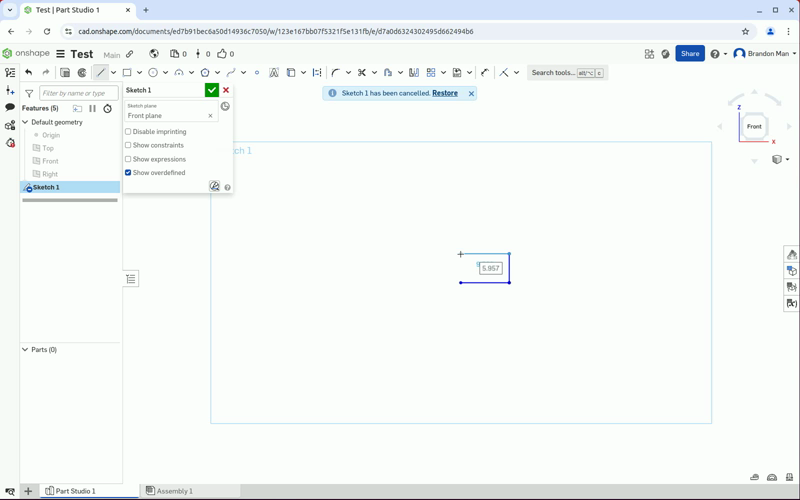
mouse_move(490, 253)
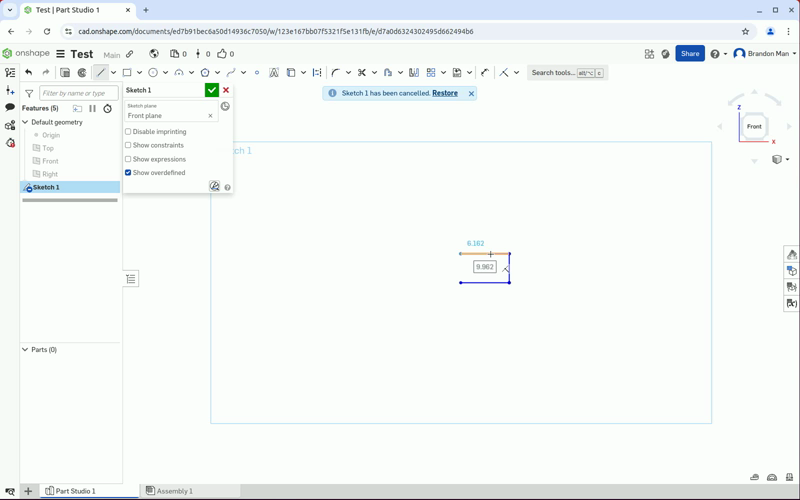
key_down(shift)
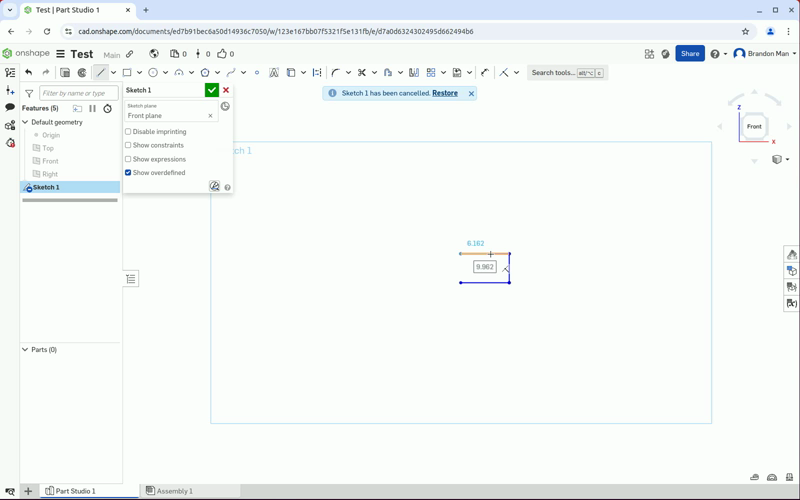
mouse_move(460, 282)
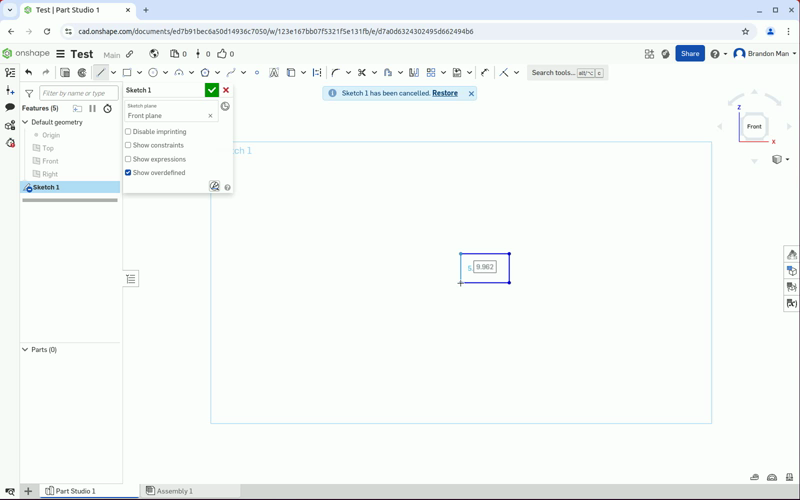
key_up(shift)
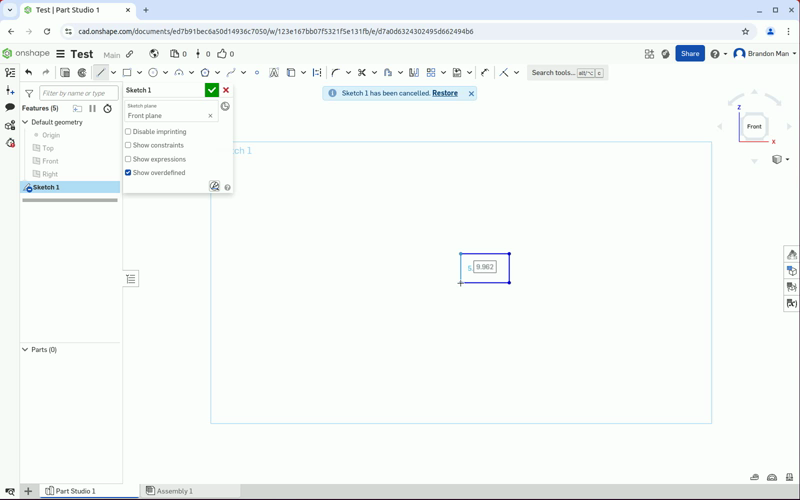
click(460, 282)
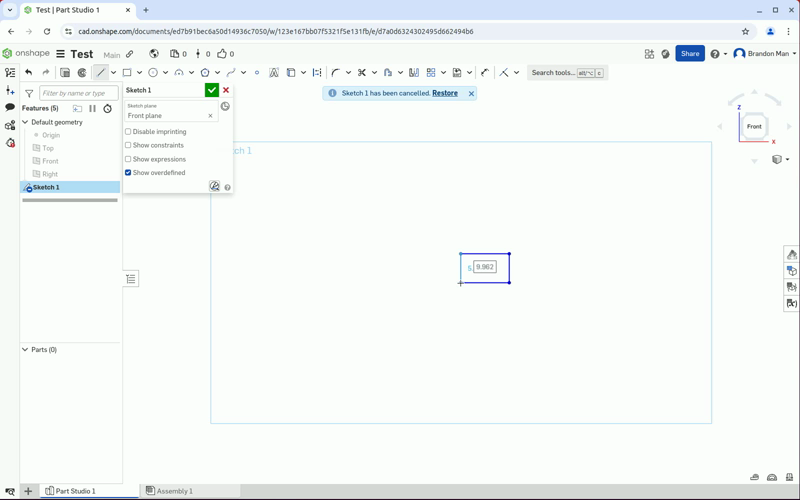
key(esc)
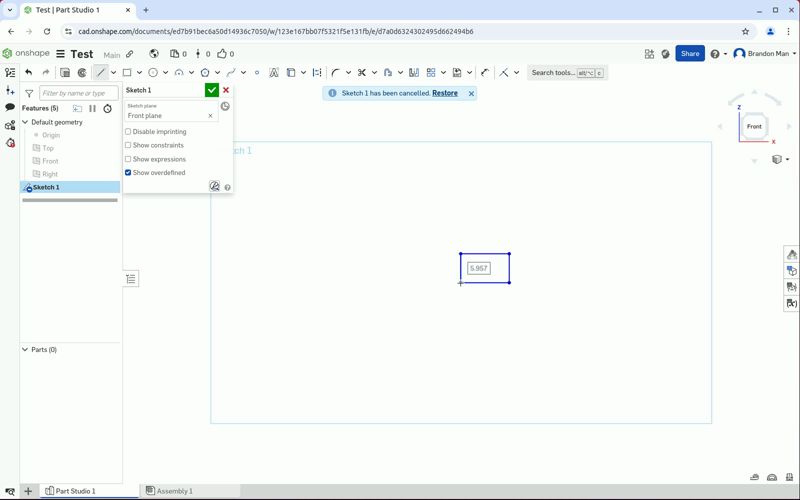
mouse_move(504, 267)
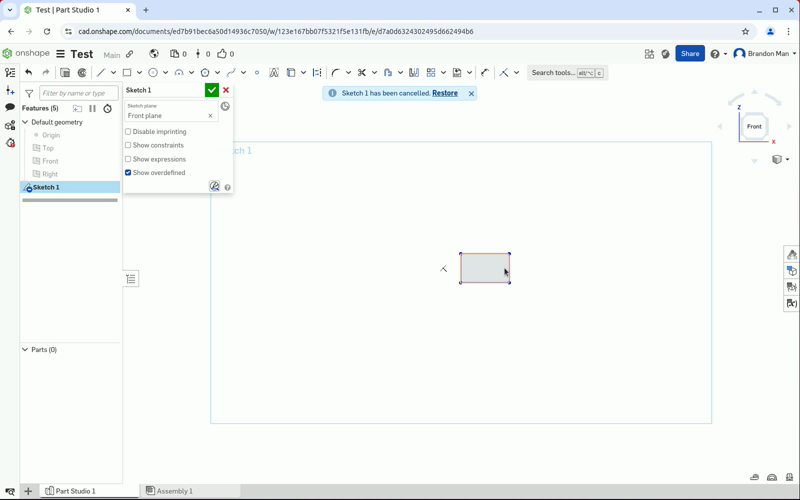
scroll(6)
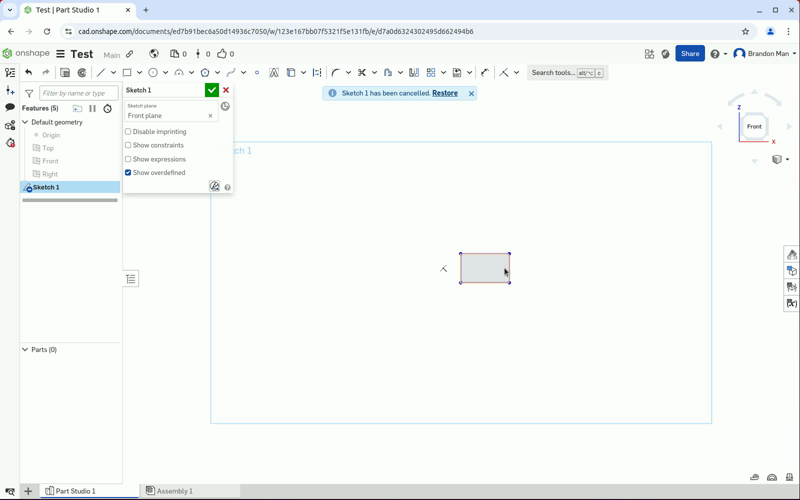
scroll(6)
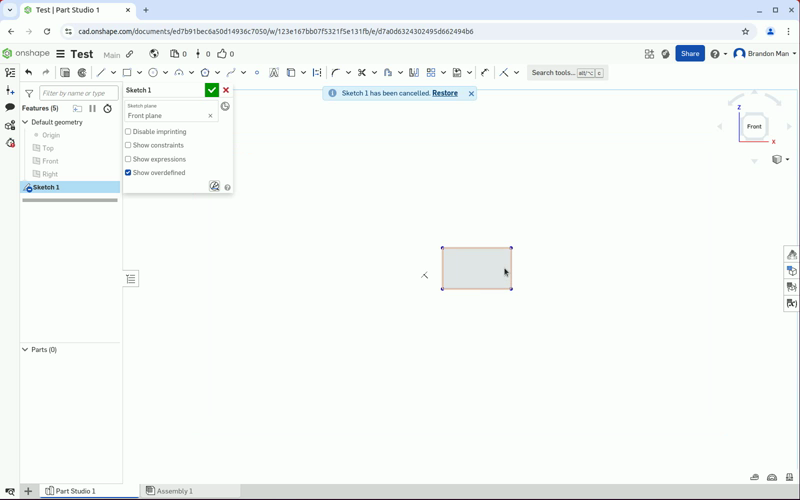
scroll(6)
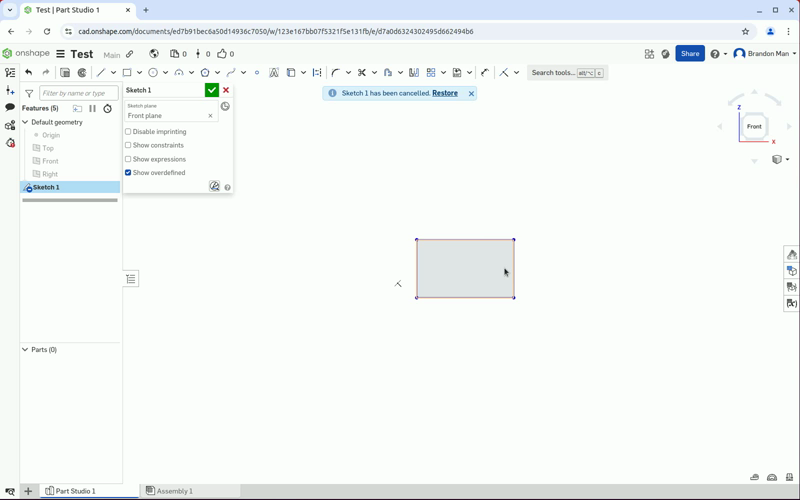
scroll(6)
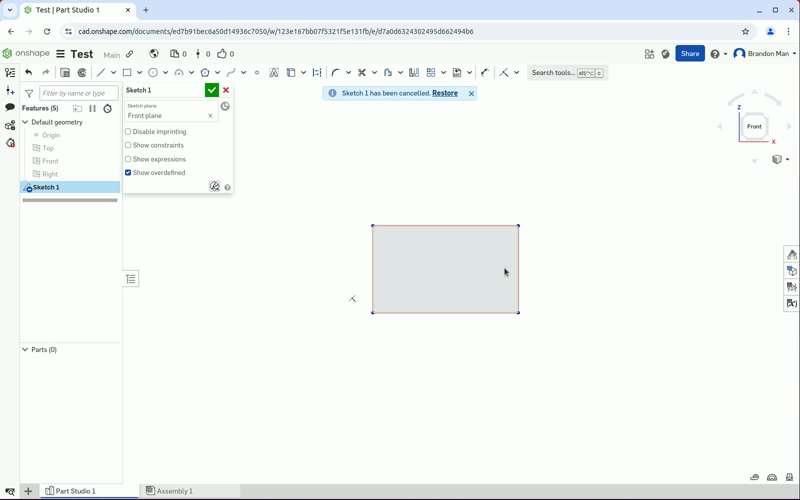
scroll(6)
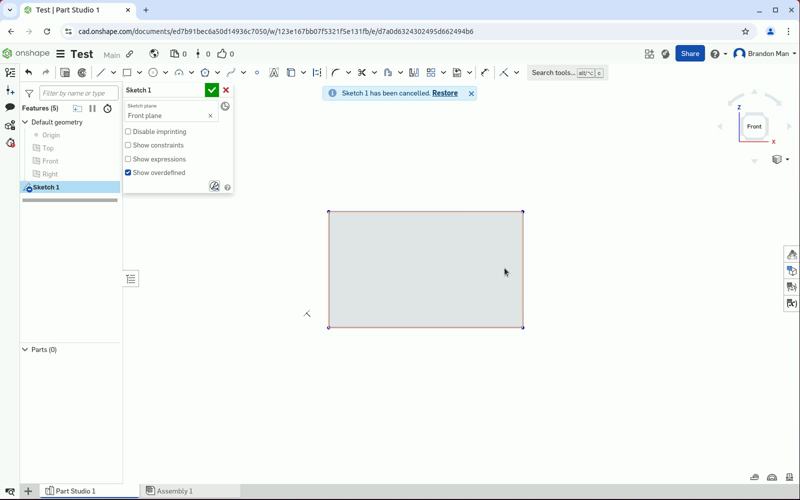
scroll(6)
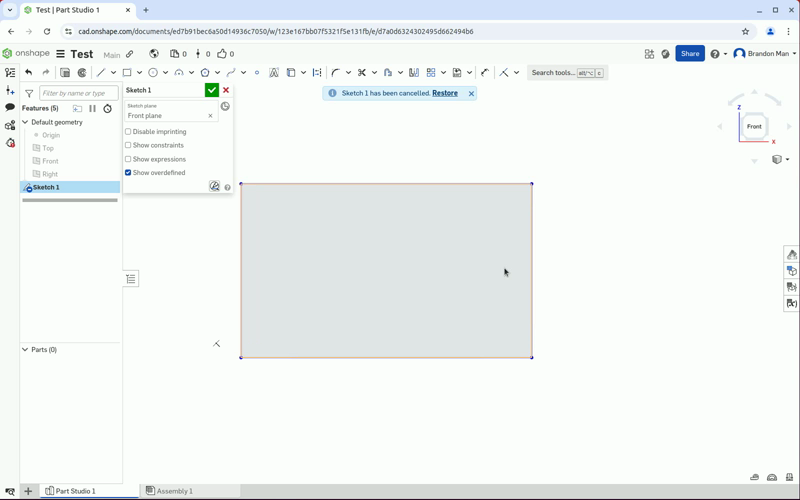
scroll(6)
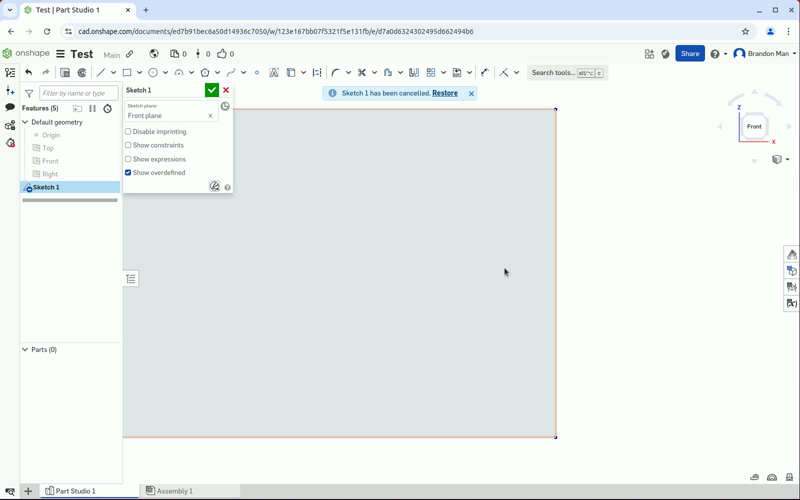
click(504, 267)
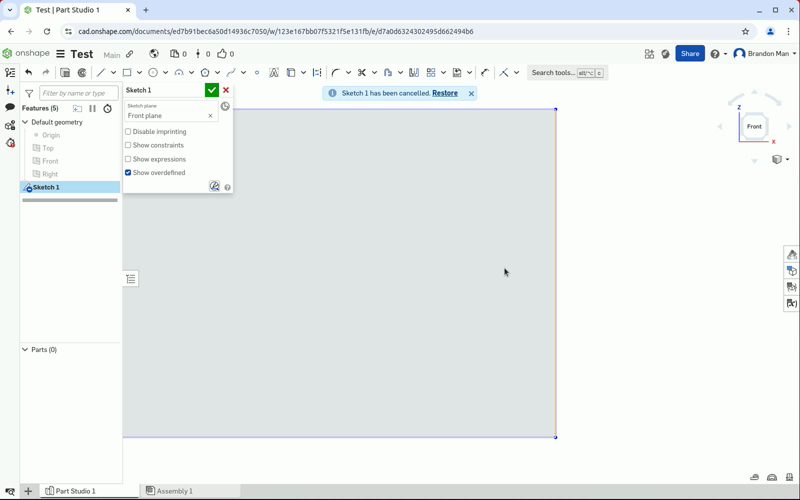
scroll(-6)
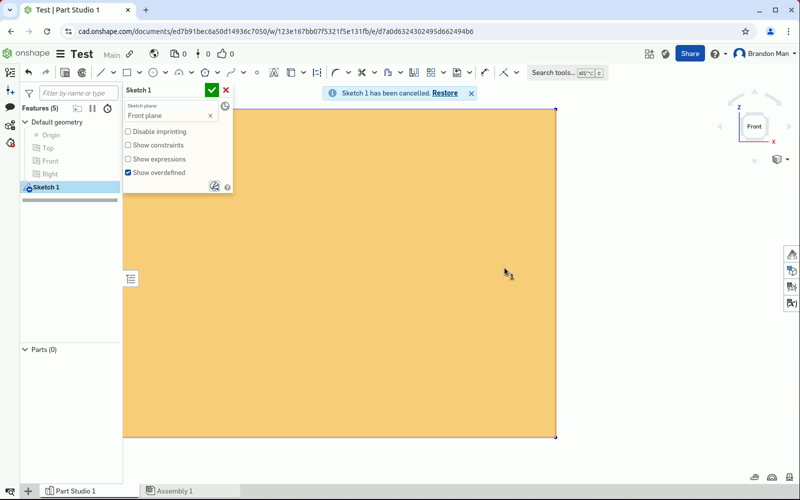
scroll(-6)
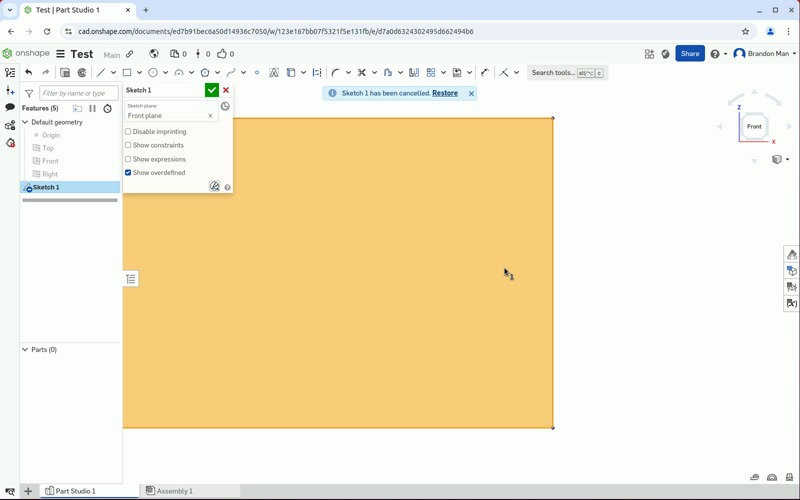
scroll(-6)
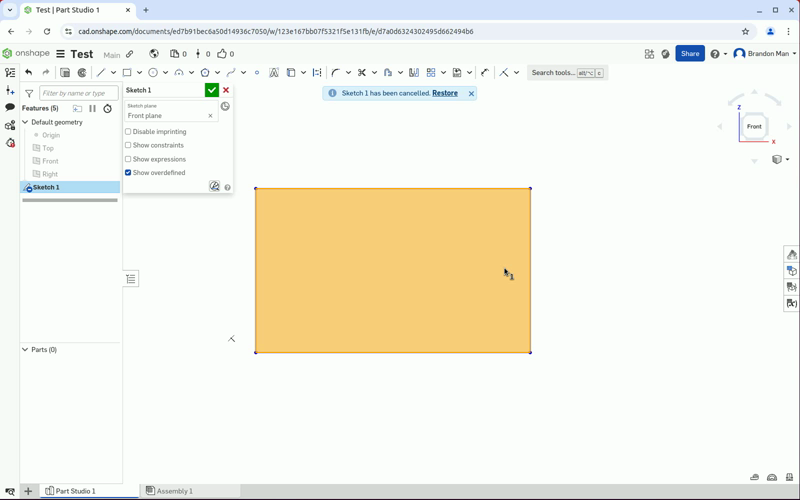
scroll(-6)
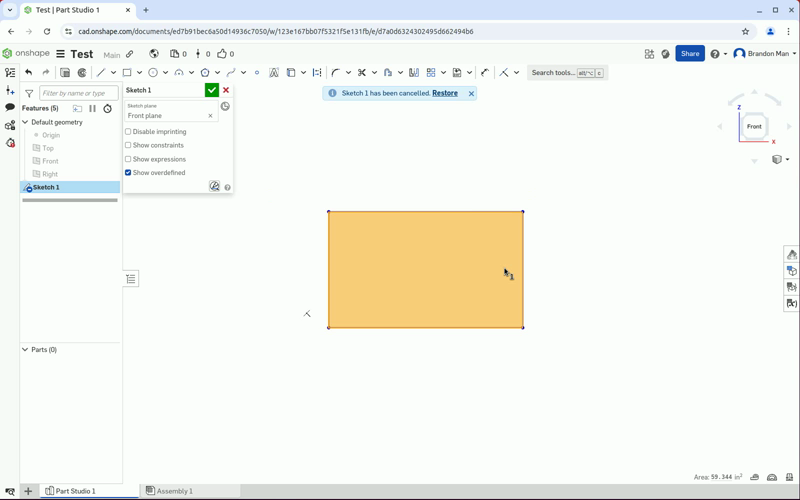
scroll(-6)
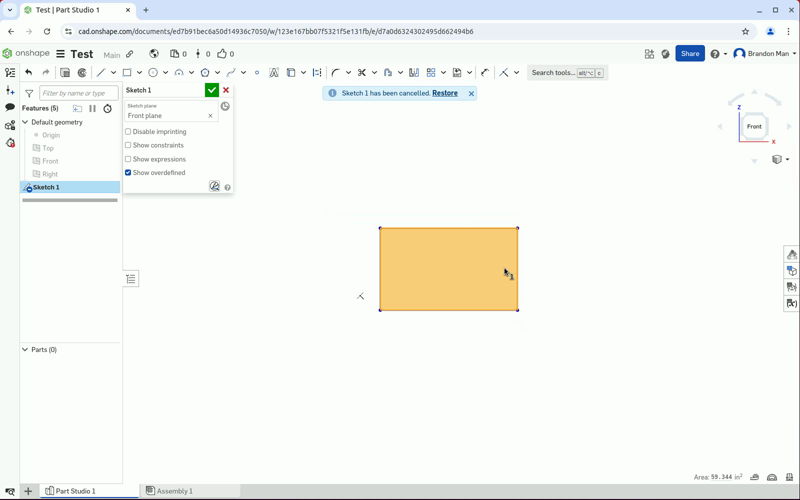
scroll(-6)
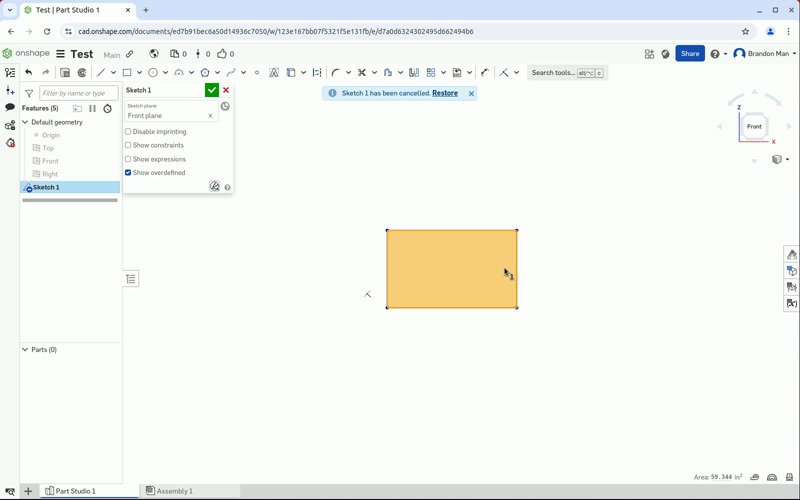
scroll(-6)
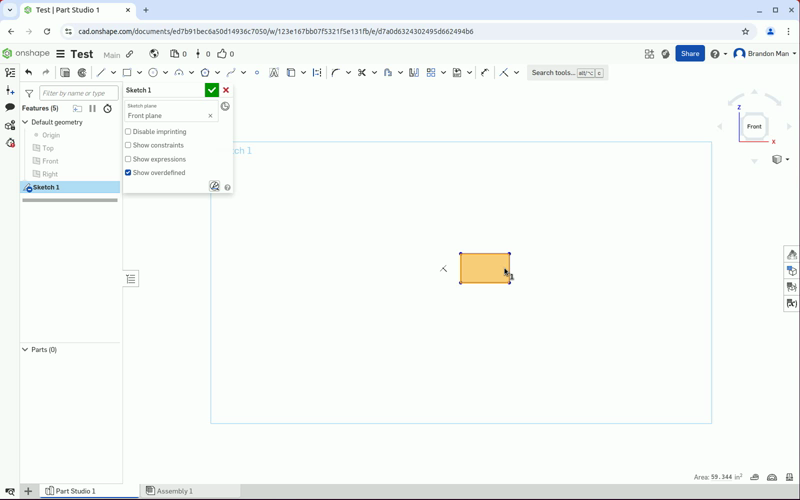
mouse_move(73, 352)
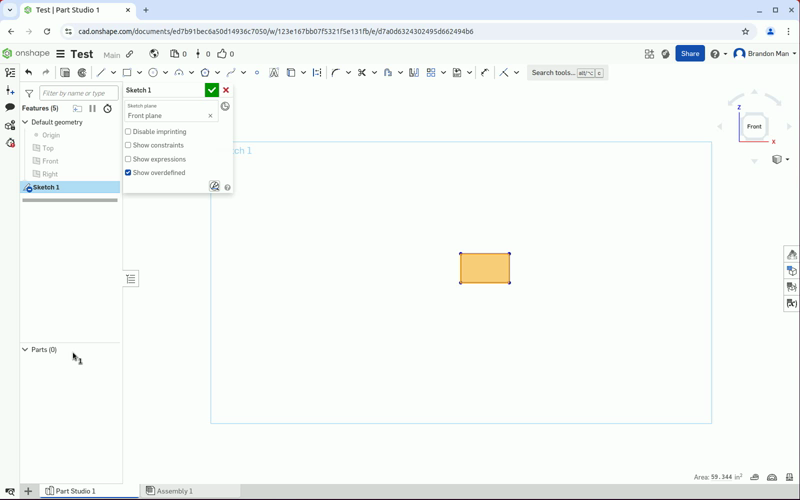
key(shift+y)
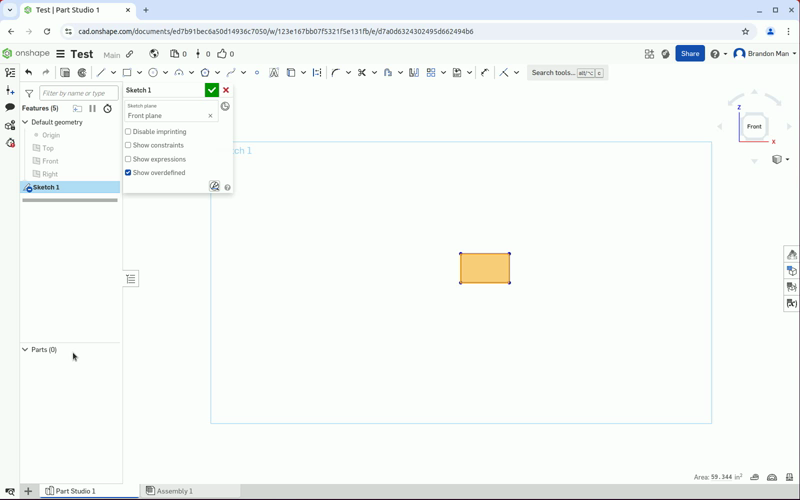
key(shift+e)
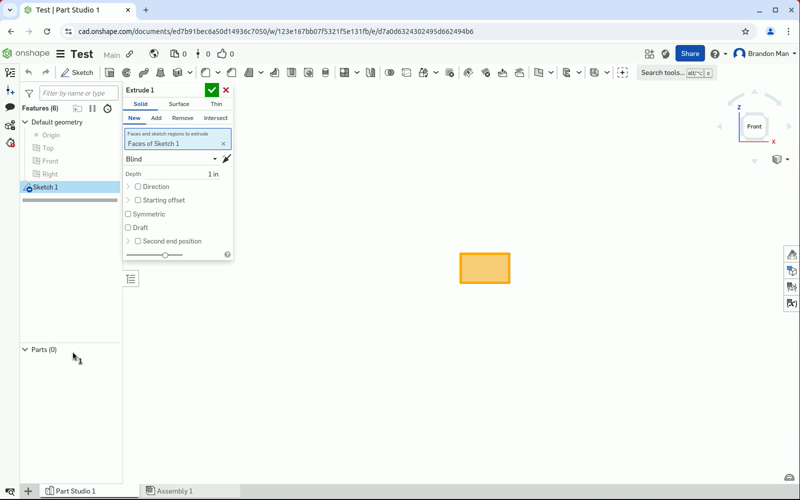
mouse_move(143, 106)
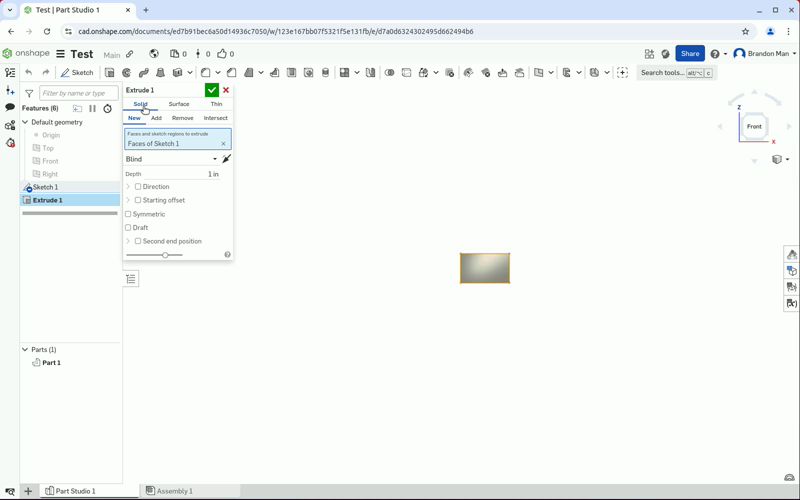
click(143, 106)
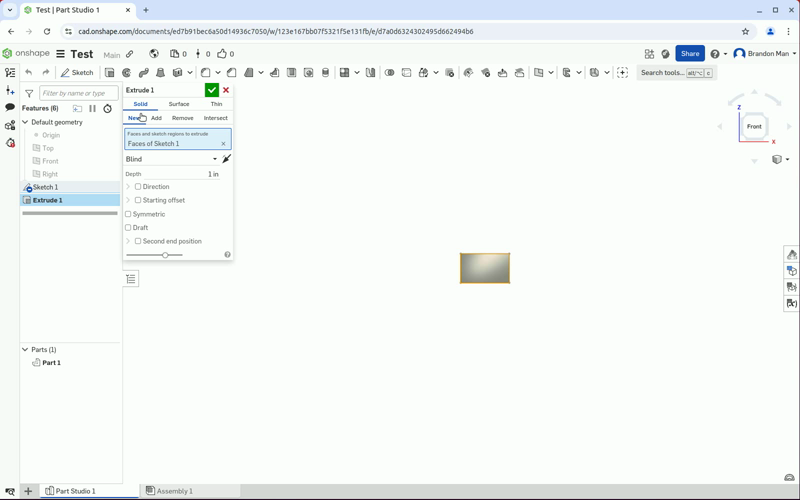
mouse_move(137, 120)
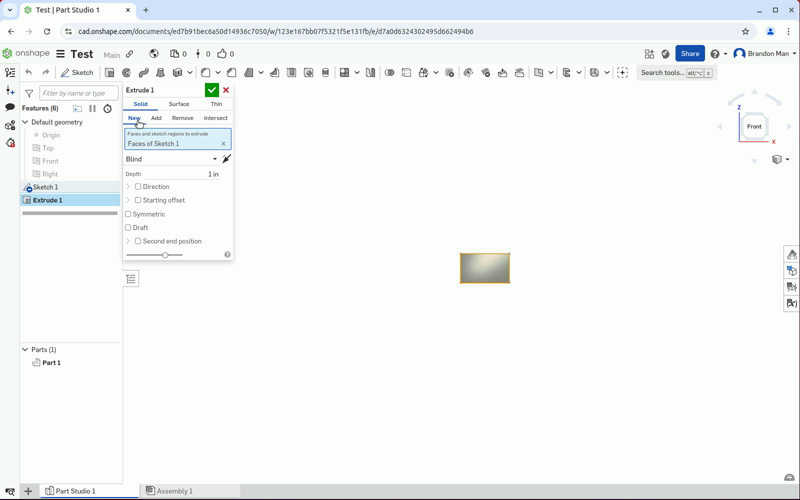
click(137, 120)
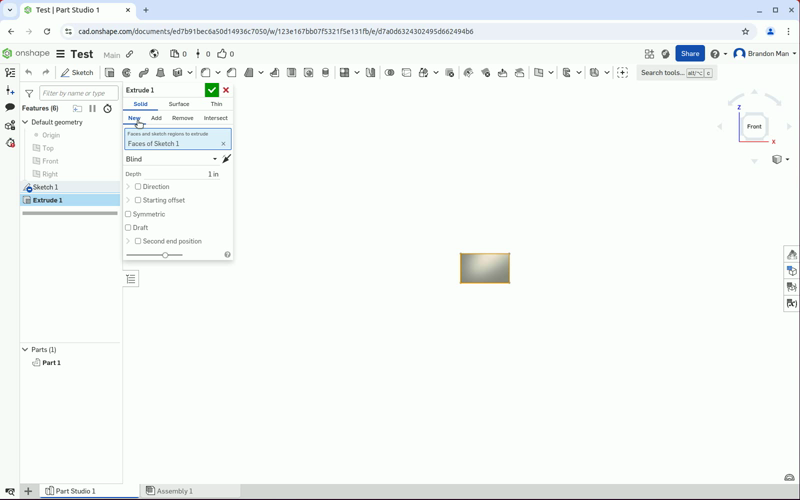
key(tab, 4)
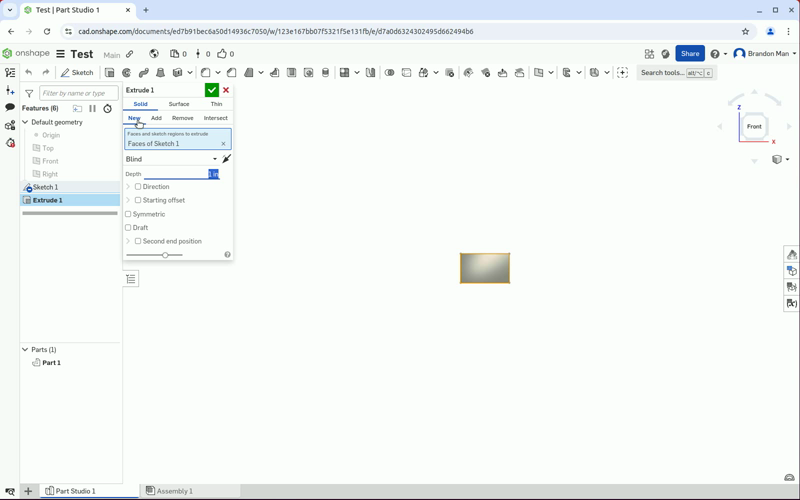
text(11.313)
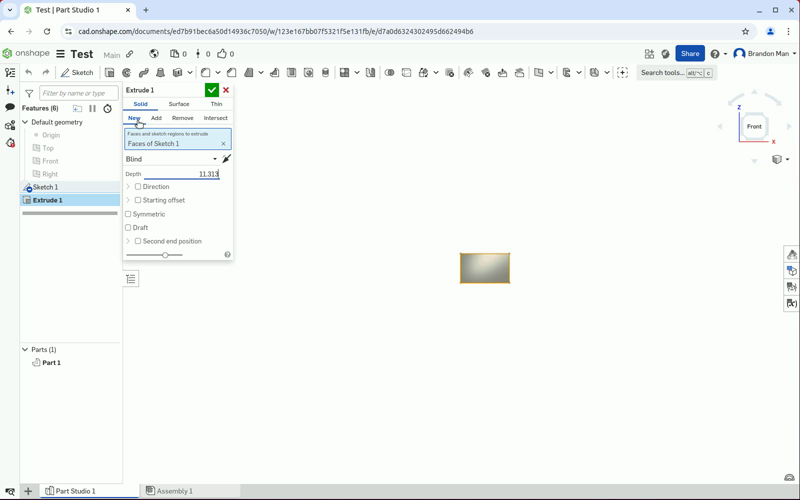
key(enter)
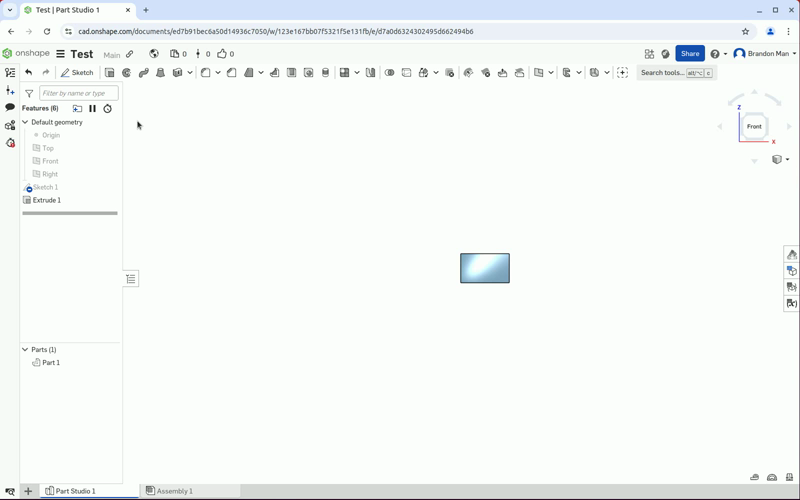
key(shift+h)
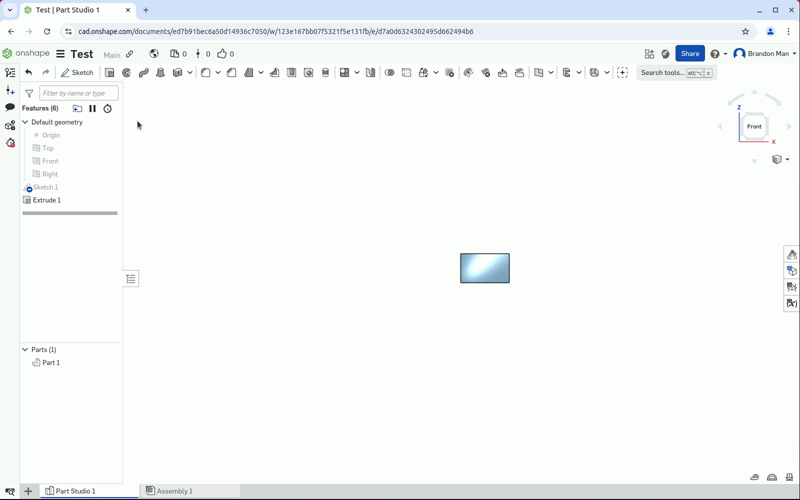
key(shift+h)
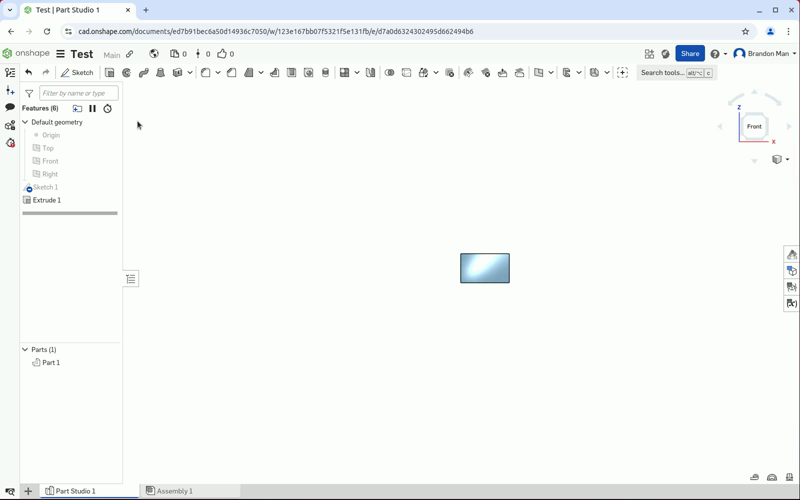
mouse_move(73, 189)
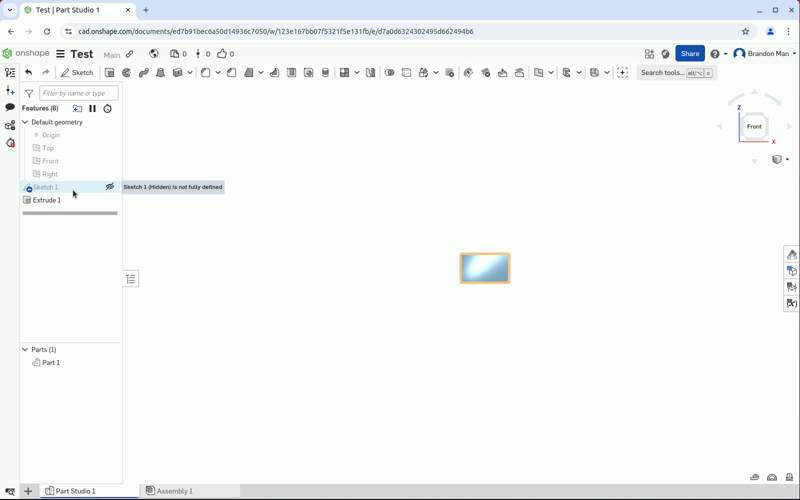
click(73, 189)
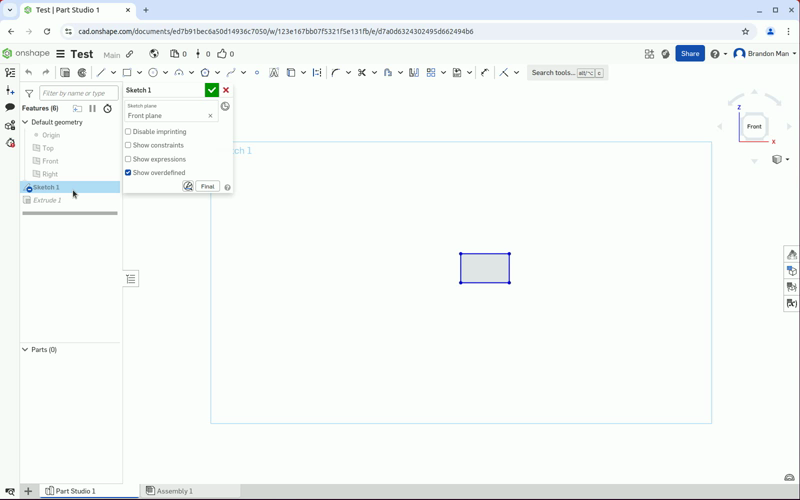
mouse_move(229, 92)
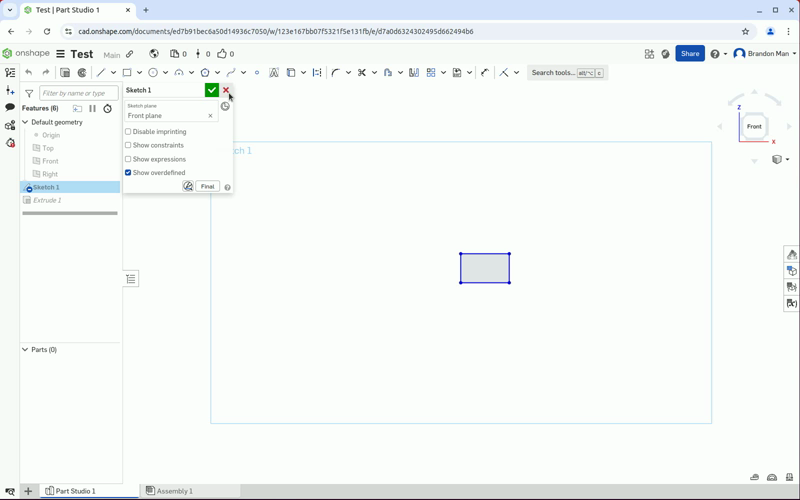
click(229, 92)
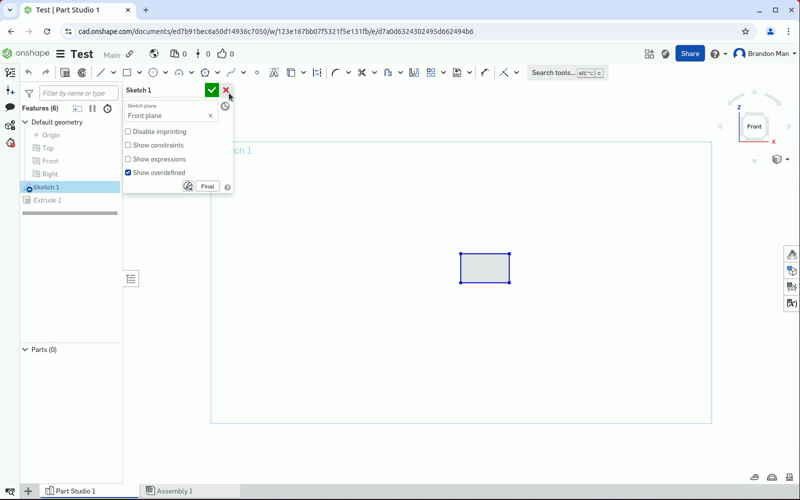
key(shift+s)
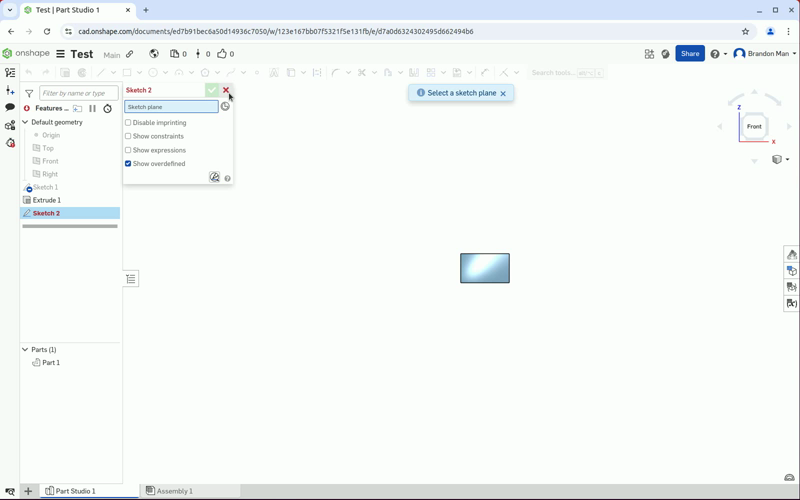
mouse_move(73, 163)
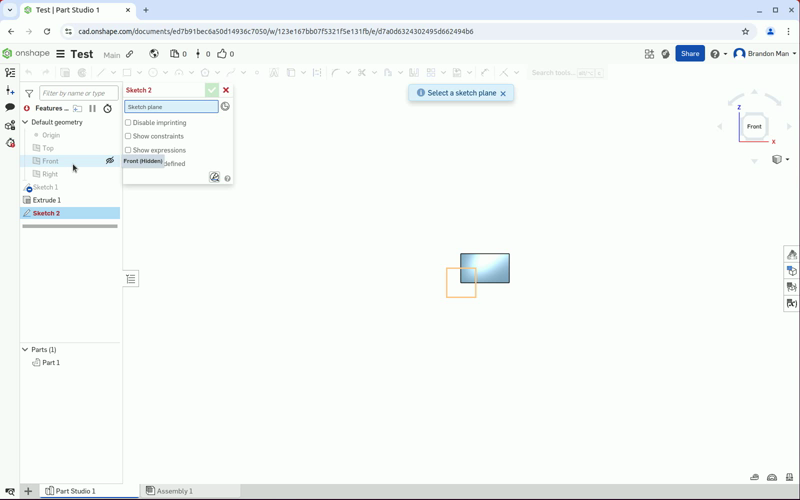
click(73, 163)
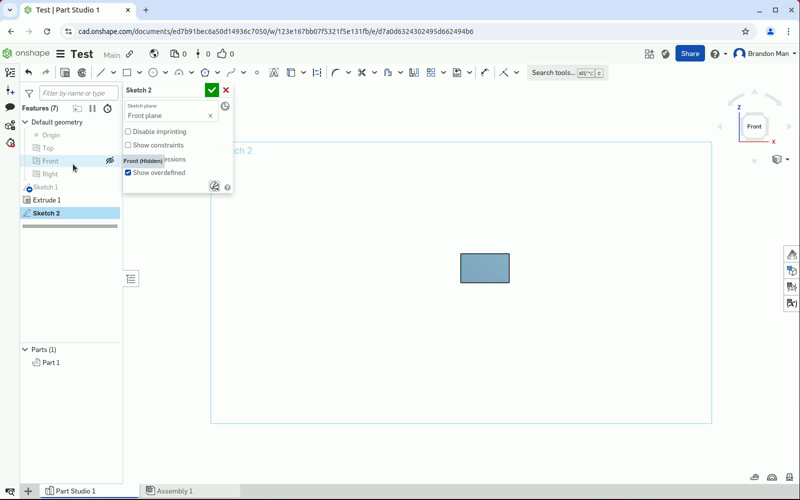
mouse_move(73, 352)
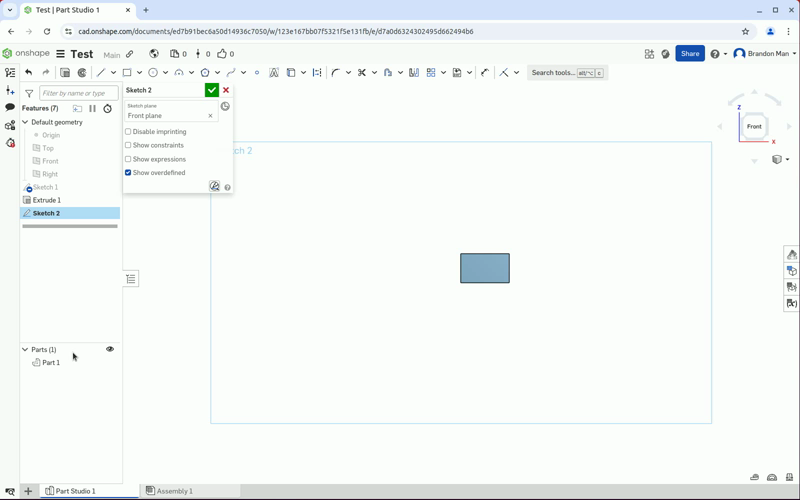
key(y)
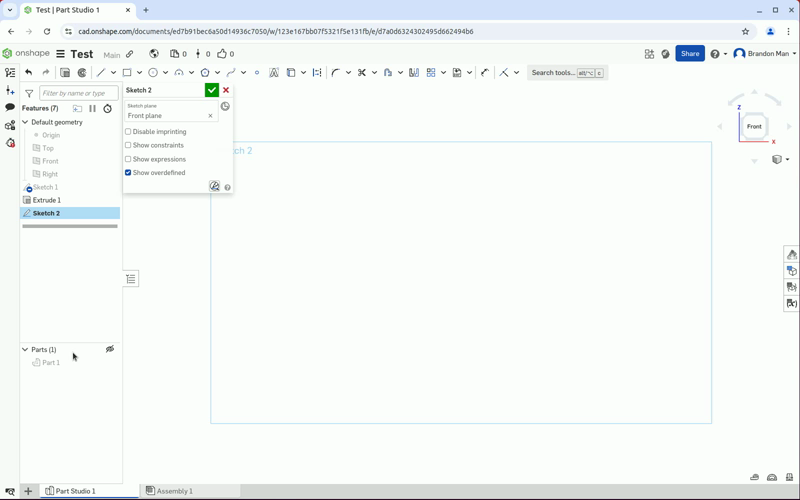
key(l)
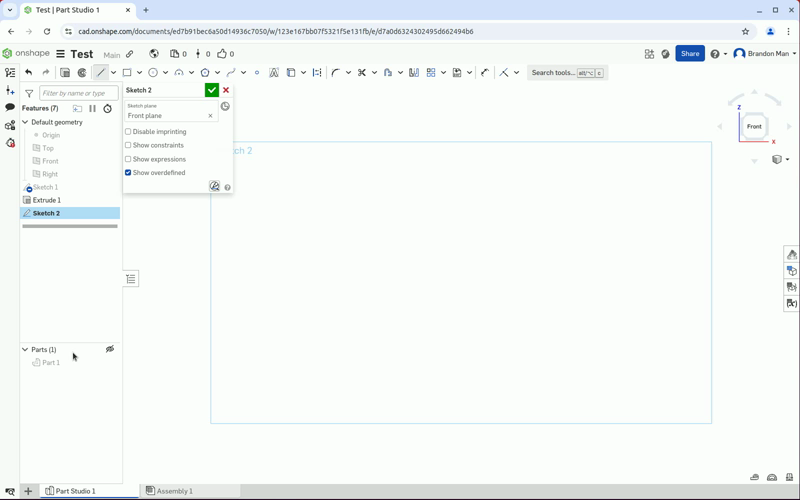
key_down(shift)
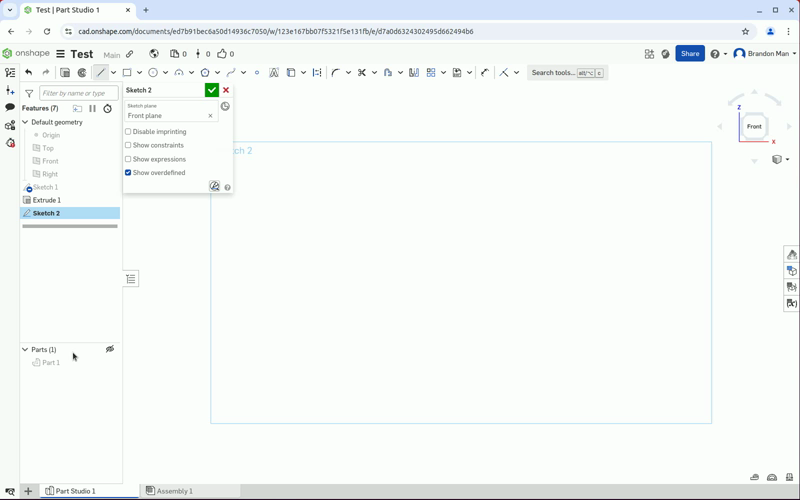
mouse_move(406, 282)
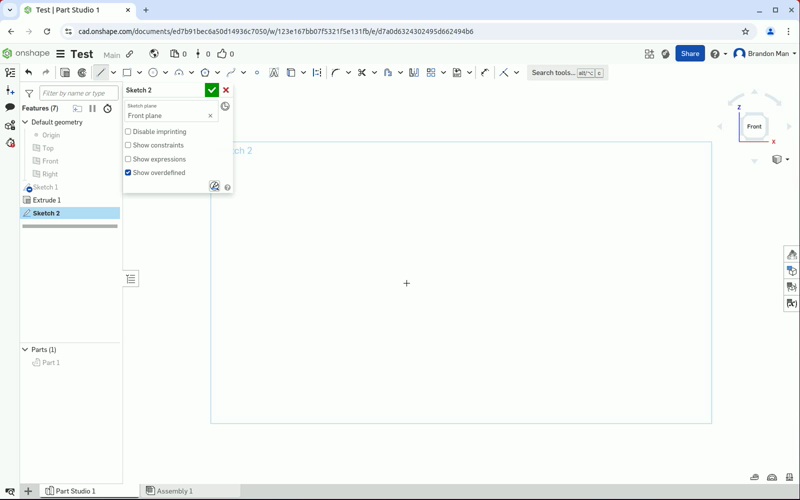
click(406, 282)
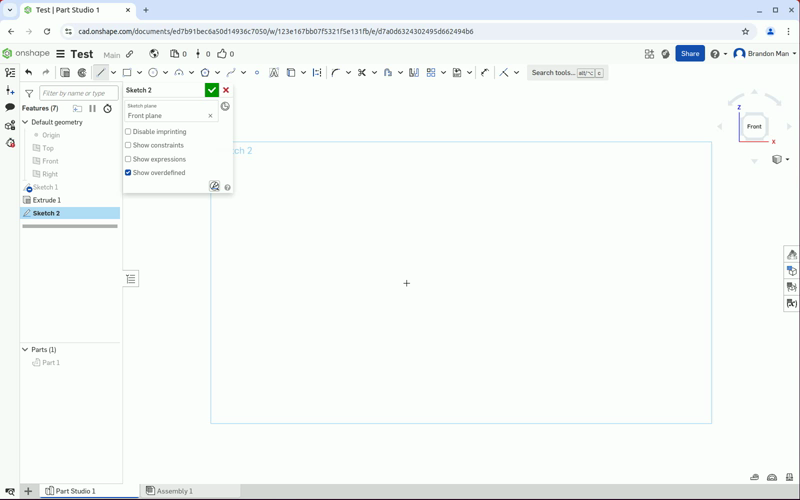
key_up(shift)
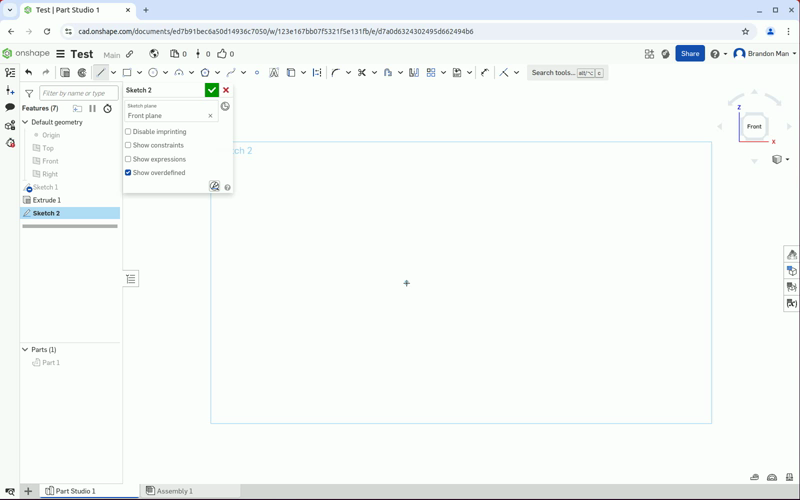
key_down(shift)
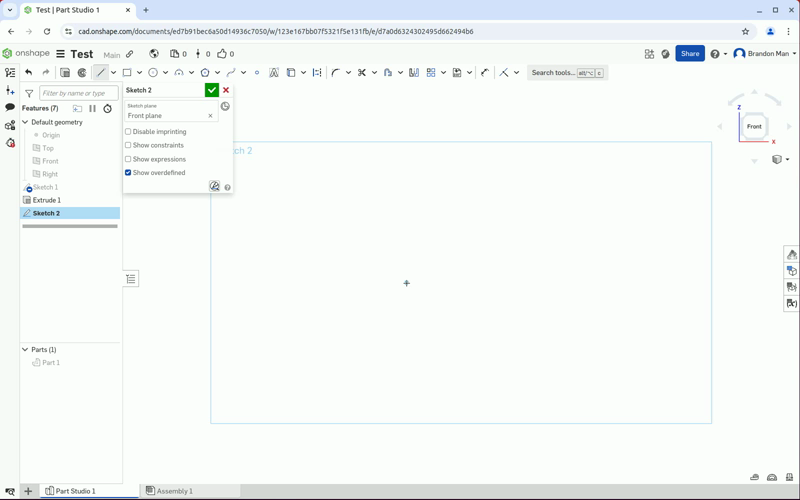
mouse_move(436, 282)
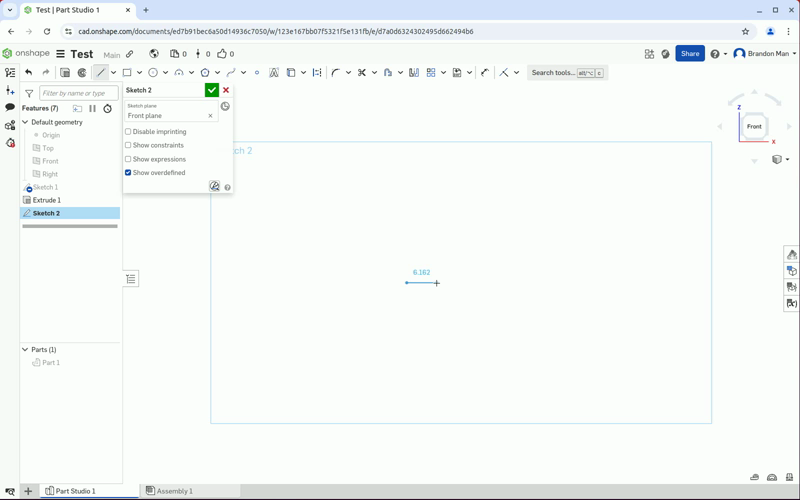
mouse_move(461, 282)
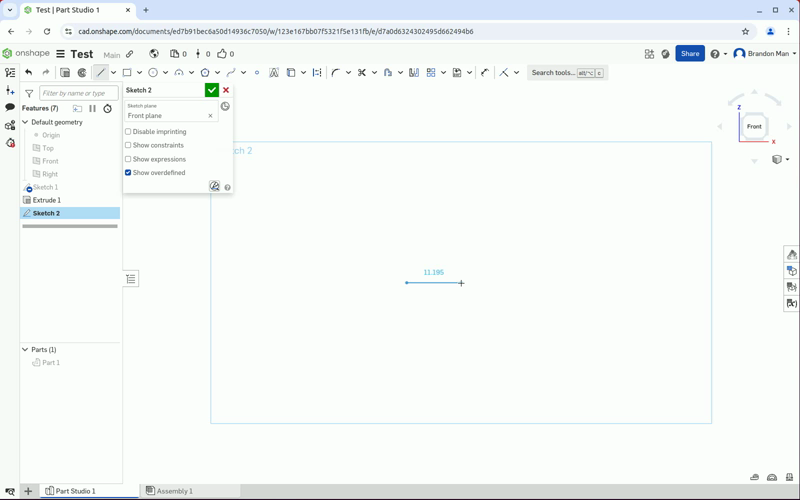
click(461, 282)
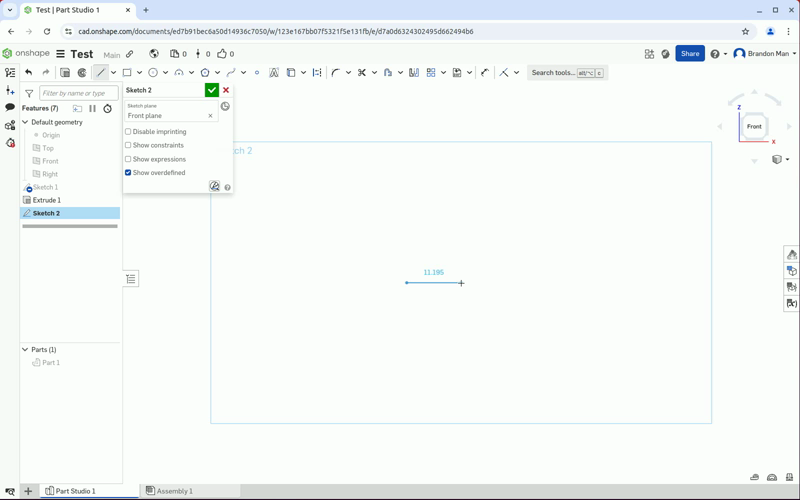
key_up(shift)
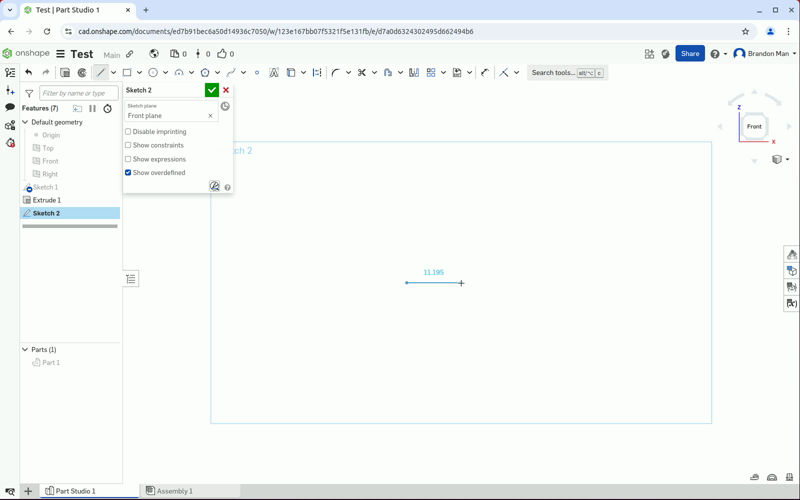
key_down(shift)
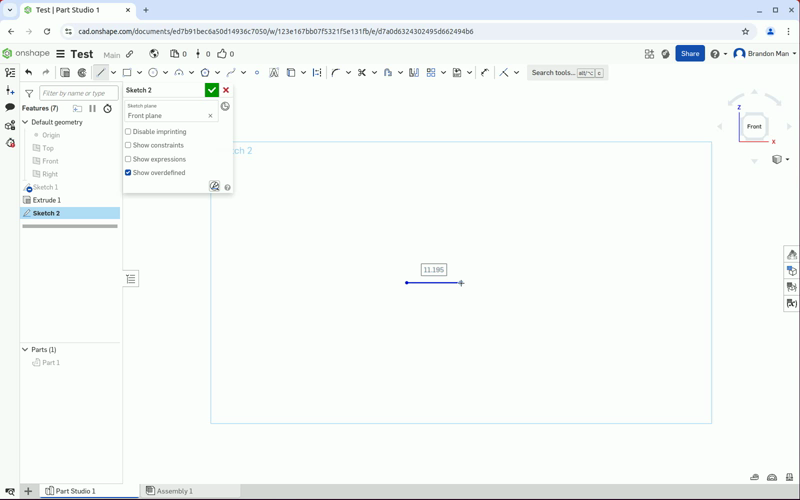
mouse_move(491, 282)
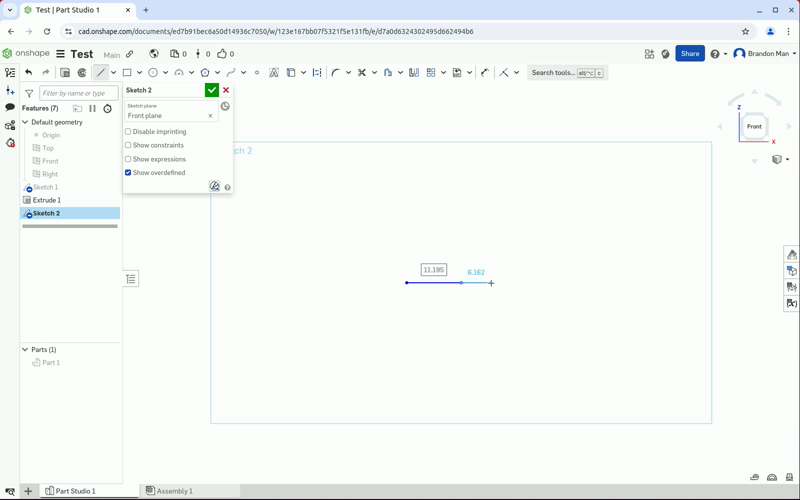
mouse_move(461, 282)
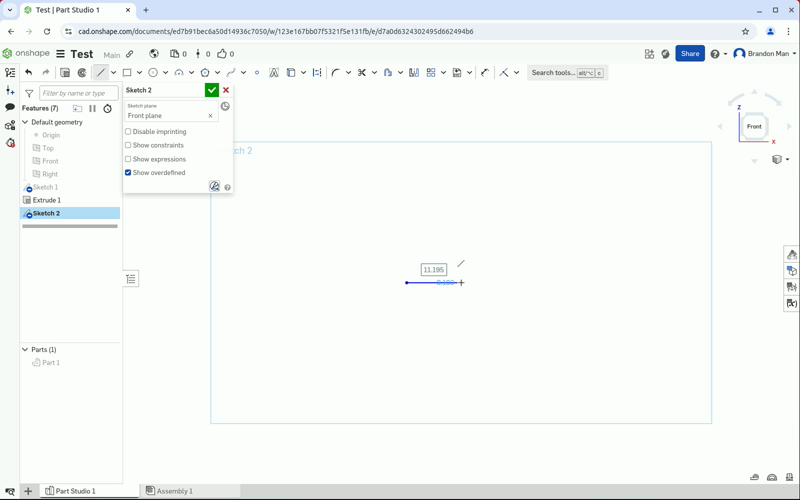
scroll(6)
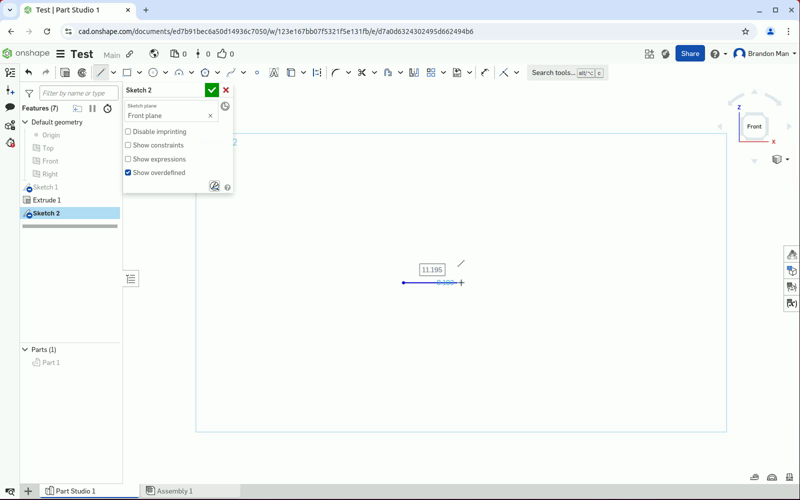
scroll(6)
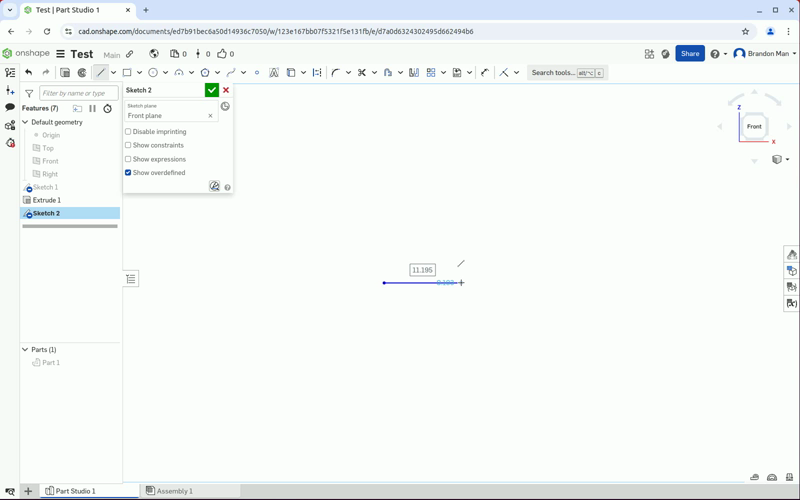
scroll(6)
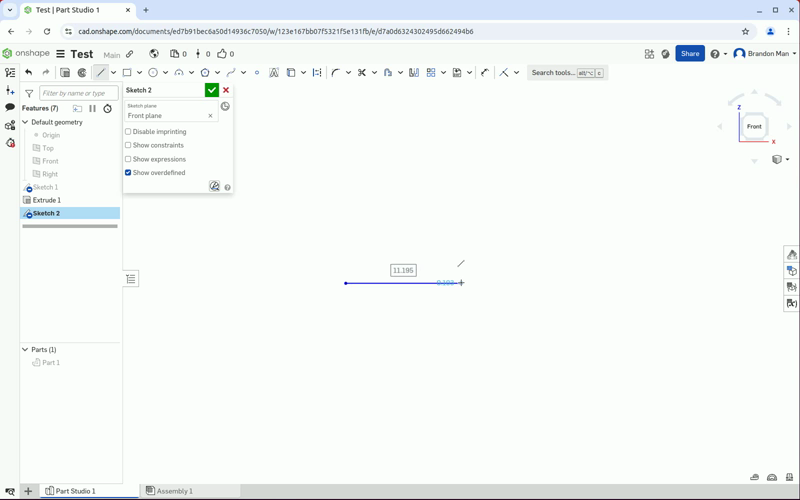
scroll(6)
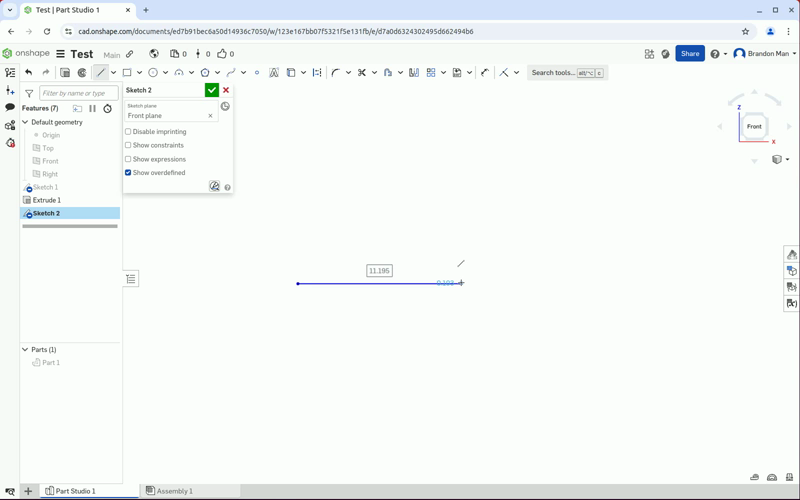
scroll(6)
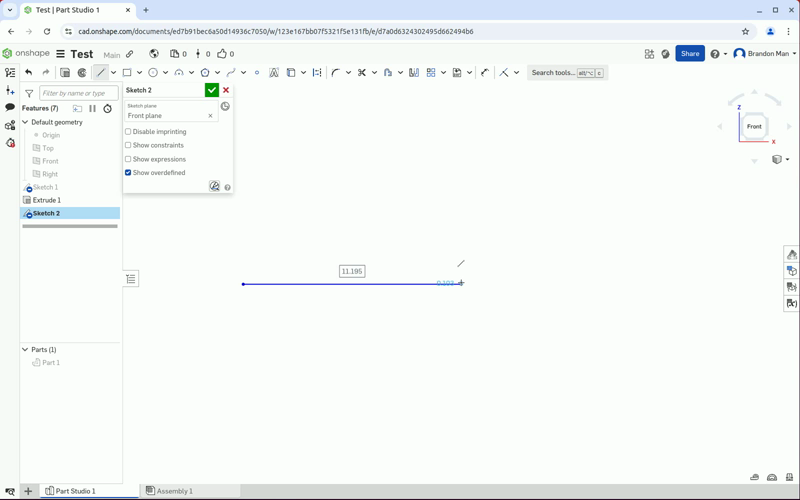
scroll(6)
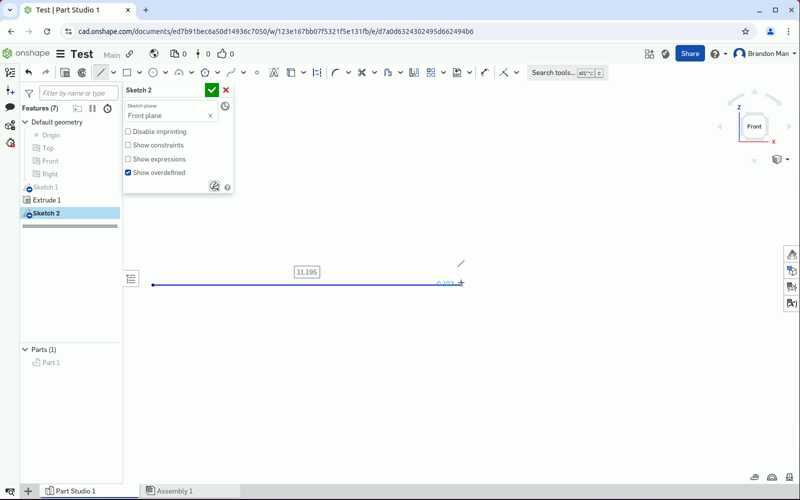
scroll(6)
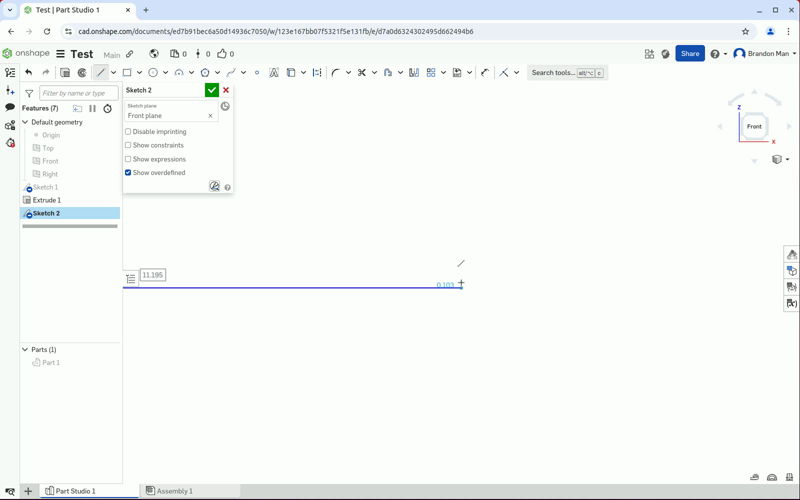
click(461, 282)
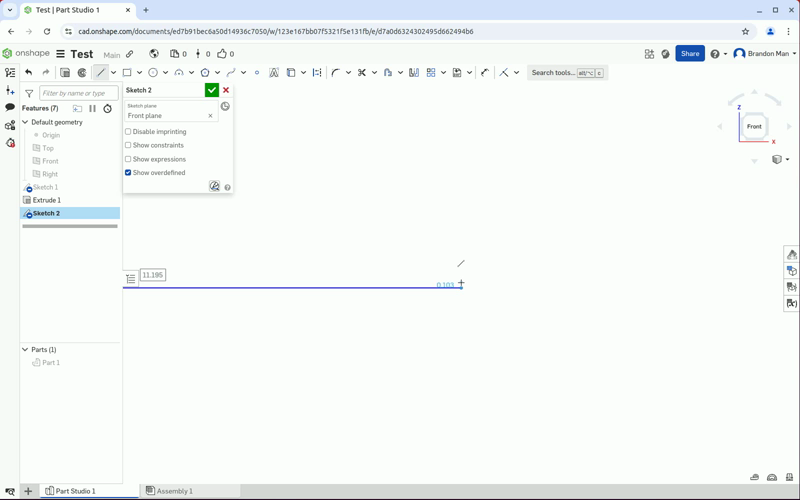
scroll(-6)
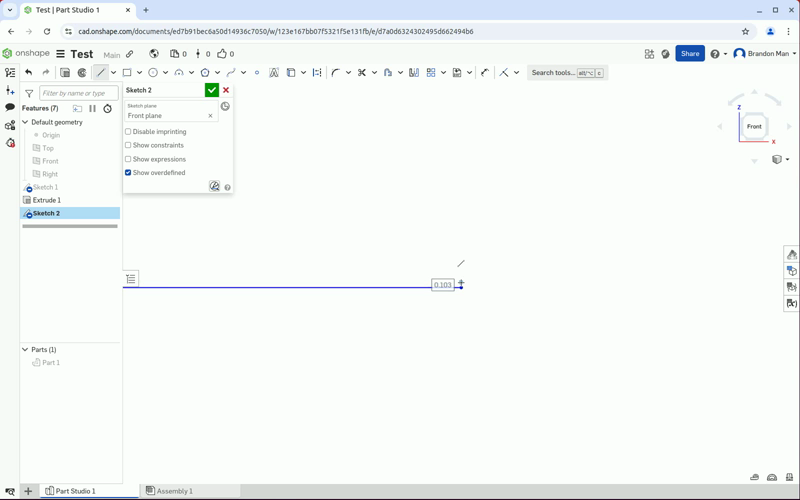
scroll(-6)
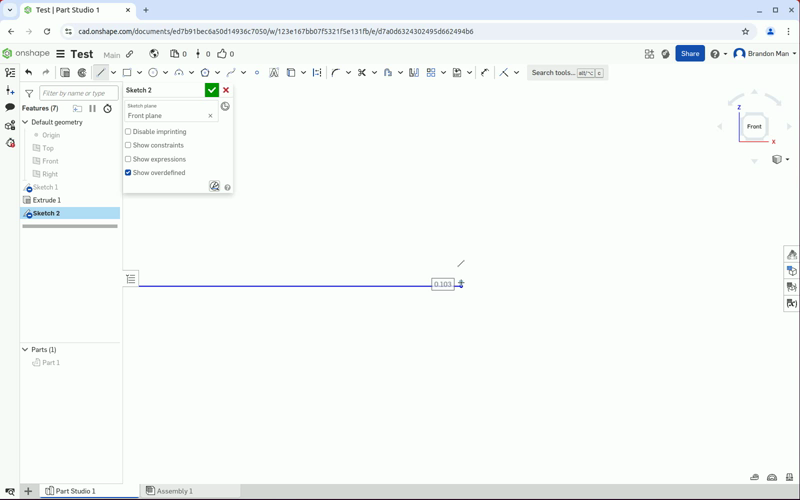
scroll(-6)
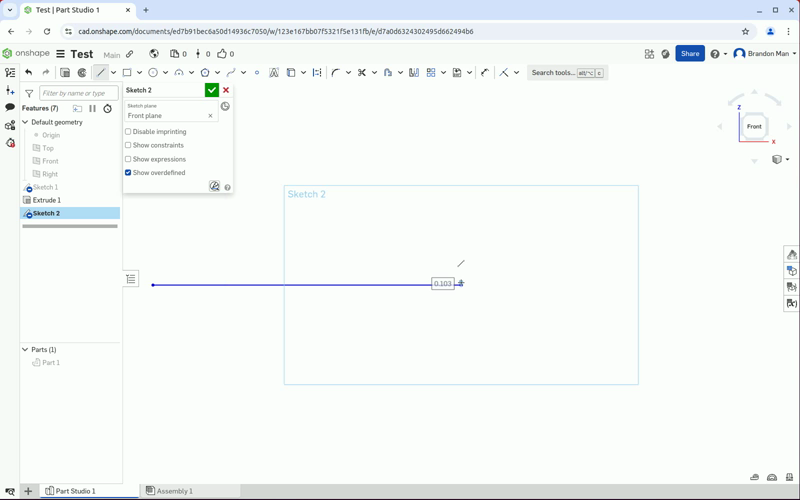
scroll(-6)
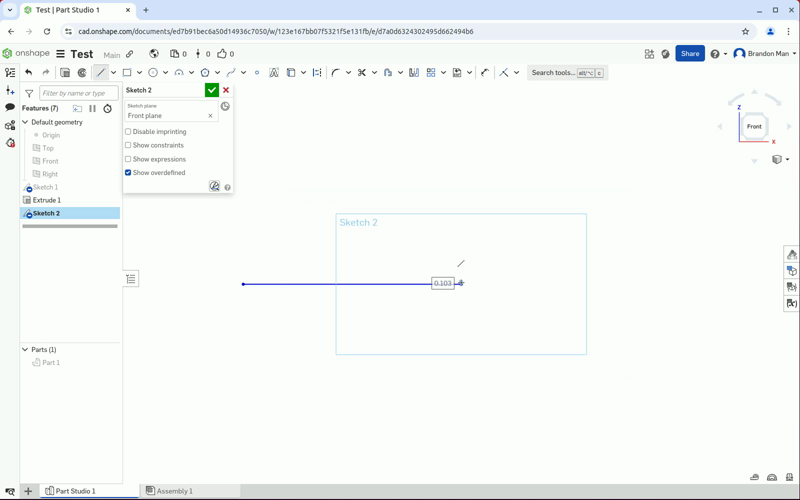
scroll(-6)
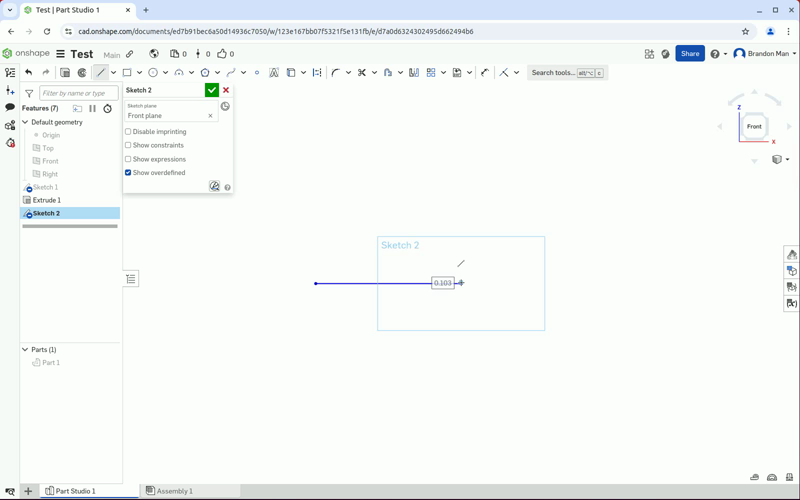
scroll(-6)
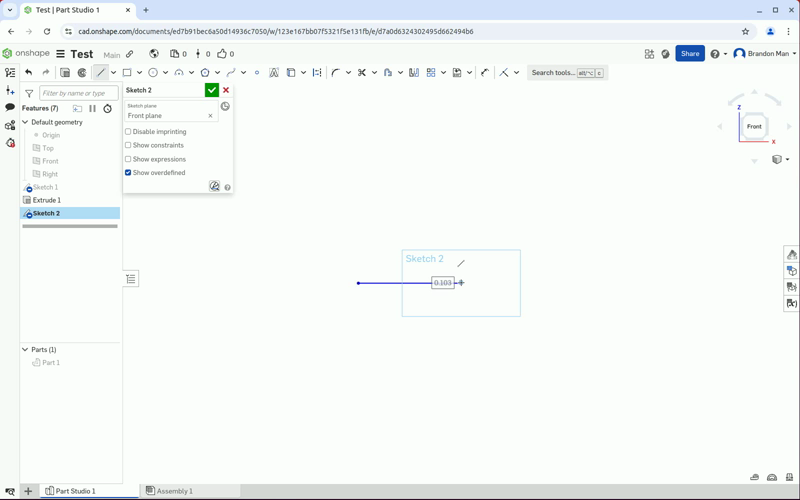
scroll(-6)
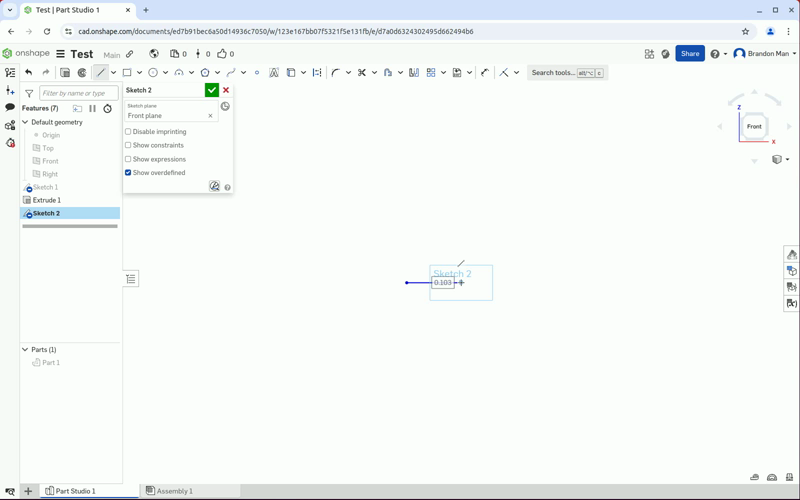
key_up(shift)
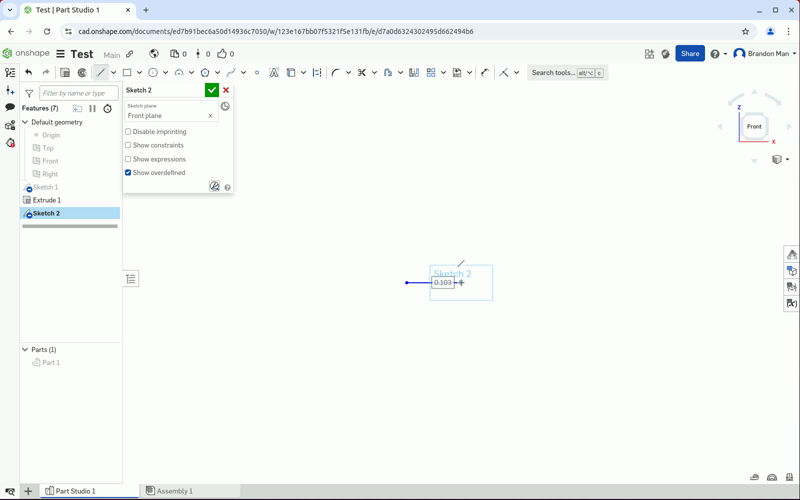
key_down(shift)
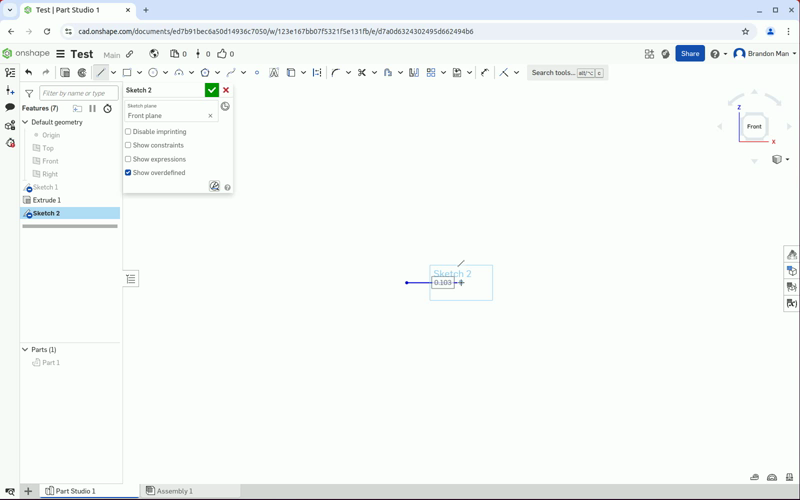
mouse_move(491, 282)
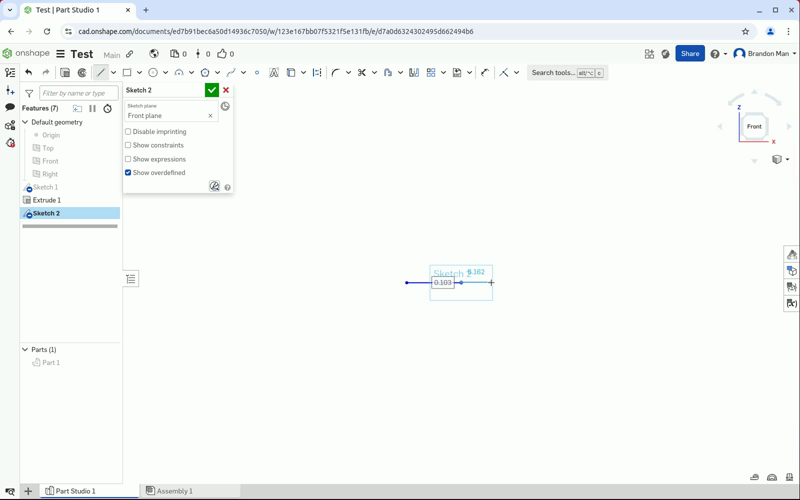
mouse_move(406, 282)
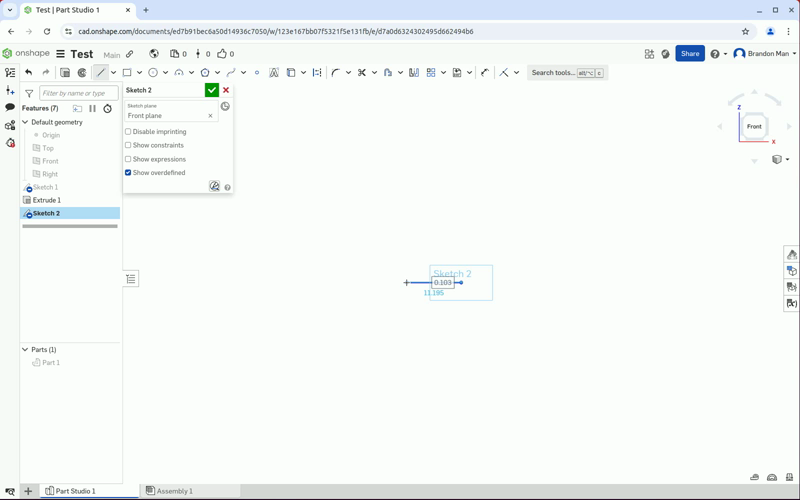
scroll(6)
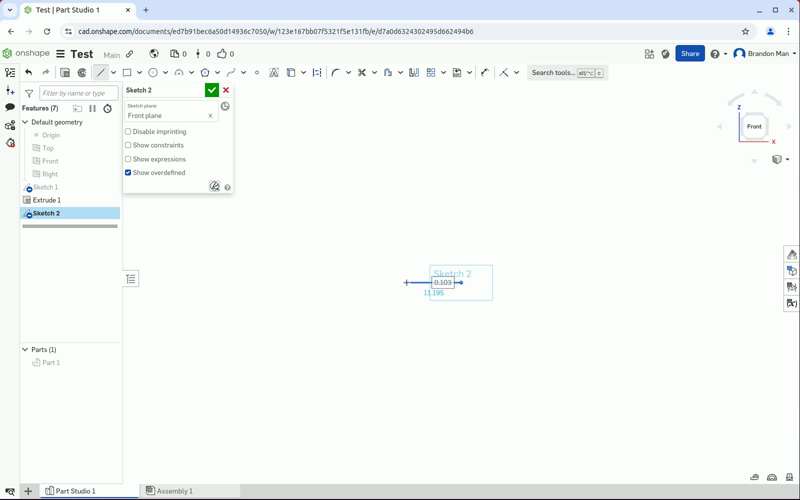
scroll(6)
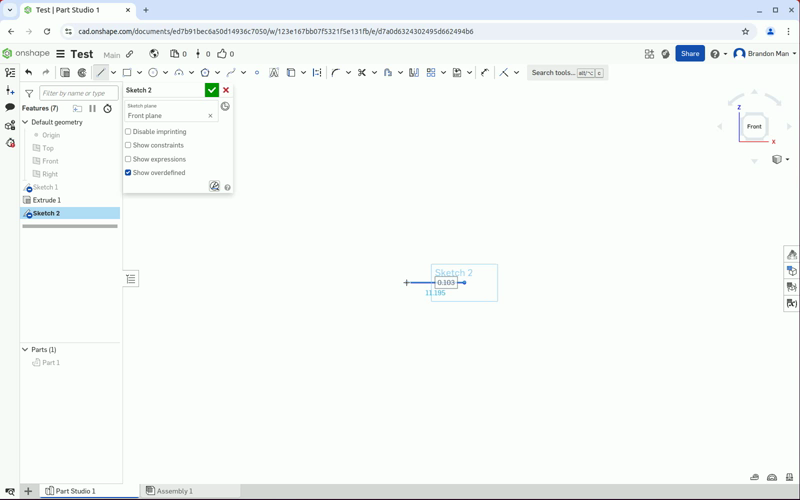
scroll(6)
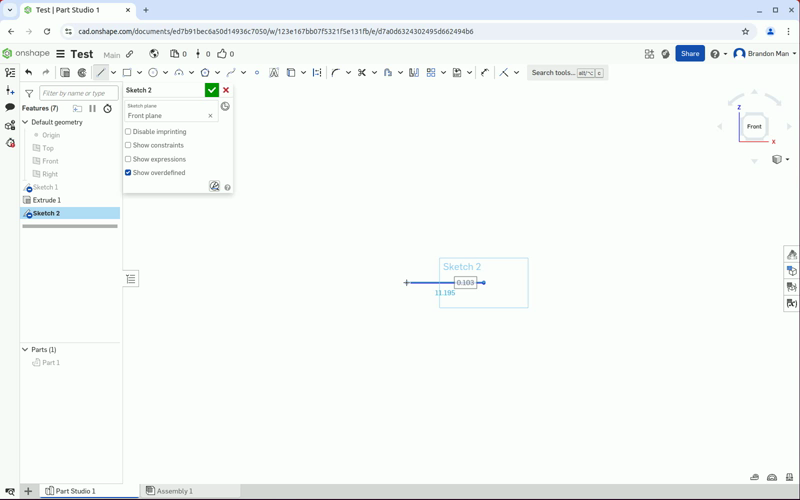
scroll(6)
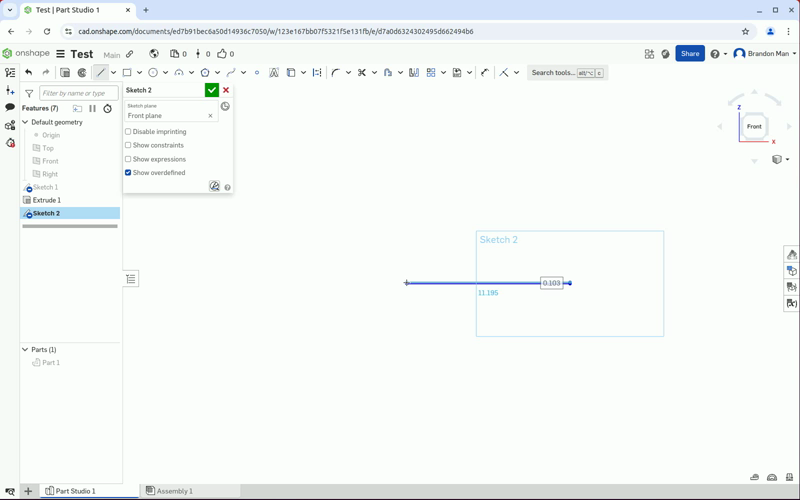
scroll(6)
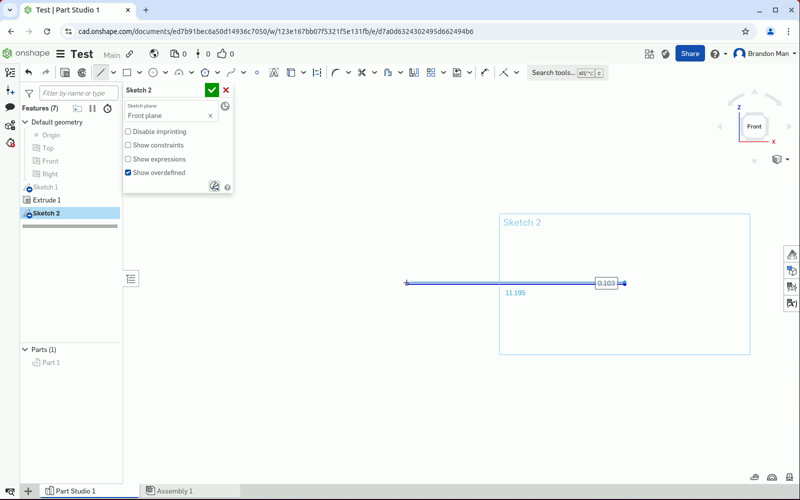
scroll(6)
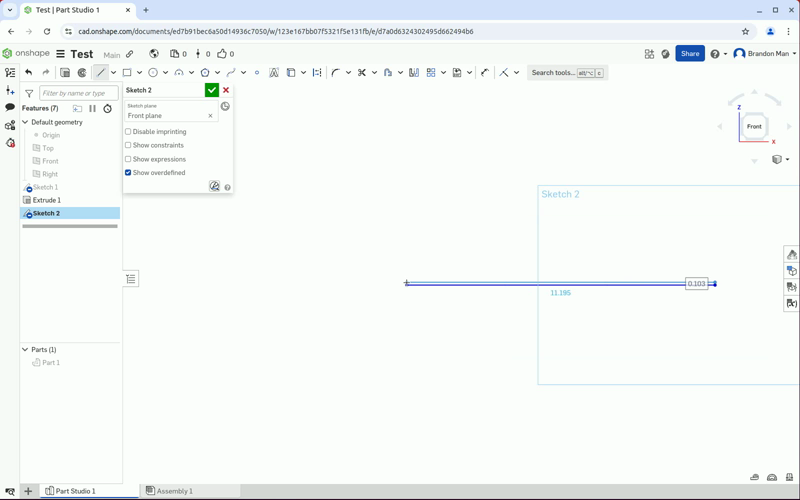
scroll(6)
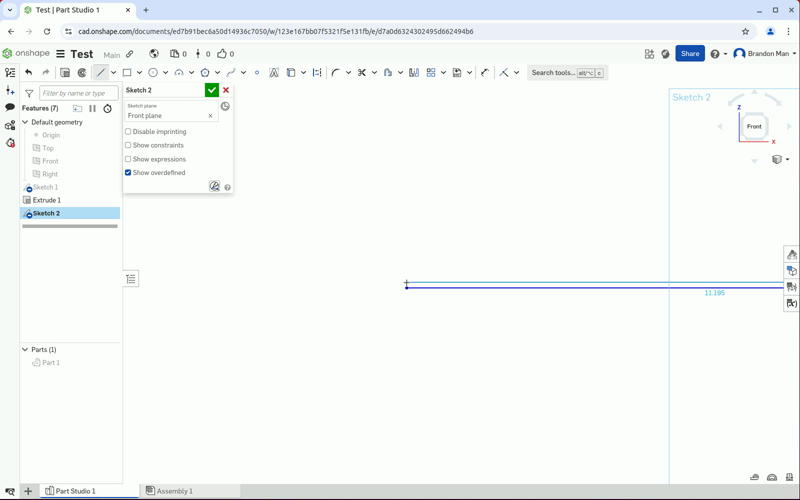
click(406, 282)
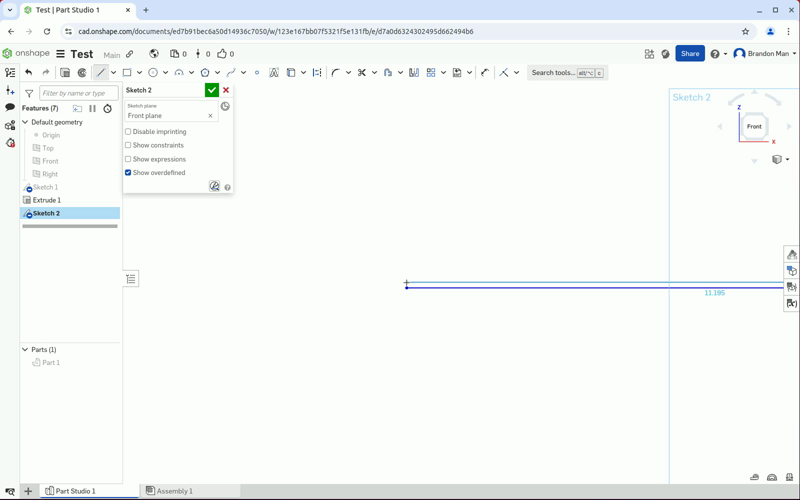
scroll(-6)
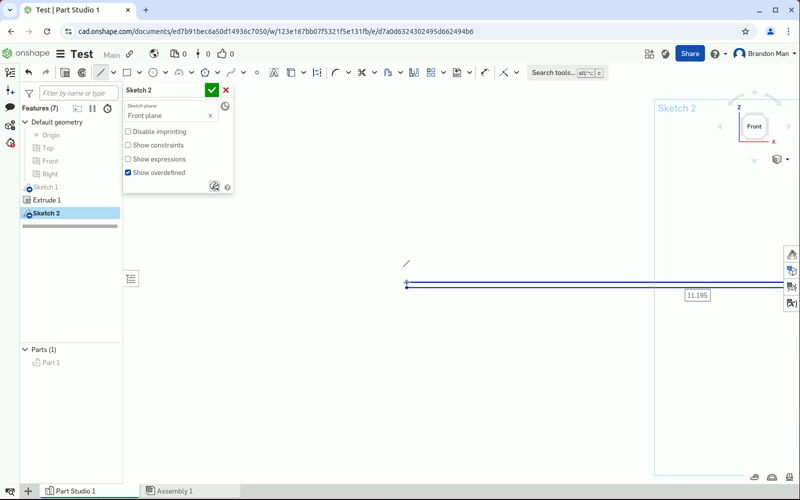
scroll(-6)
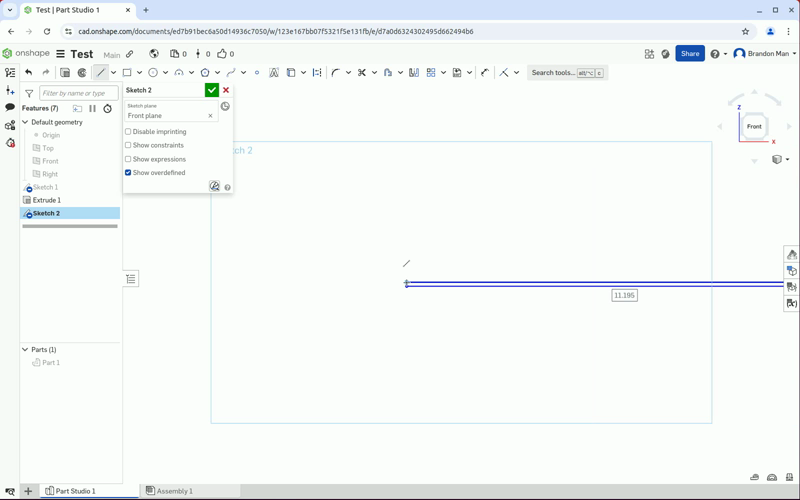
scroll(-6)
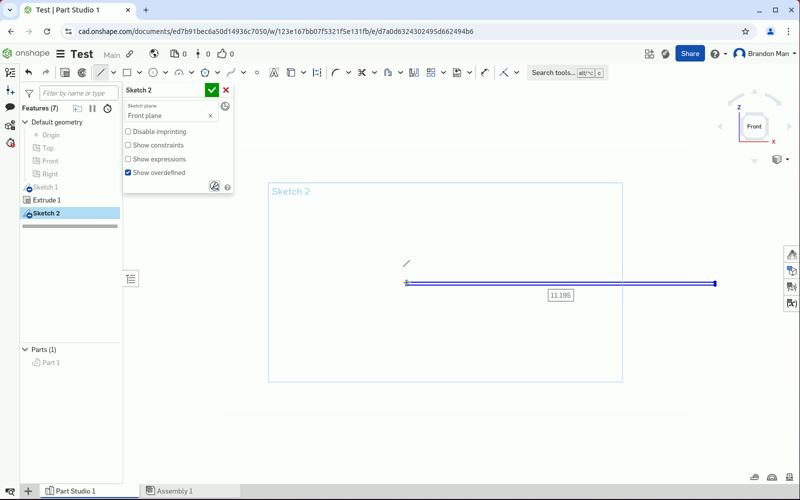
scroll(-6)
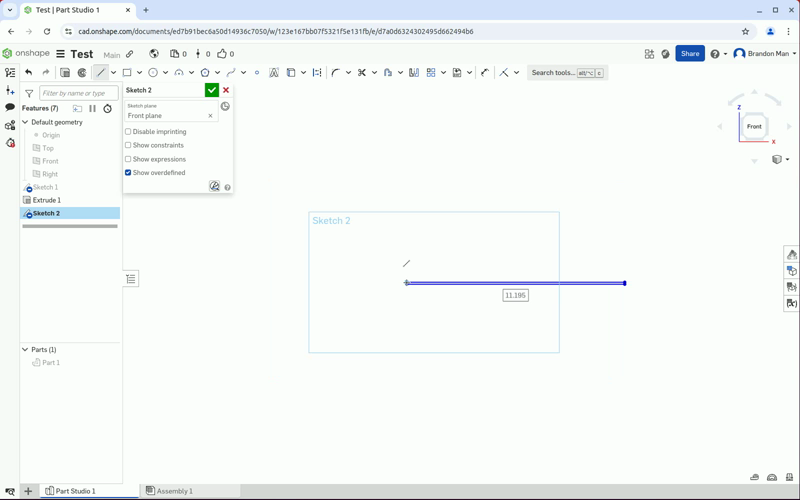
scroll(-6)
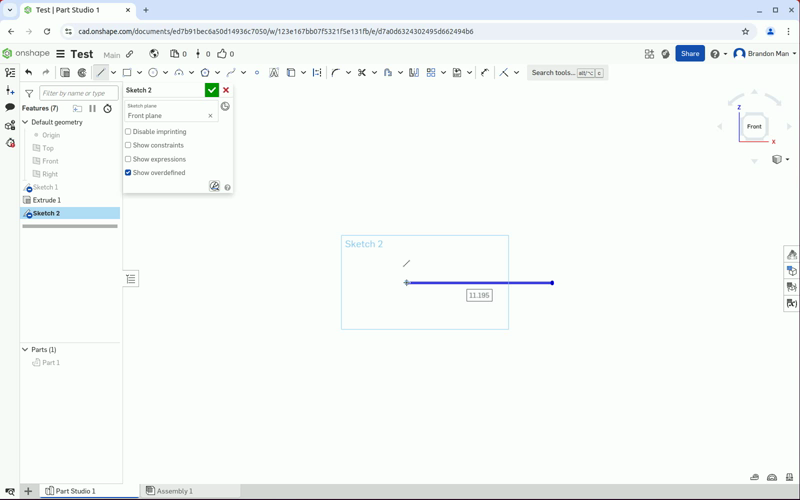
scroll(-6)
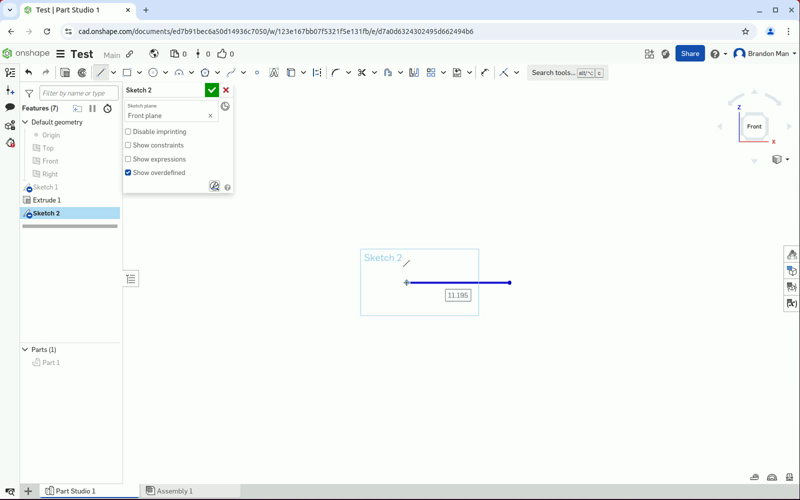
scroll(-6)
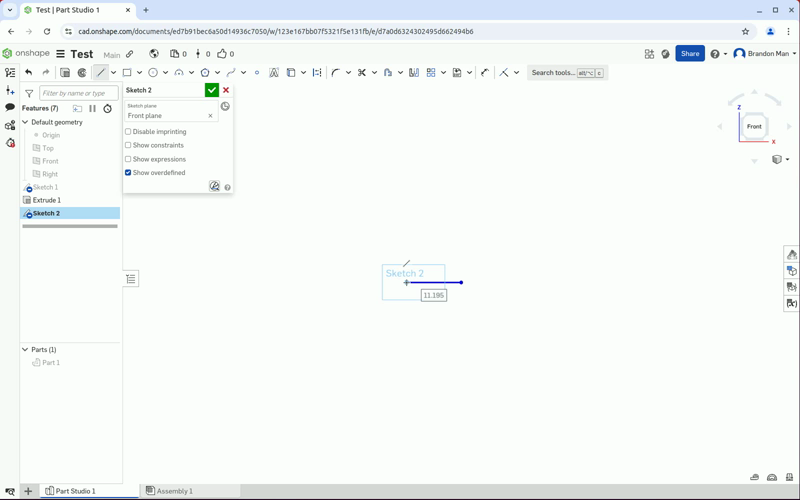
key_up(shift)
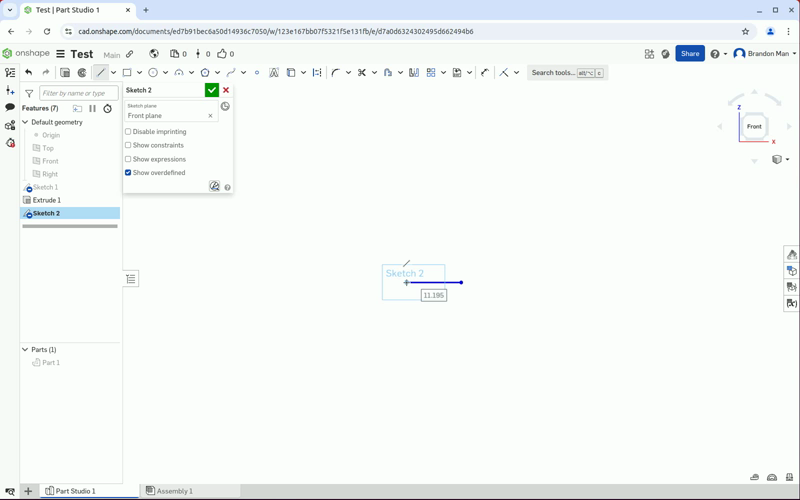
mouse_move(436, 282)
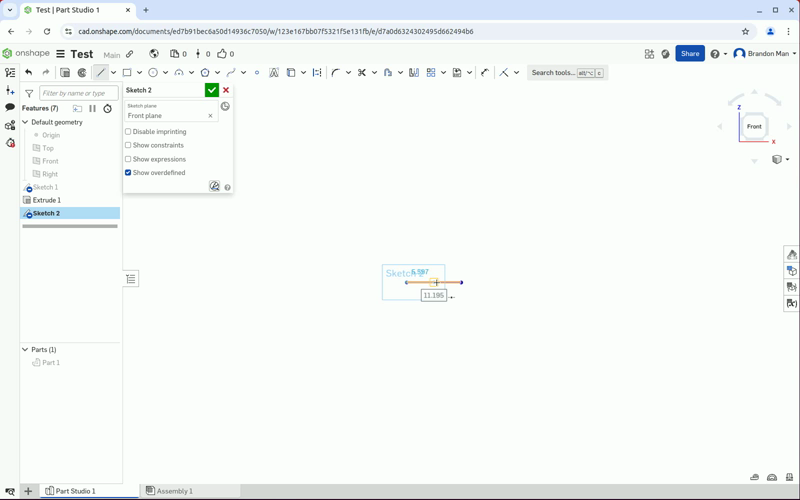
key_down(shift)
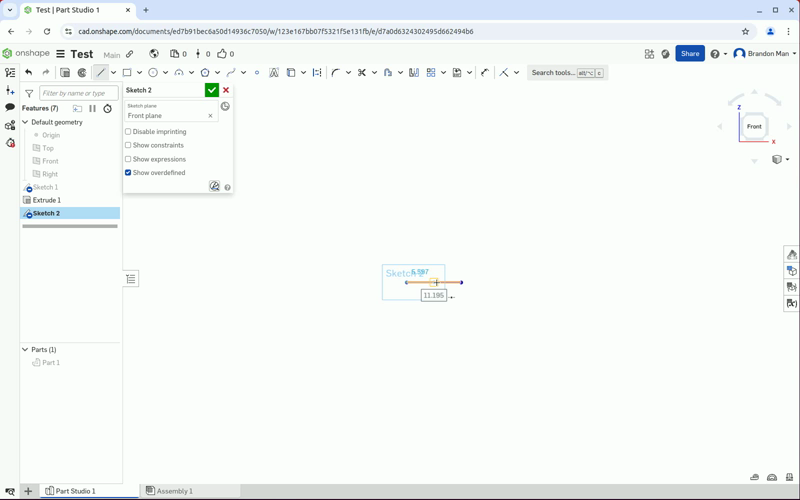
mouse_move(406, 282)
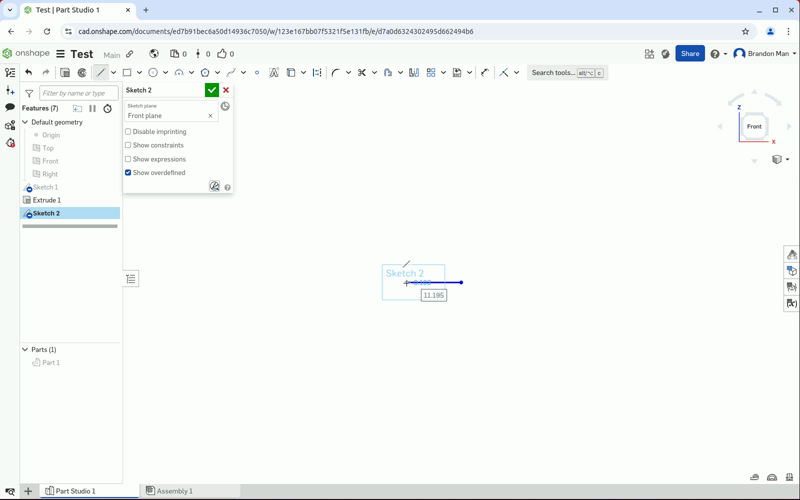
scroll(6)
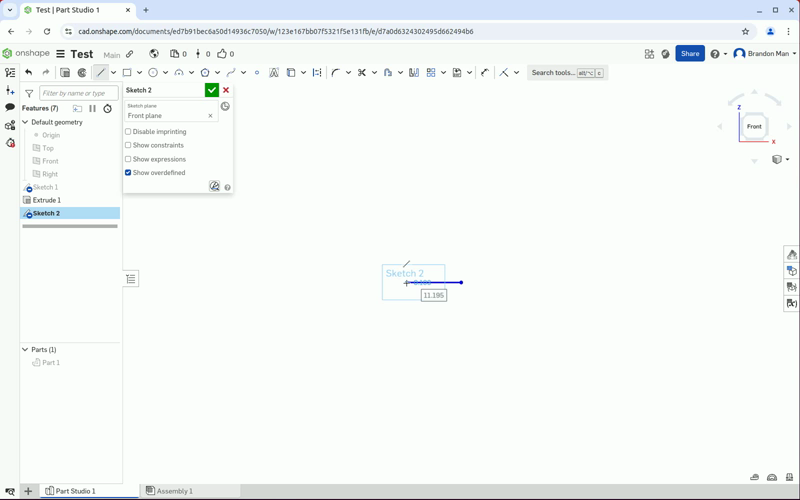
scroll(6)
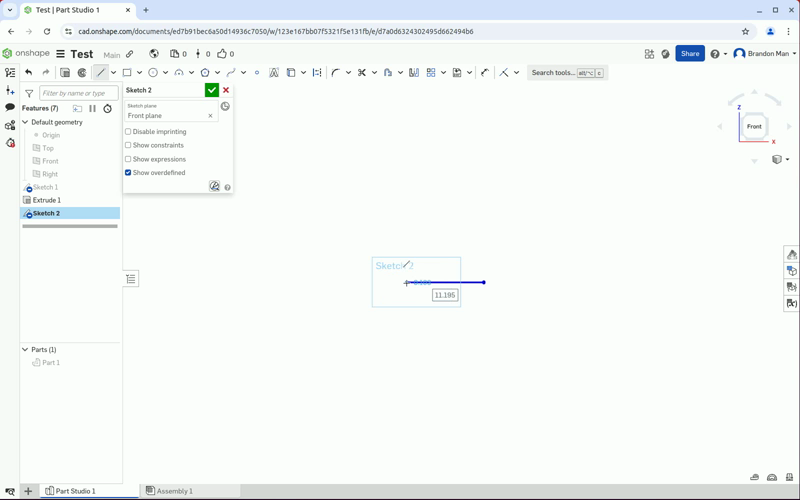
scroll(6)
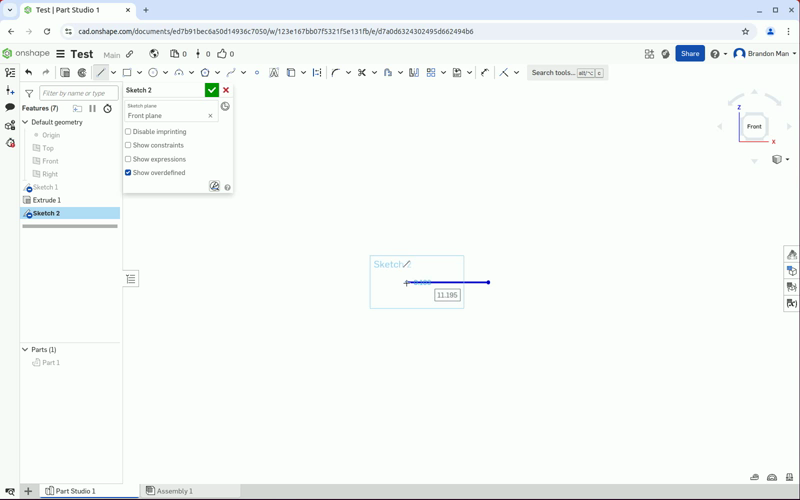
scroll(6)
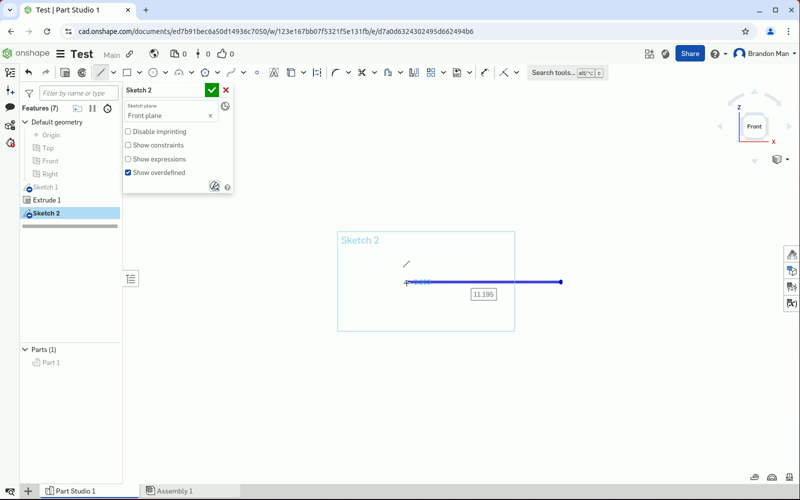
scroll(6)
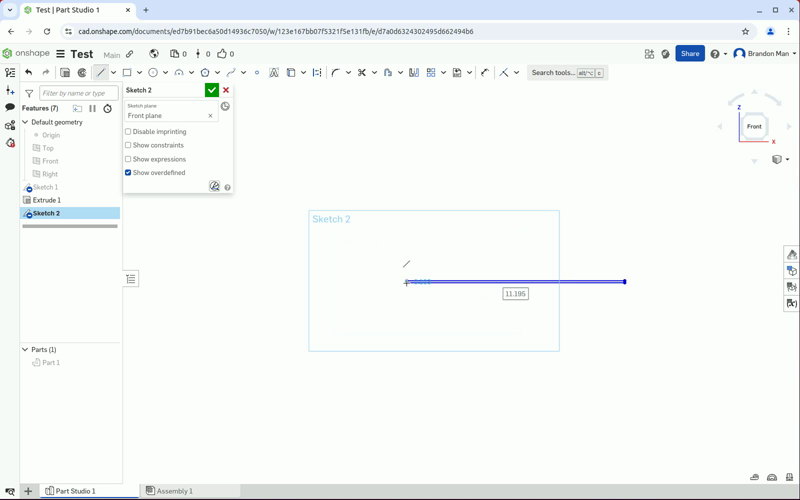
scroll(6)
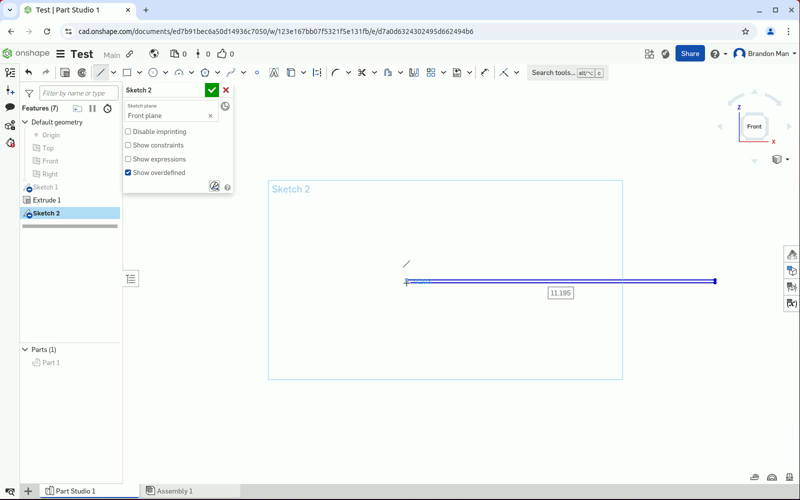
scroll(6)
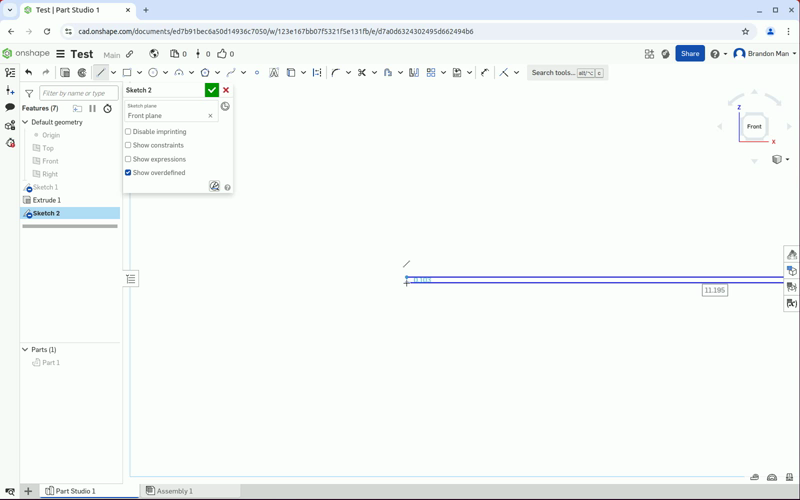
key_up(shift)
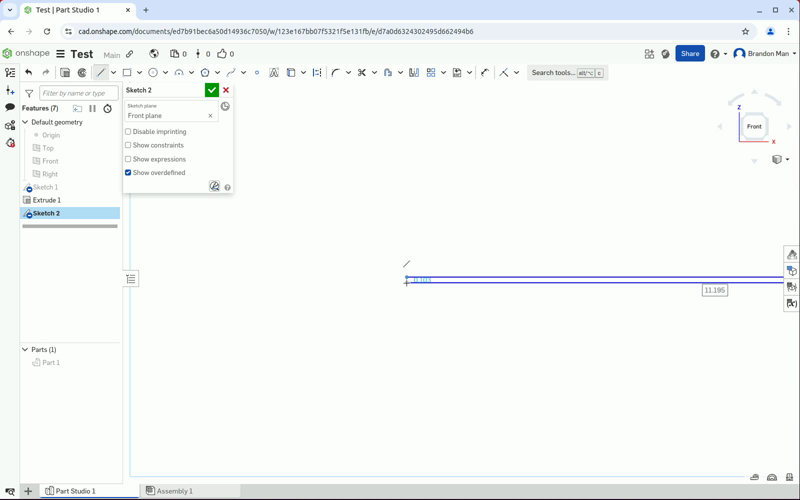
click(406, 282)
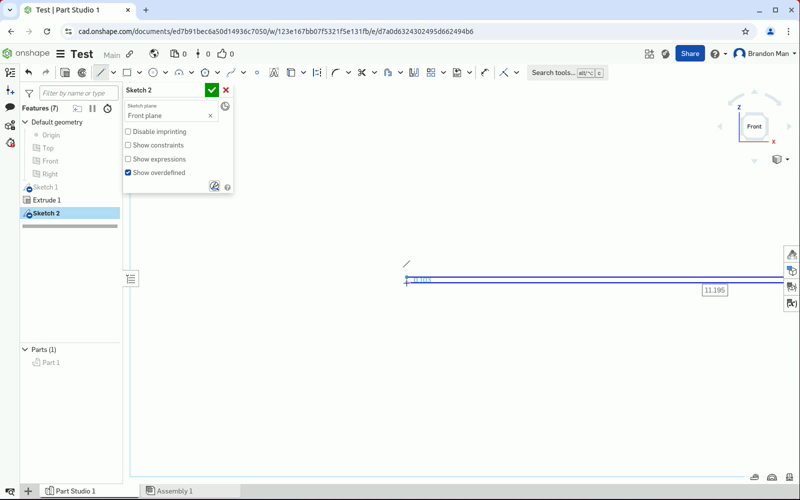
scroll(-6)
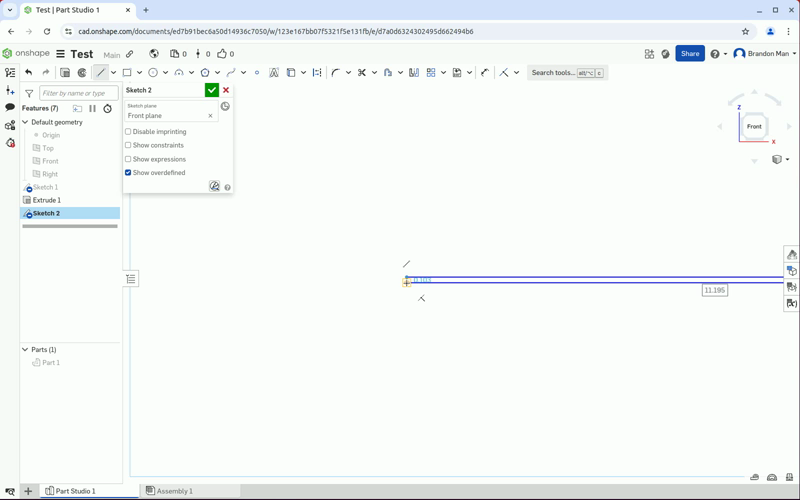
scroll(-6)
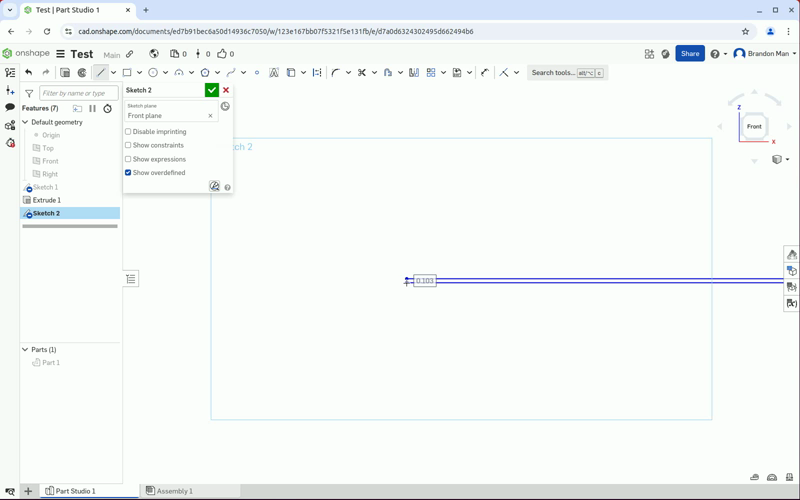
scroll(-6)
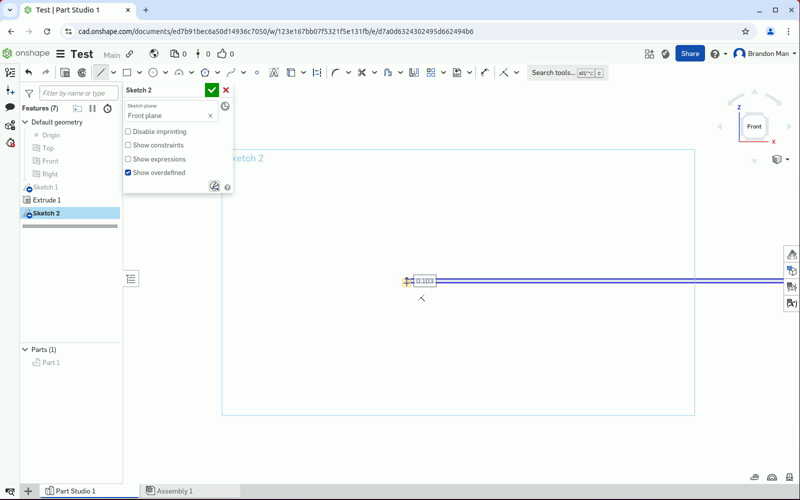
scroll(-6)
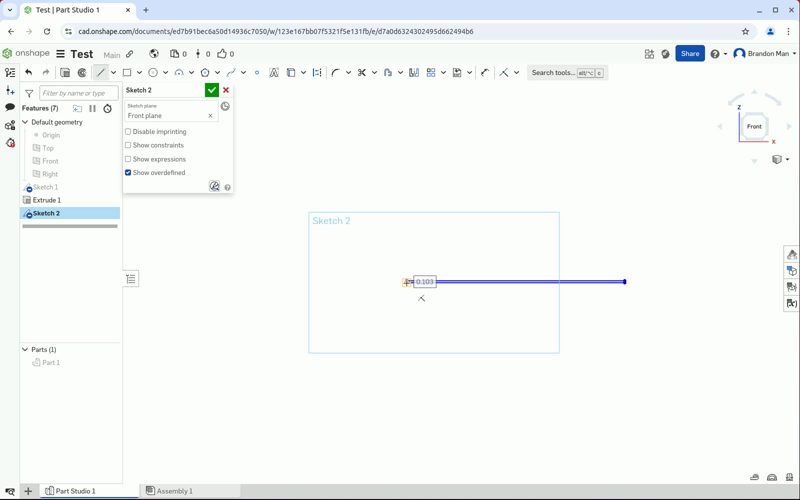
scroll(-6)
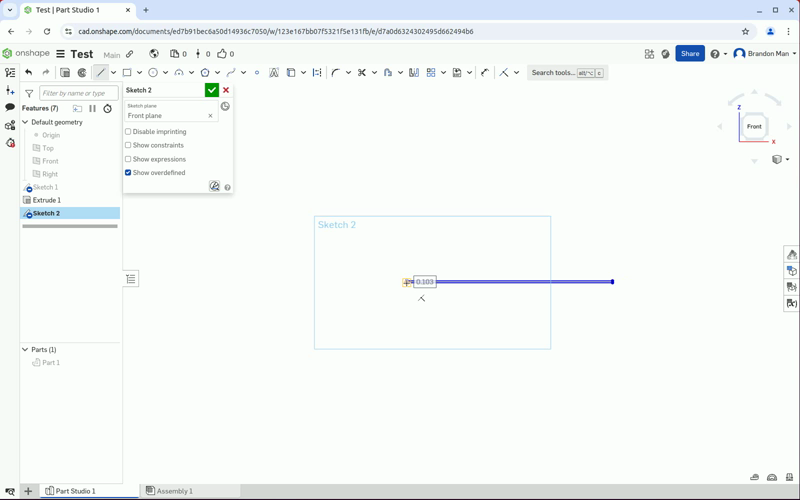
scroll(-6)
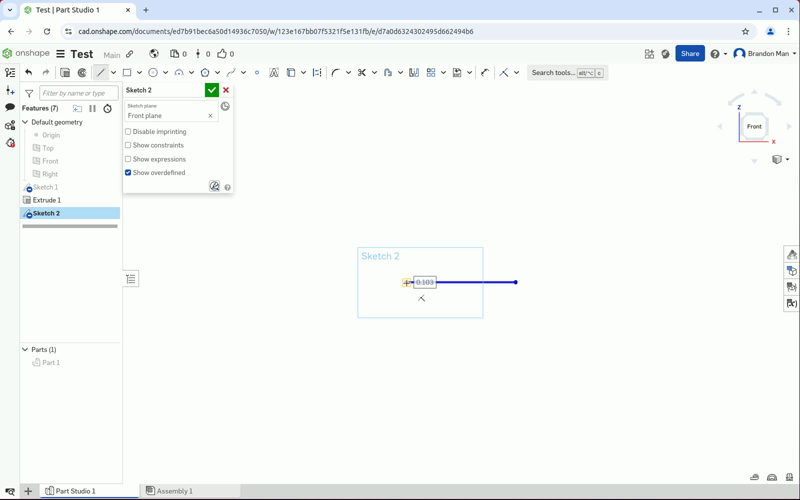
scroll(-6)
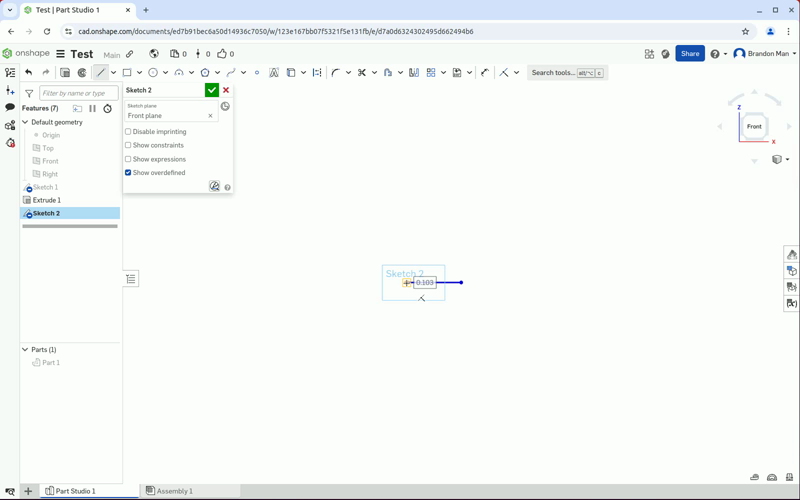
key(esc)
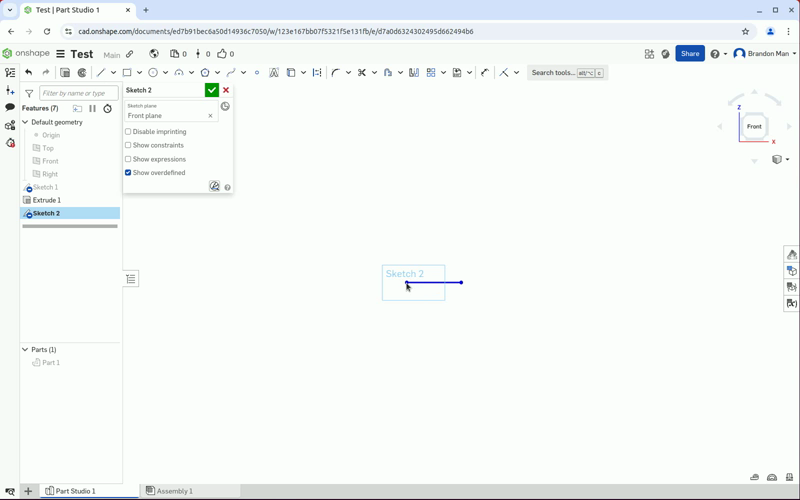
mouse_move(426, 282)
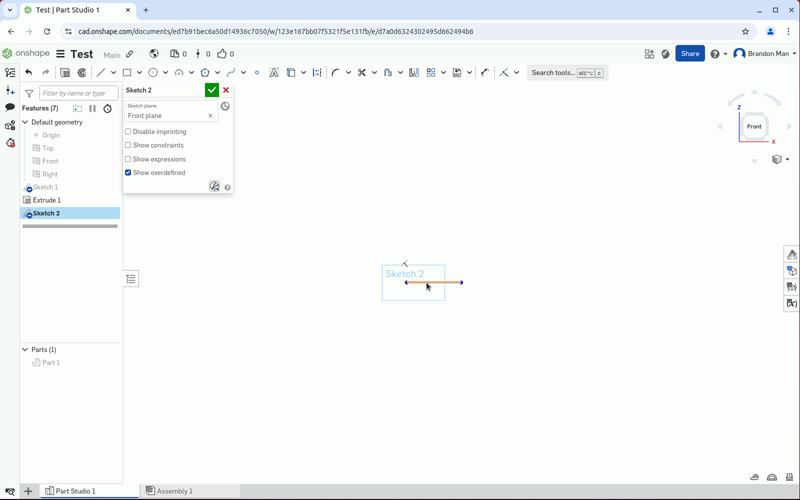
scroll(6)
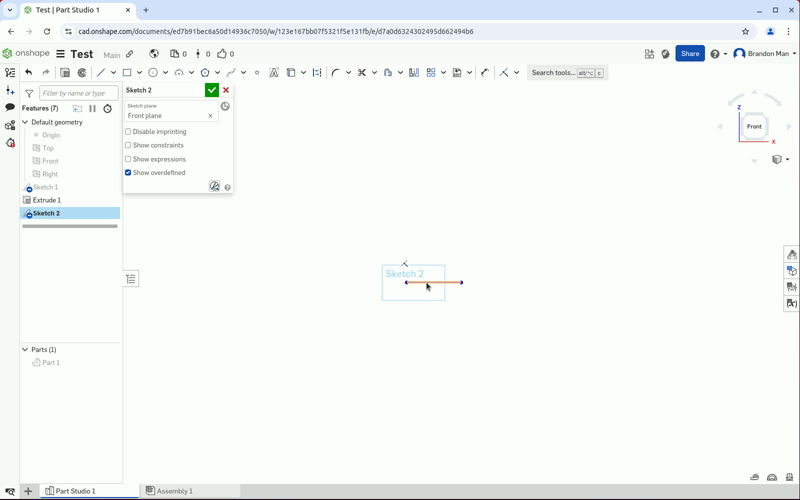
scroll(6)
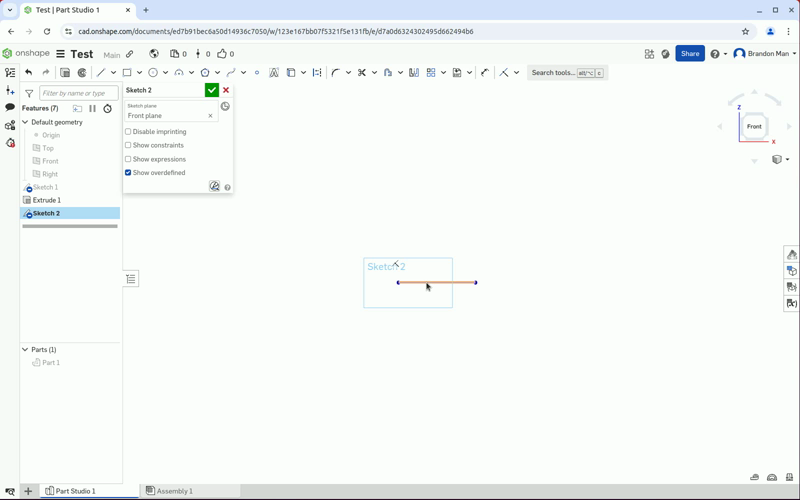
scroll(6)
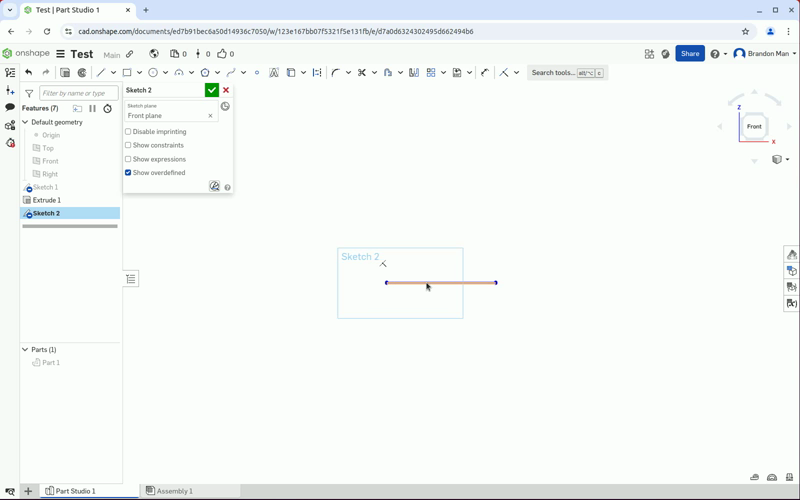
scroll(6)
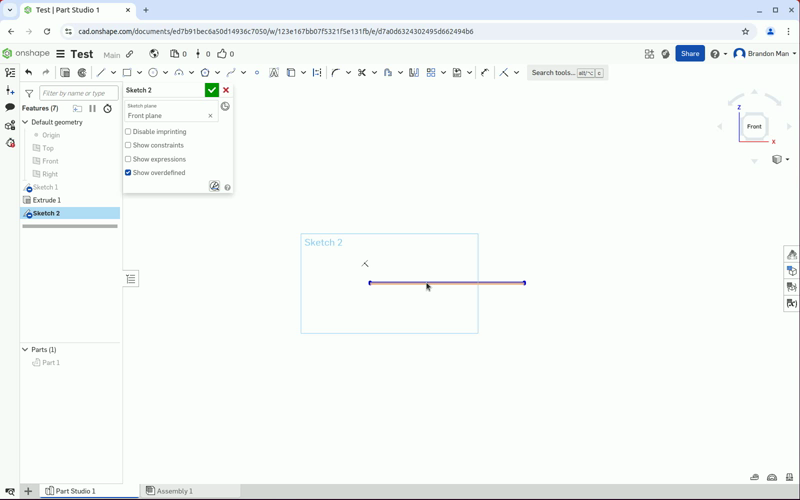
scroll(6)
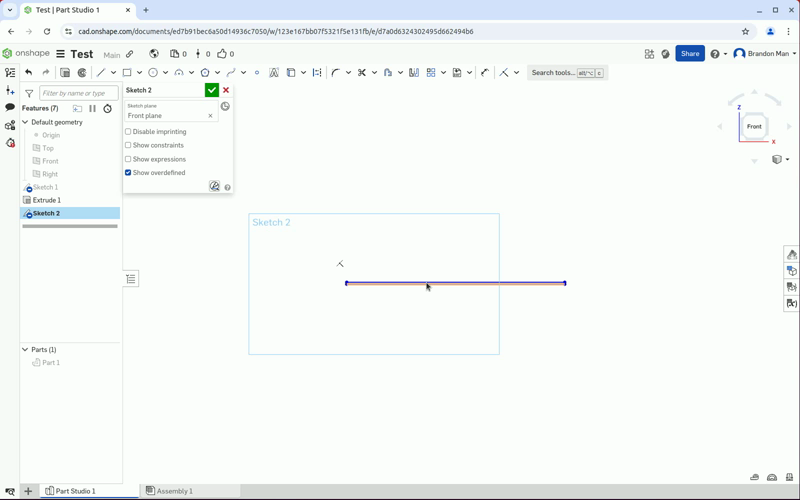
scroll(6)
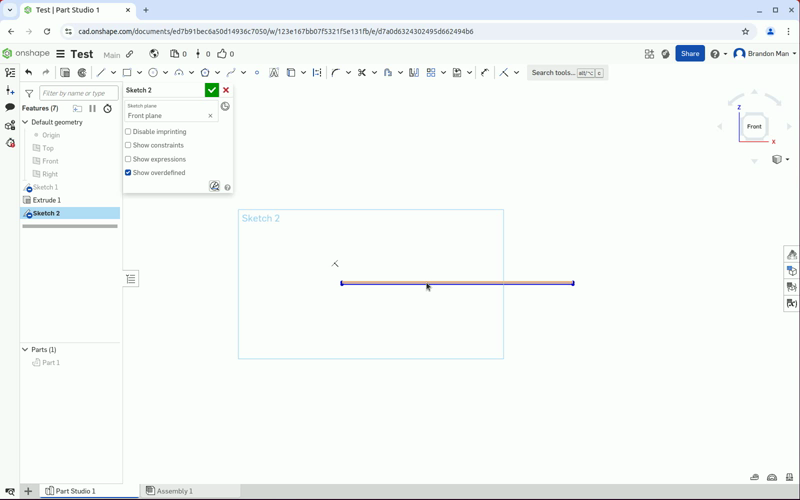
scroll(6)
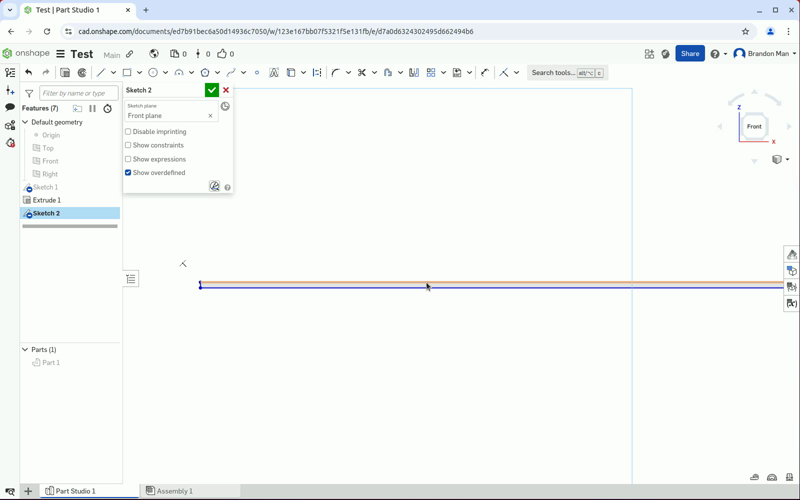
click(426, 282)
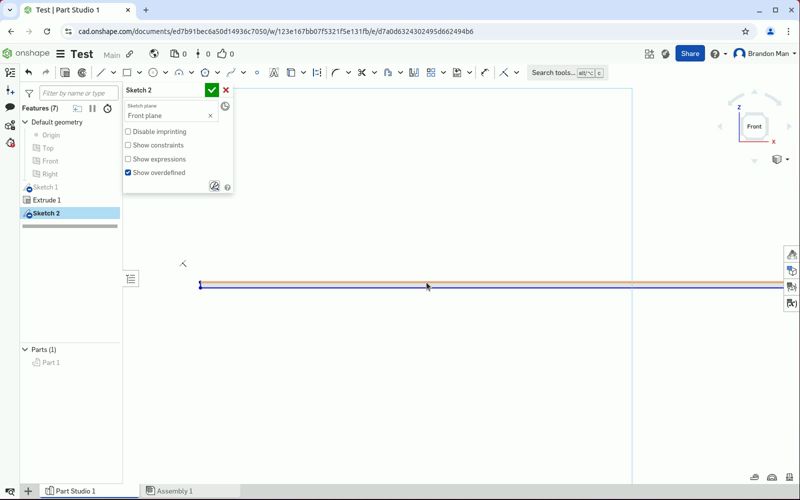
scroll(-6)
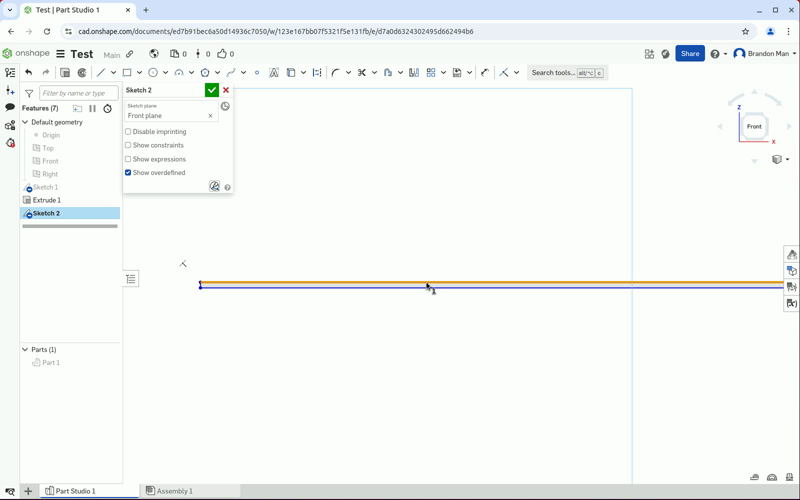
scroll(-6)
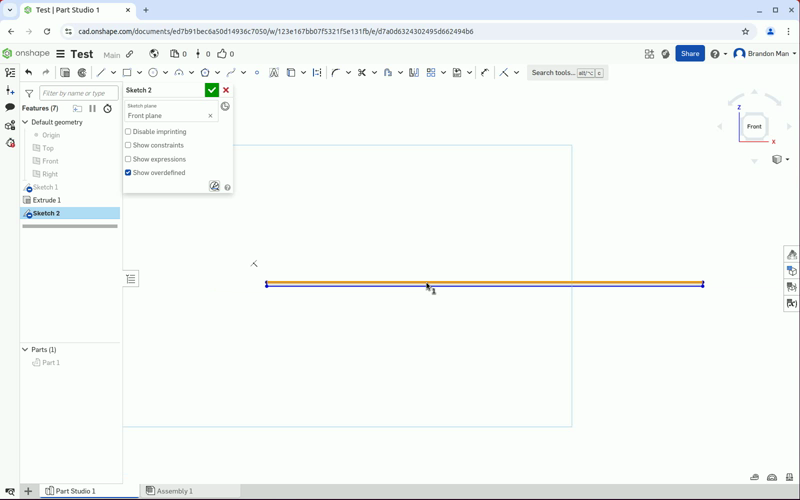
scroll(-6)
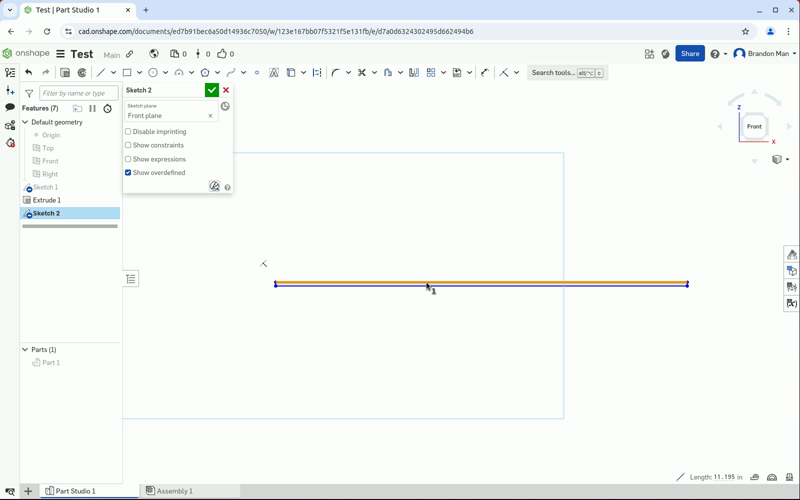
scroll(-6)
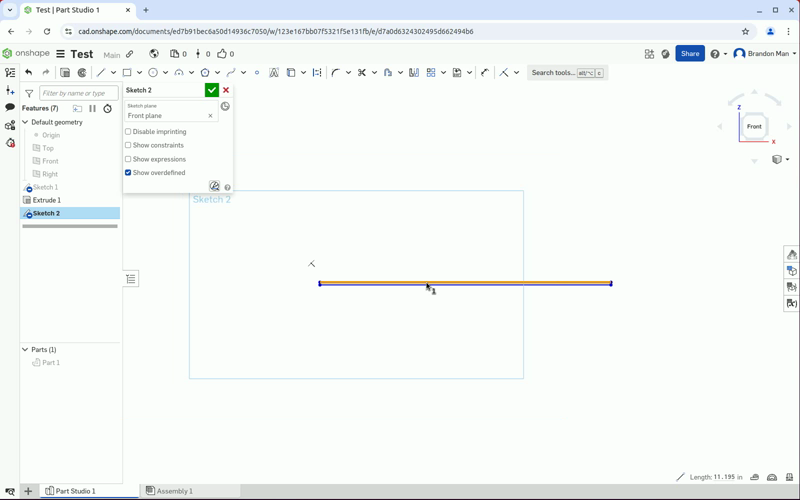
scroll(-6)
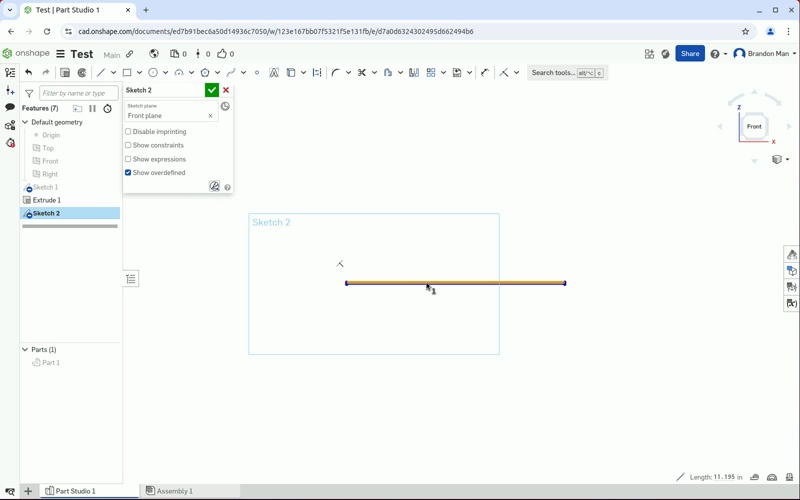
scroll(-6)
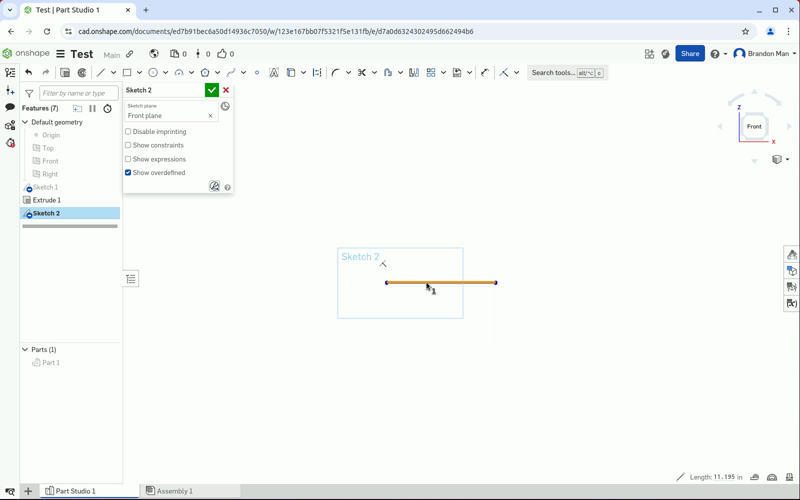
scroll(-6)
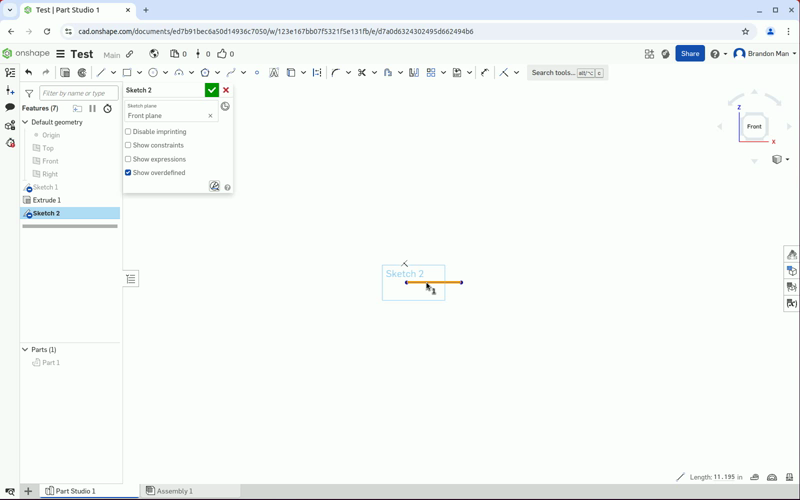
mouse_move(73, 352)
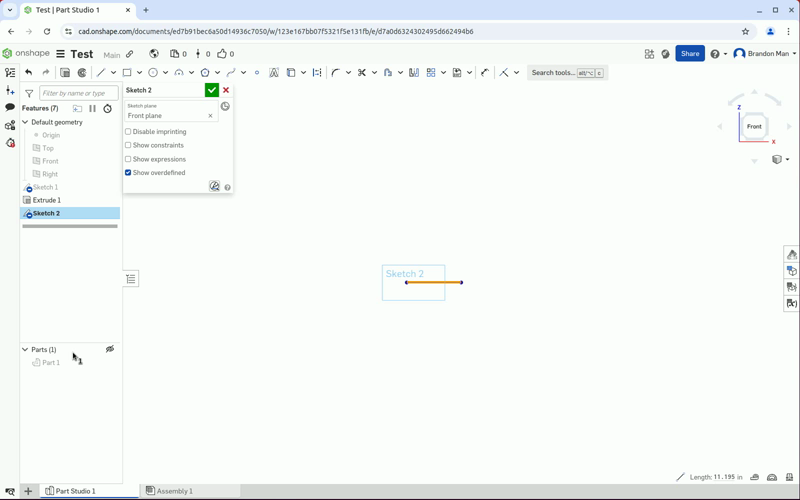
key(shift+y)
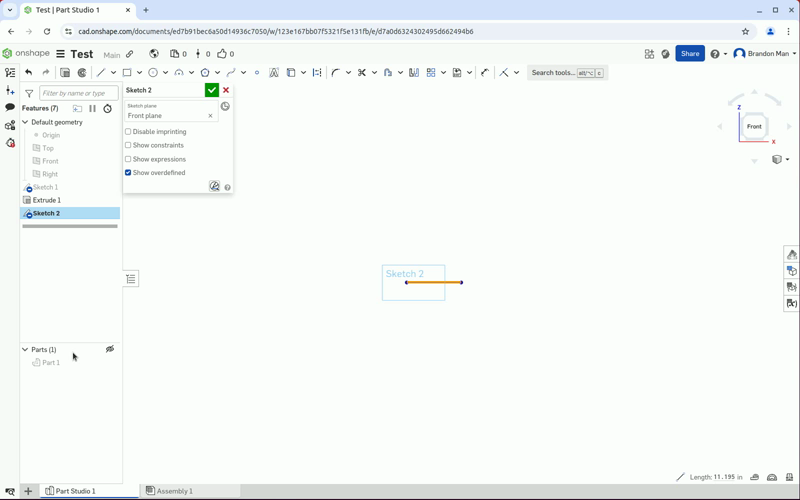
key(shift+e)
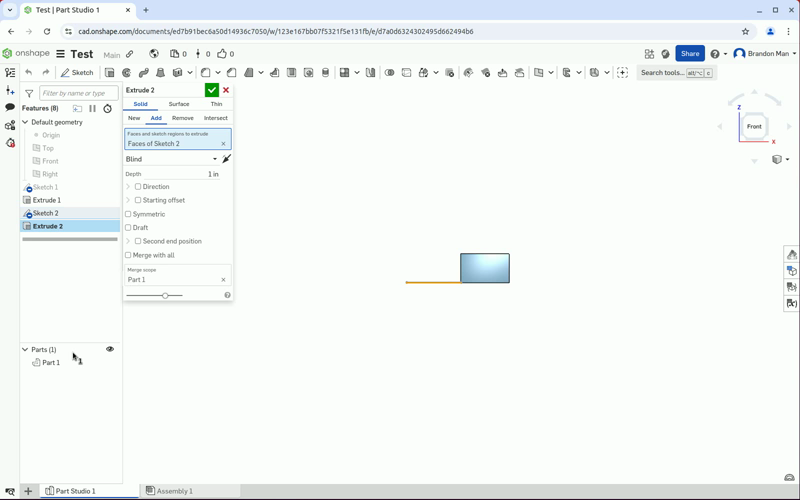
mouse_move(143, 106)
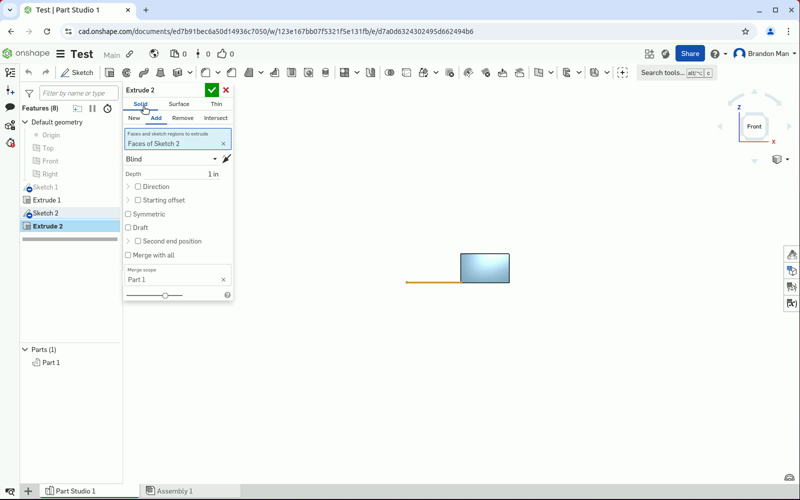
click(143, 106)
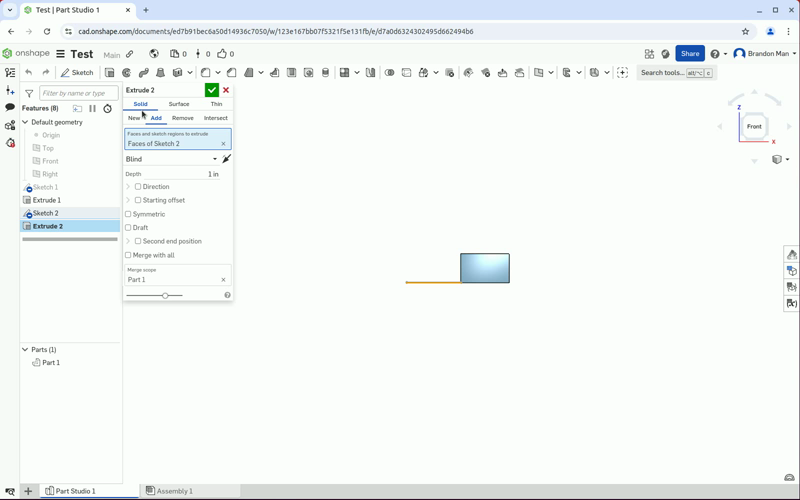
mouse_move(137, 120)
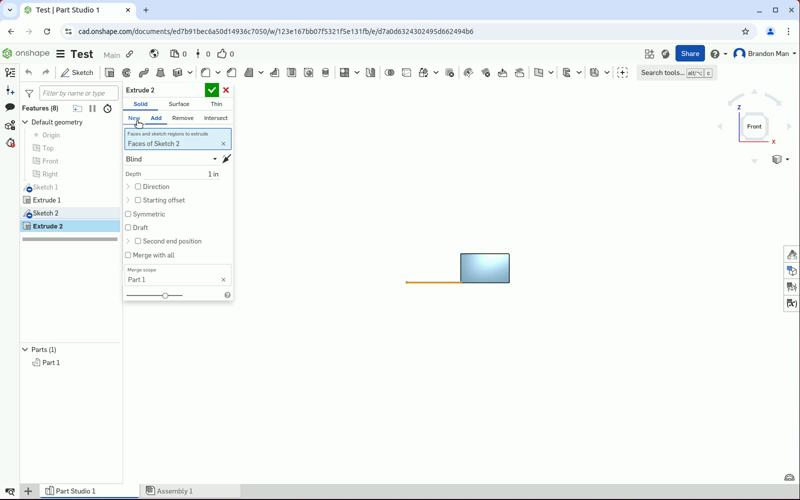
click(137, 120)
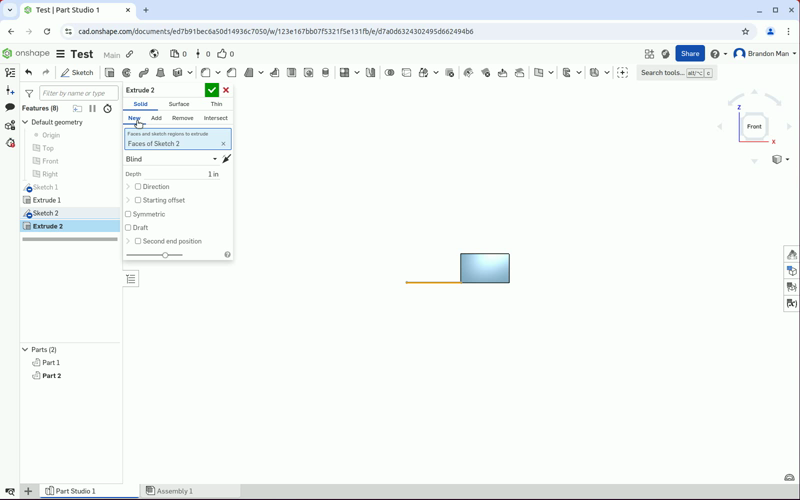
key(tab, 4)
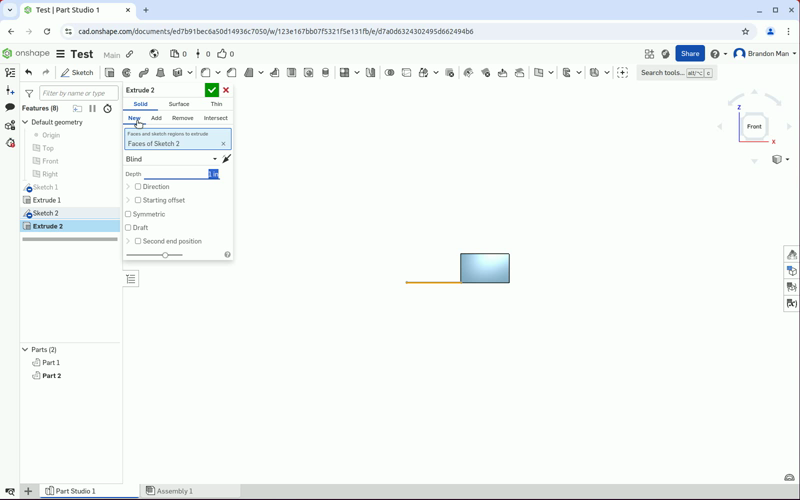
text(11.313)
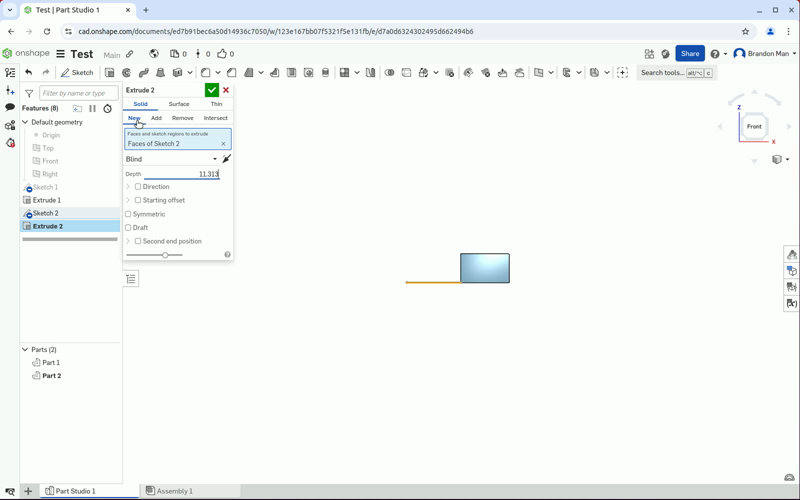
key(enter)
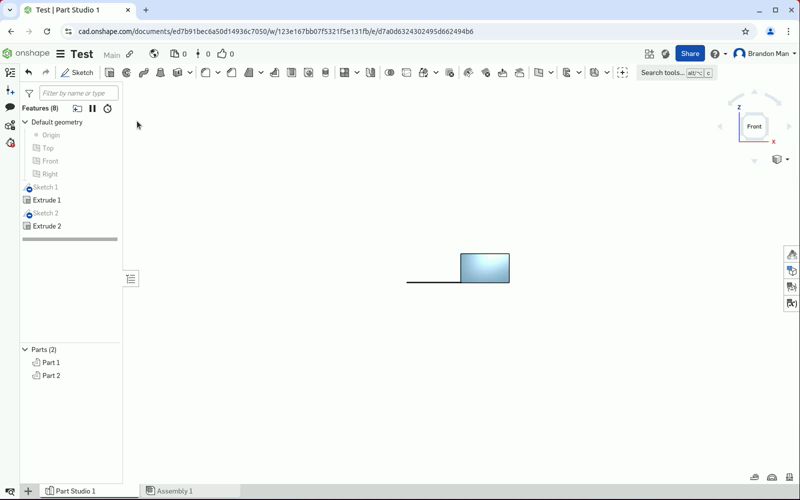
key(shift+h)
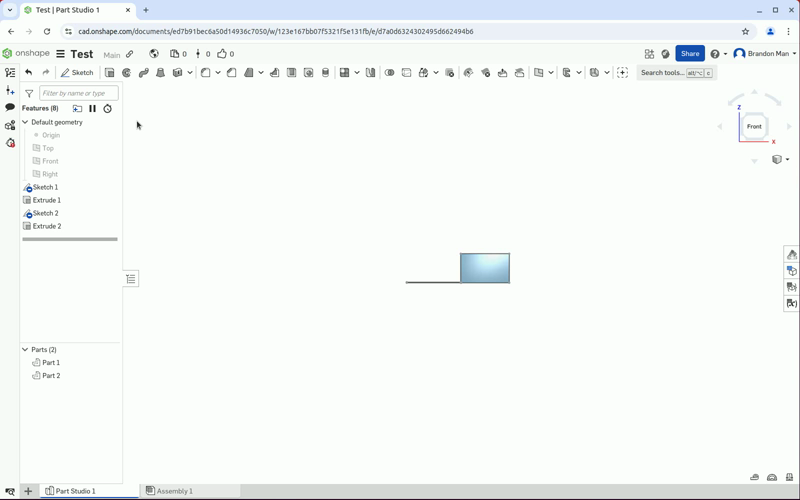
key(shift+h)
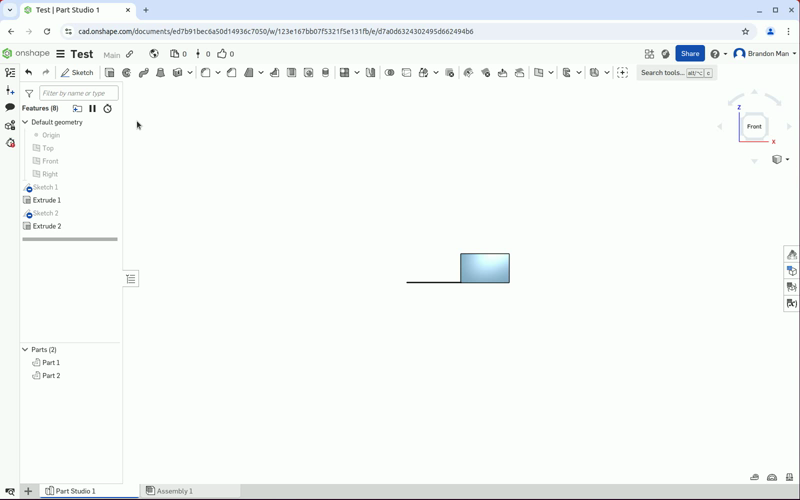
mouse_move(73, 189)
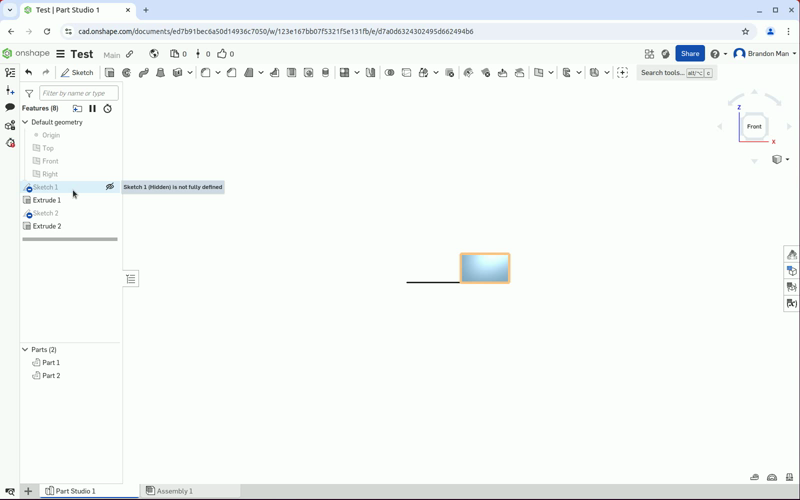
click(73, 189)
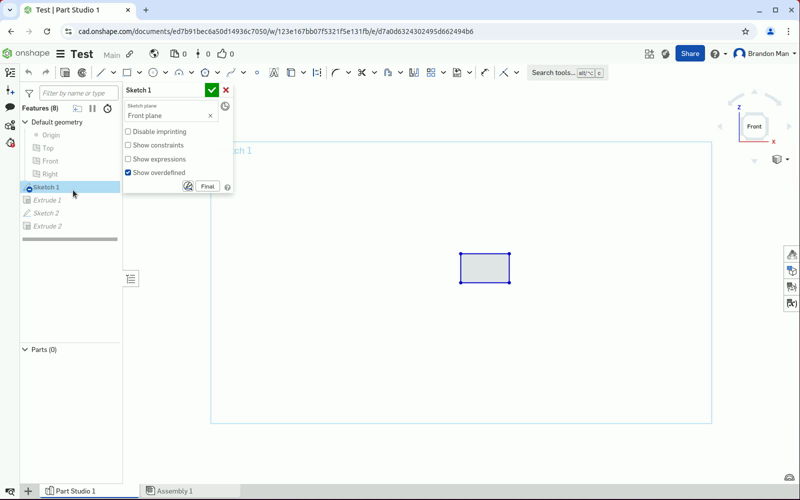
mouse_move(229, 92)
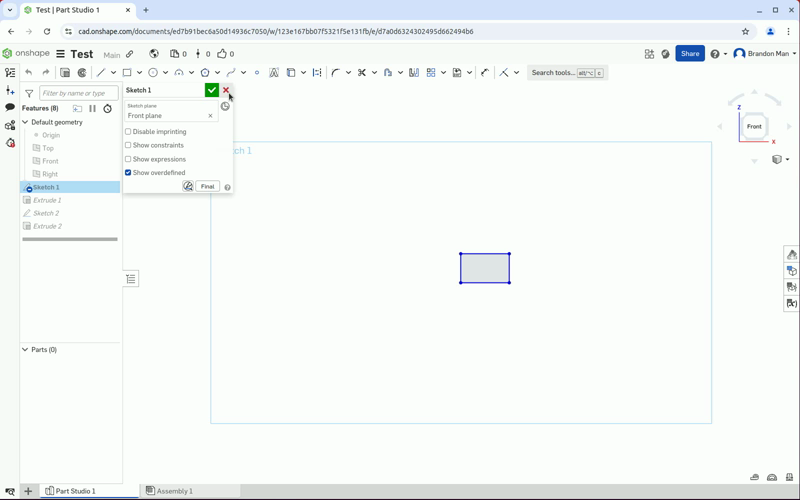
click(229, 92)
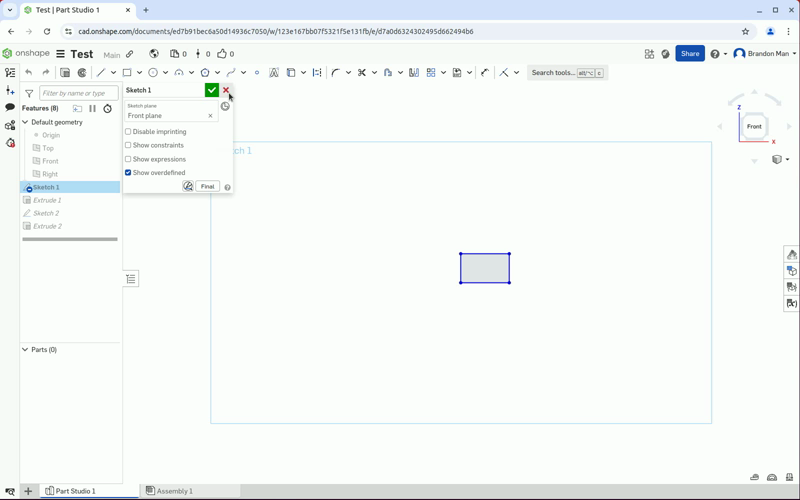
key(shift+s)
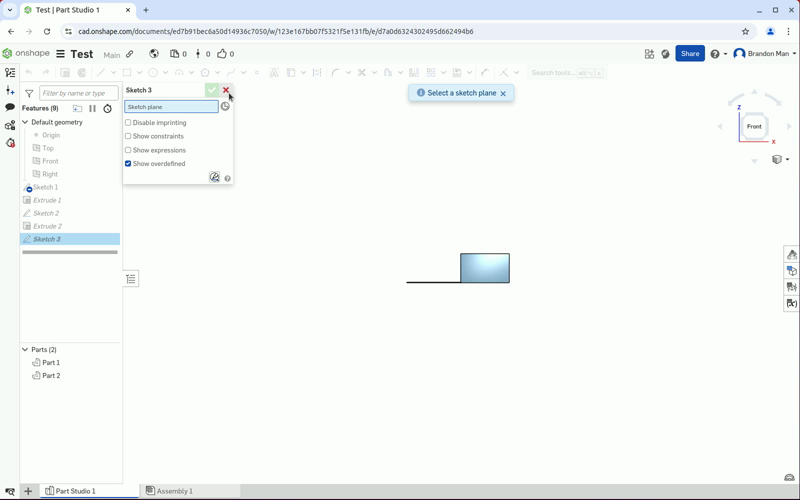
mouse_move(73, 163)
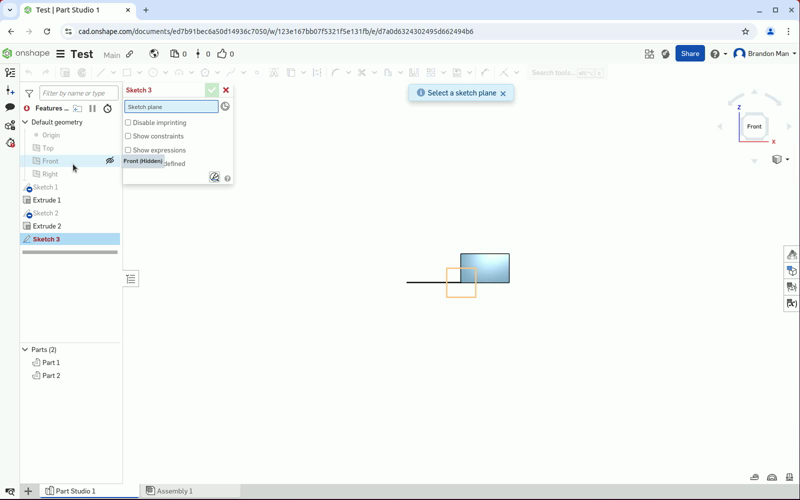
click(73, 163)
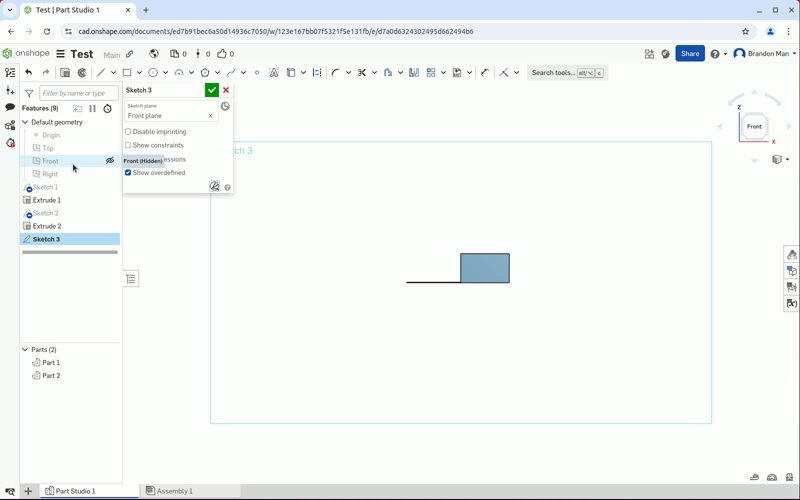
mouse_move(73, 352)
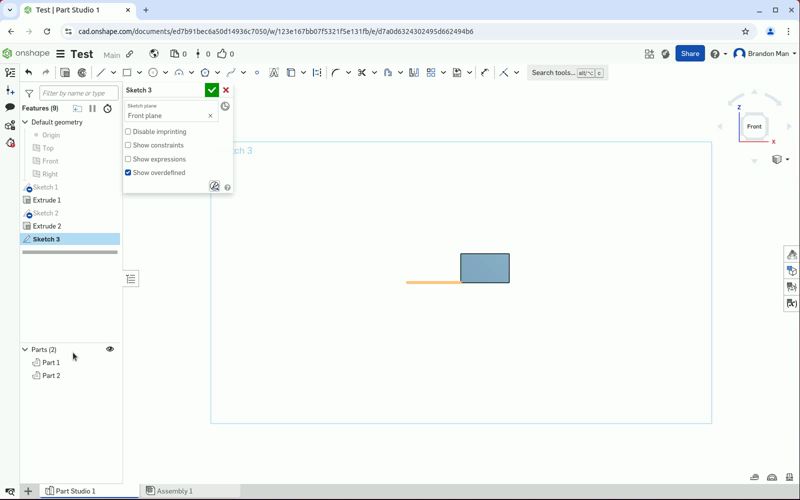
key(y)
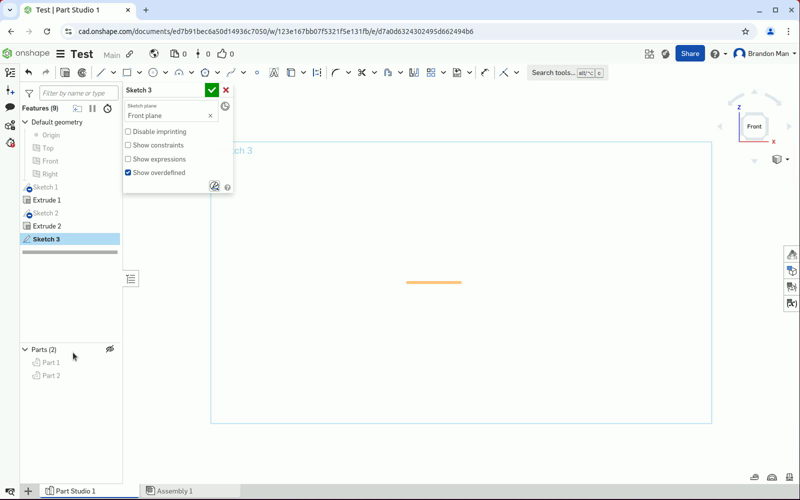
key(l)
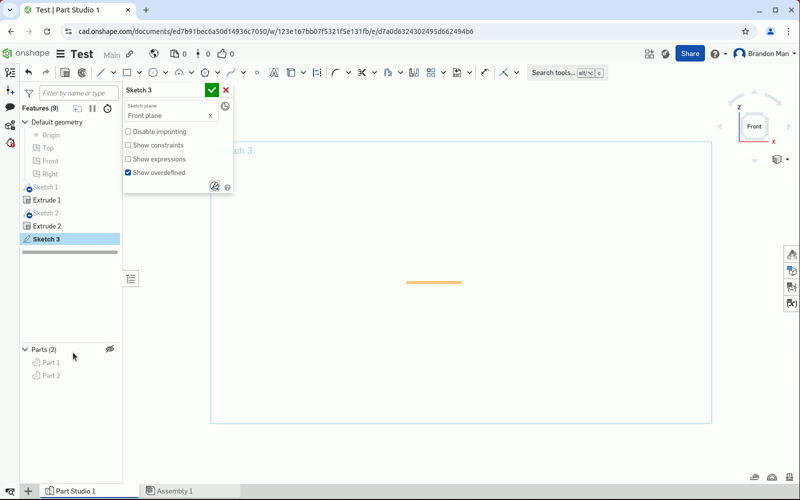
key_down(shift)
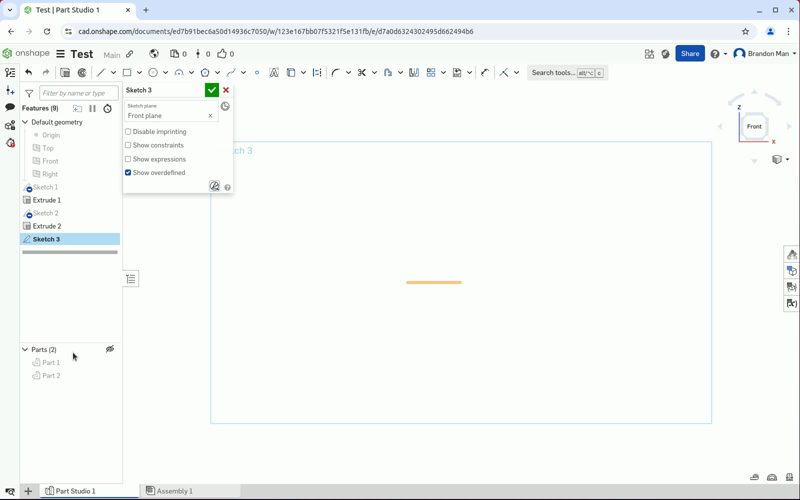
mouse_move(377, 249)
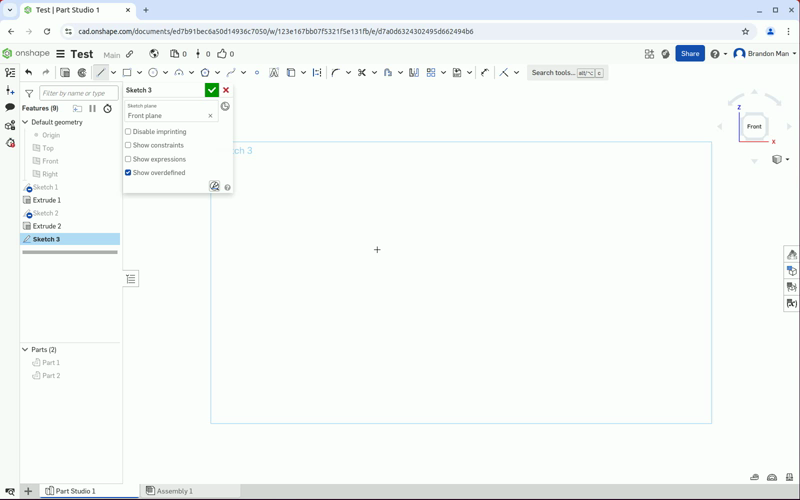
click(377, 249)
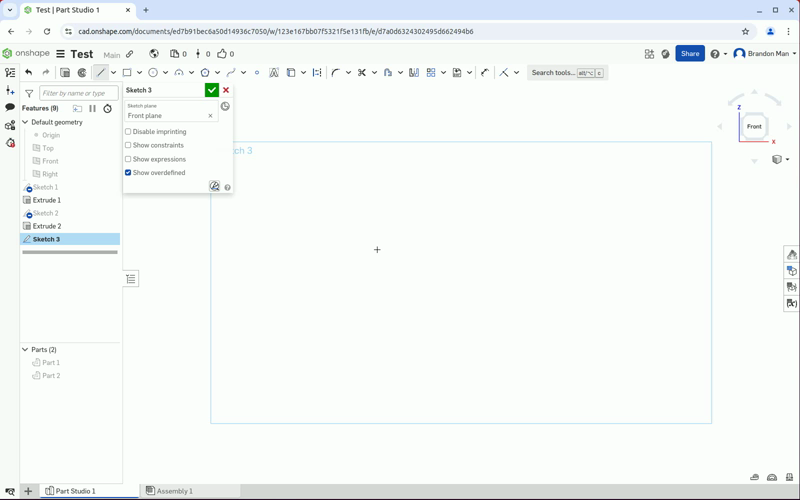
key_up(shift)
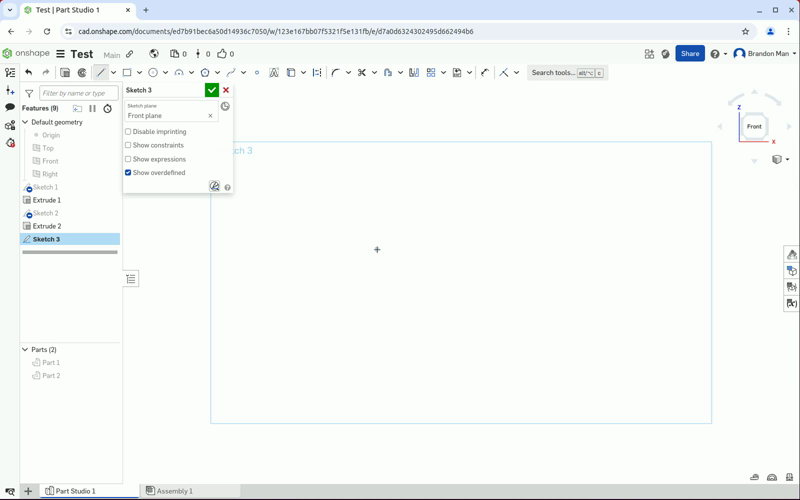
key_down(shift)
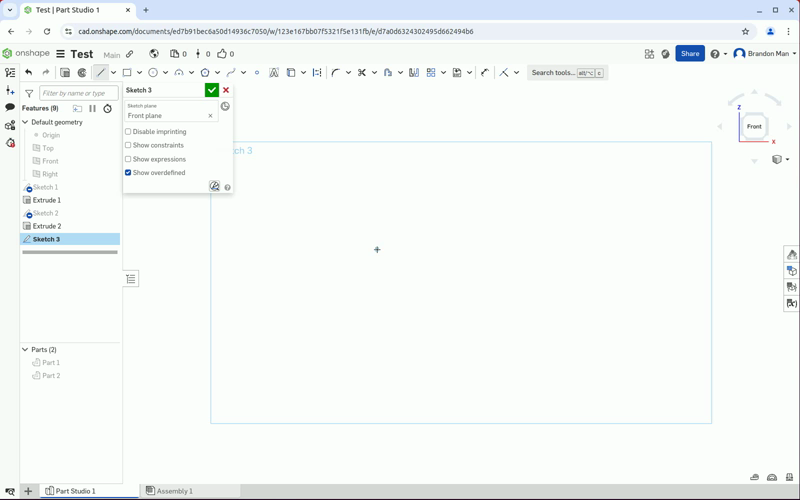
mouse_move(407, 249)
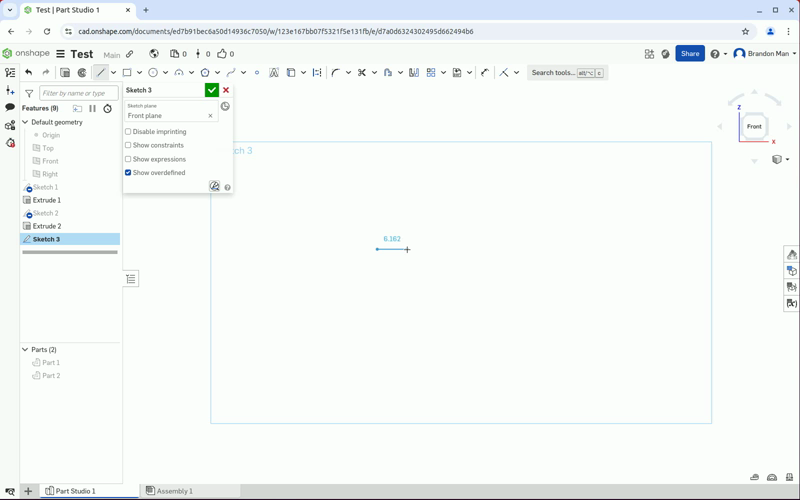
mouse_move(408, 249)
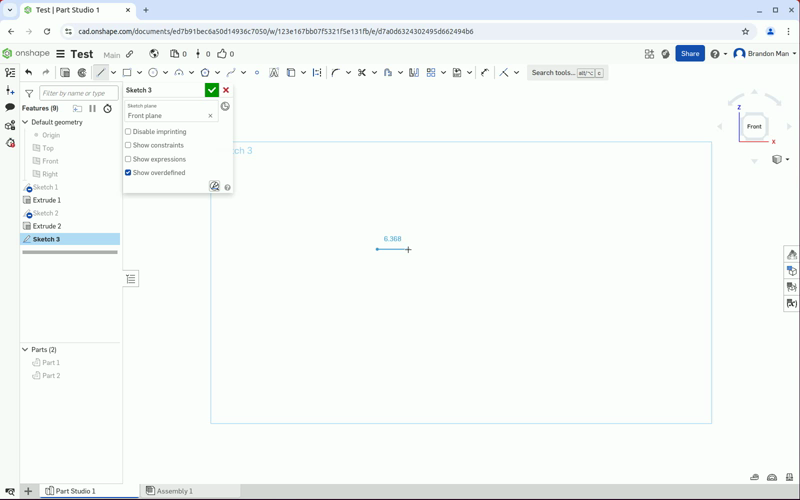
click(408, 249)
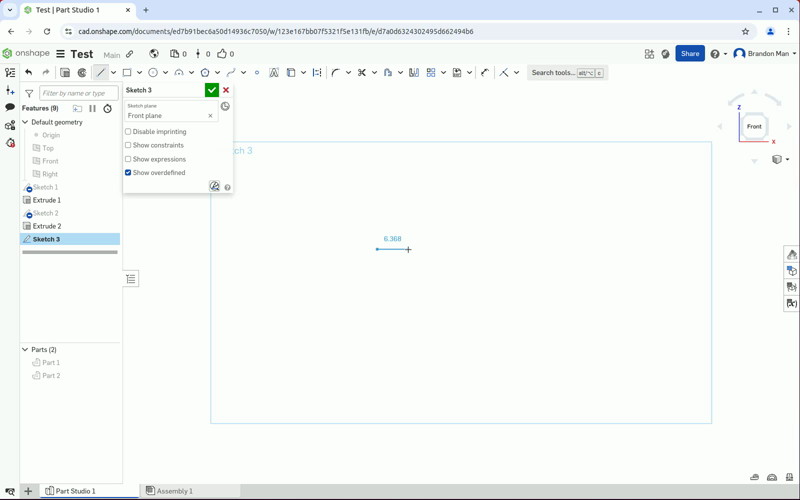
key_up(shift)
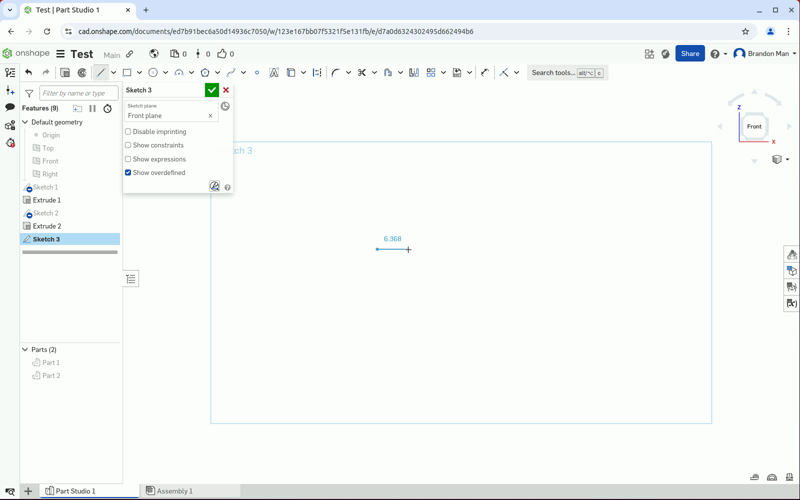
key_down(shift)
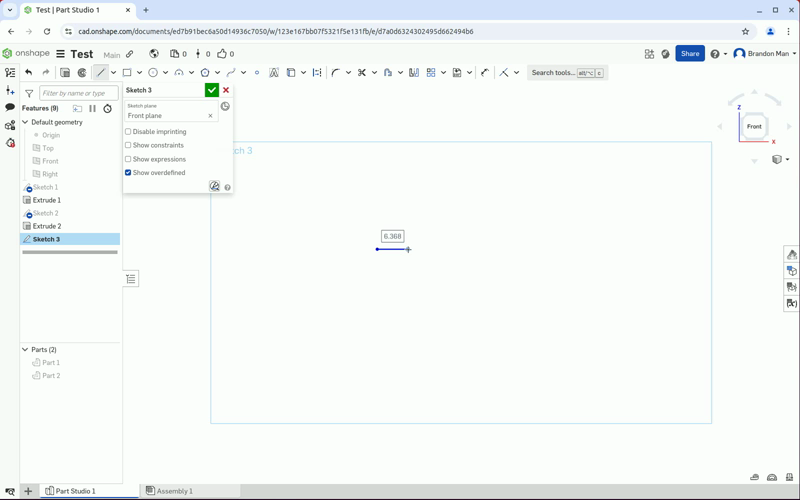
mouse_move(438, 249)
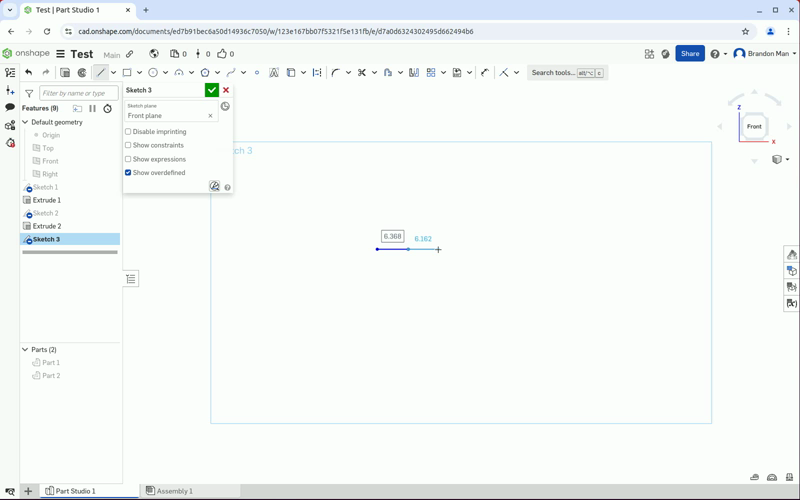
mouse_move(435, 249)
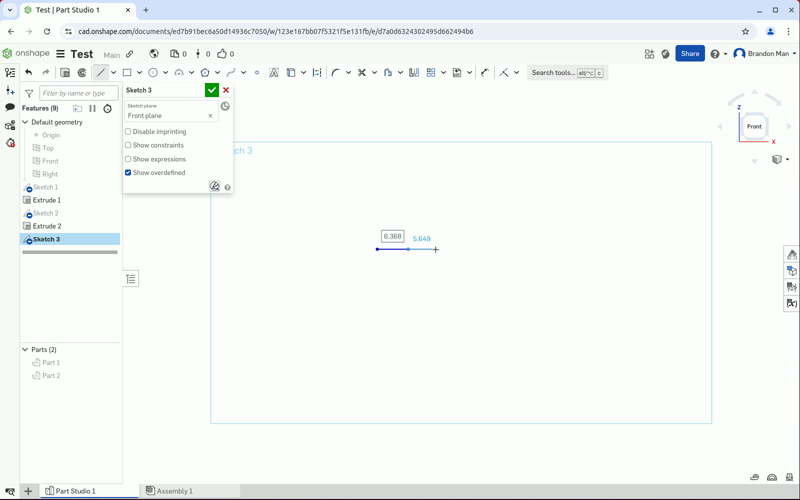
click(435, 249)
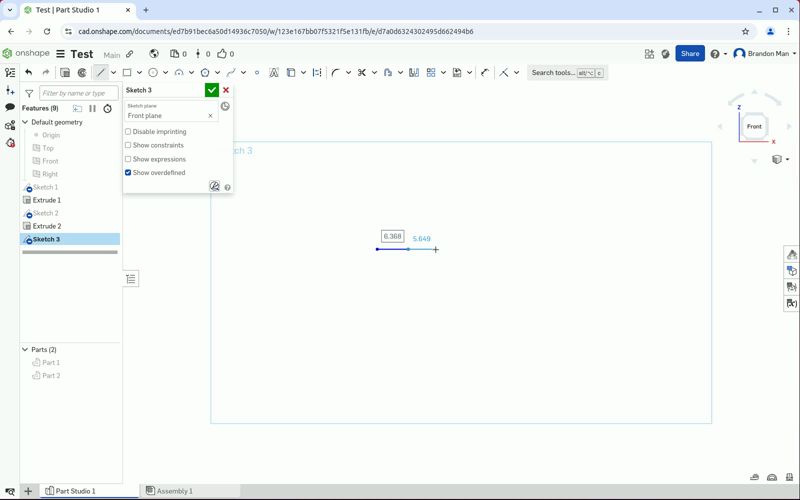
key_up(shift)
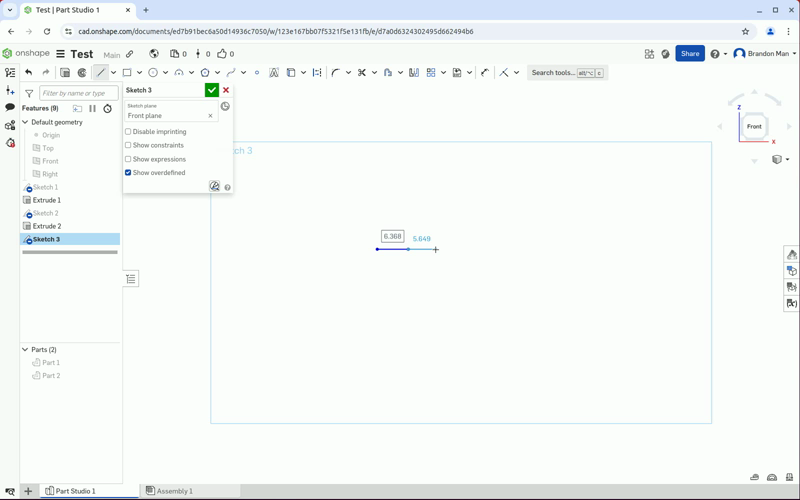
key_down(shift)
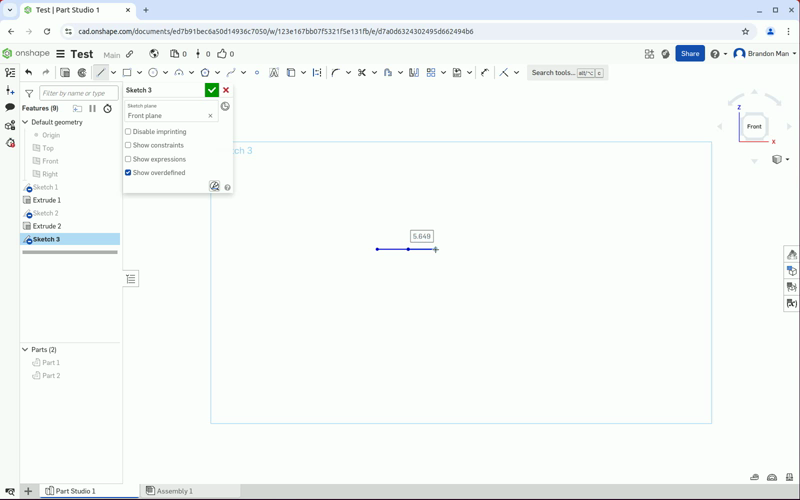
mouse_move(435, 170)
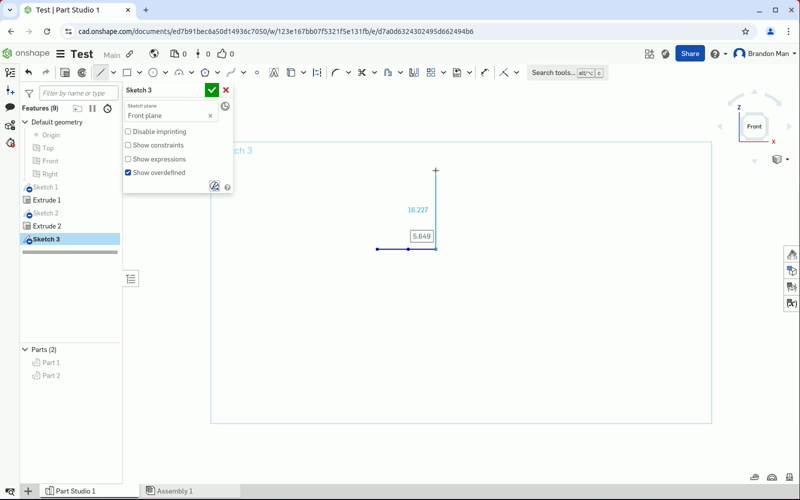
click(435, 170)
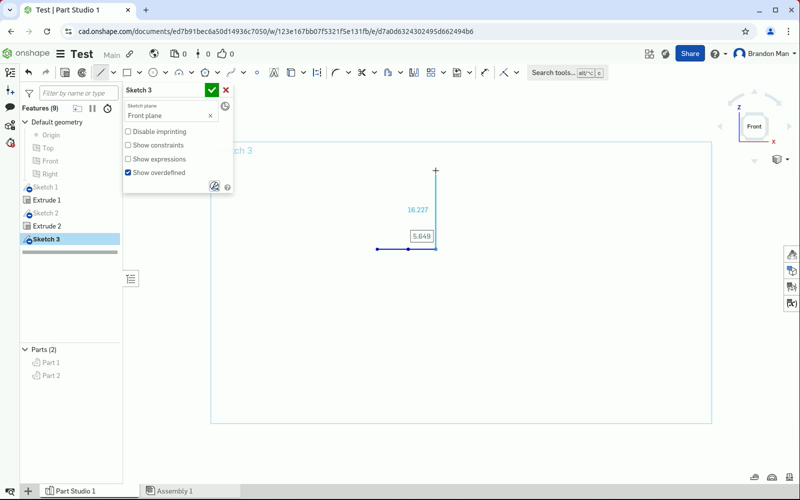
key_up(shift)
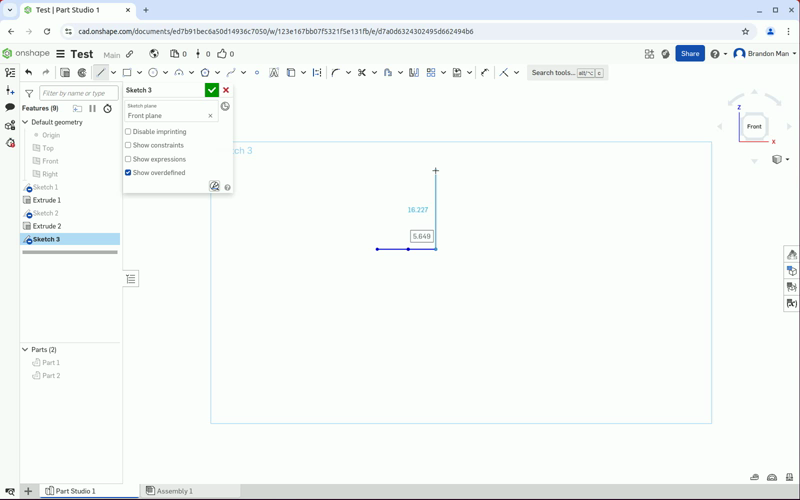
key_down(shift)
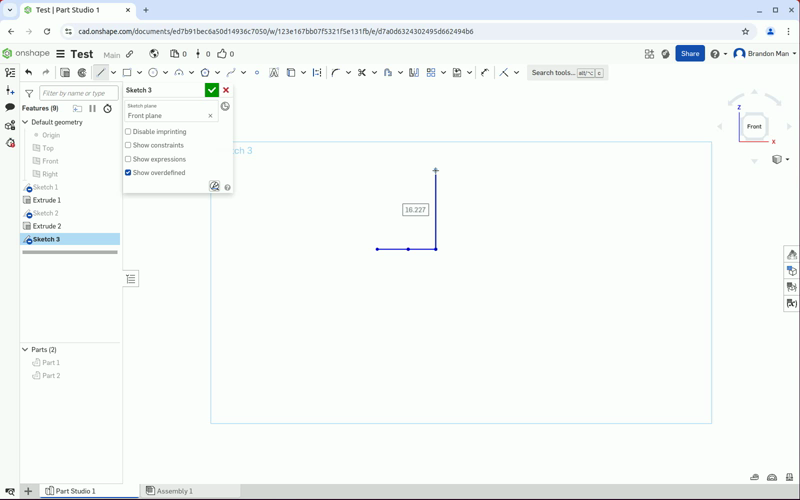
mouse_move(465, 170)
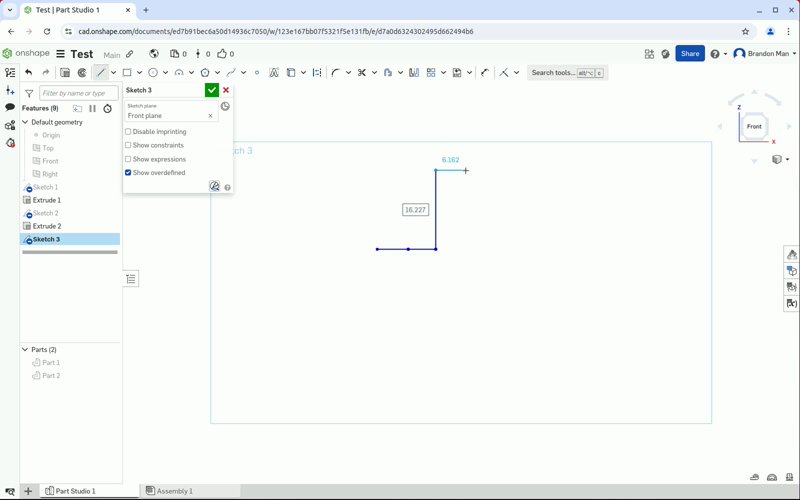
mouse_move(377, 170)
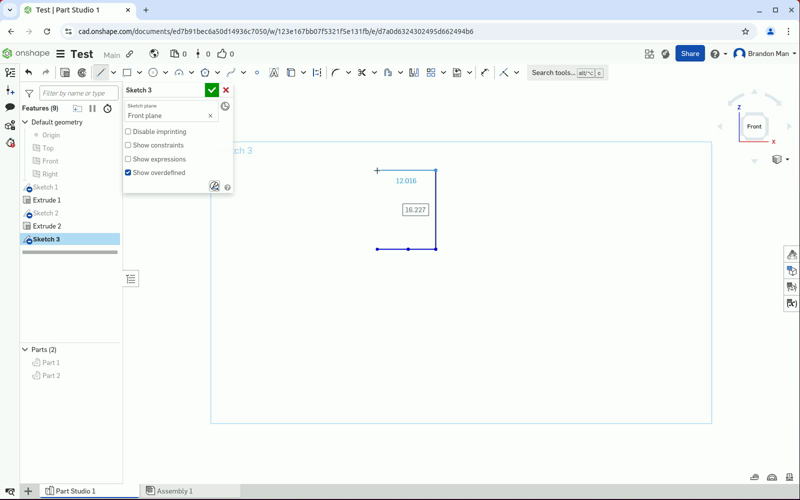
click(377, 170)
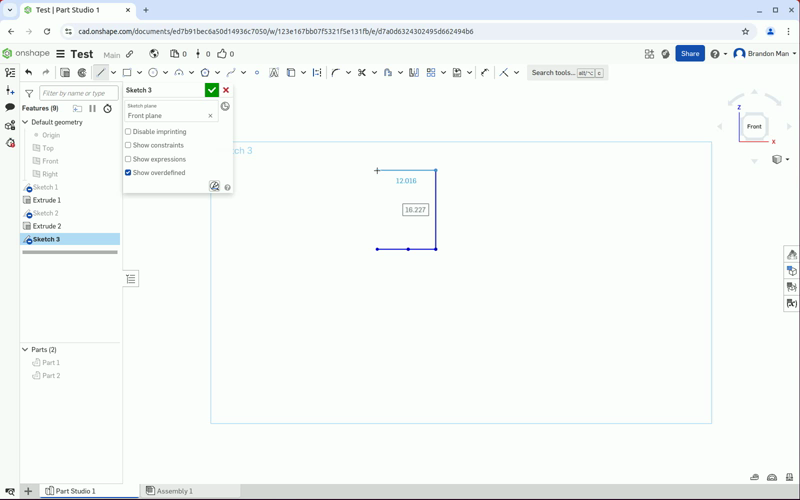
key_up(shift)
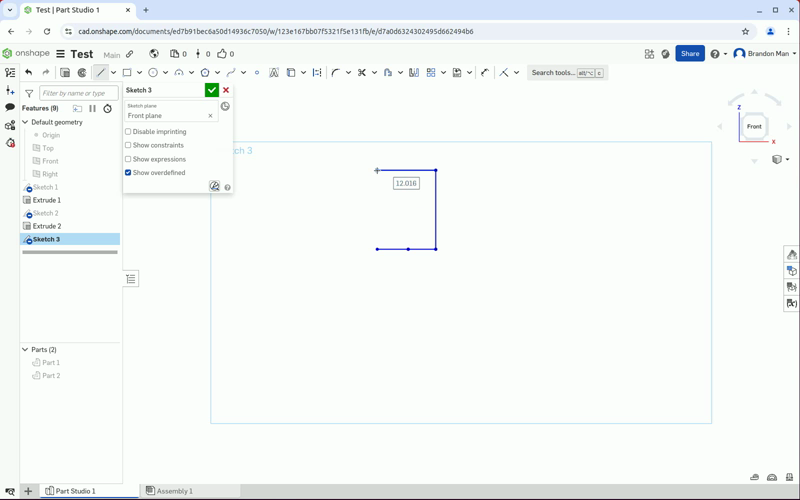
key_down(shift)
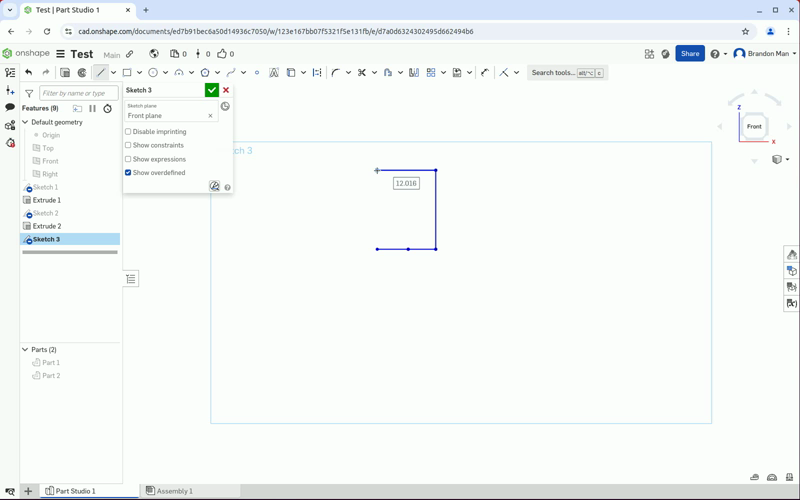
mouse_move(377, 249)
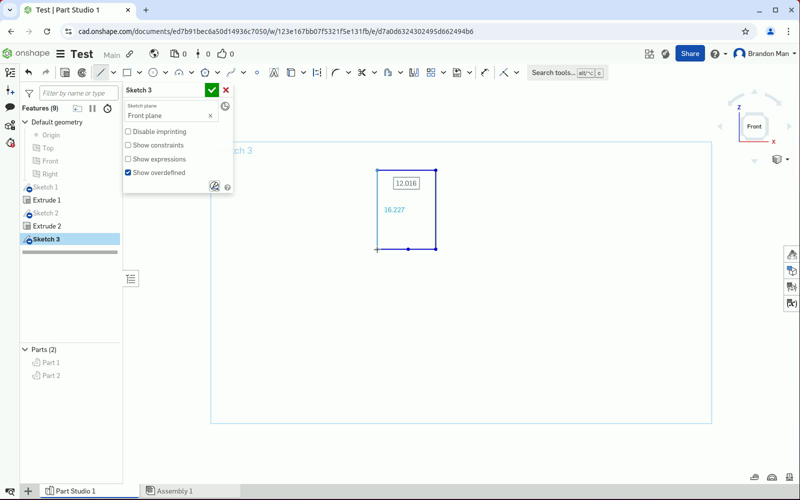
key_up(shift)
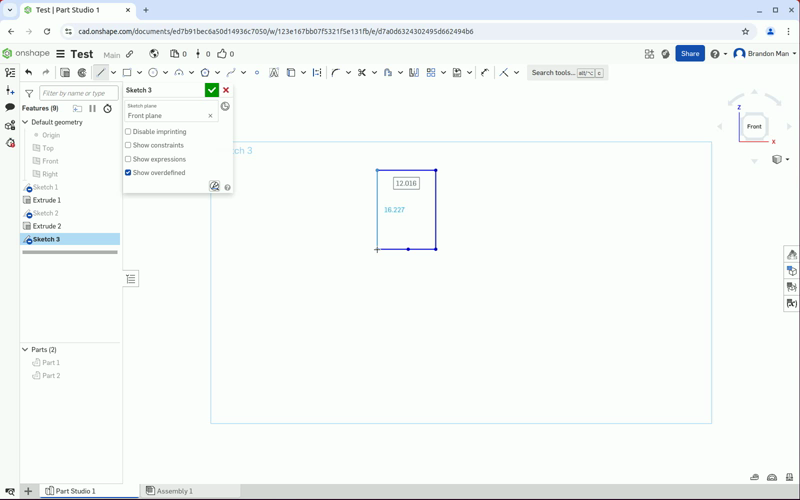
click(377, 249)
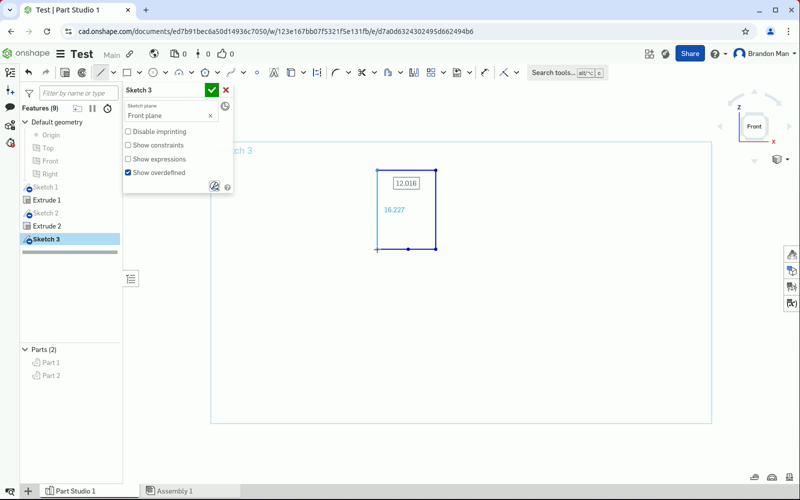
key(esc)
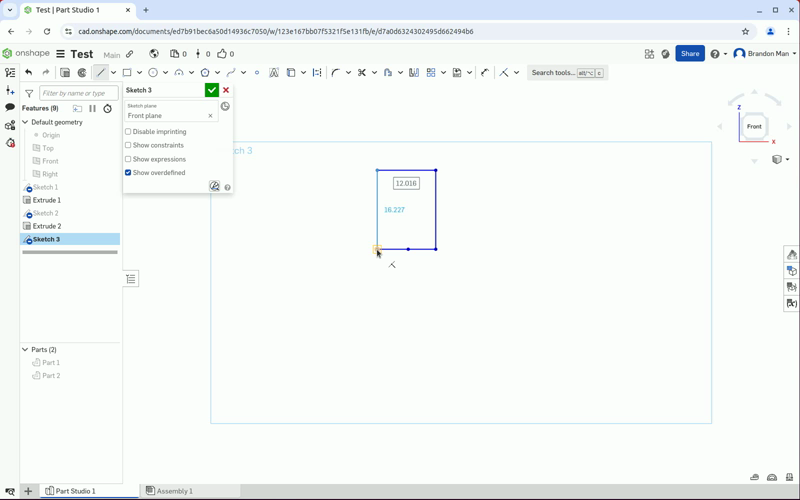
mouse_move(400, 239)
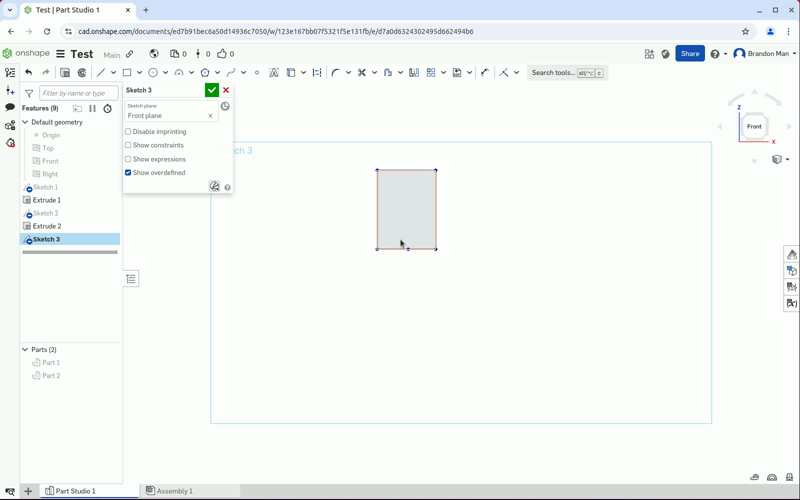
click(400, 239)
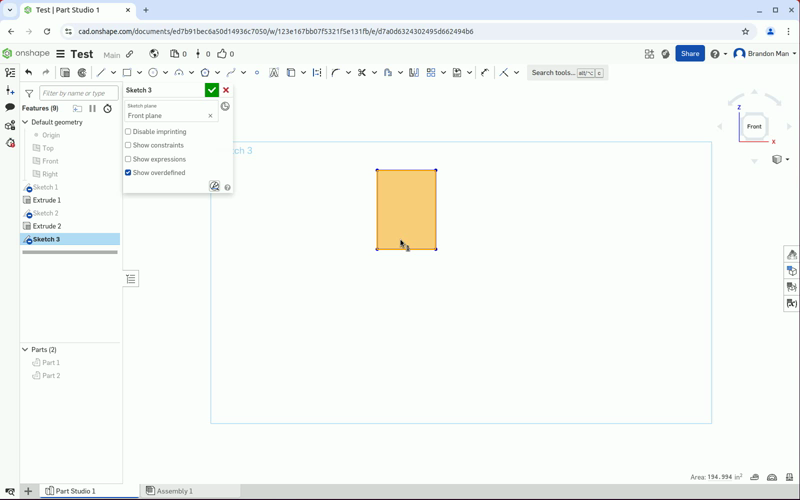
mouse_move(73, 352)
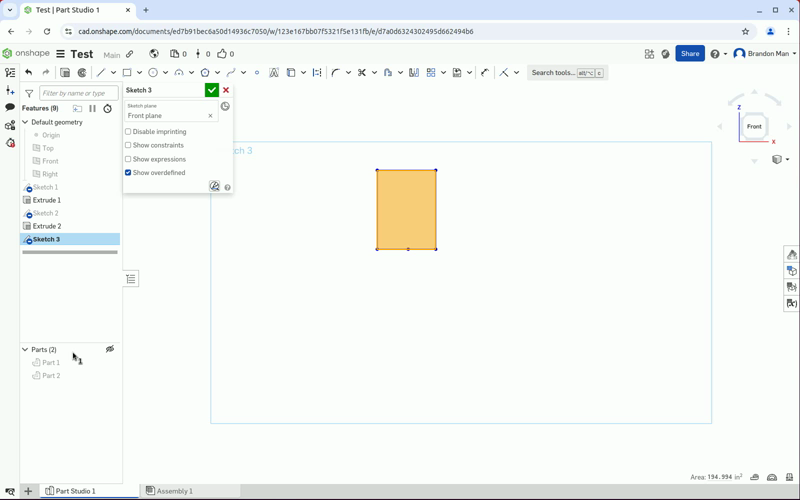
key(shift+y)
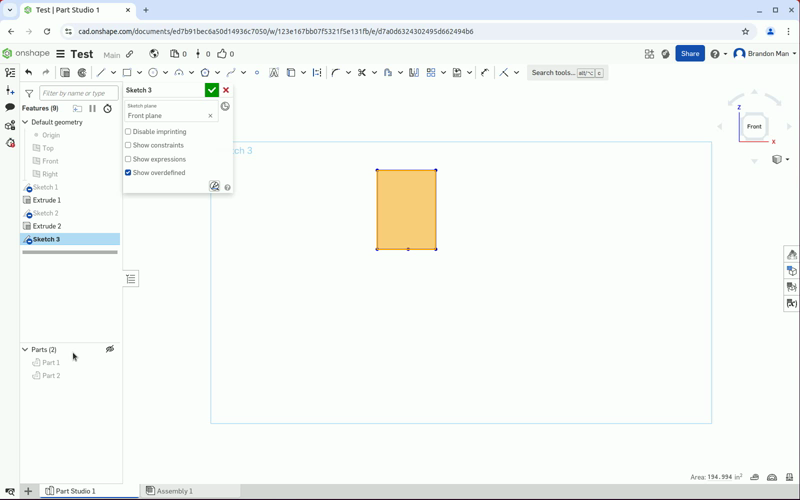
key(shift+e)
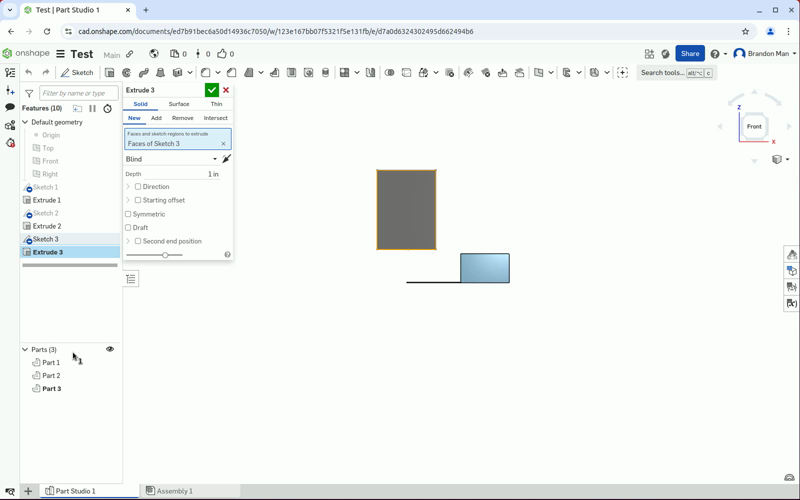
mouse_move(143, 106)
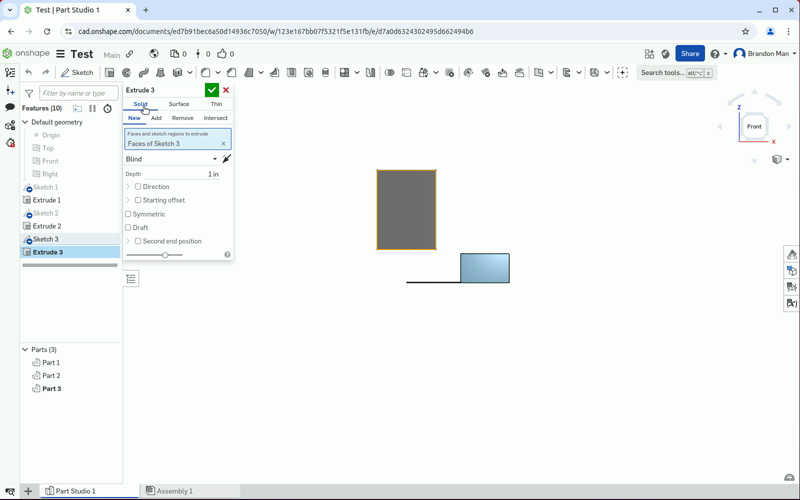
click(143, 106)
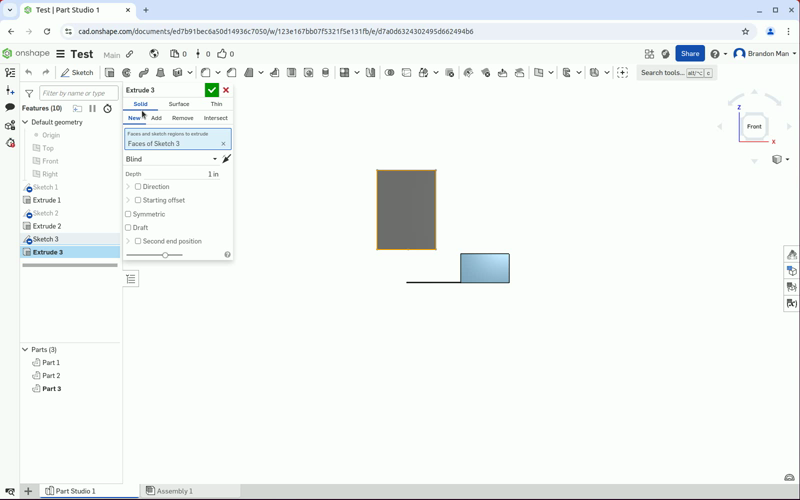
mouse_move(137, 120)
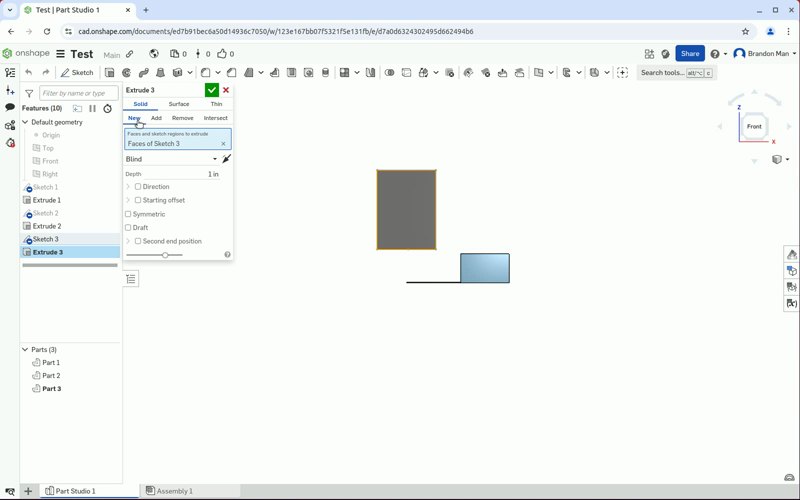
click(137, 120)
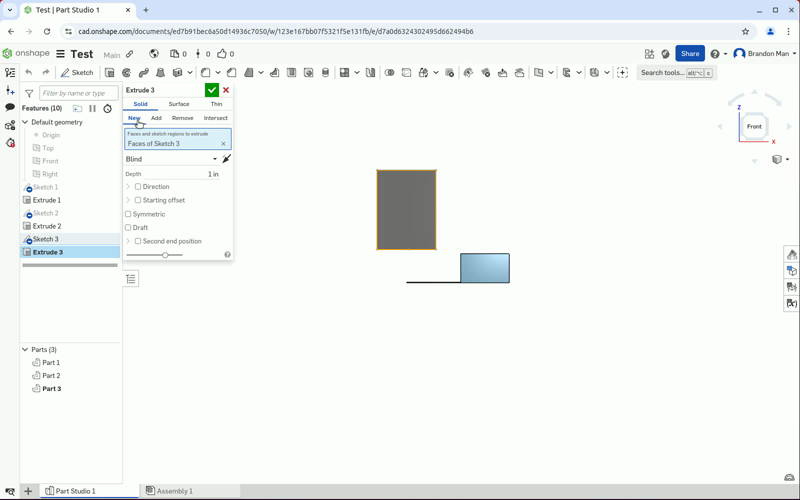
key(tab, 4)
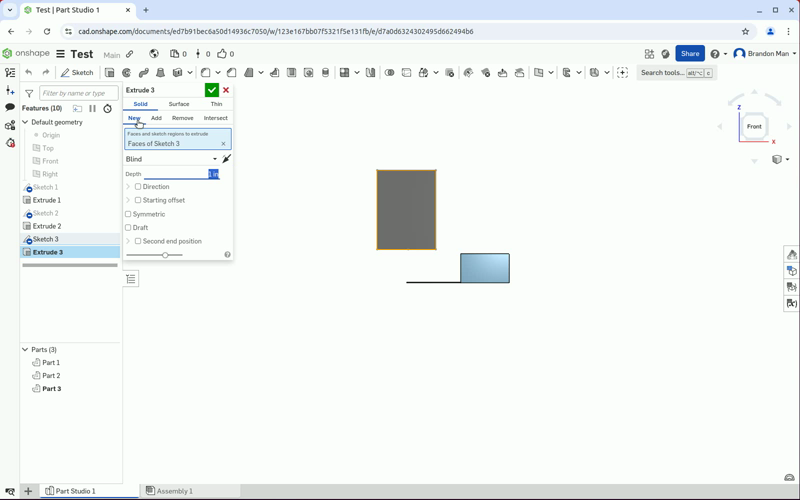
text(11.313)
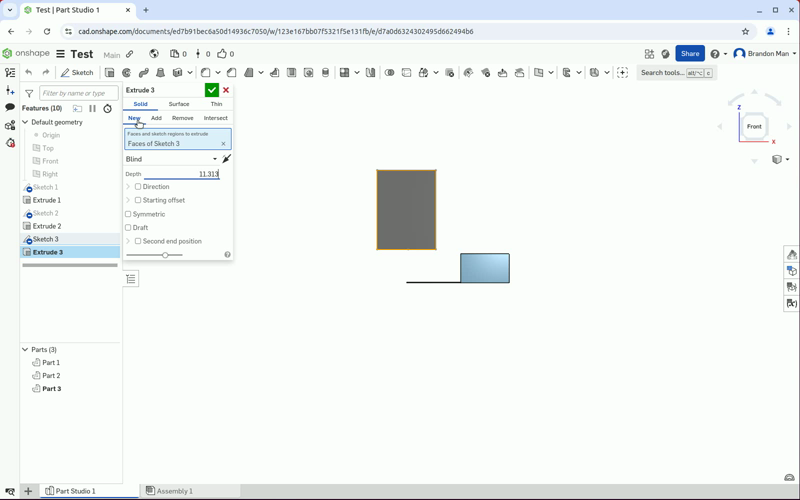
key(enter)
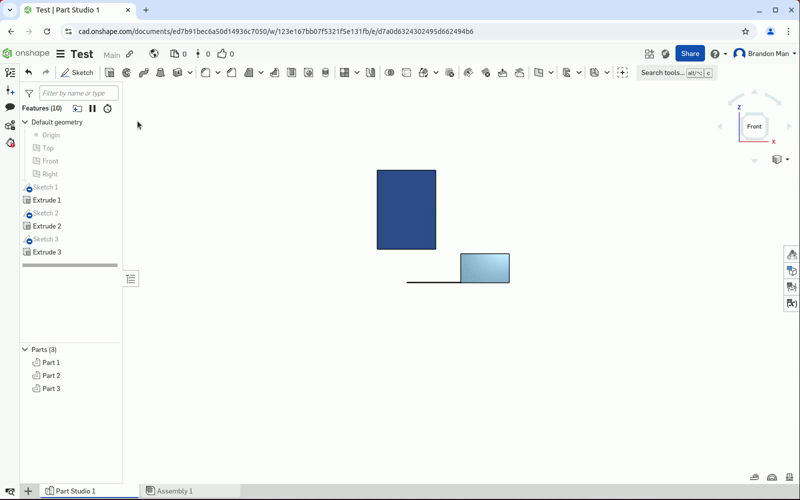
key(shift+h)
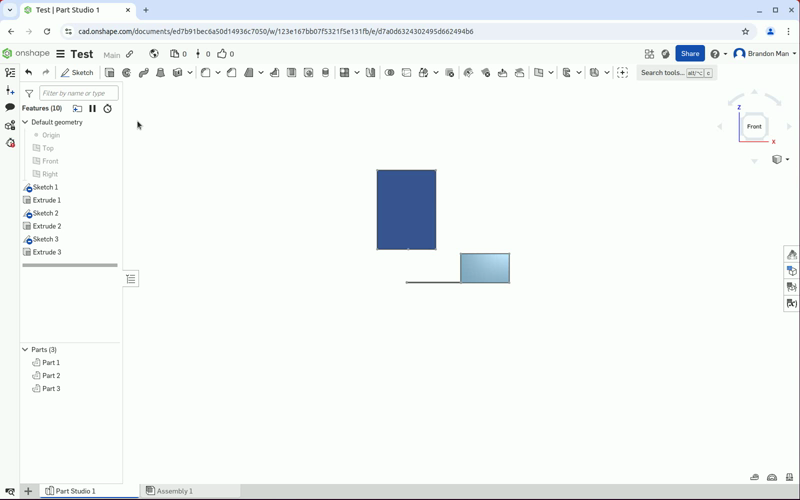
key(shift+h)
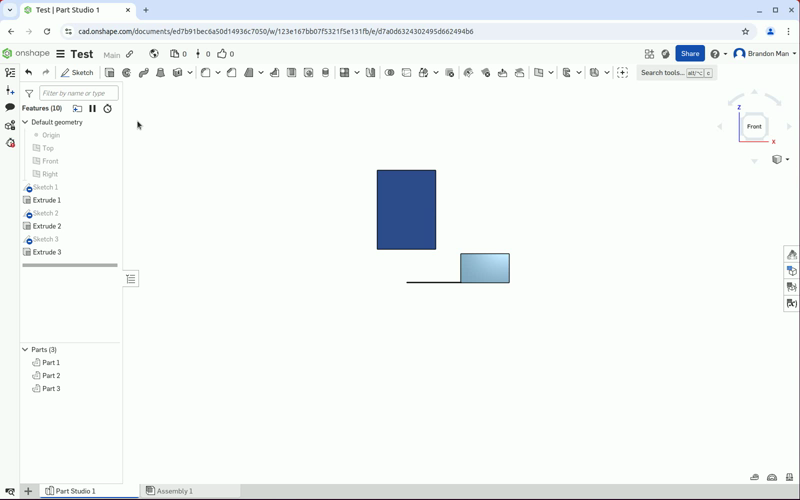
mouse_move(73, 189)
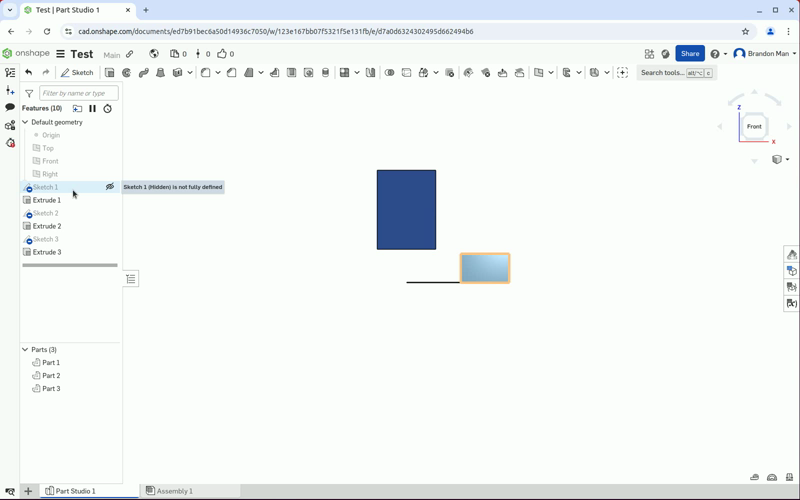
click(73, 189)
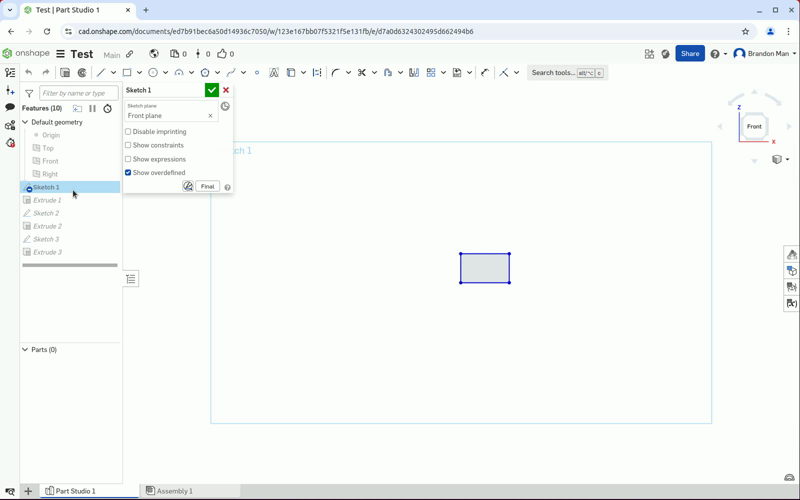
mouse_move(229, 92)
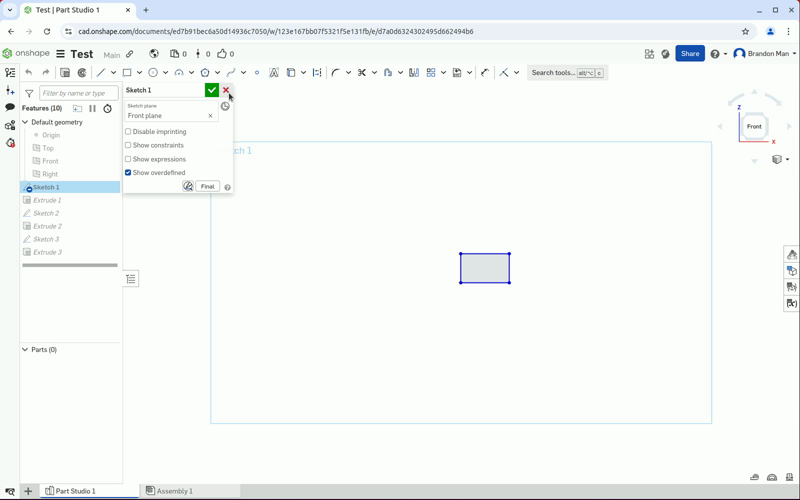
click(229, 92)
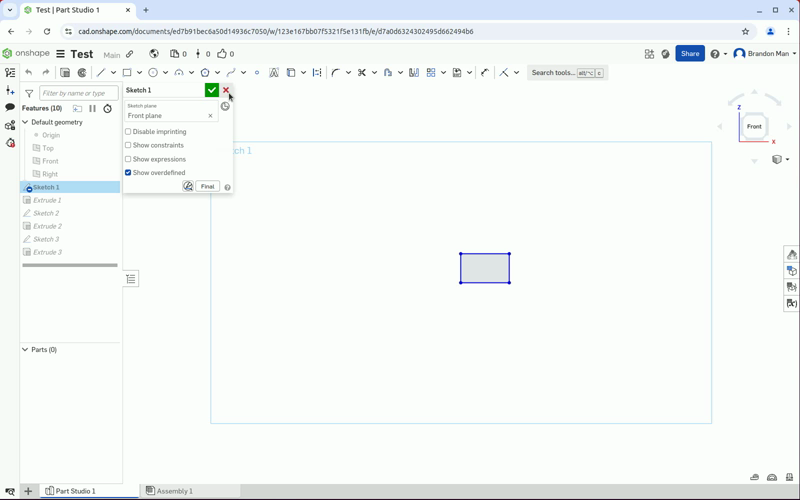
key(shift+s)
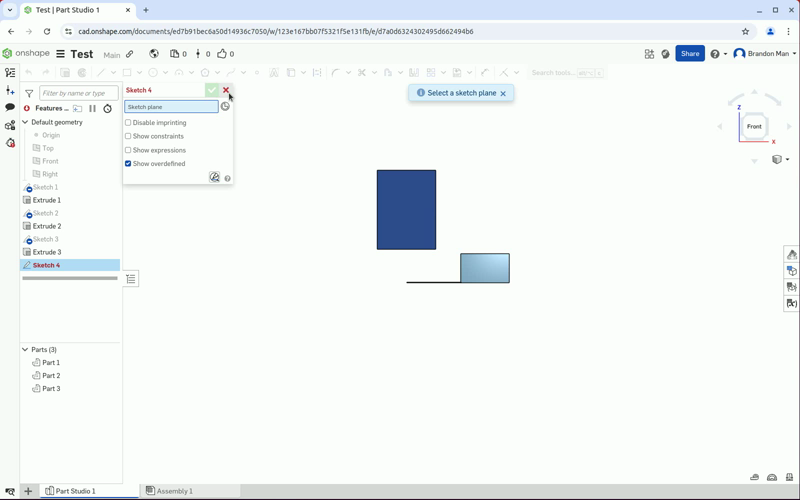
mouse_move(73, 163)
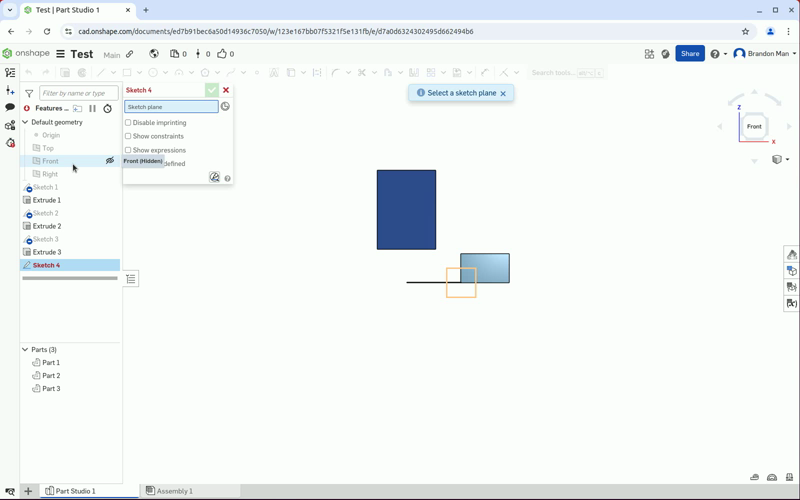
click(73, 163)
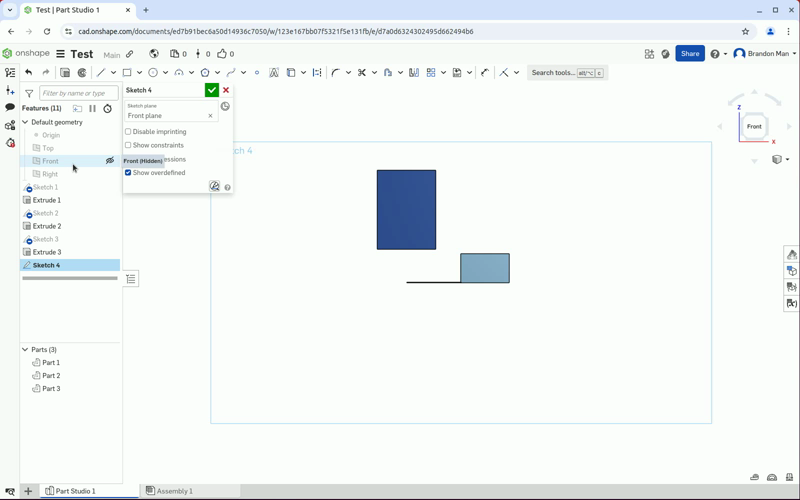
mouse_move(73, 352)
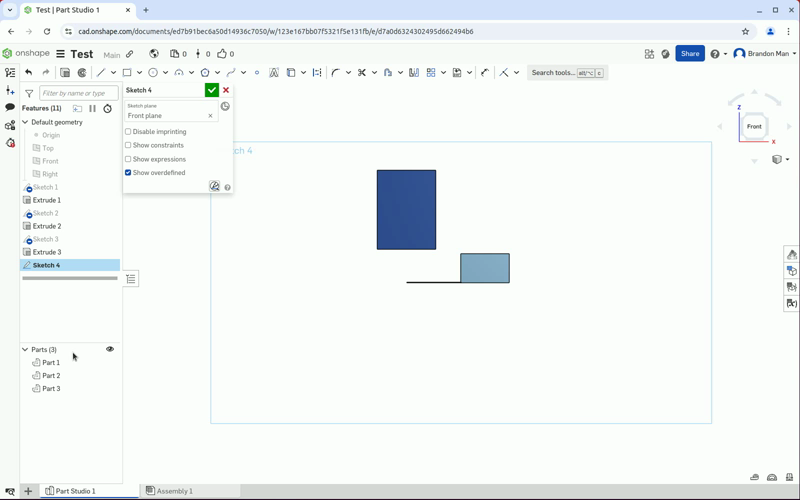
key(y)
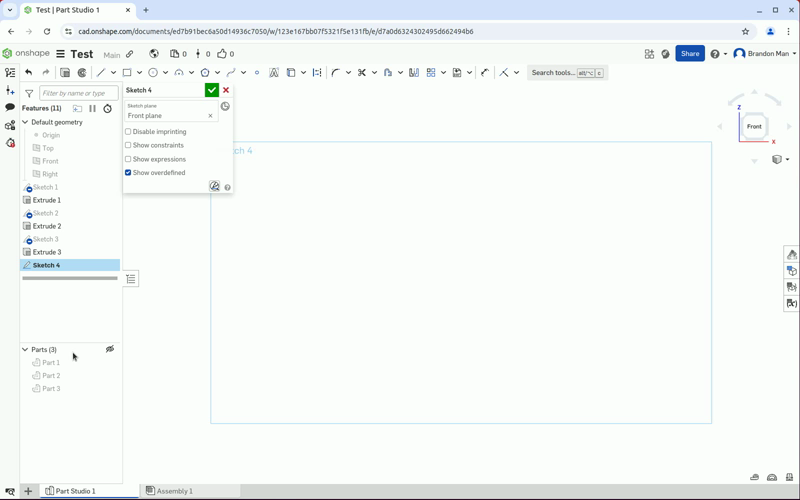
key(l)
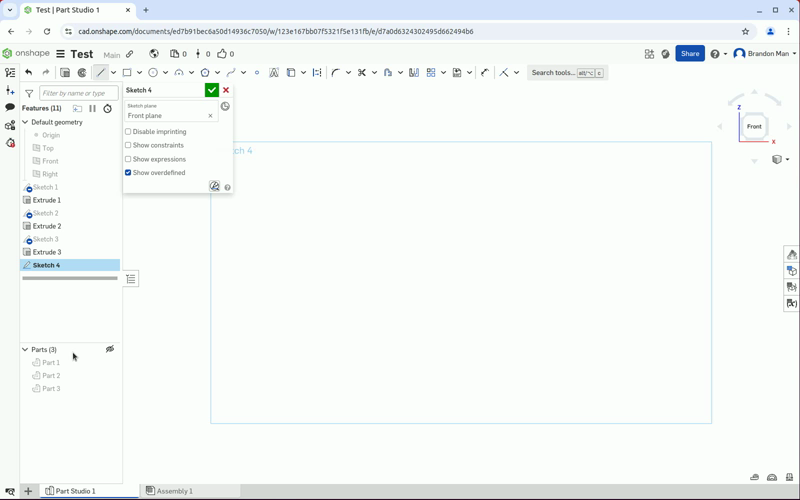
key_down(shift)
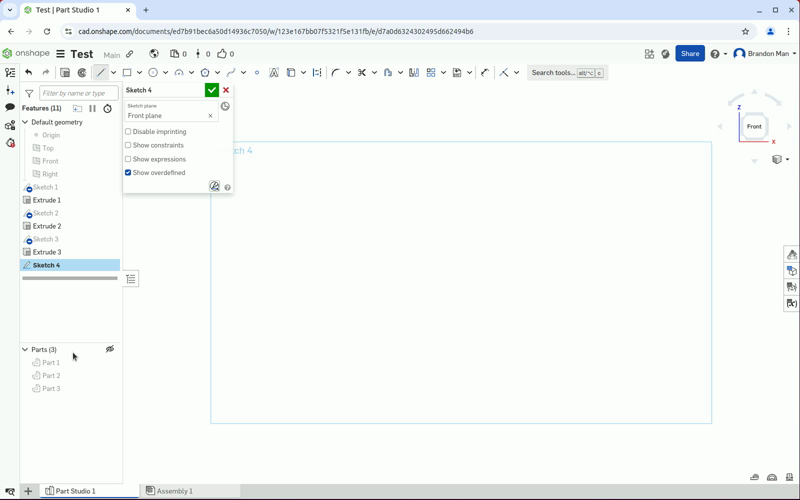
mouse_move(377, 268)
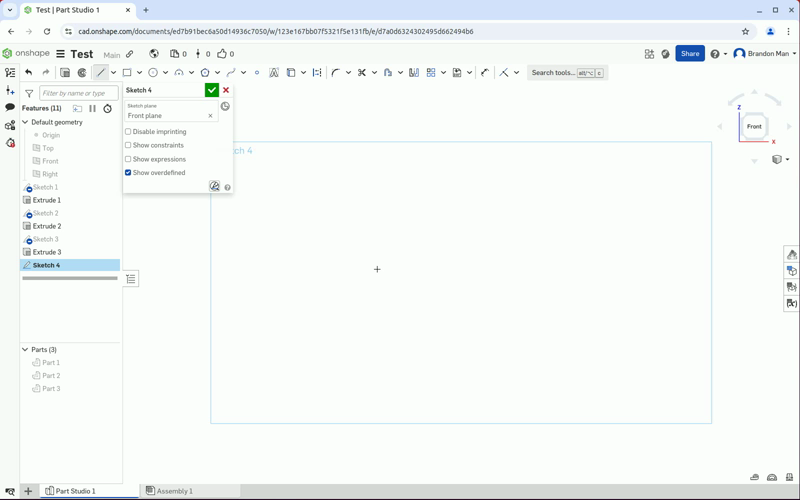
click(377, 268)
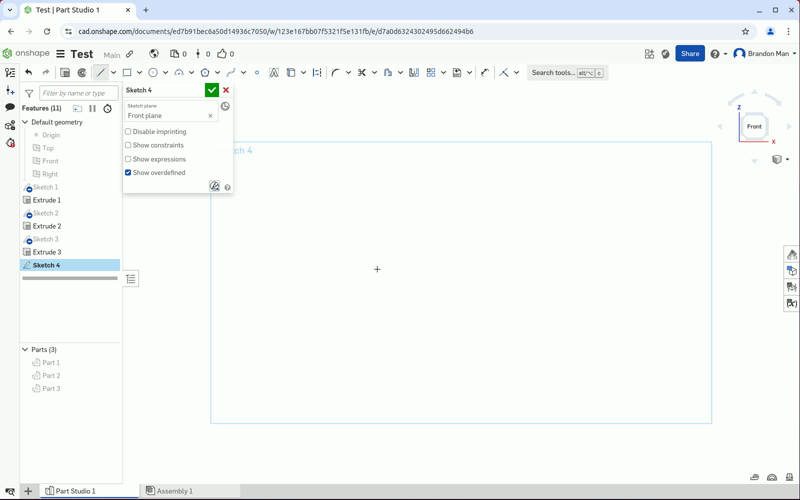
key_up(shift)
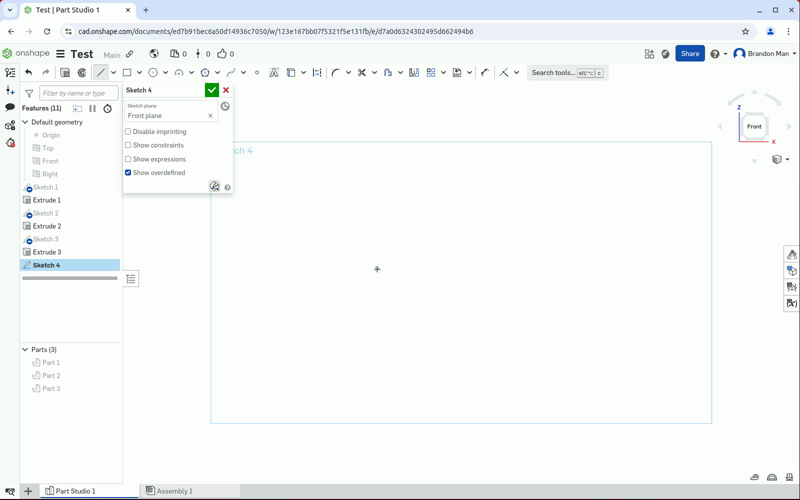
key_down(shift)
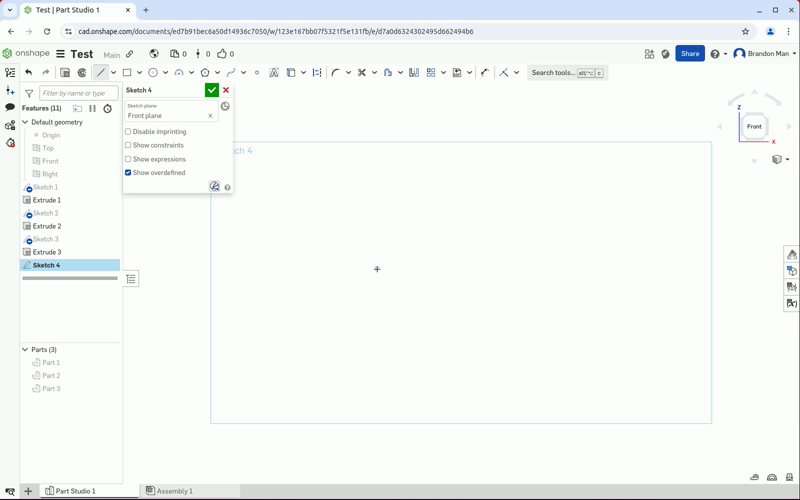
mouse_move(407, 268)
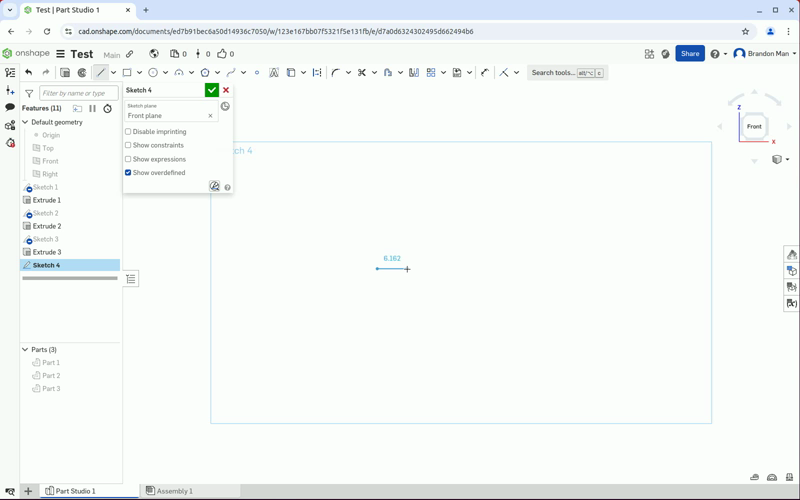
mouse_move(378, 268)
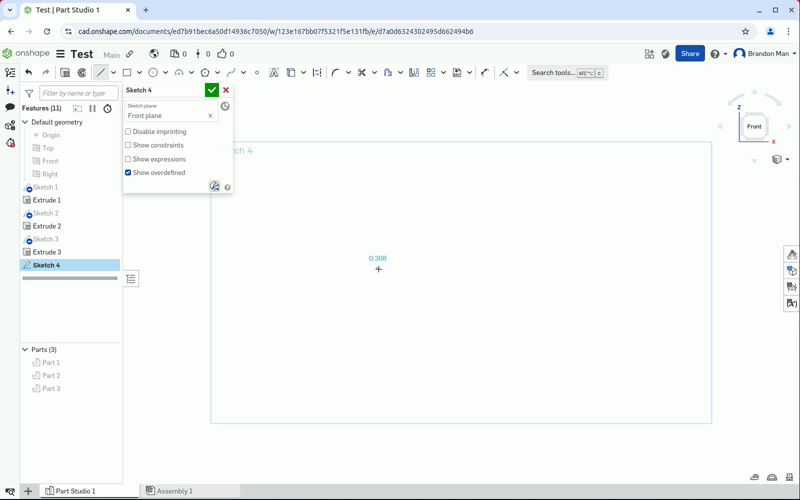
scroll(6)
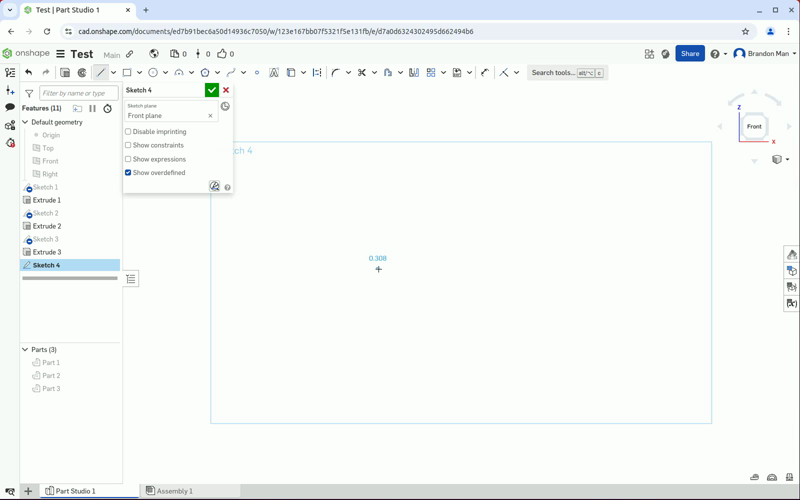
scroll(6)
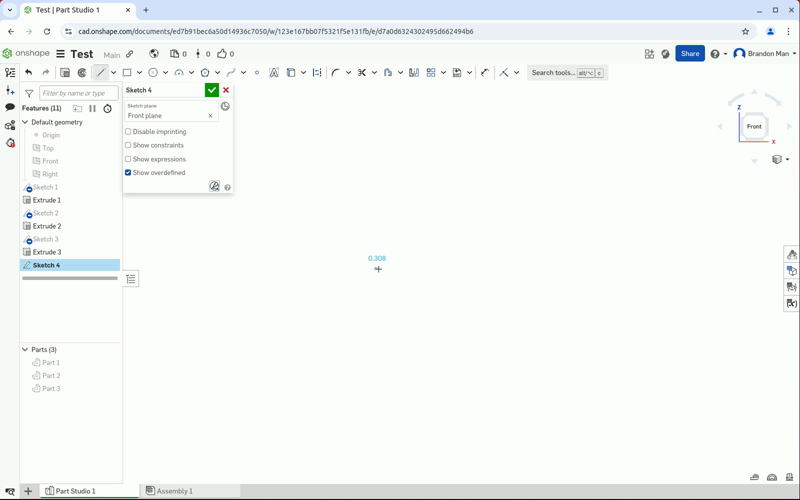
scroll(6)
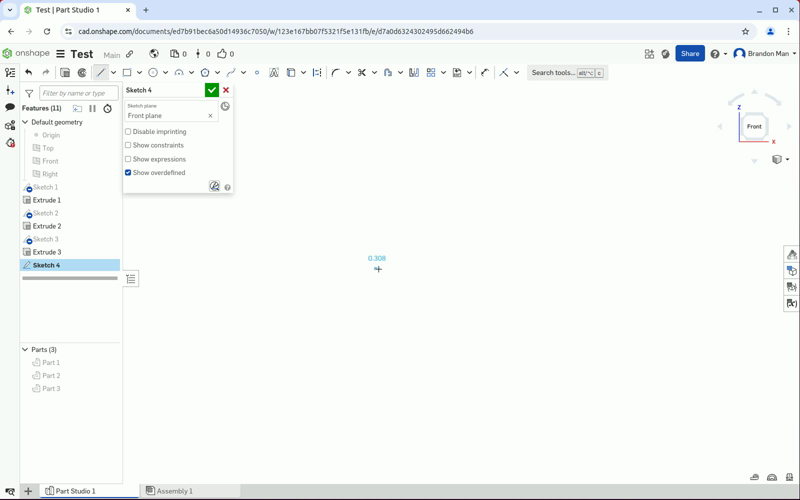
scroll(6)
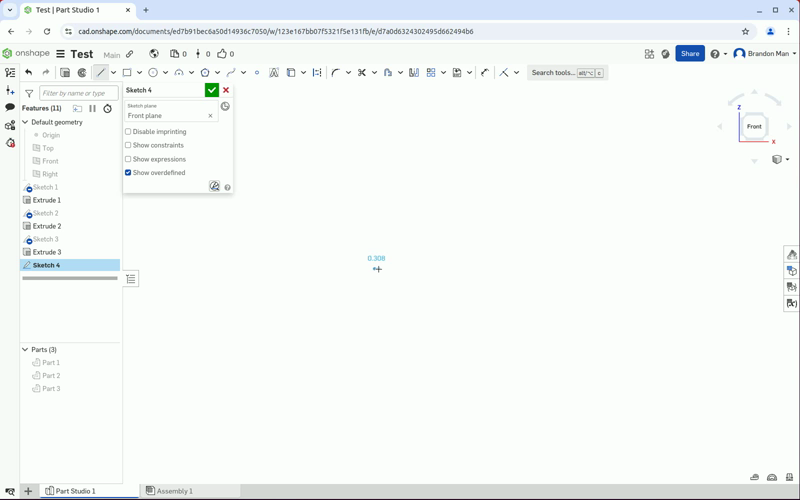
scroll(6)
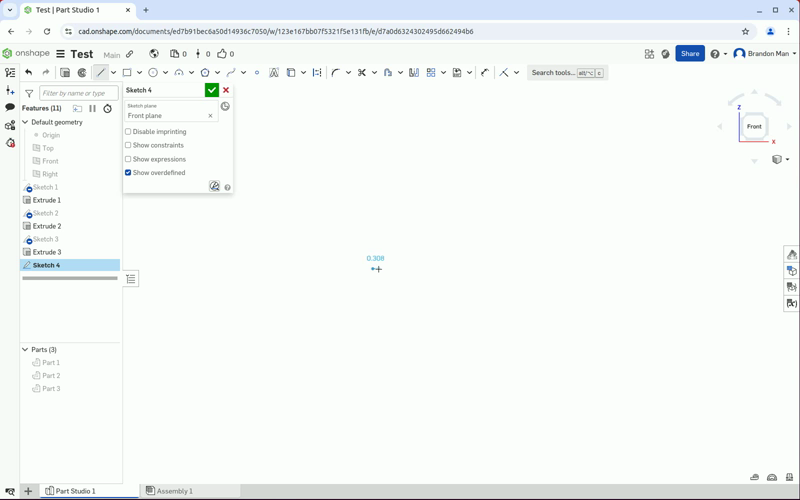
scroll(6)
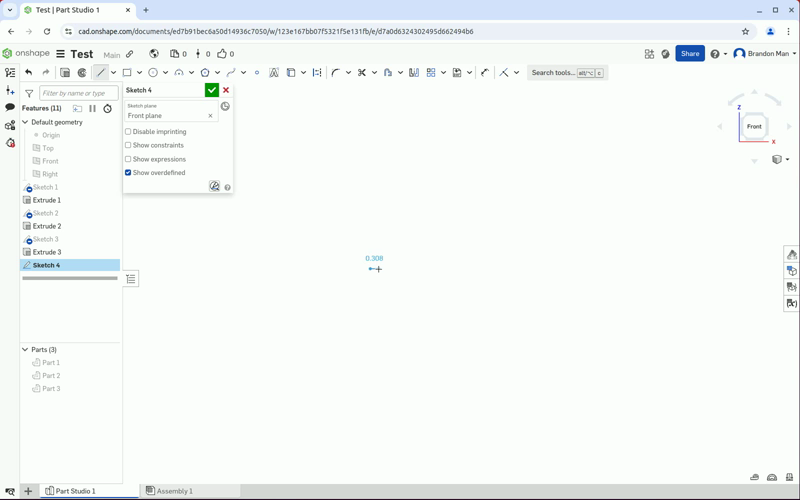
scroll(6)
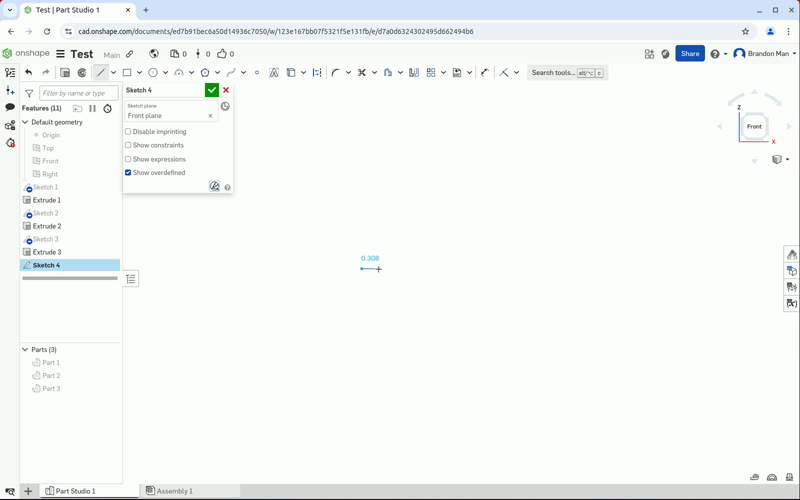
click(378, 268)
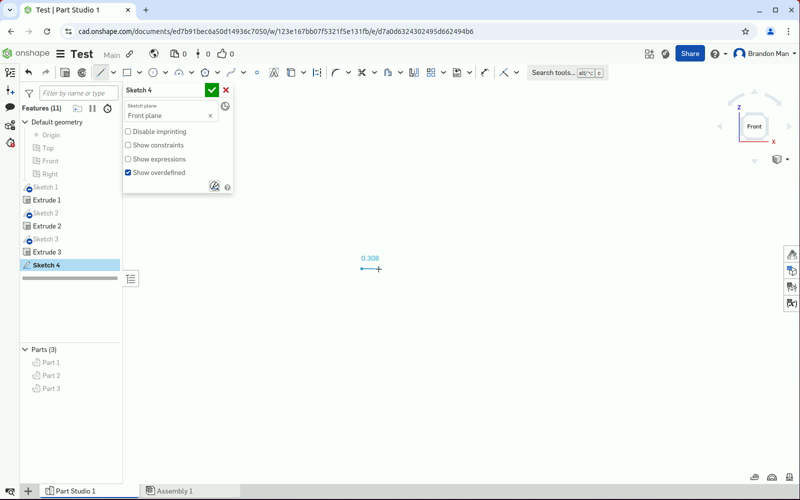
scroll(-6)
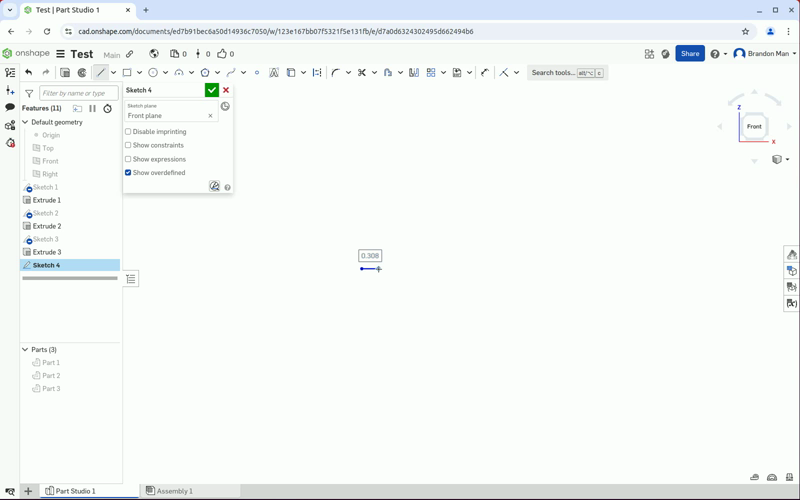
scroll(-6)
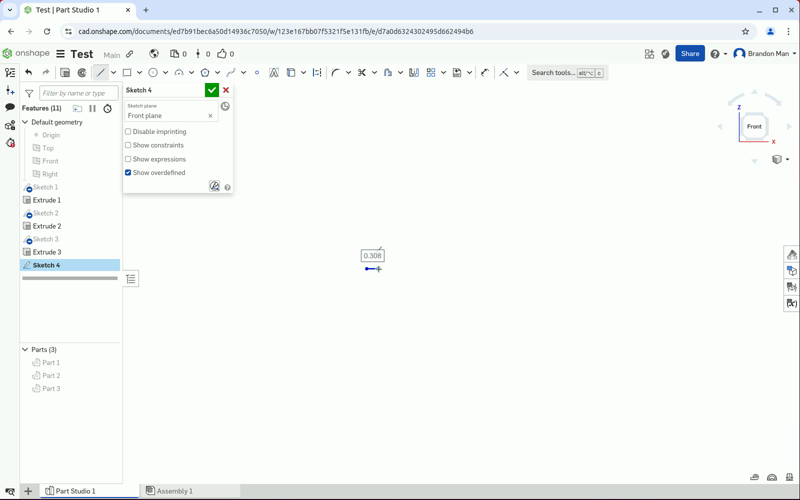
scroll(-6)
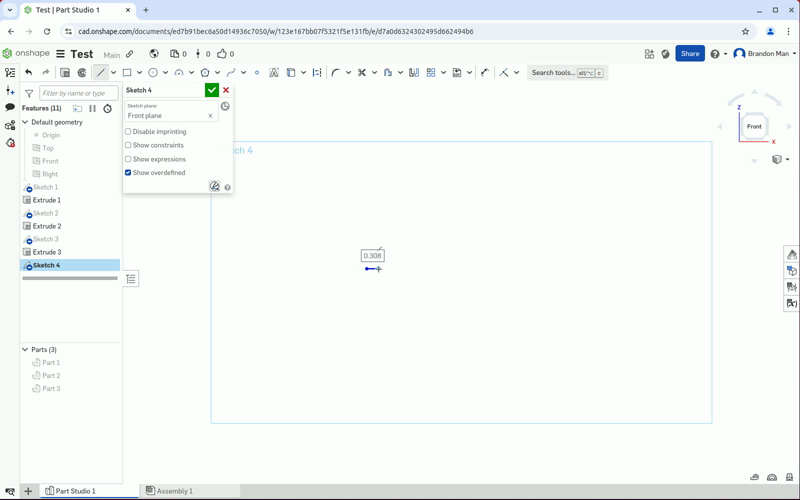
scroll(-6)
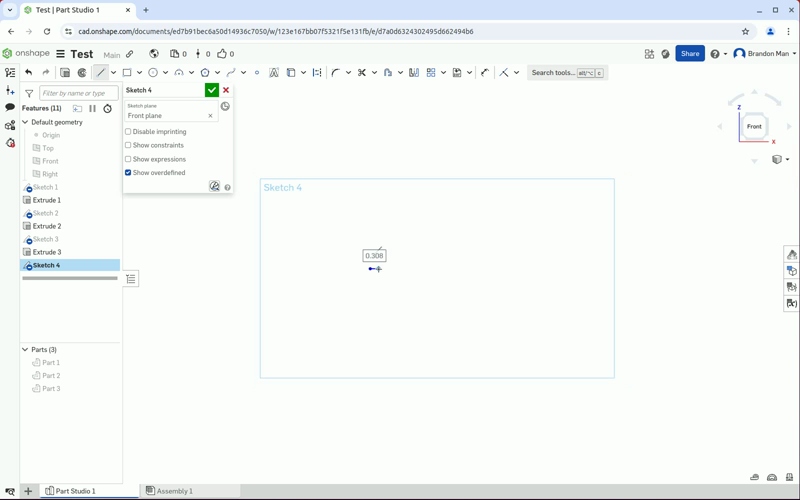
scroll(-6)
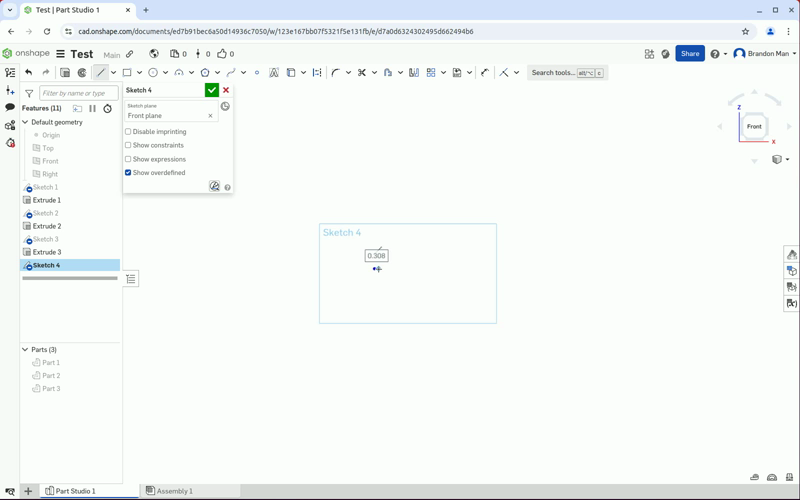
scroll(-6)
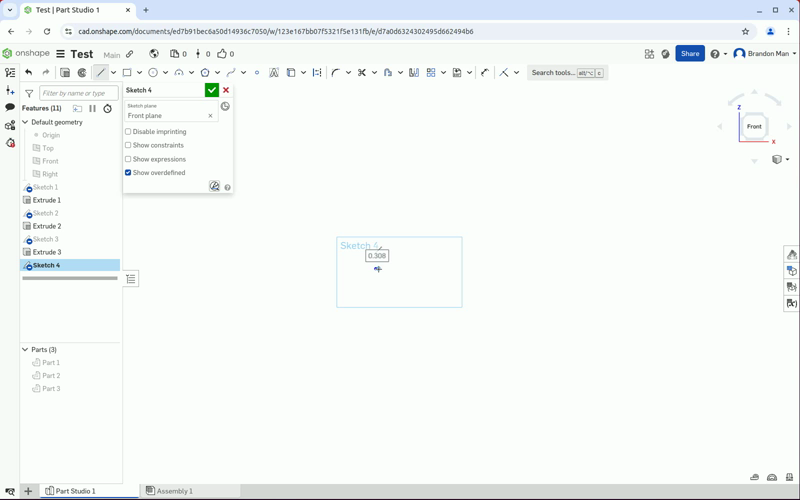
scroll(-6)
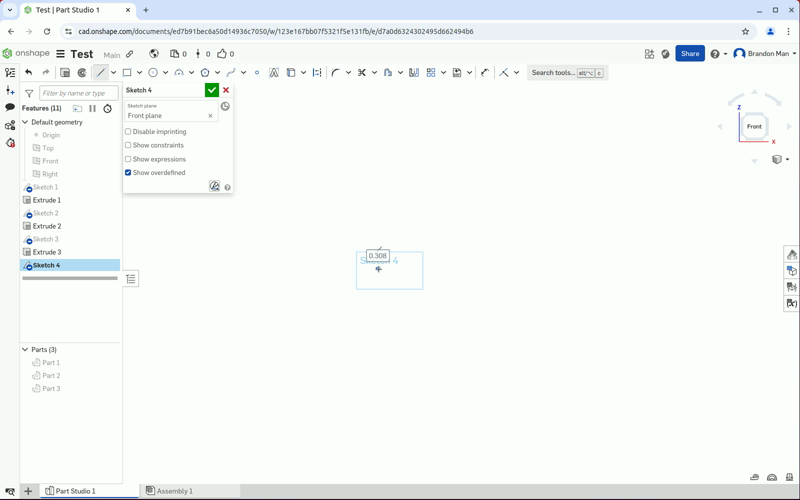
key_up(shift)
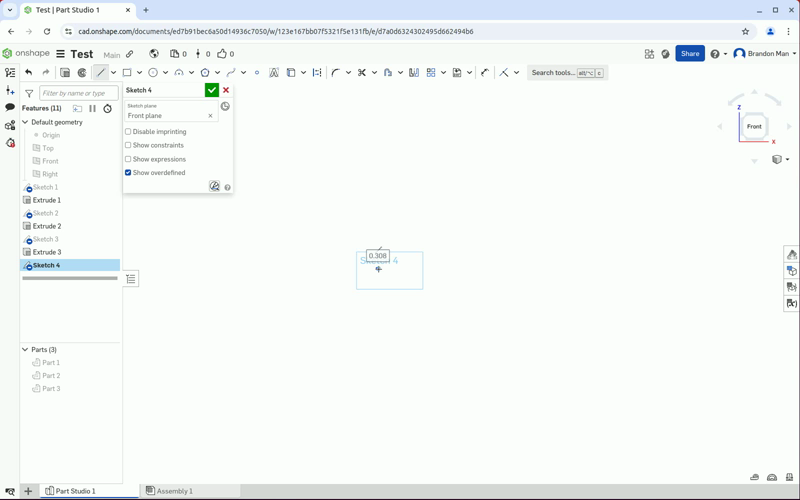
key_down(shift)
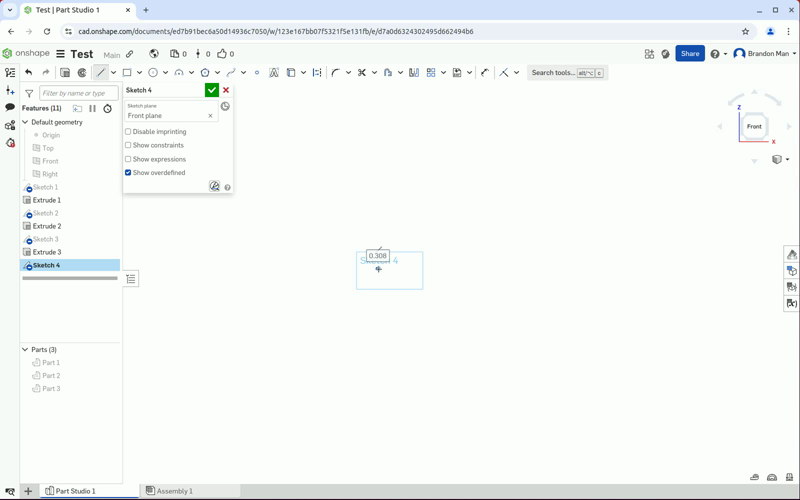
mouse_move(408, 268)
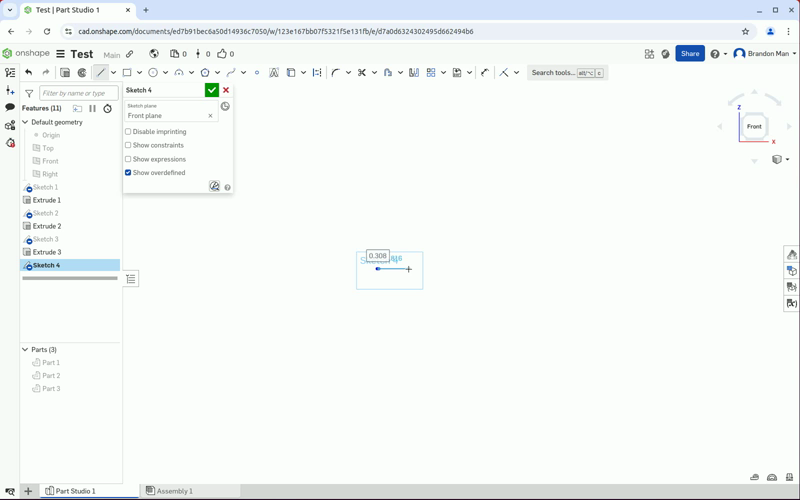
mouse_move(378, 254)
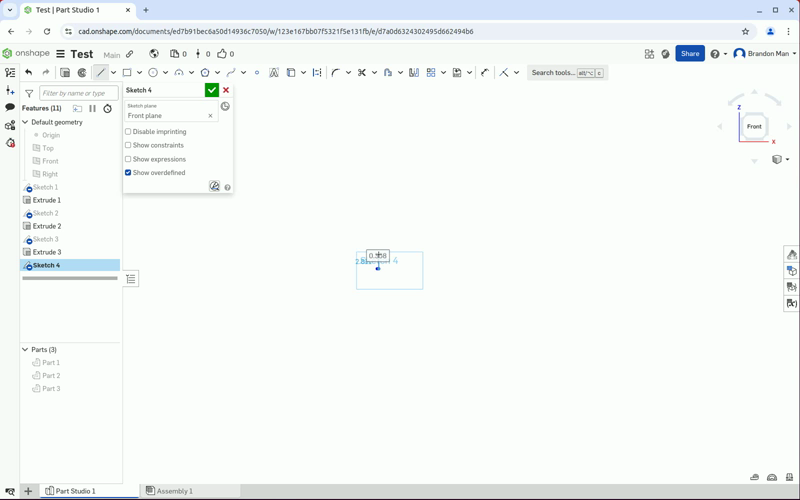
click(378, 254)
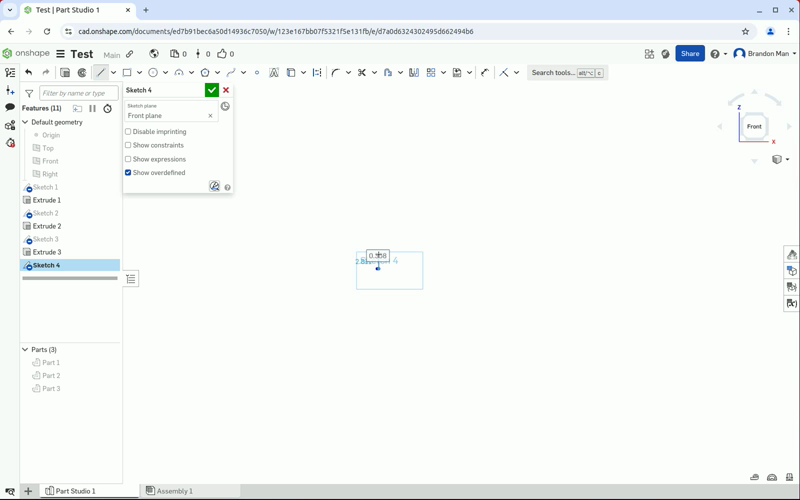
key_up(shift)
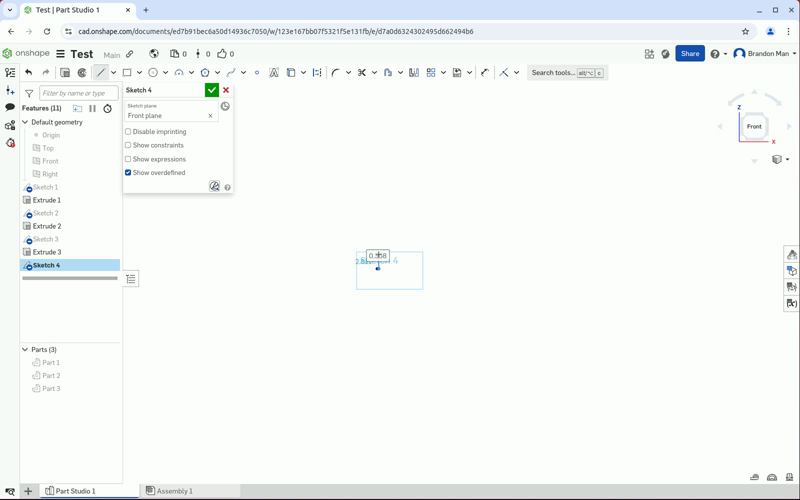
key_down(shift)
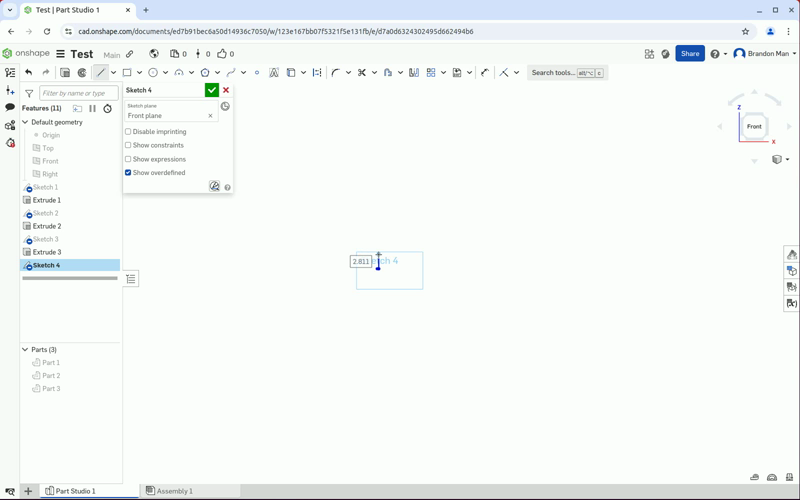
mouse_move(408, 254)
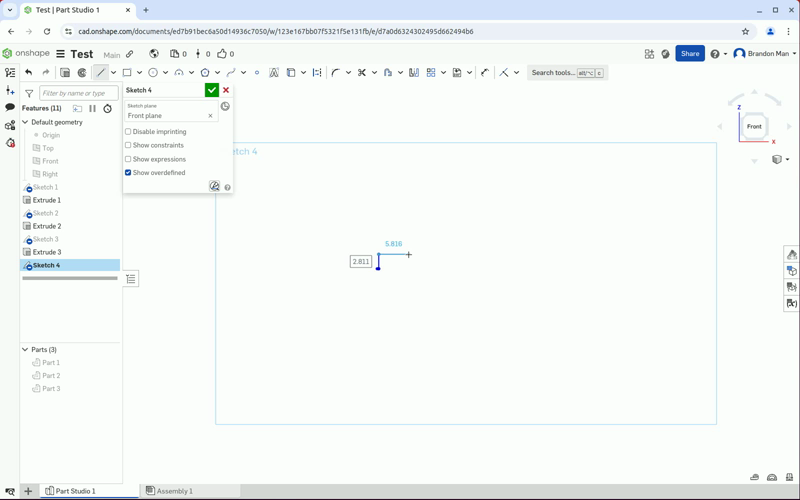
mouse_move(408, 254)
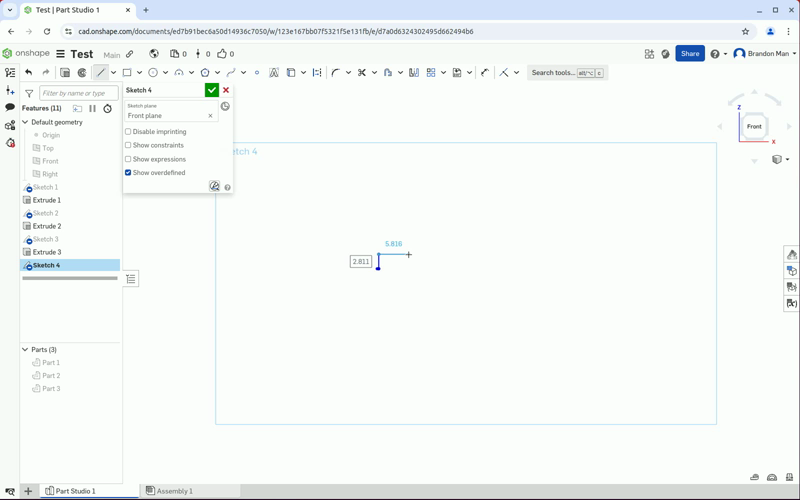
click(408, 254)
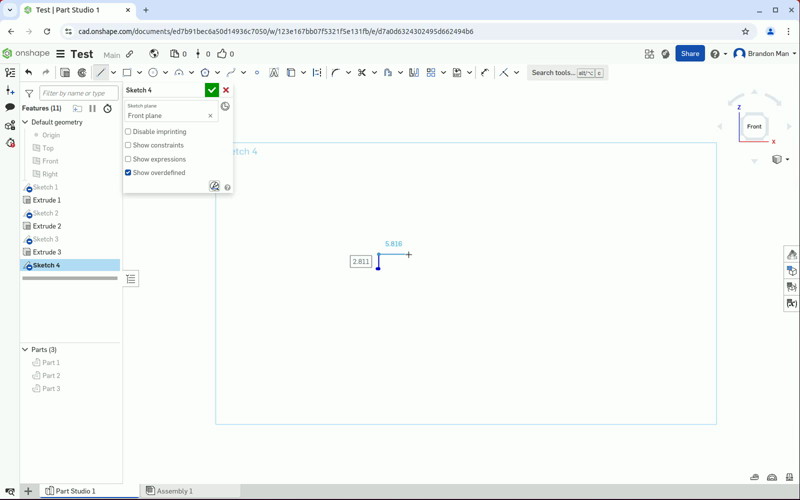
key_up(shift)
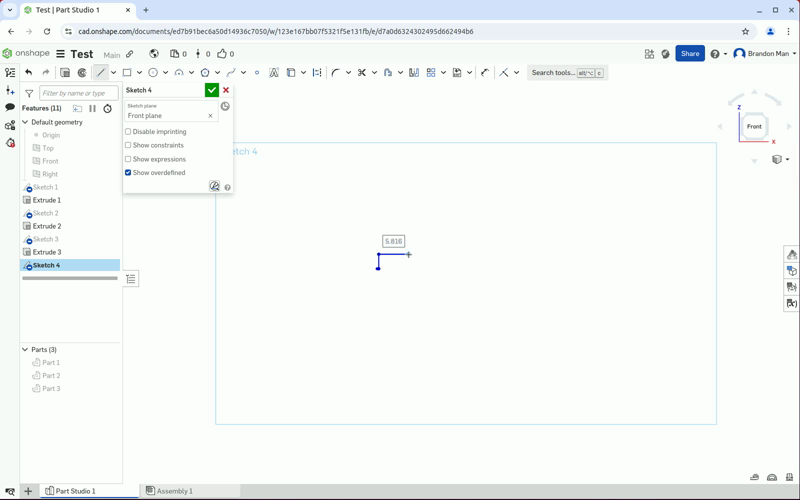
key_down(shift)
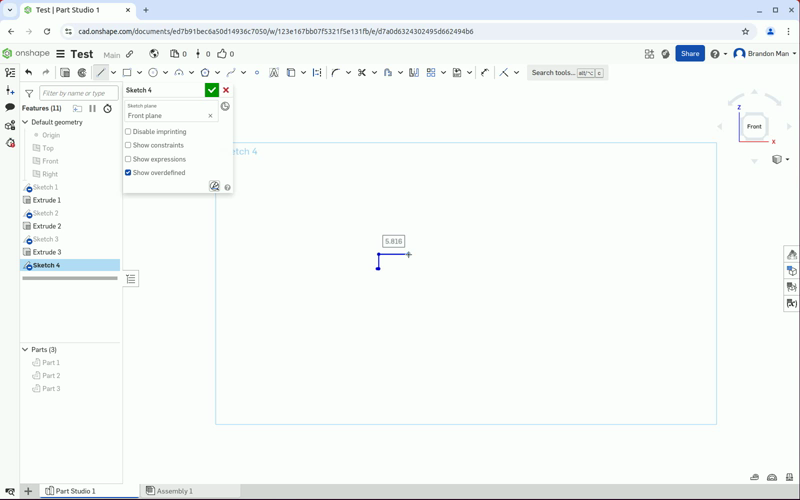
mouse_move(438, 254)
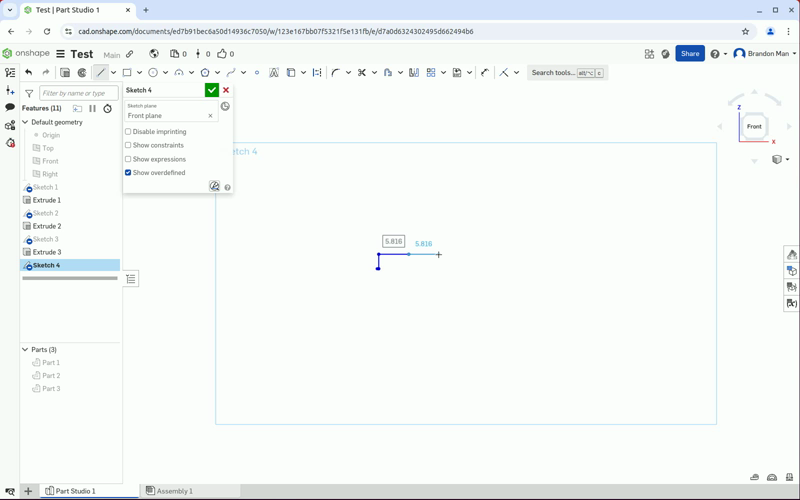
mouse_move(408, 248)
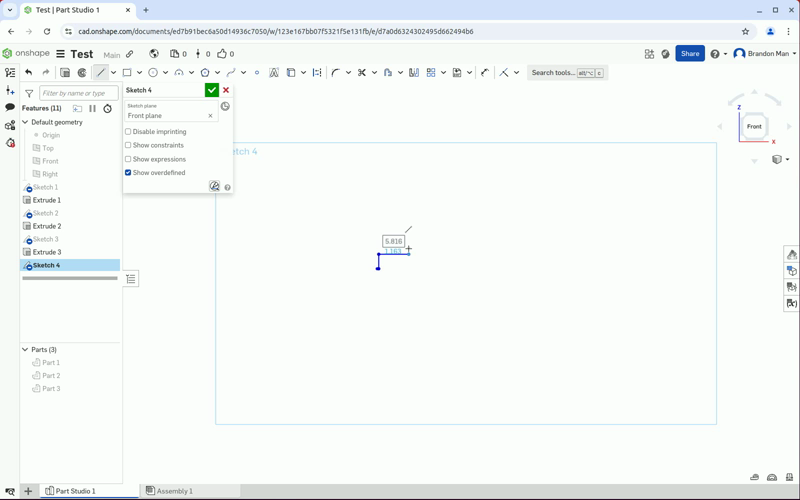
scroll(6)
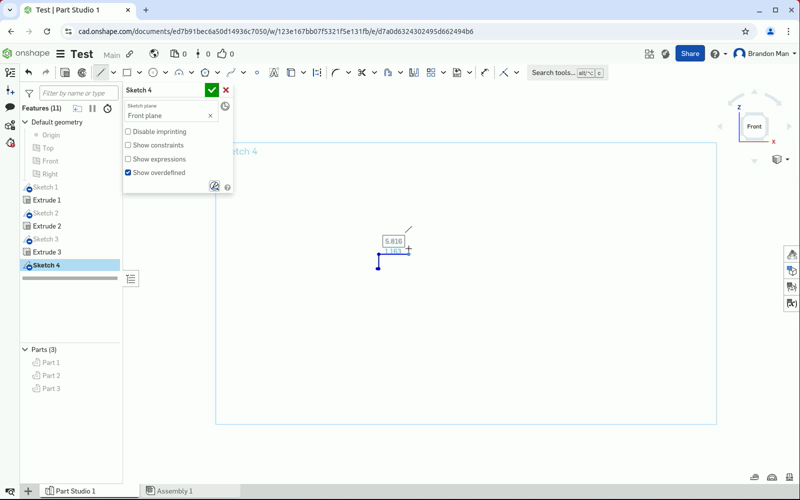
scroll(6)
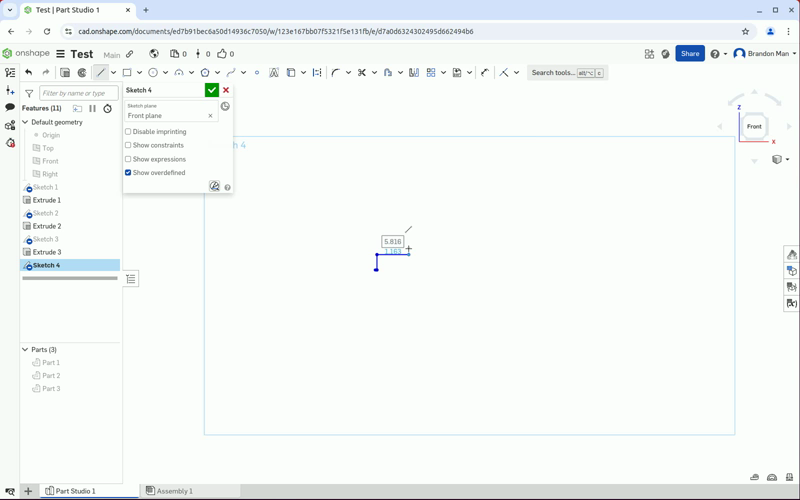
scroll(6)
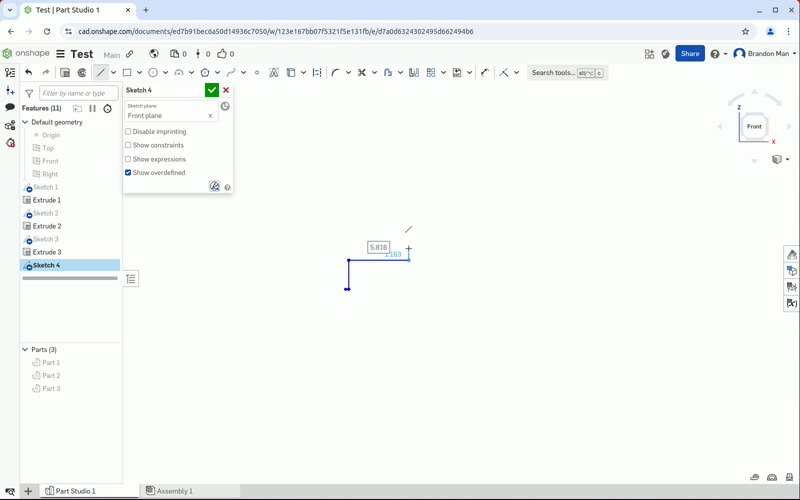
scroll(6)
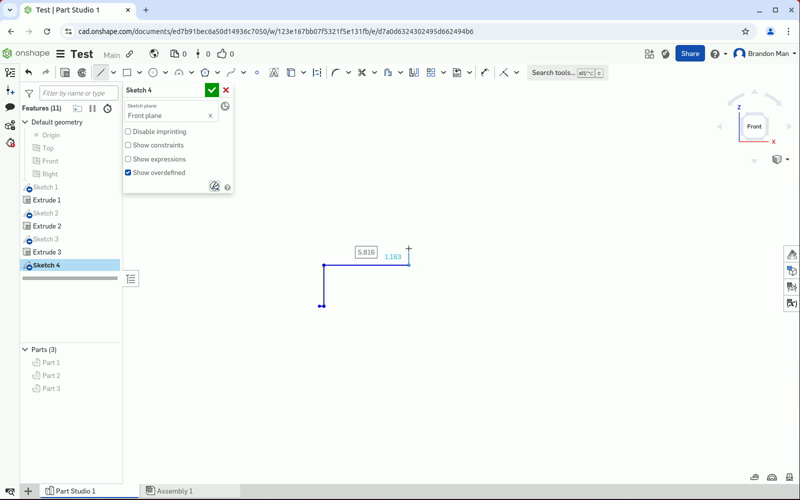
scroll(6)
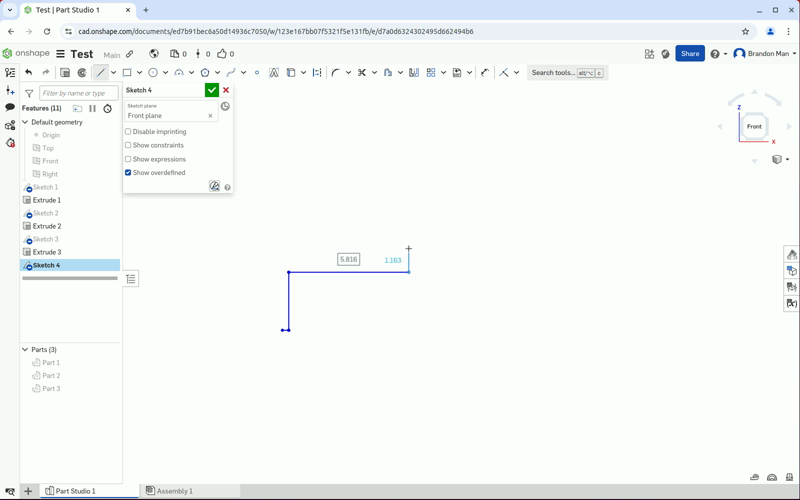
scroll(6)
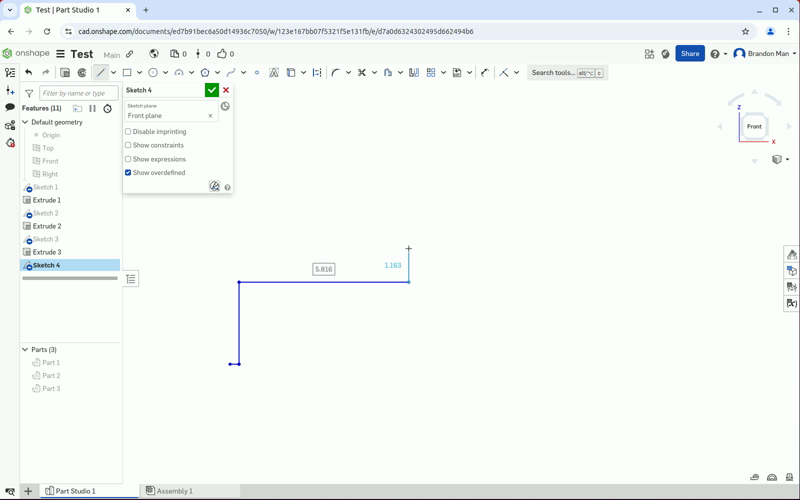
scroll(6)
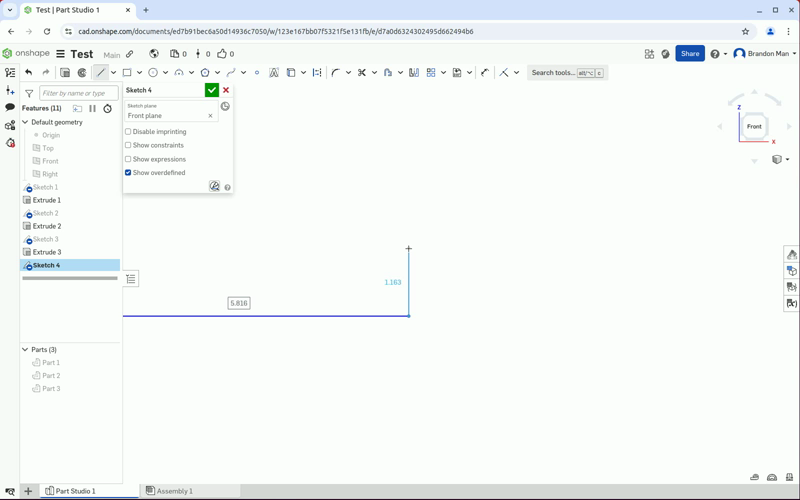
click(408, 248)
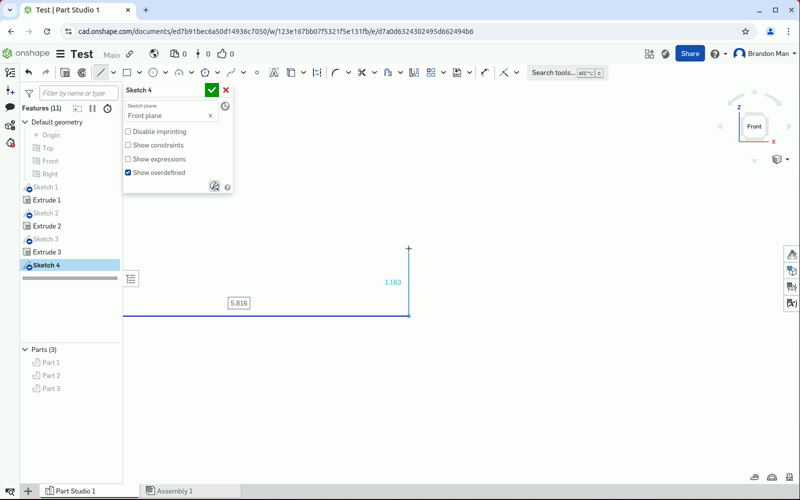
scroll(-6)
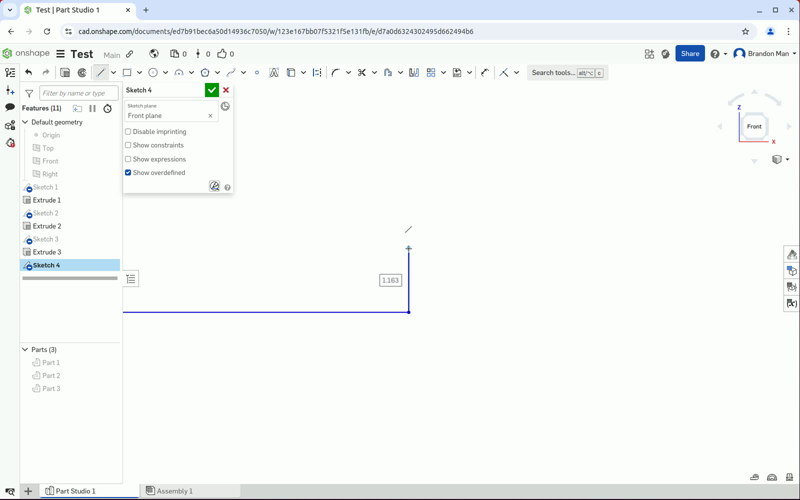
scroll(-6)
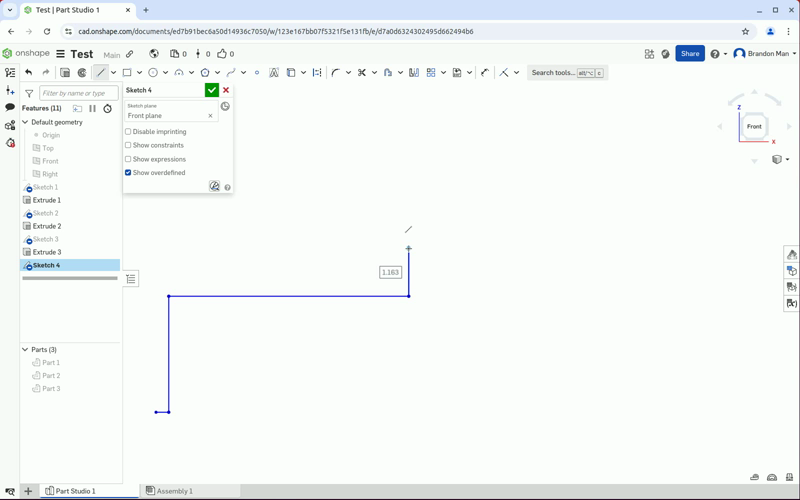
scroll(-6)
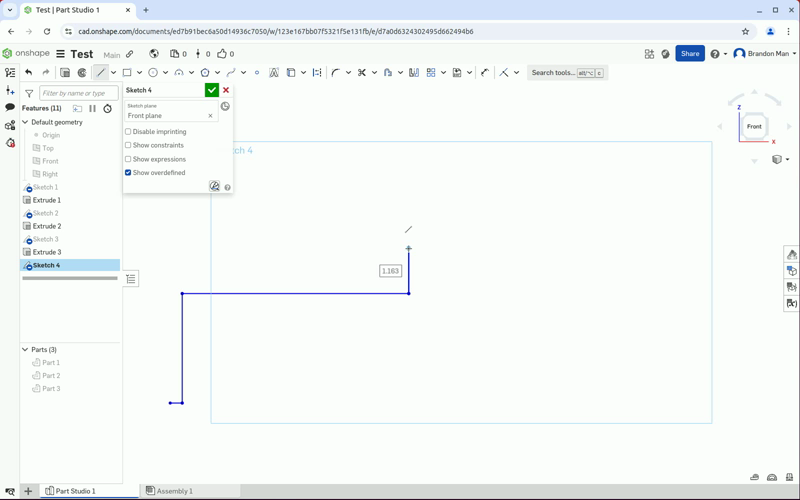
scroll(-6)
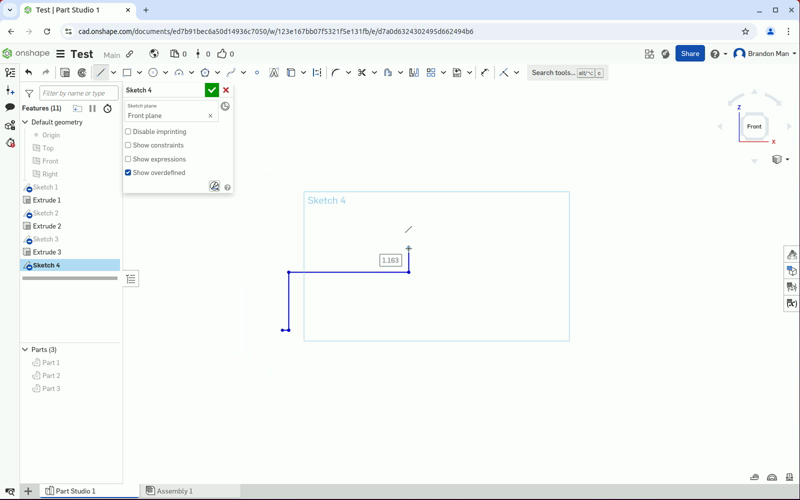
scroll(-6)
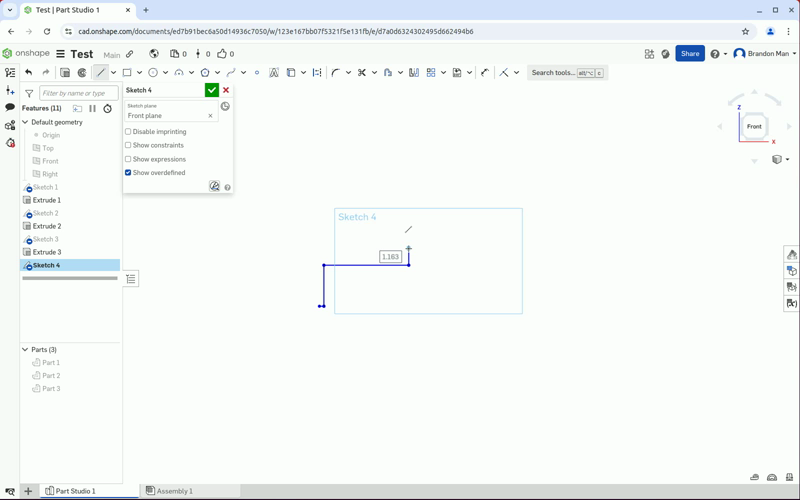
scroll(-6)
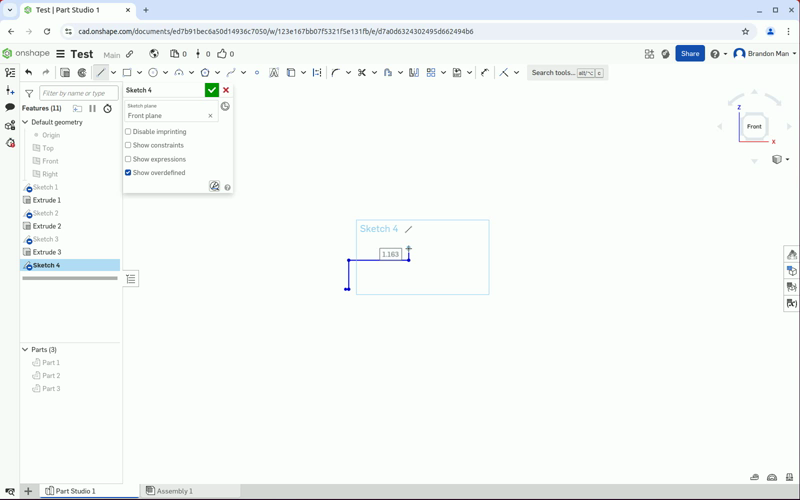
scroll(-6)
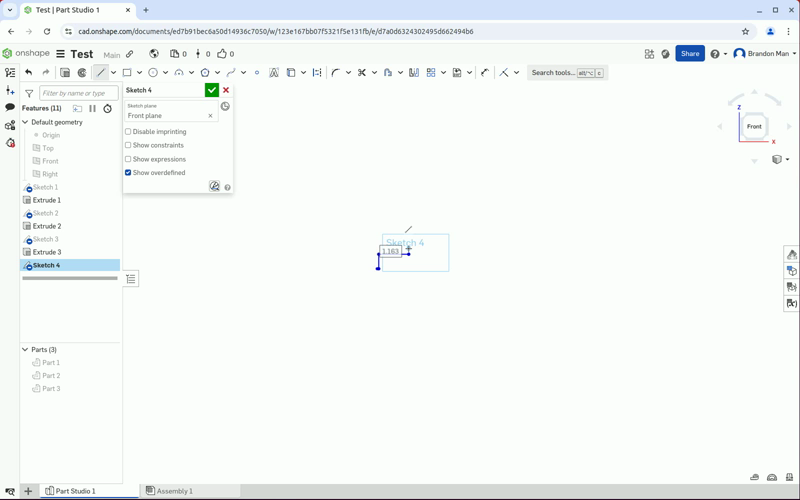
key_up(shift)
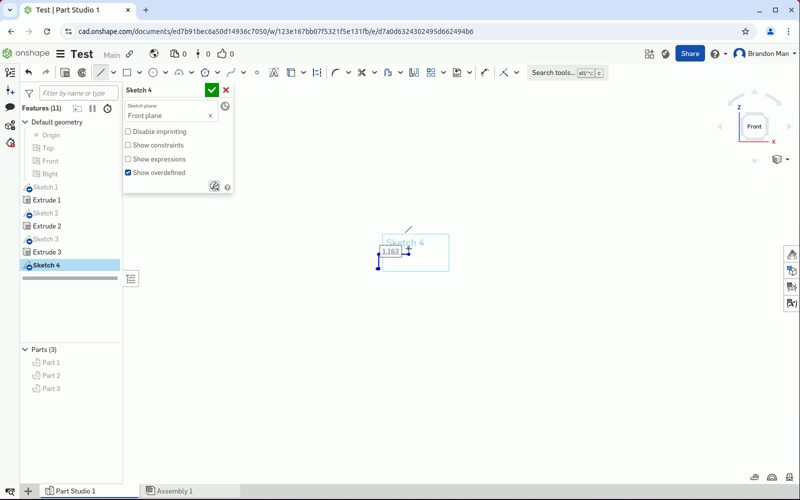
key_down(shift)
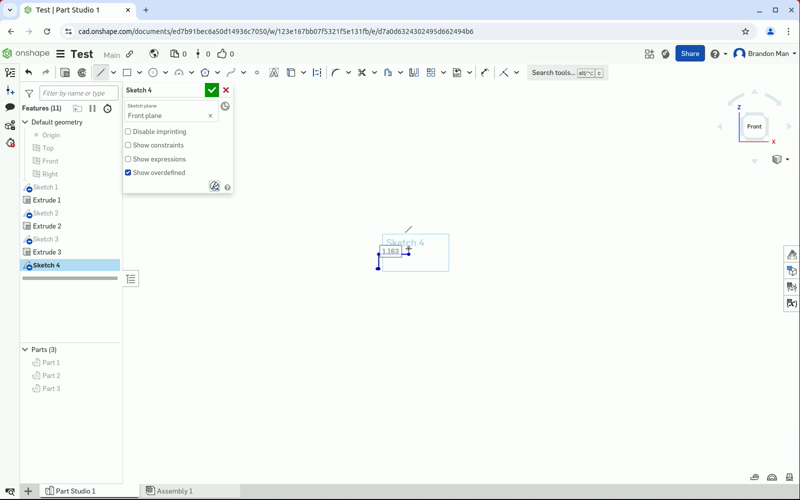
mouse_move(438, 248)
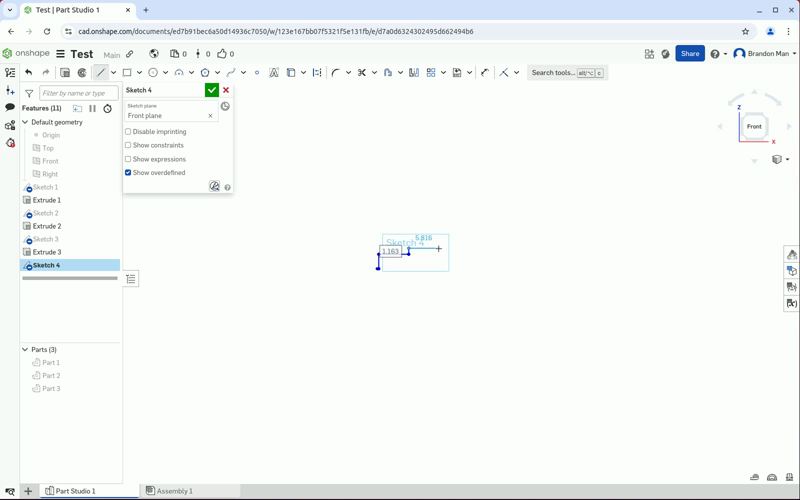
mouse_move(377, 248)
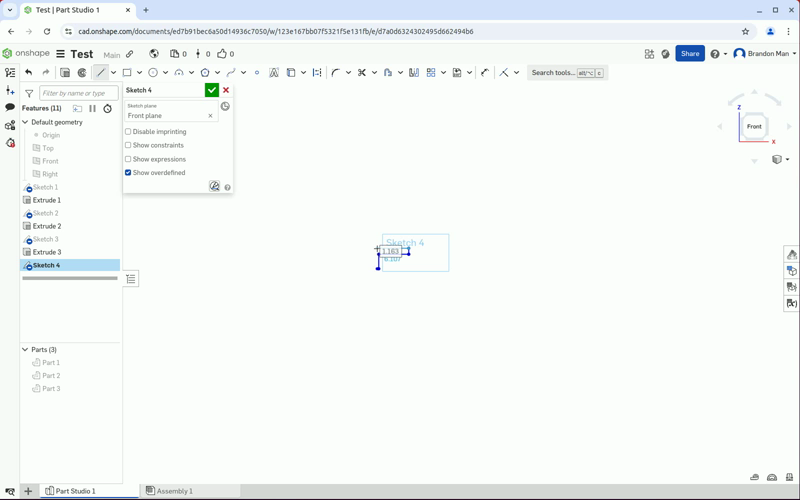
click(377, 248)
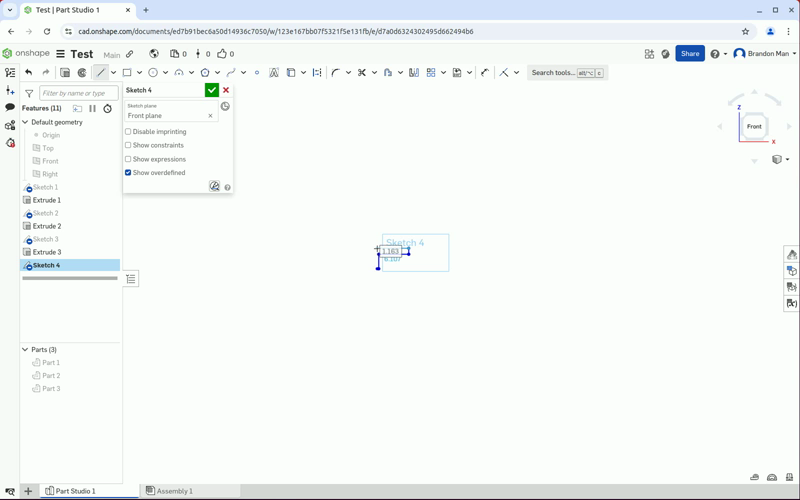
key_up(shift)
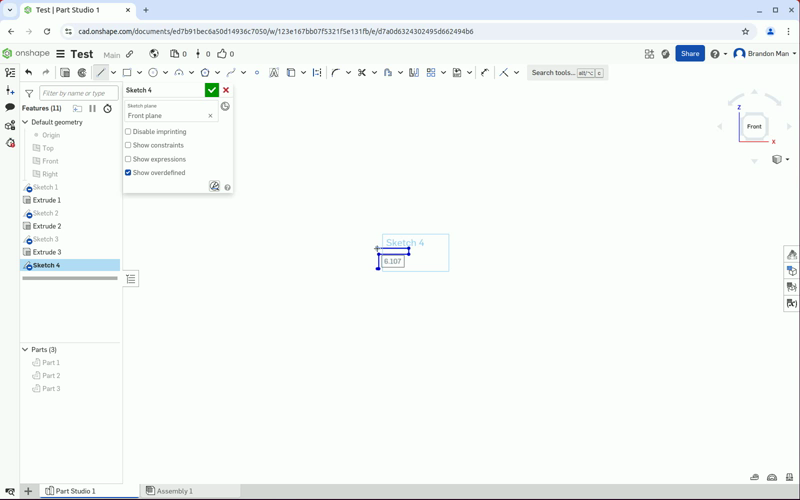
mouse_move(407, 248)
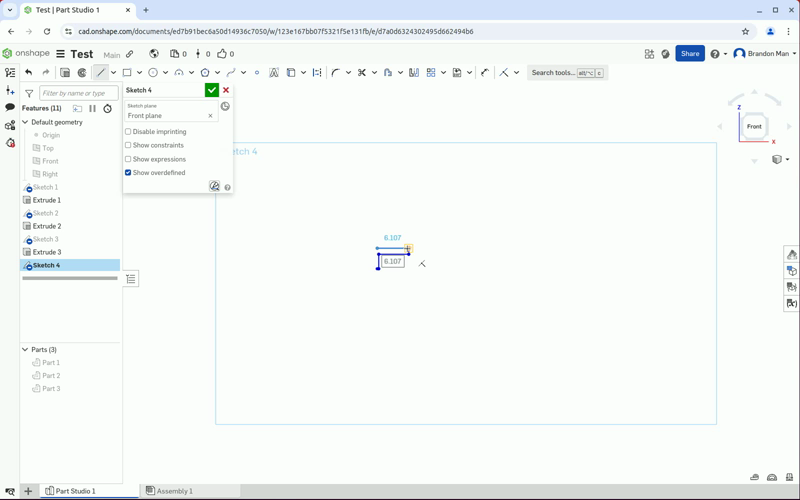
key_down(shift)
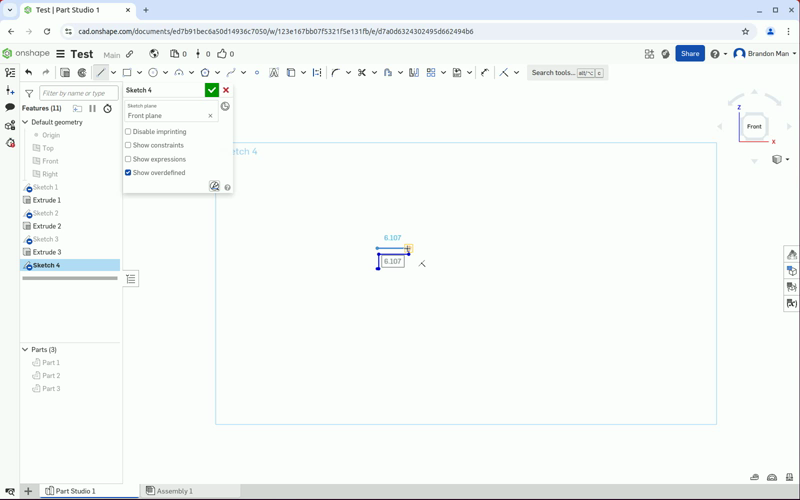
mouse_move(377, 268)
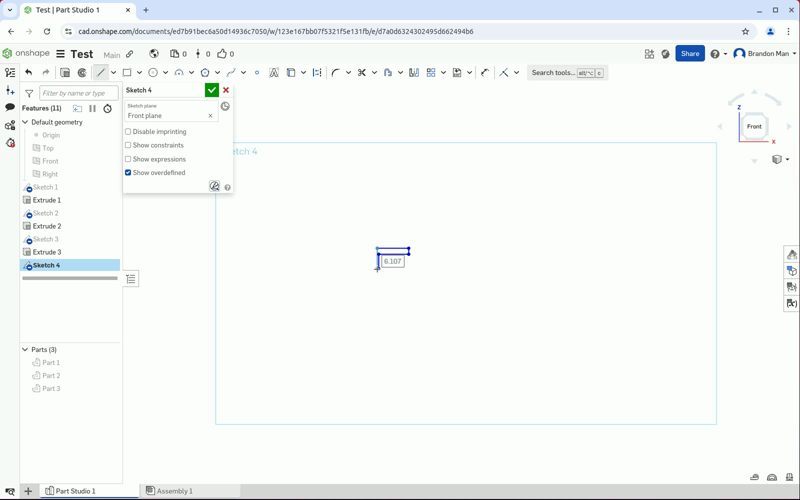
scroll(6)
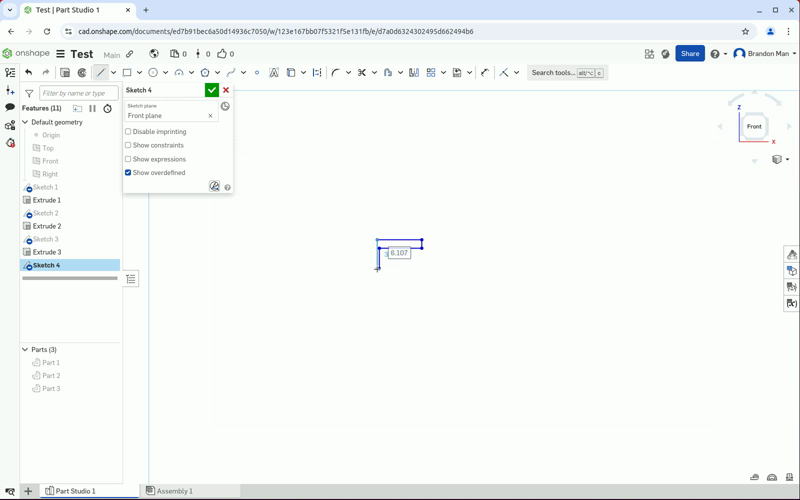
scroll(6)
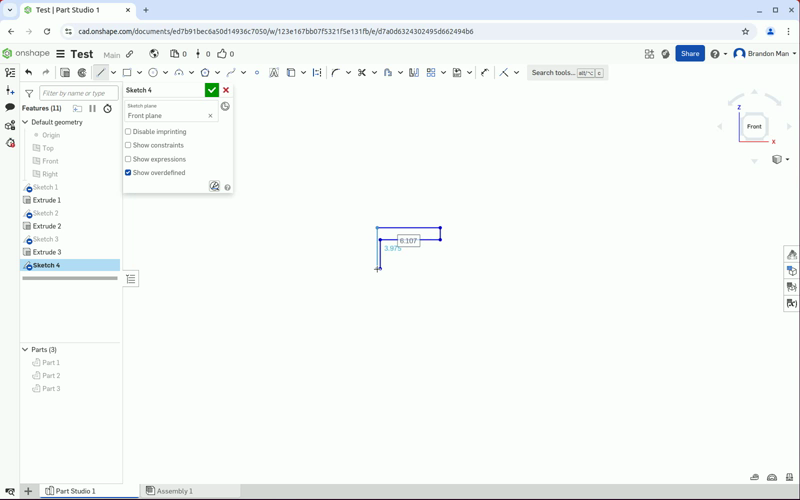
scroll(6)
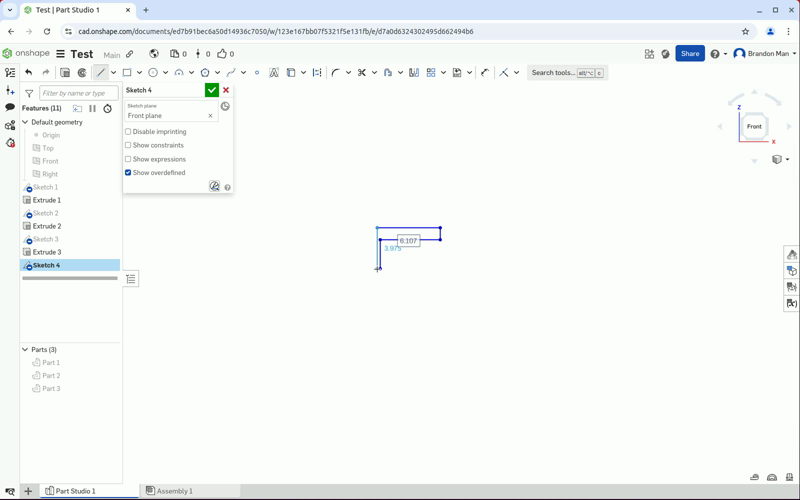
scroll(6)
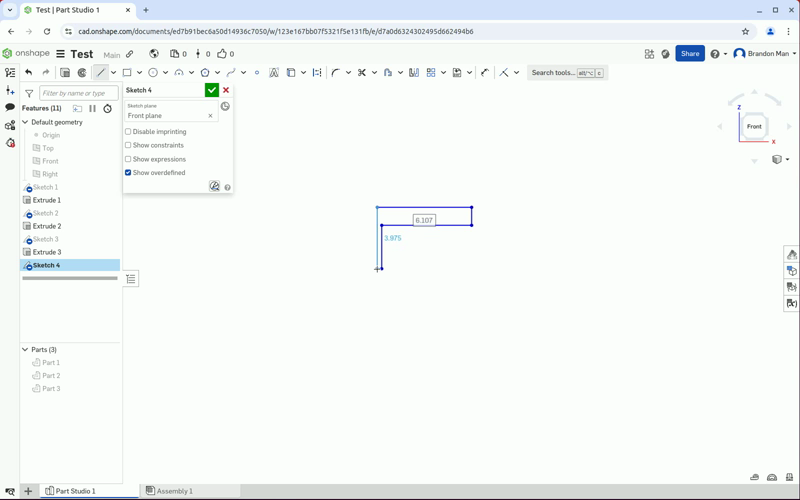
scroll(6)
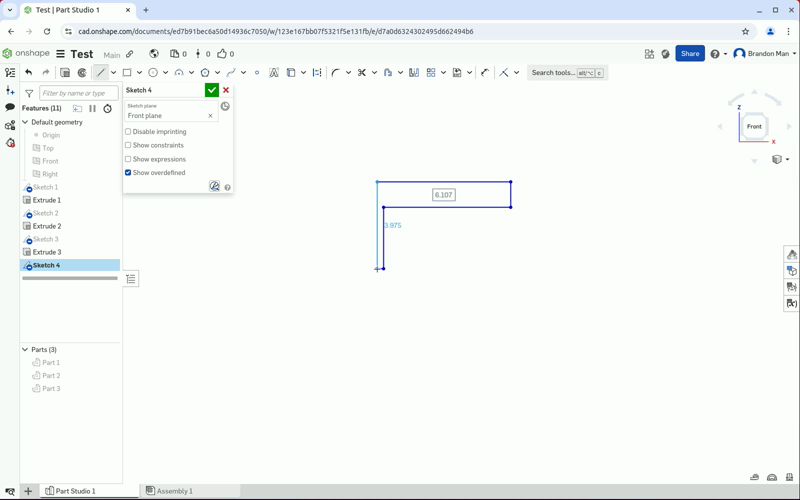
scroll(6)
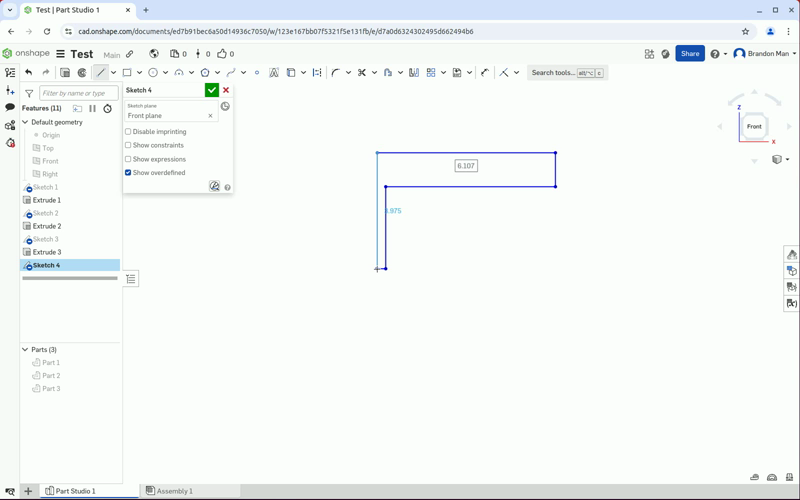
scroll(6)
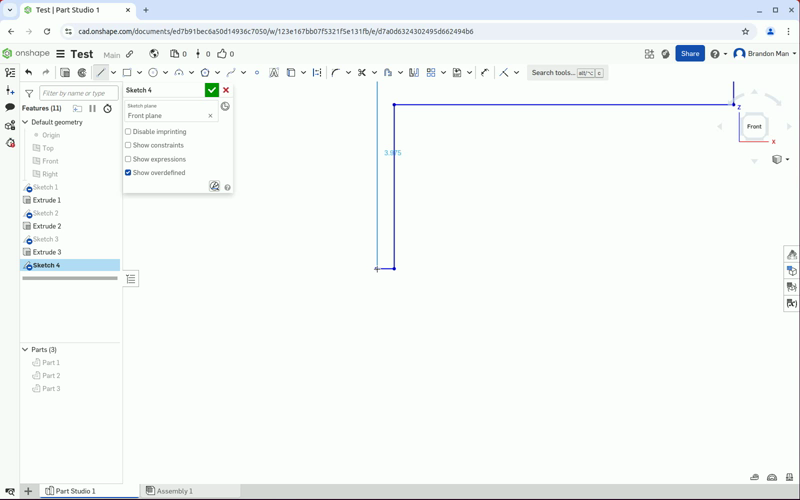
key_up(shift)
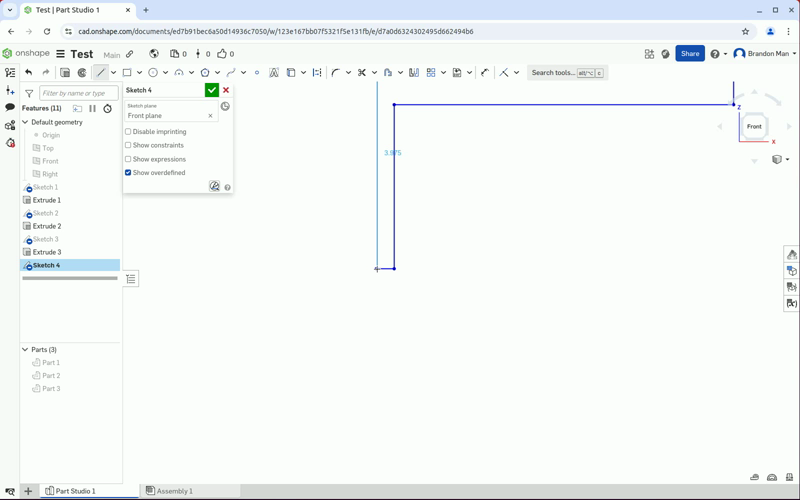
click(377, 268)
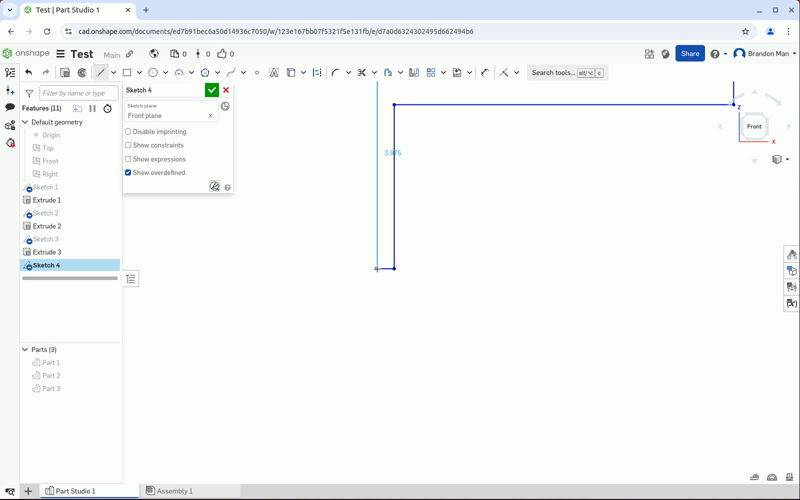
scroll(-6)
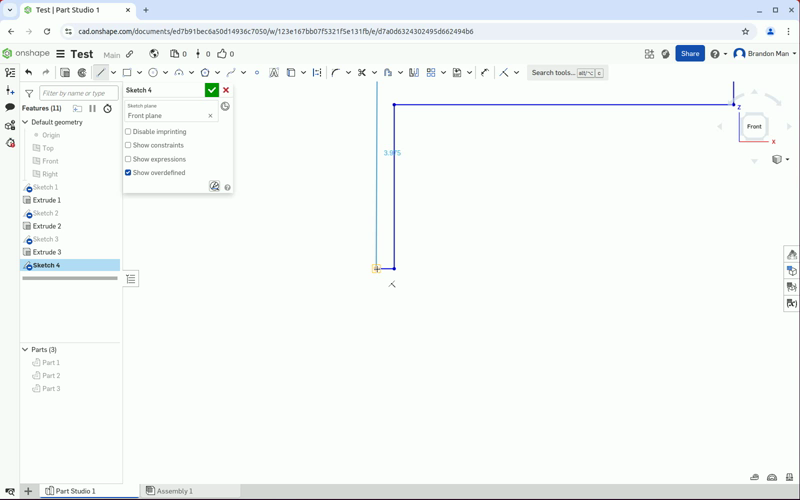
scroll(-6)
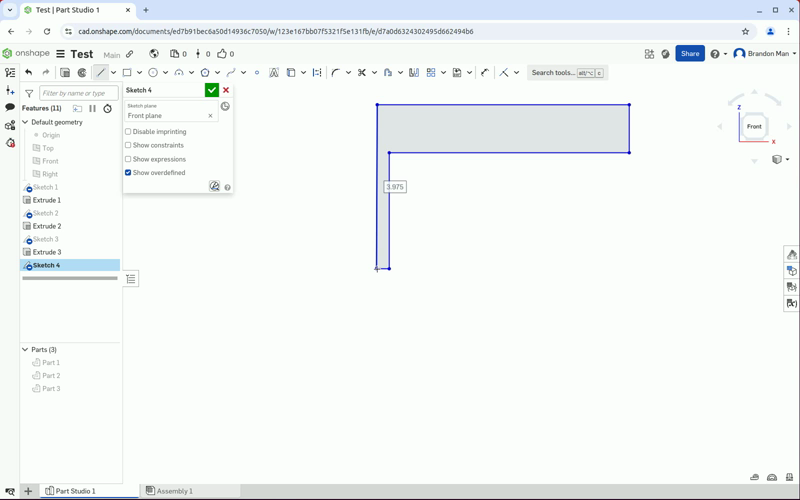
scroll(-6)
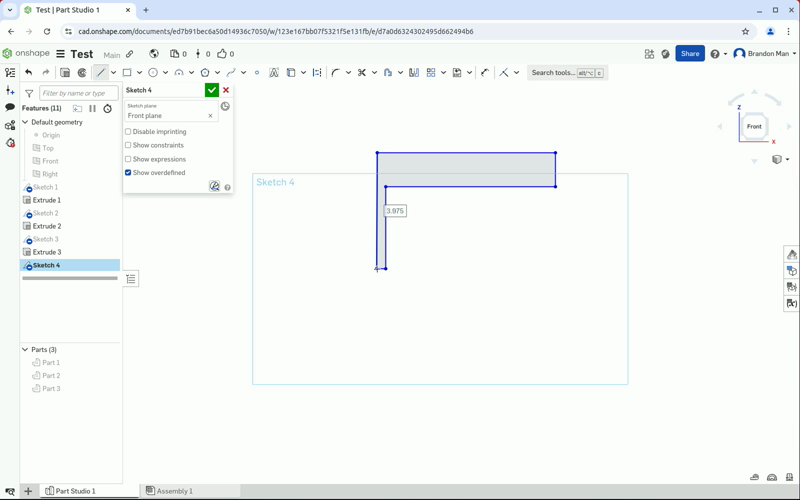
scroll(-6)
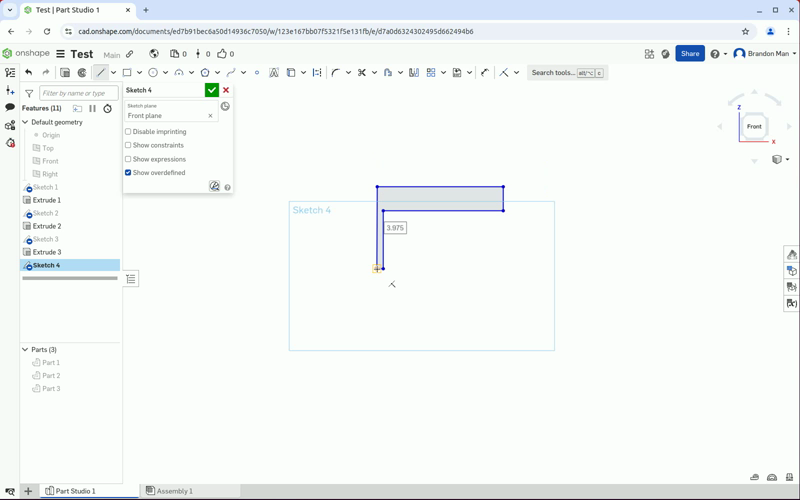
scroll(-6)
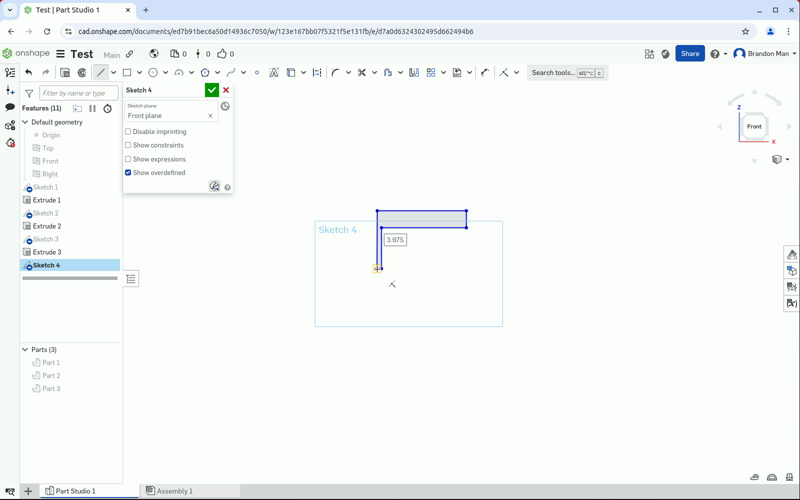
scroll(-6)
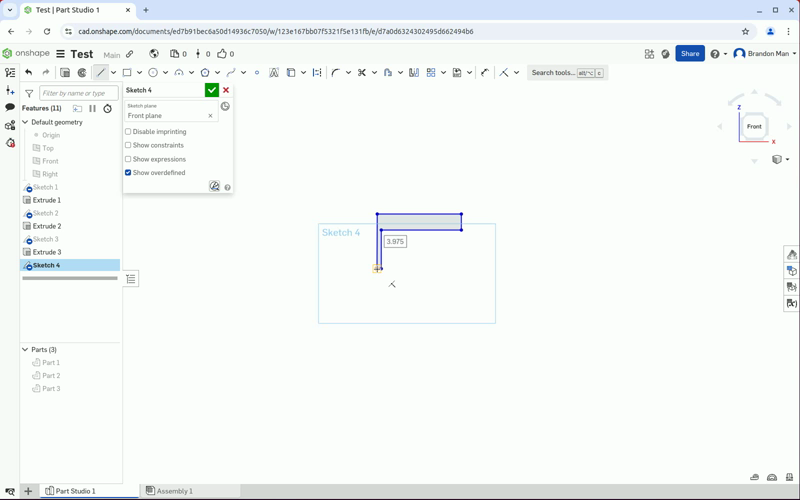
scroll(-6)
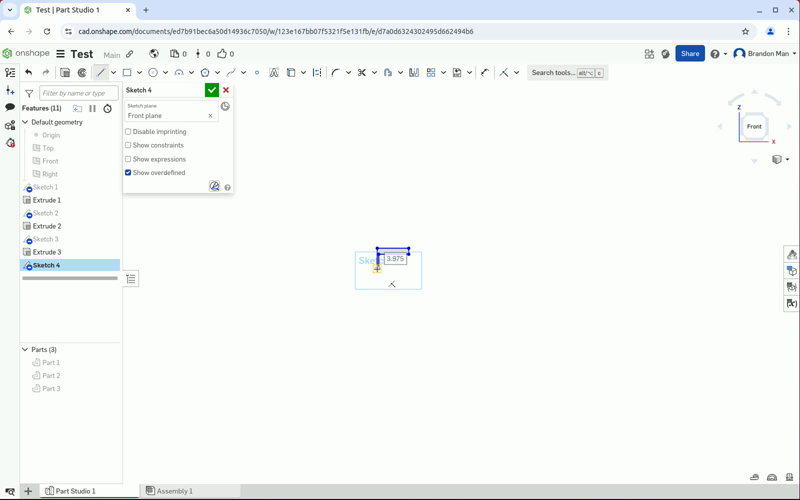
key(esc)
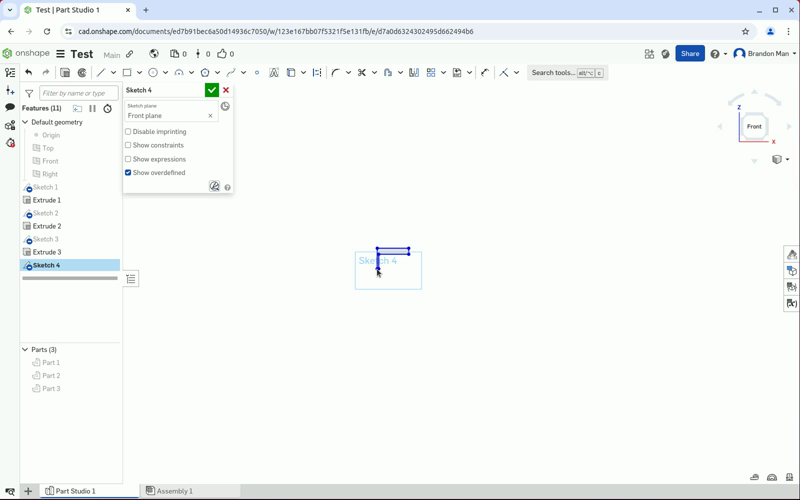
mouse_move(407, 250)
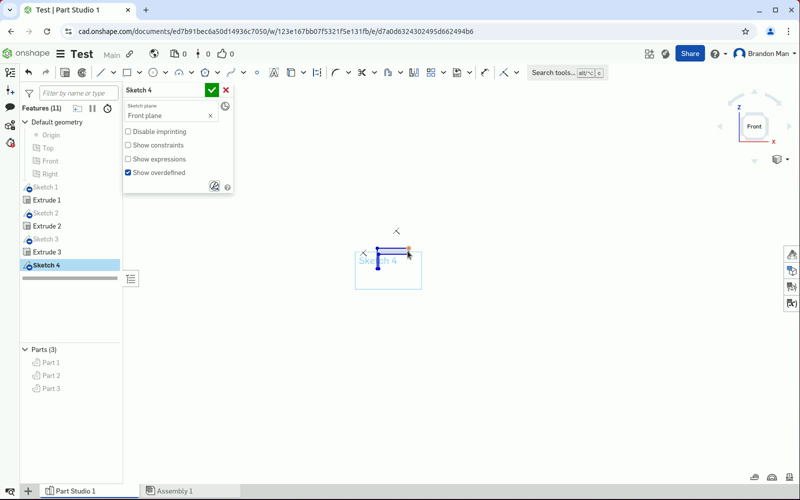
scroll(6)
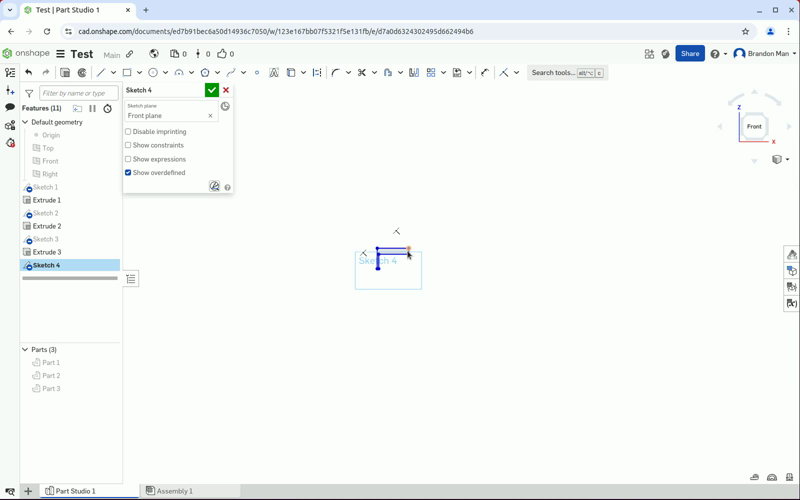
scroll(6)
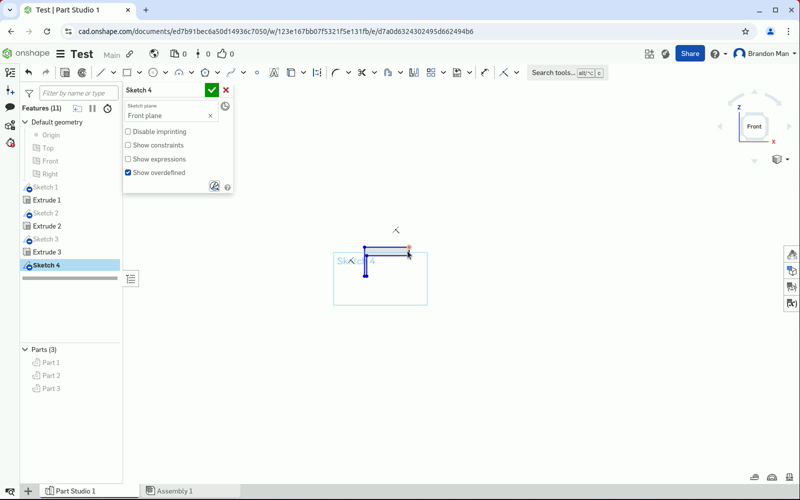
scroll(6)
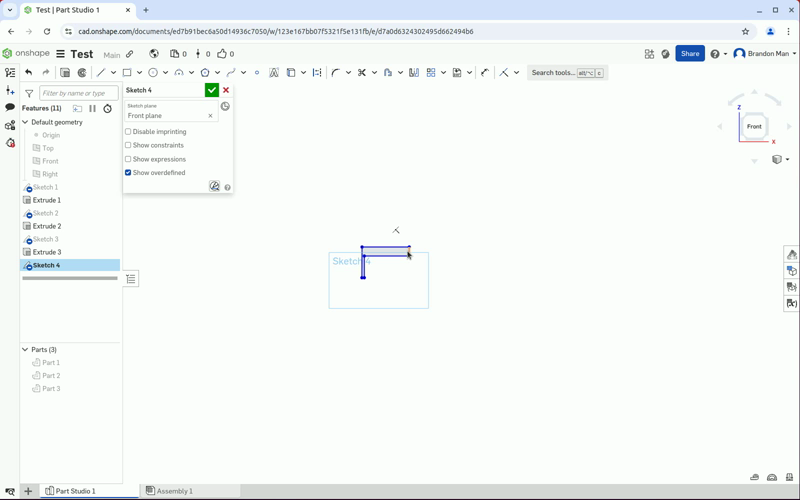
scroll(6)
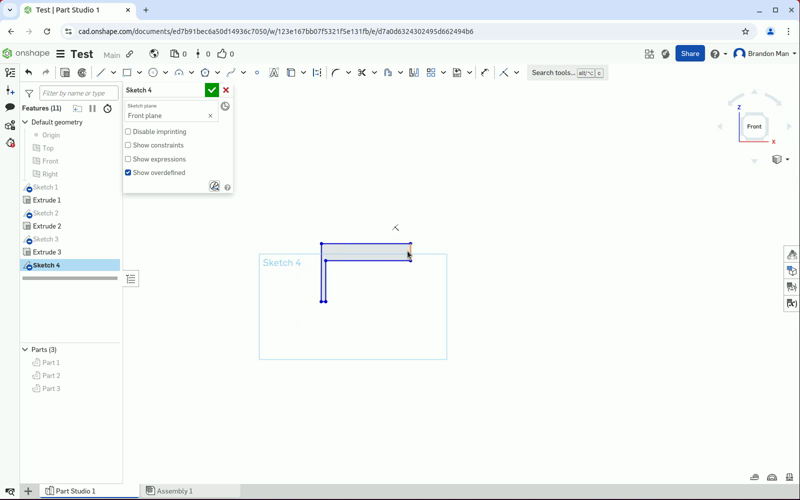
scroll(6)
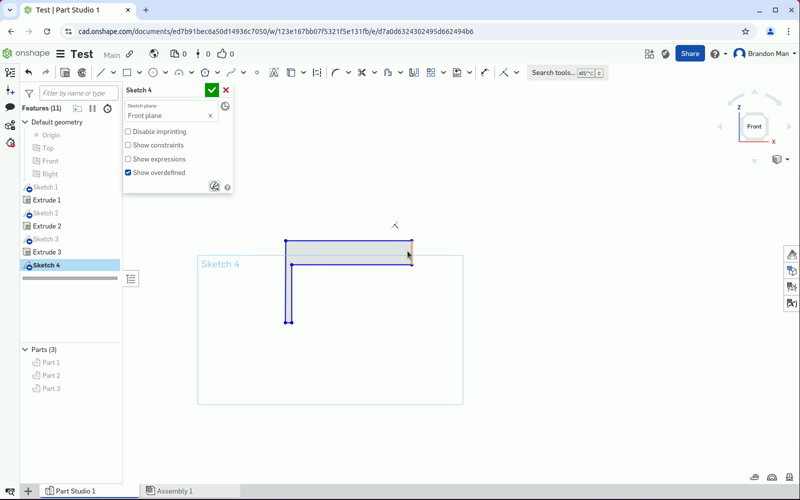
scroll(6)
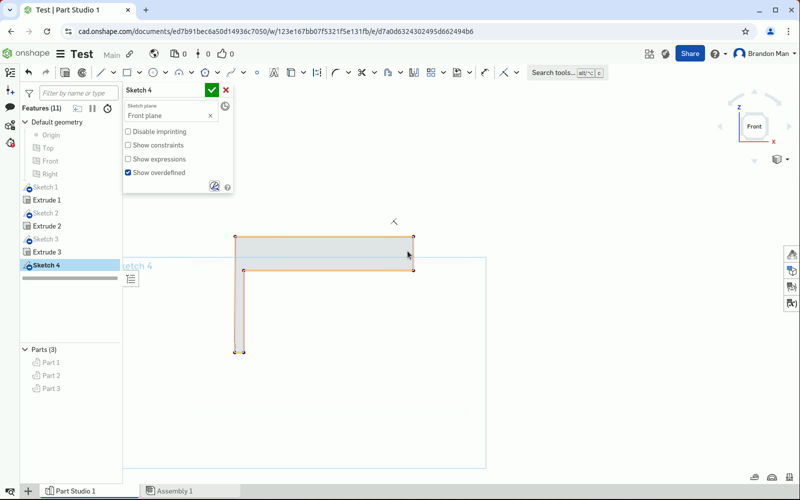
scroll(6)
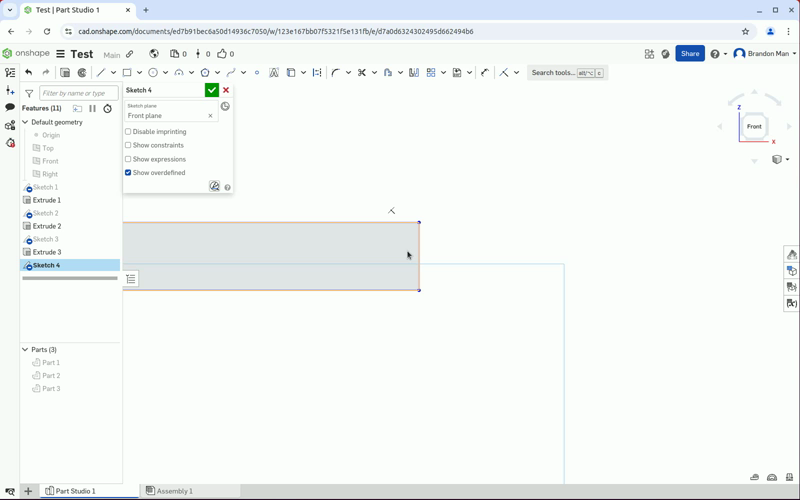
click(407, 250)
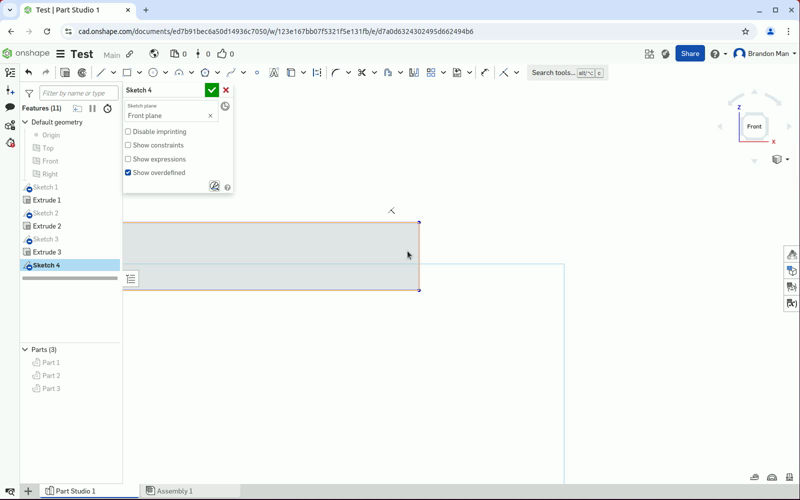
scroll(-6)
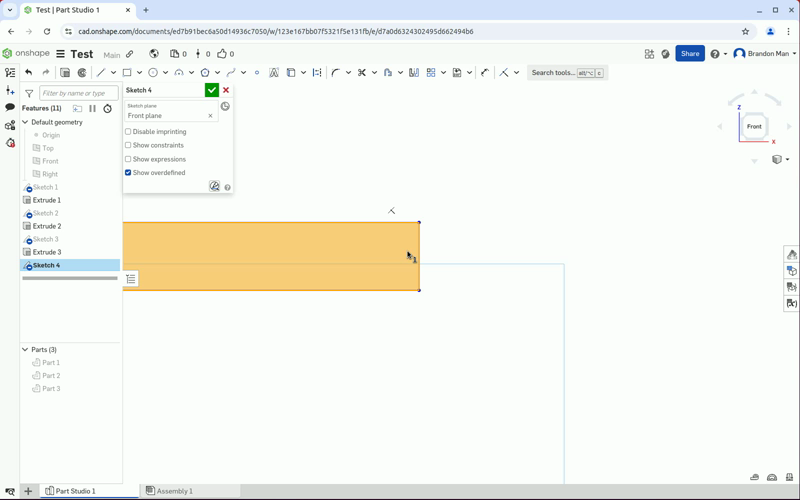
scroll(-6)
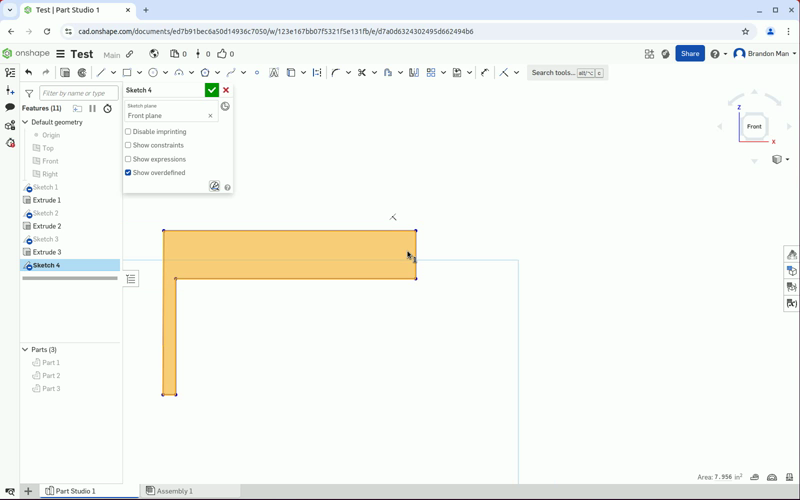
scroll(-6)
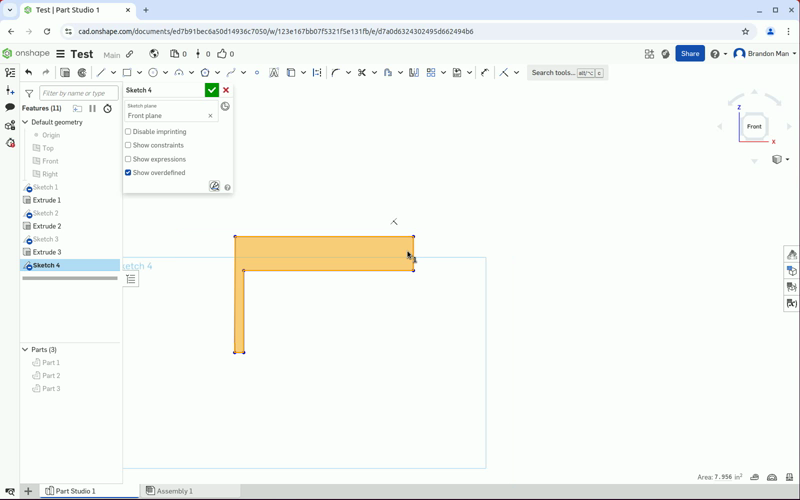
scroll(-6)
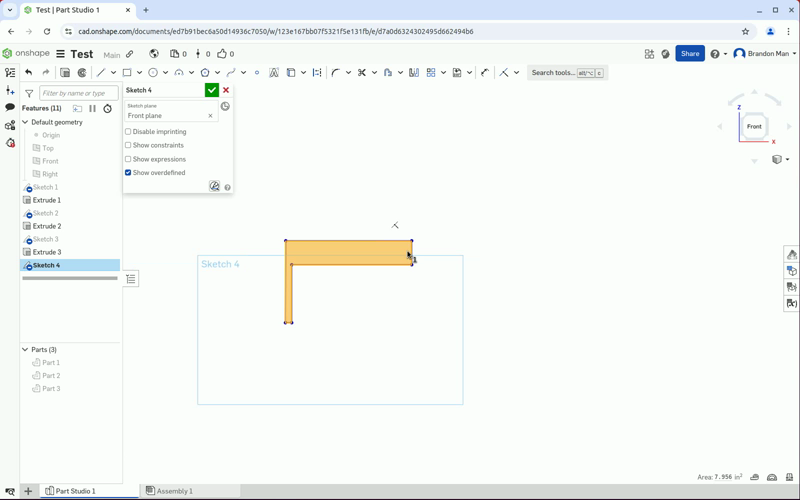
scroll(-6)
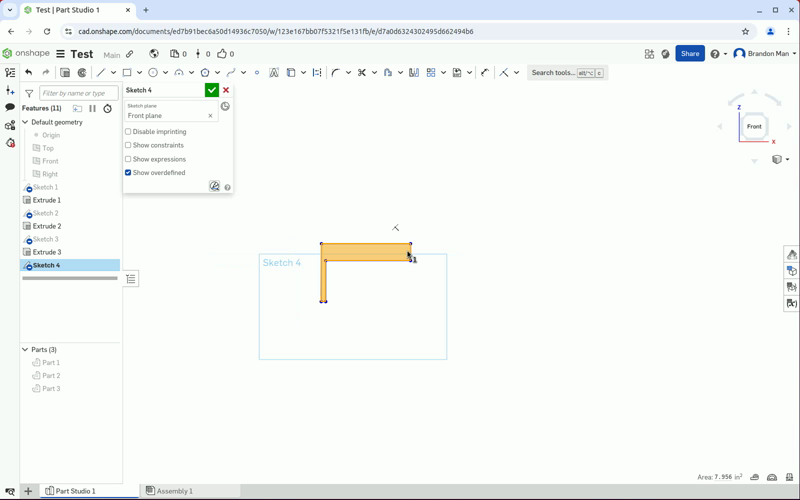
scroll(-6)
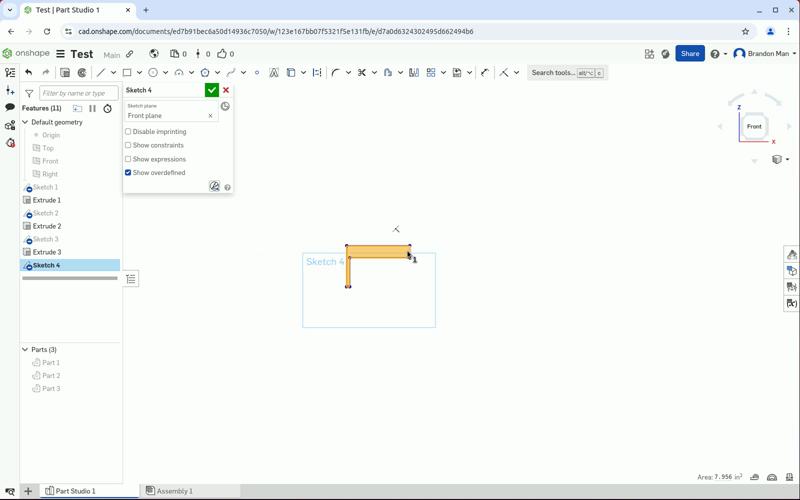
scroll(-6)
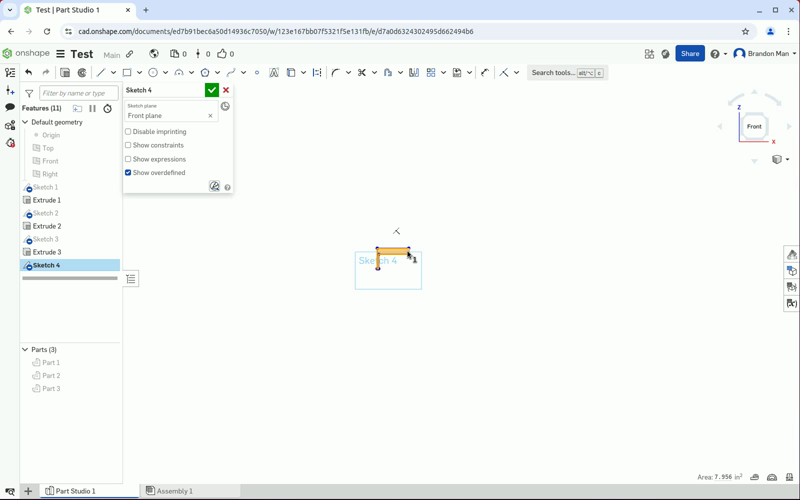
mouse_move(73, 352)
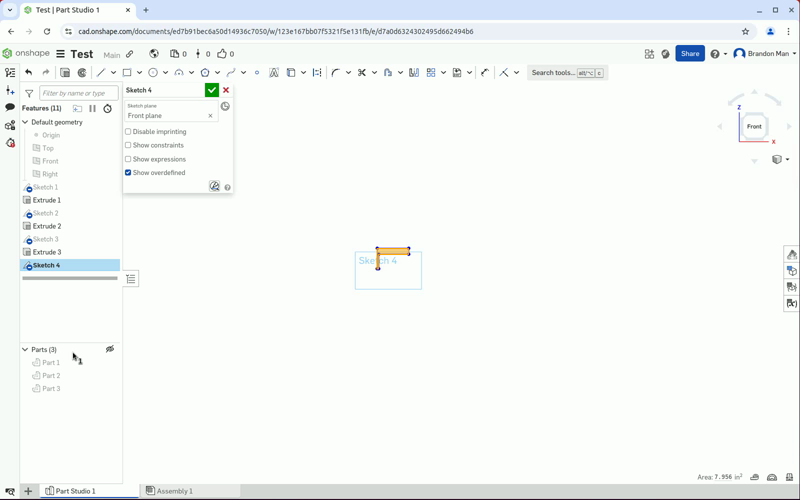
key(shift+y)
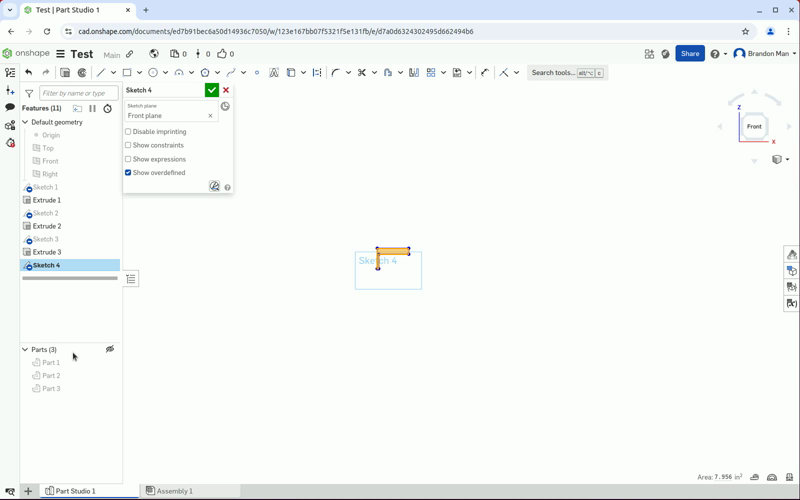
key(shift+e)
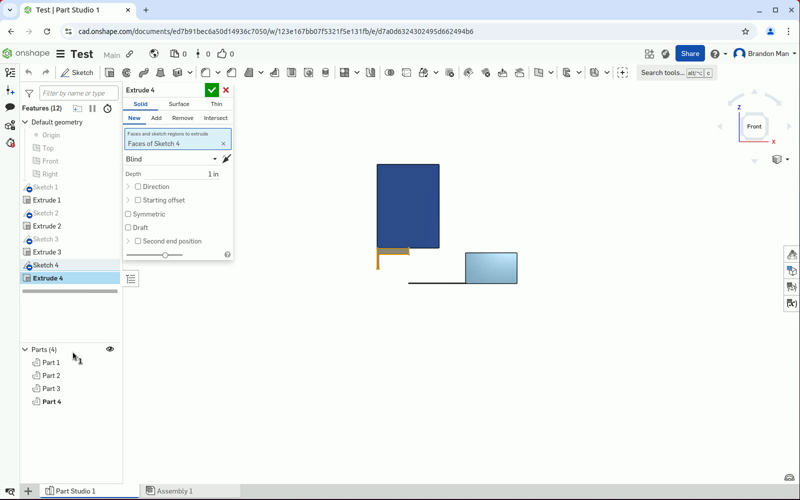
mouse_move(143, 106)
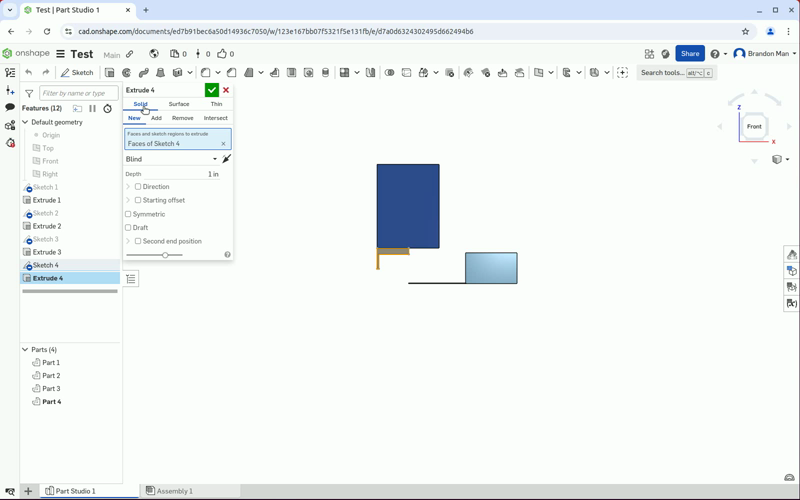
click(143, 106)
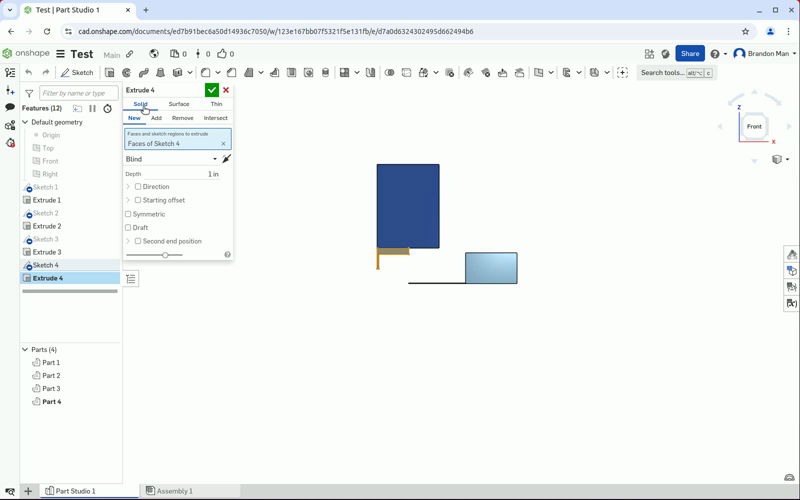
mouse_move(137, 120)
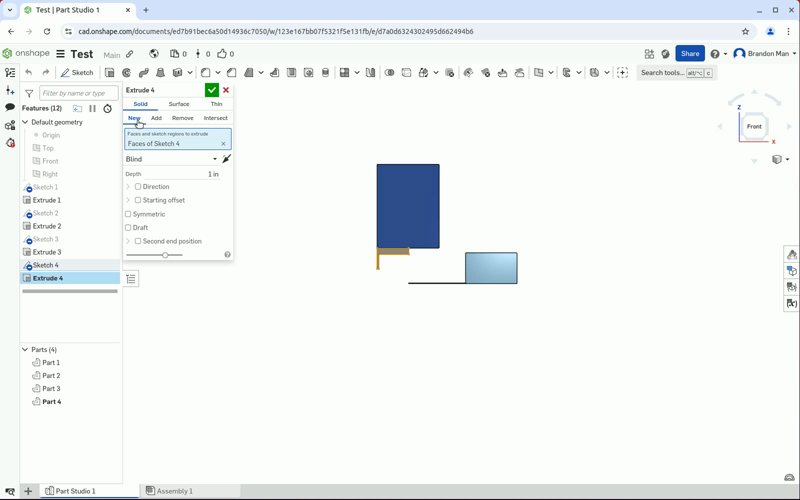
click(137, 120)
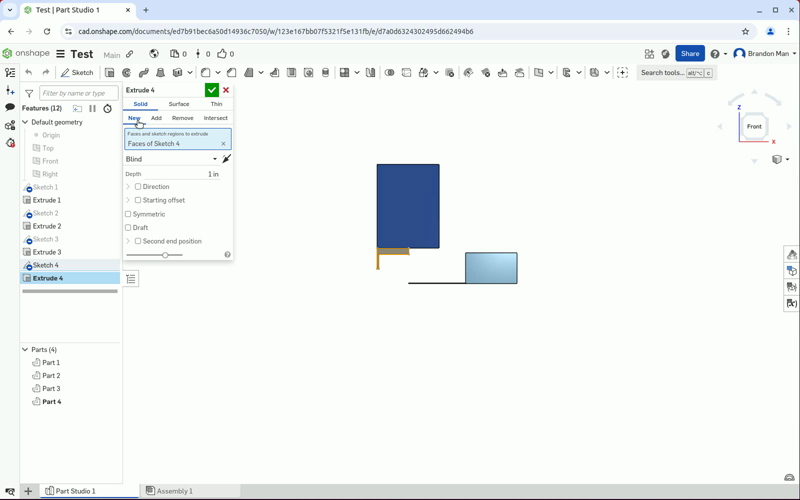
key(tab, 4)
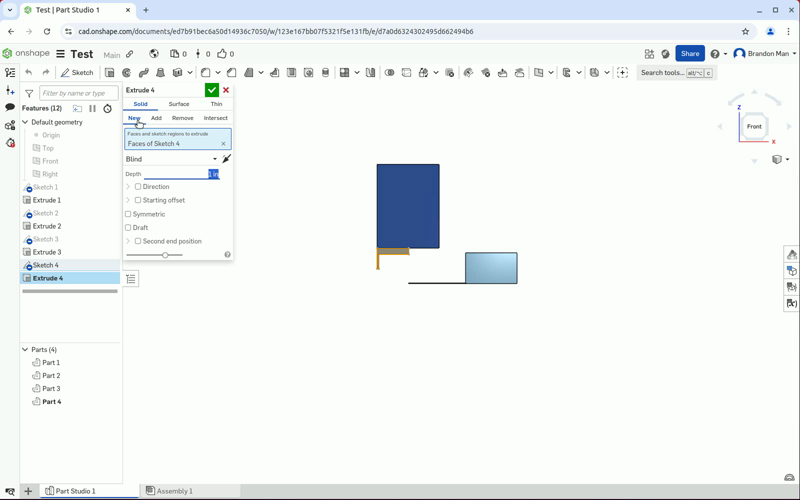
text(11.313)
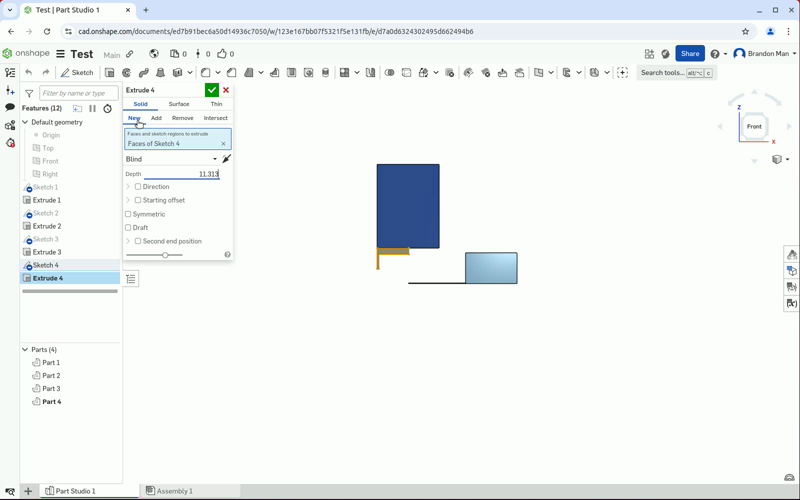
key(enter)
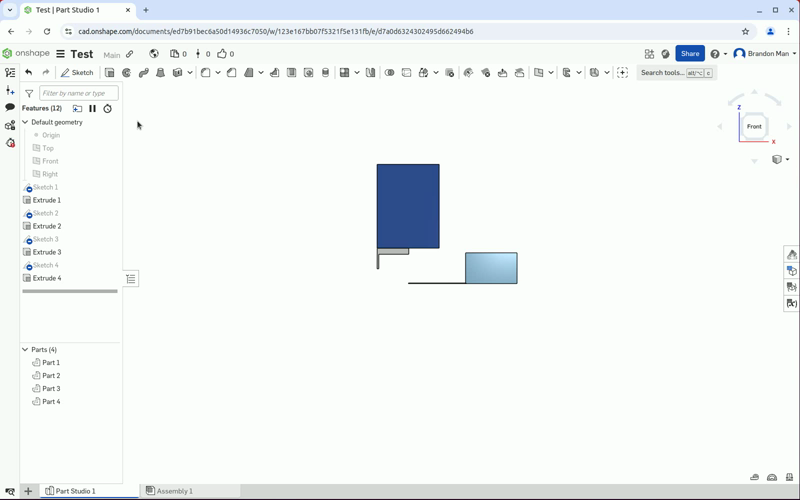
key(shift+h)
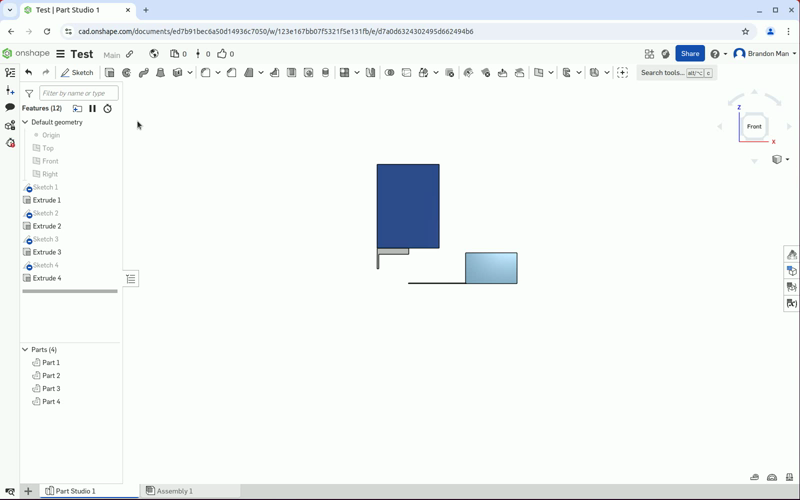
key(shift+h)
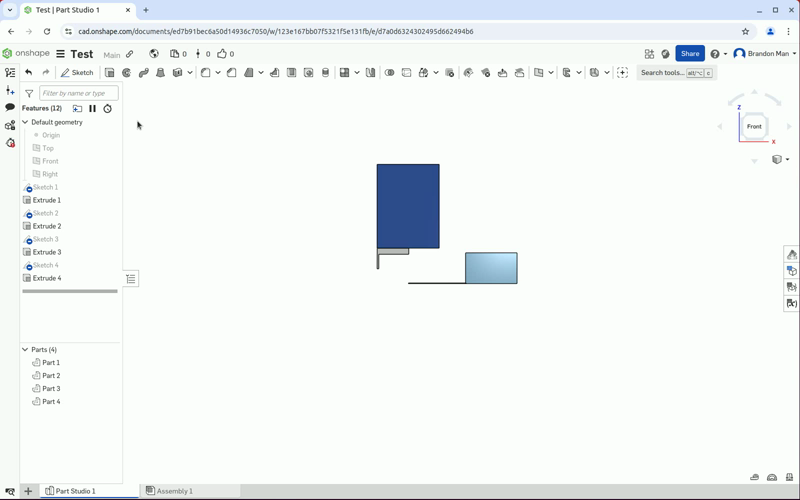
mouse_move(73, 189)
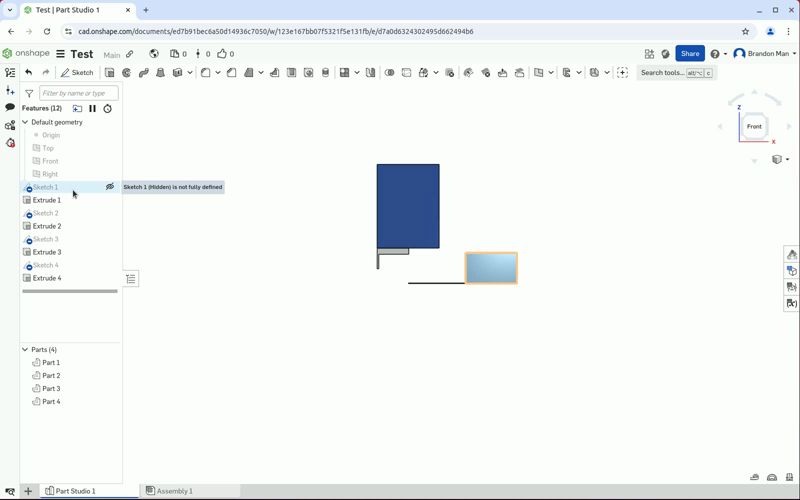
click(73, 189)
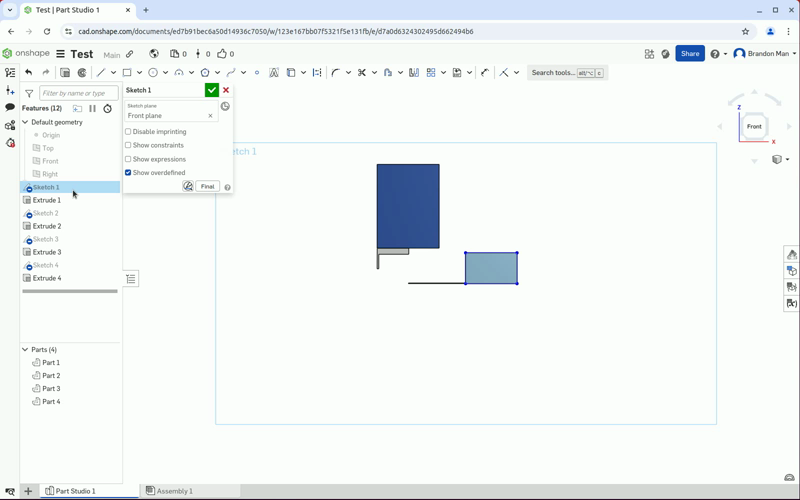
mouse_move(229, 92)
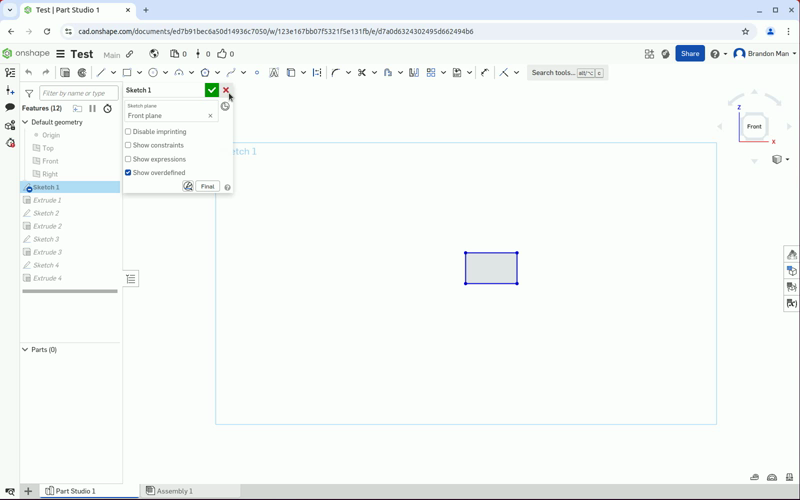
click(229, 92)
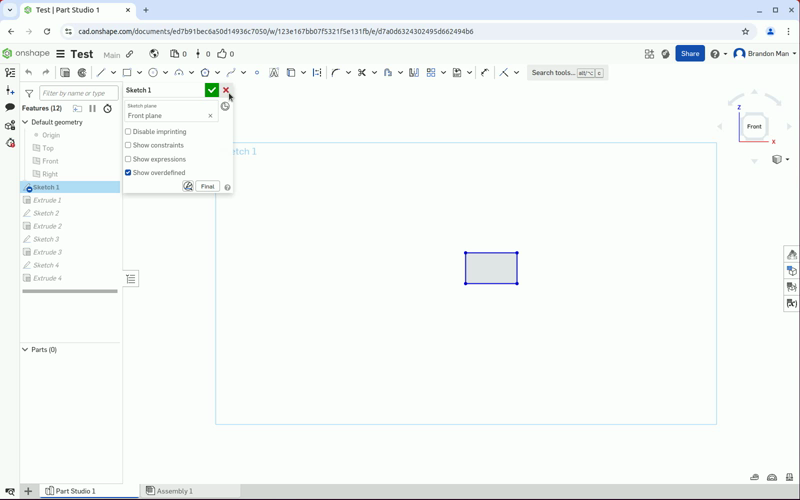
key(shift+s)
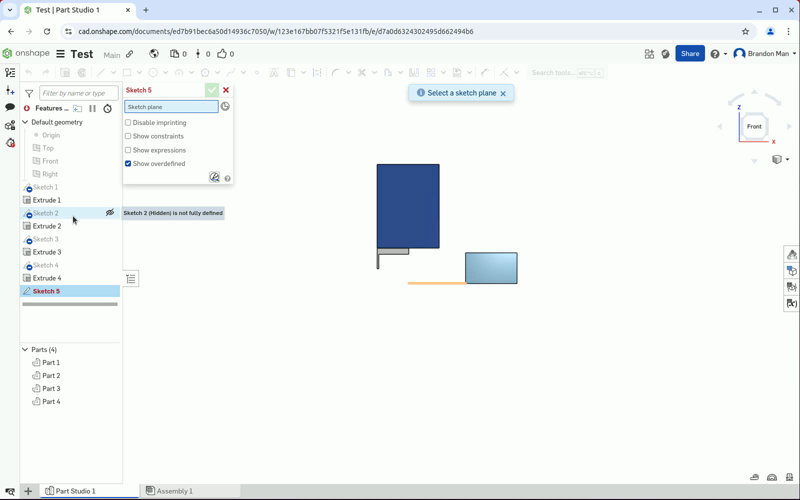
scroll(3)
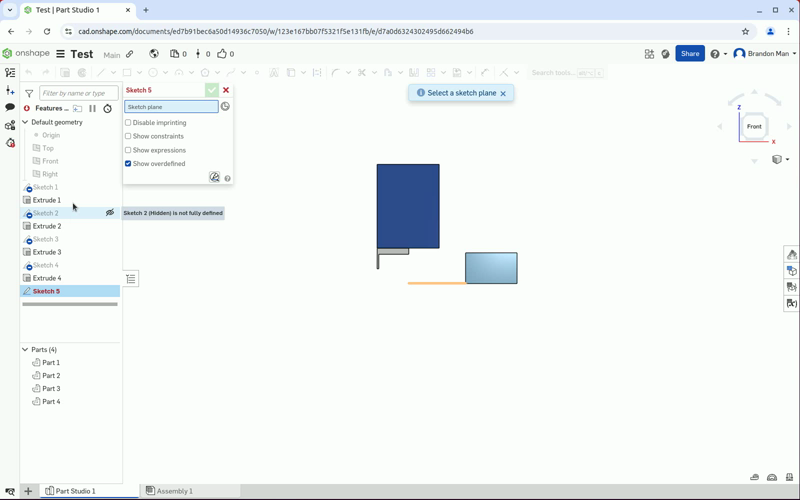
mouse_move(73, 163)
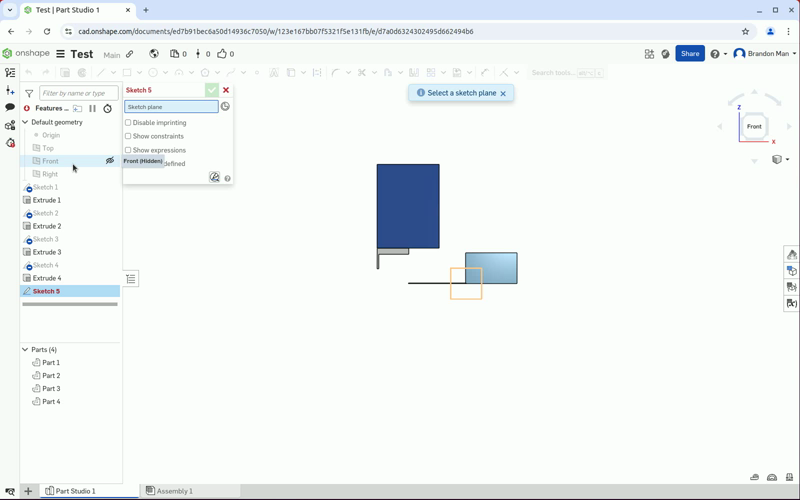
click(73, 163)
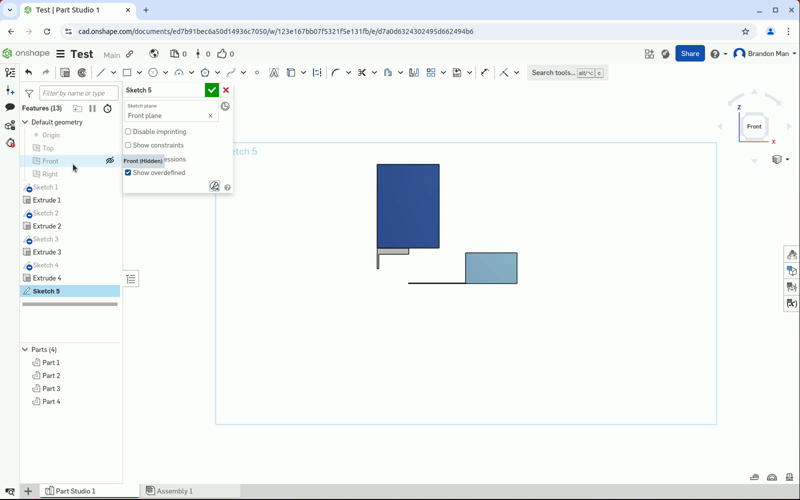
mouse_move(73, 352)
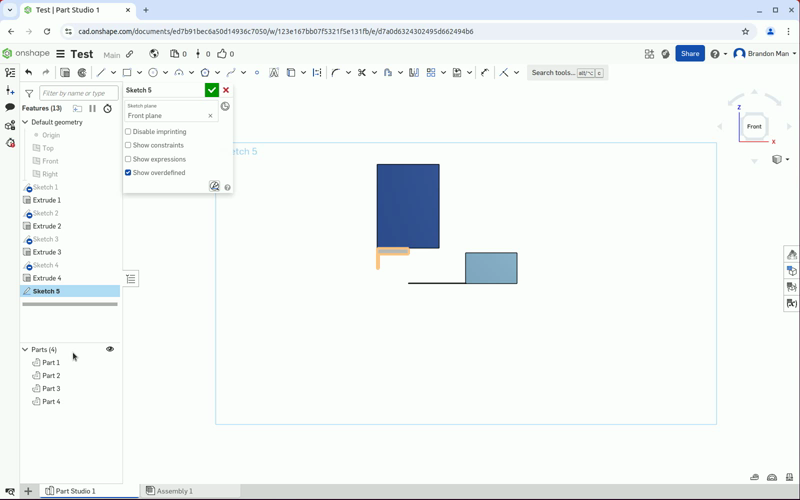
key(y)
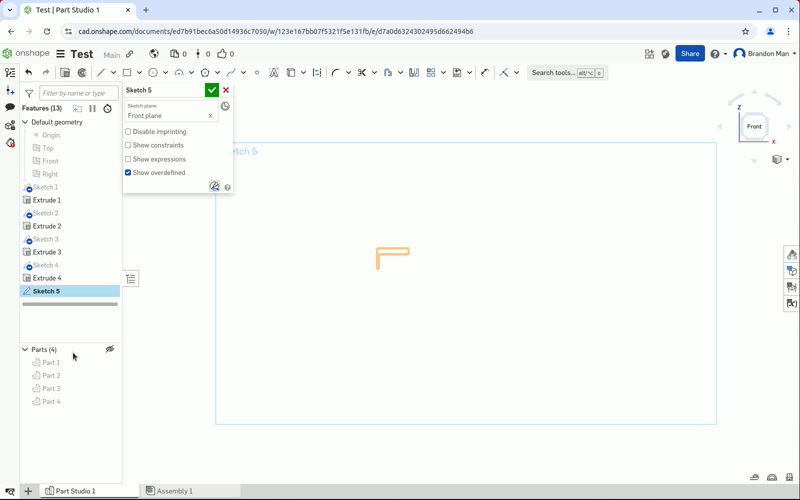
key(l)
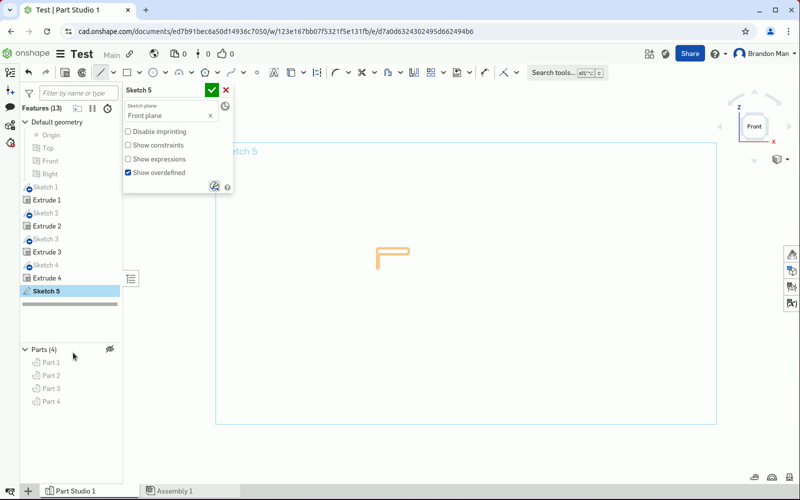
key_down(shift)
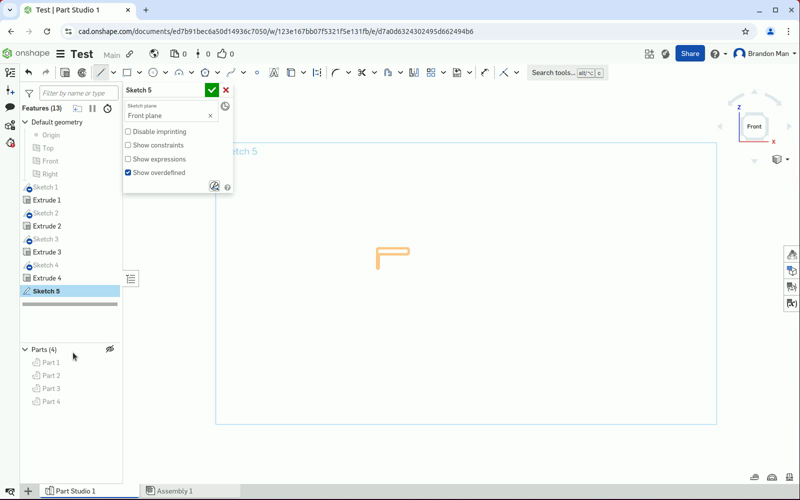
mouse_move(378, 282)
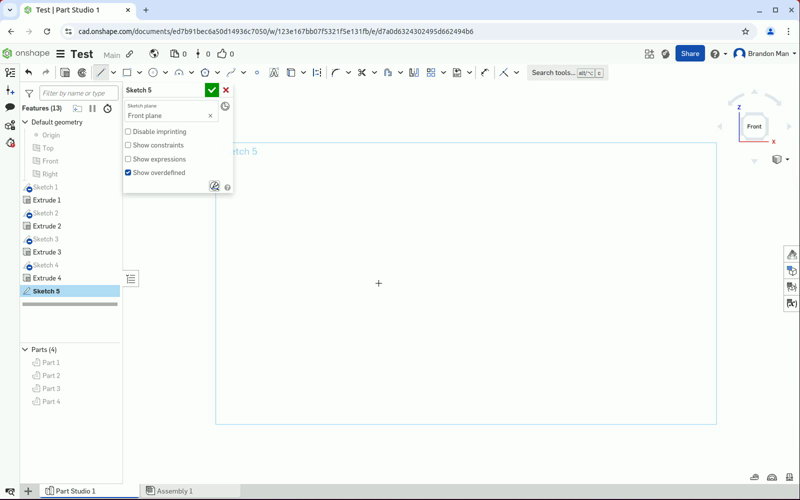
click(378, 282)
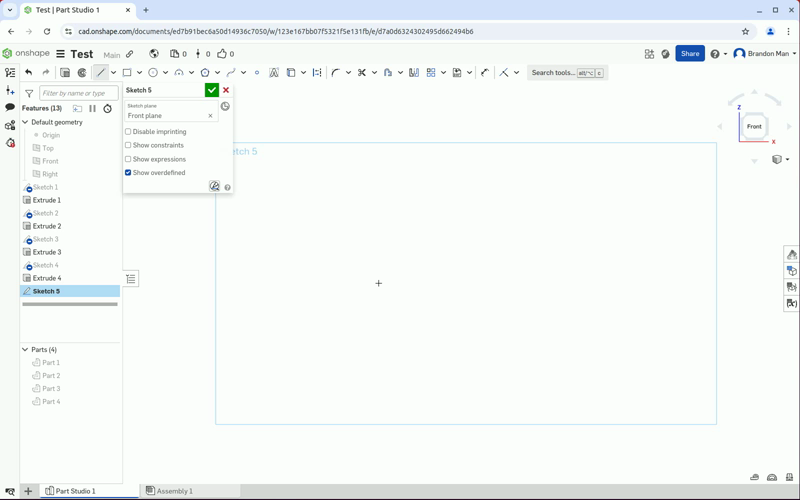
key_up(shift)
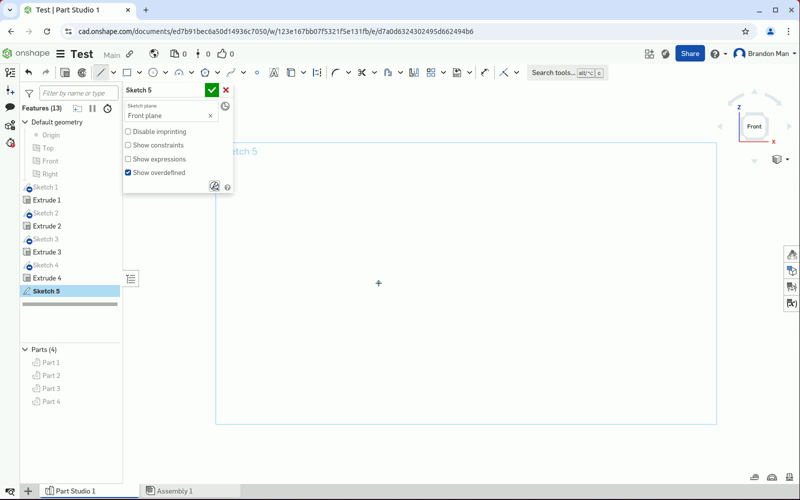
key_down(shift)
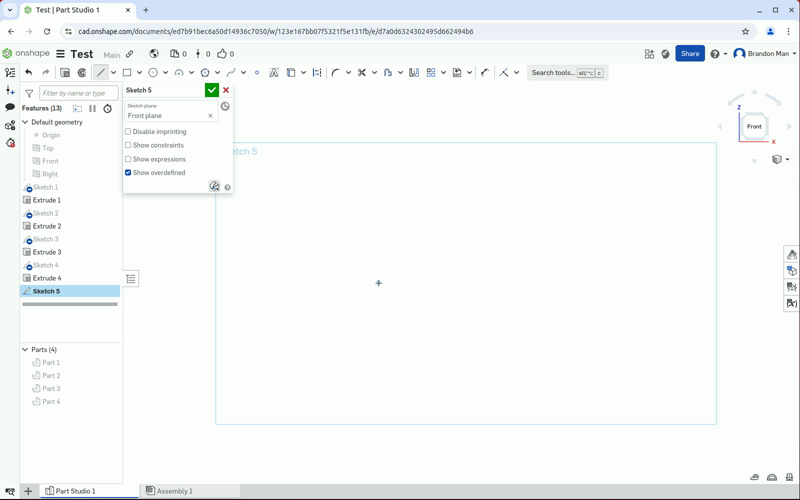
mouse_move(408, 282)
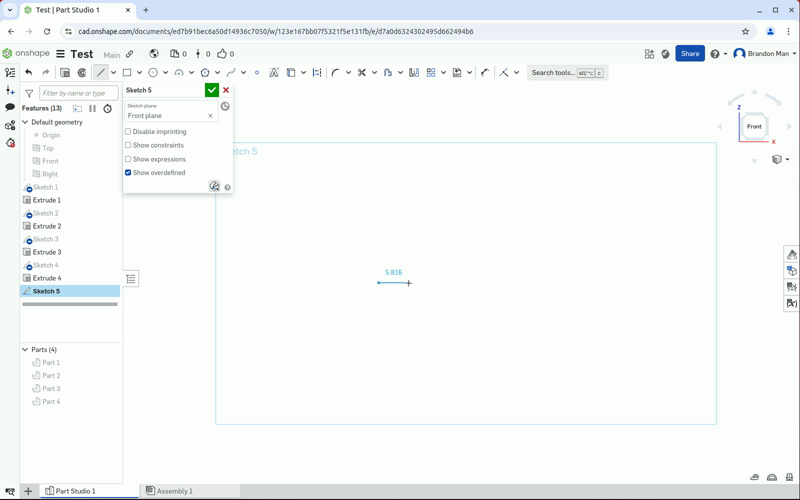
mouse_move(408, 282)
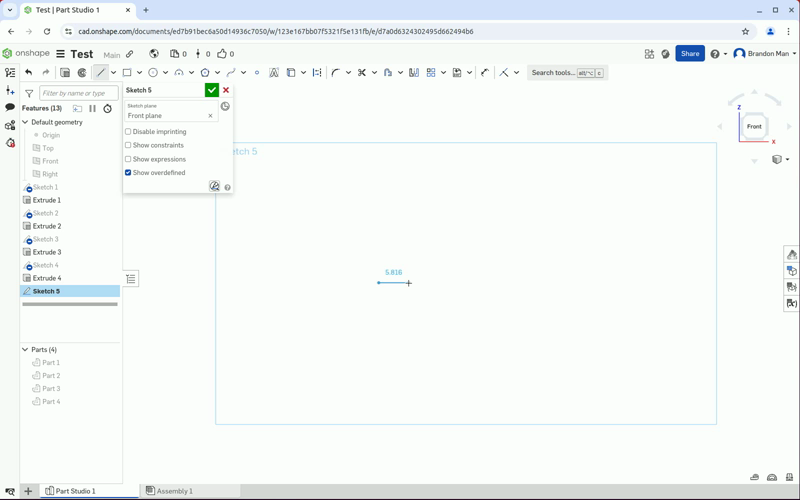
click(408, 282)
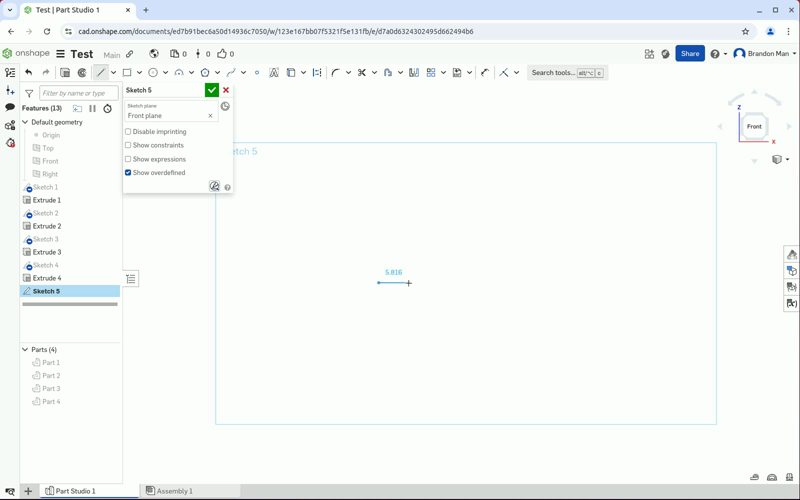
key_up(shift)
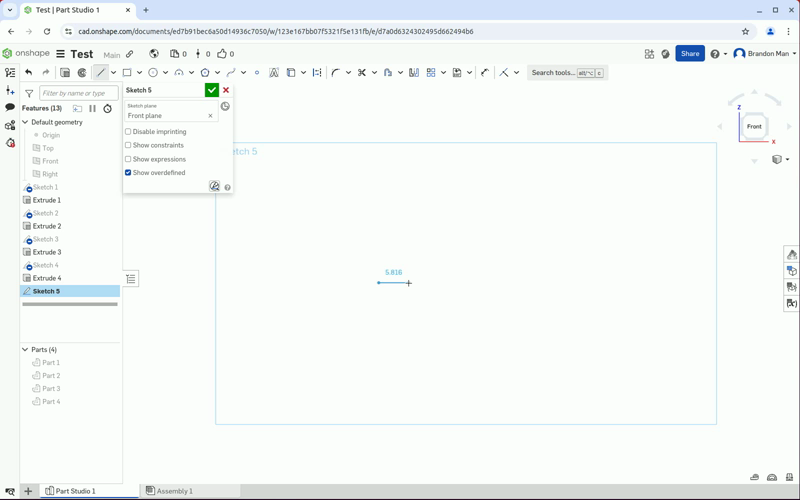
key_down(shift)
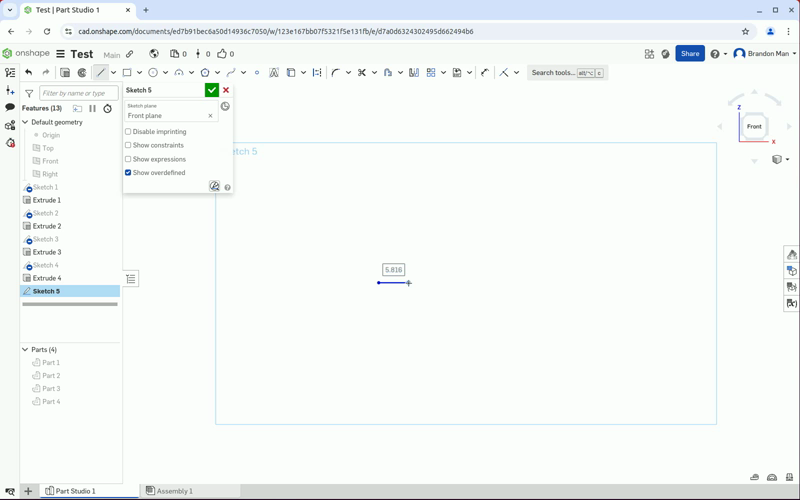
mouse_move(438, 282)
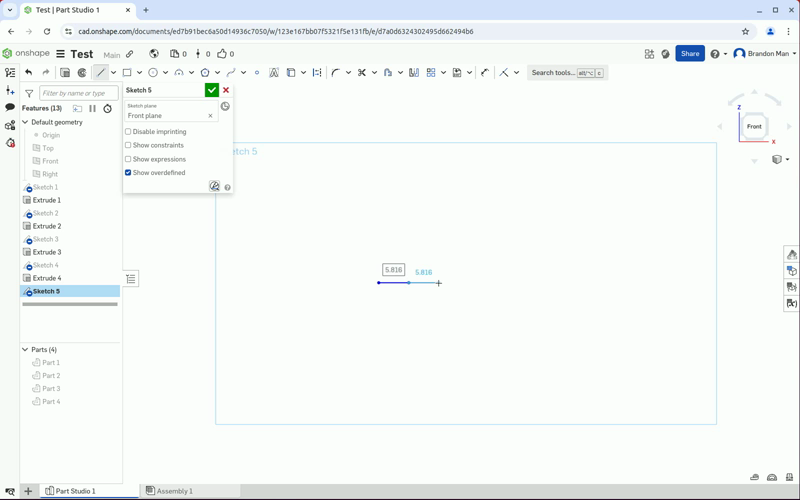
mouse_move(408, 268)
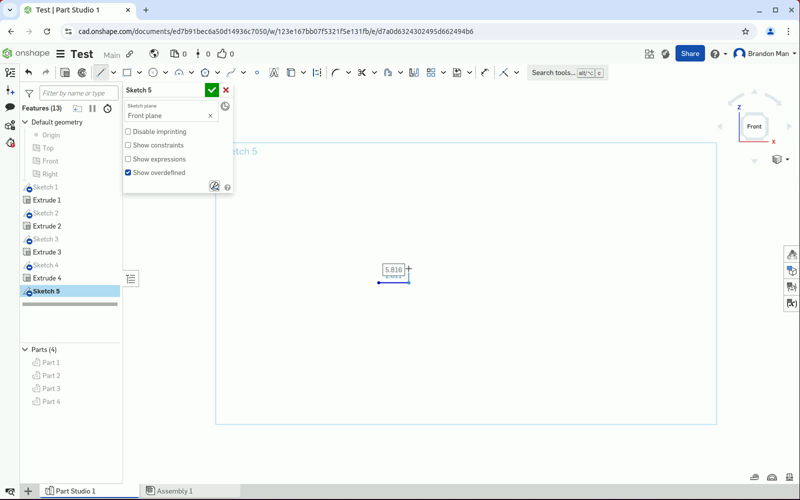
click(408, 268)
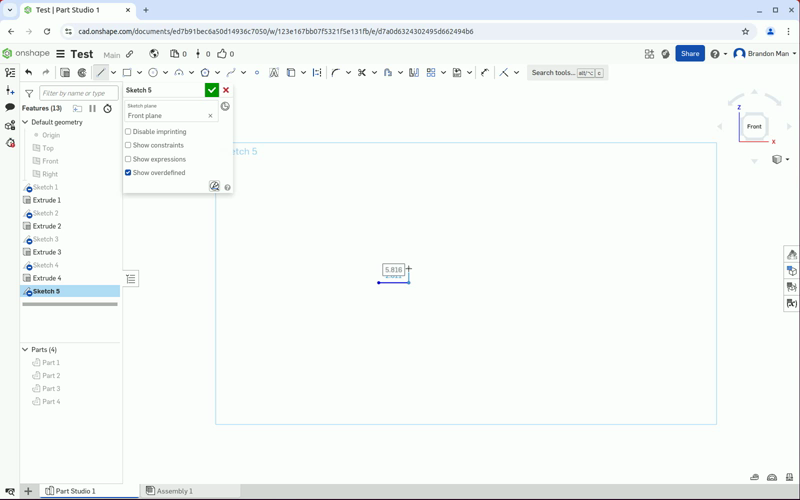
key_up(shift)
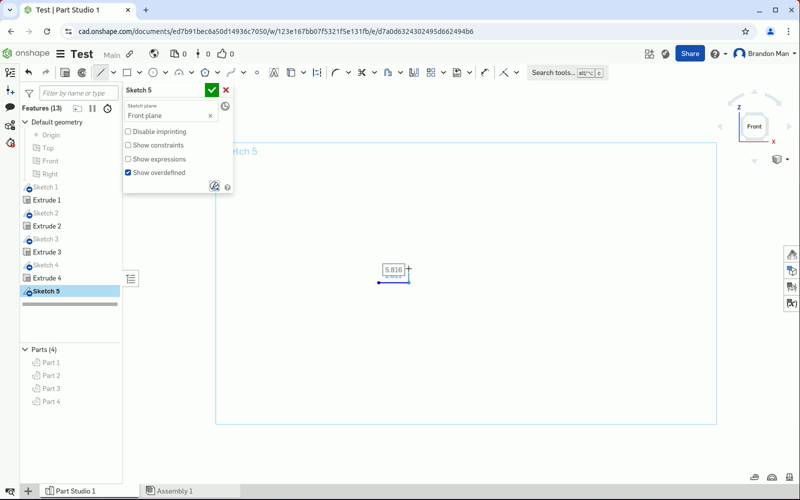
key_down(shift)
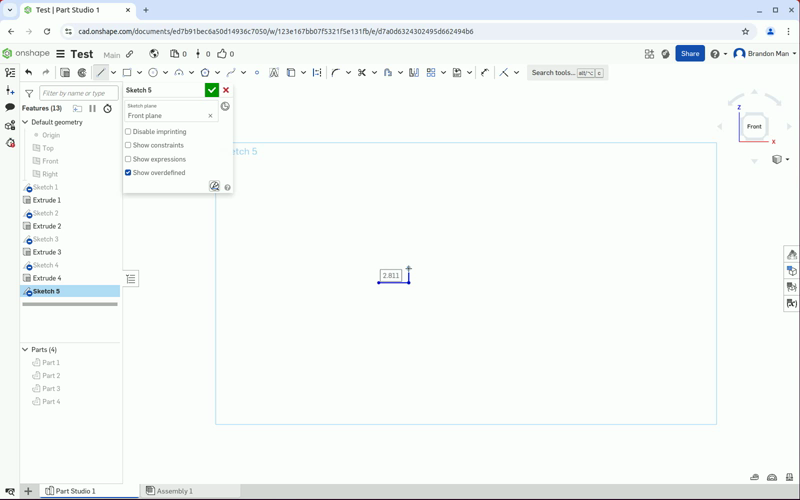
mouse_move(438, 268)
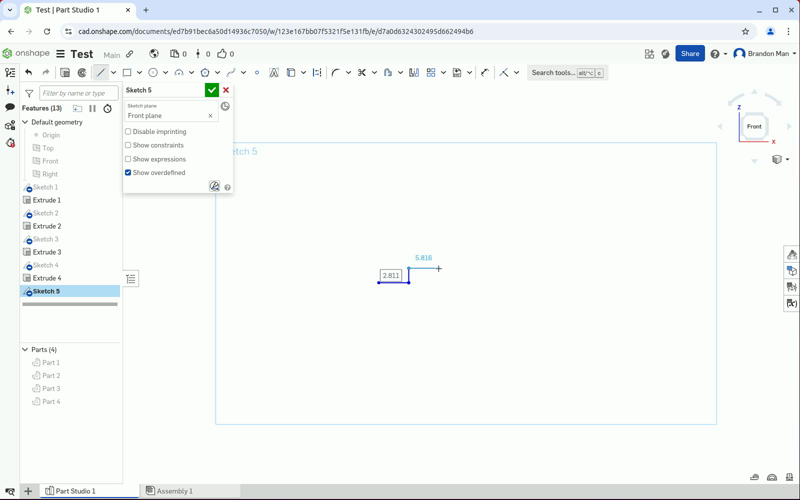
mouse_move(378, 268)
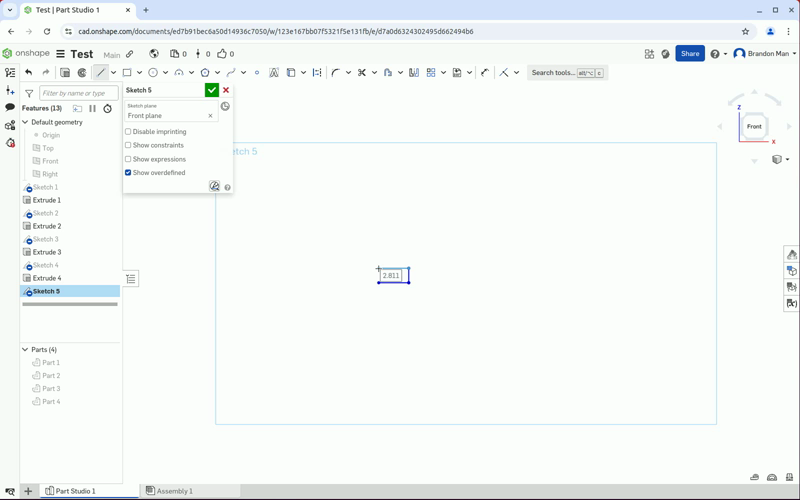
click(378, 268)
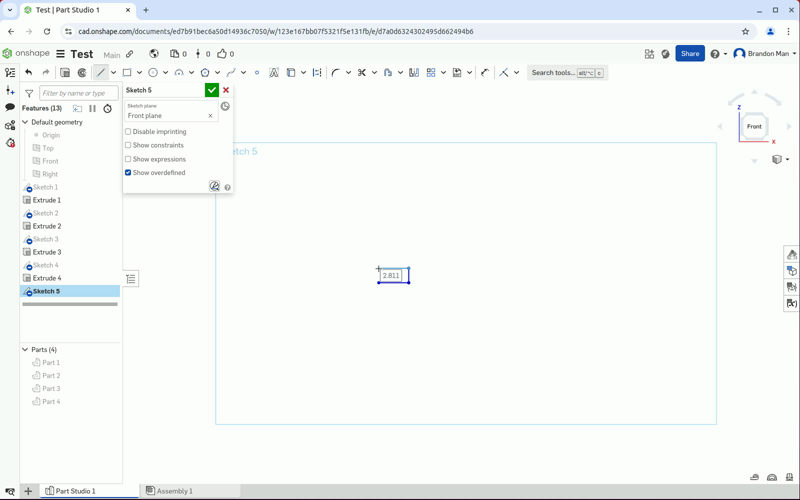
key_up(shift)
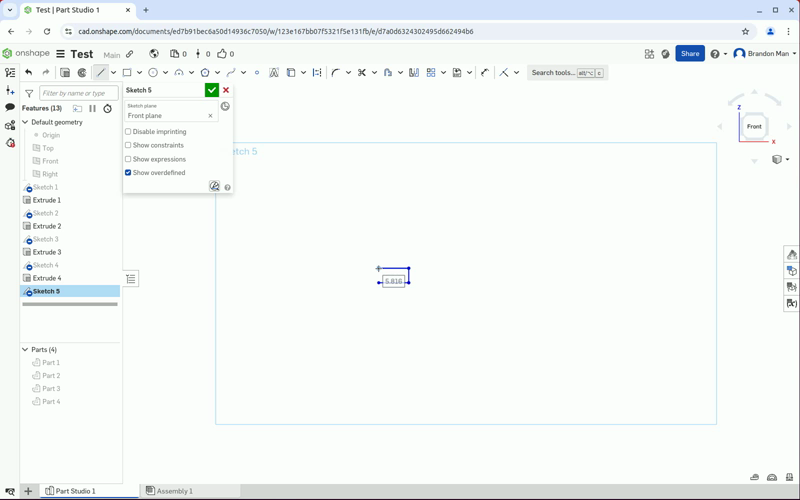
mouse_move(408, 268)
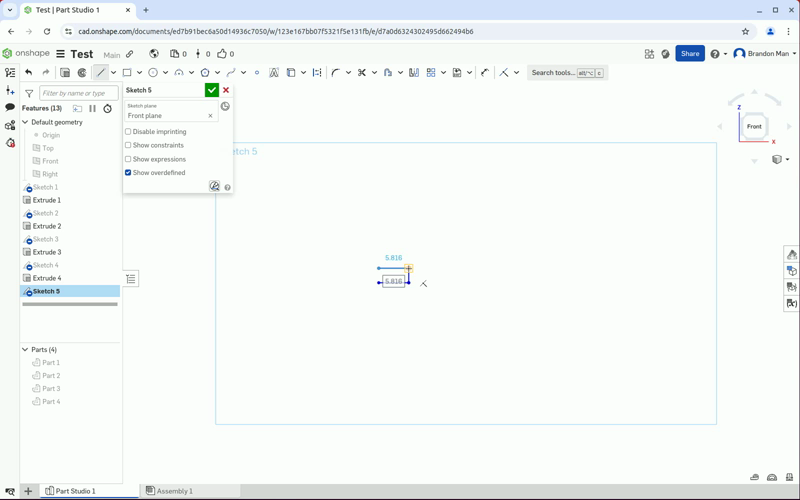
key_down(shift)
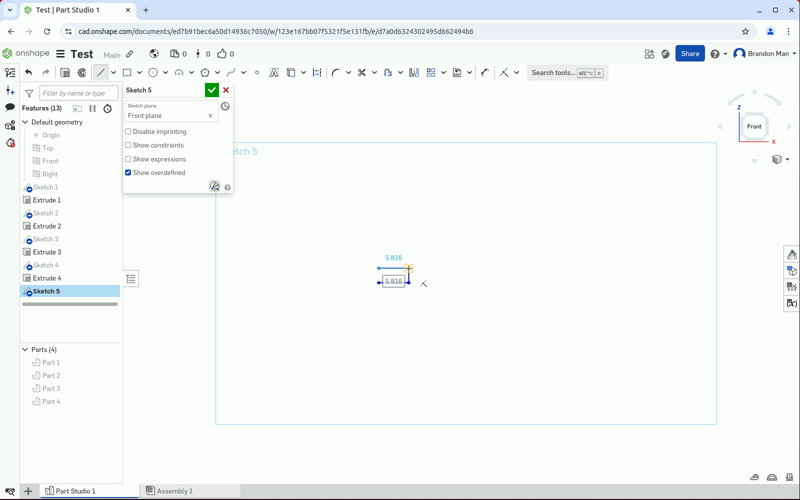
mouse_move(378, 282)
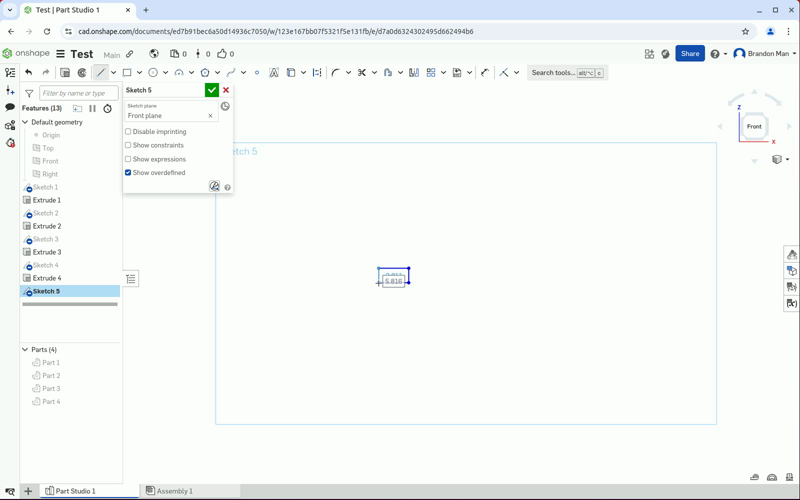
key_up(shift)
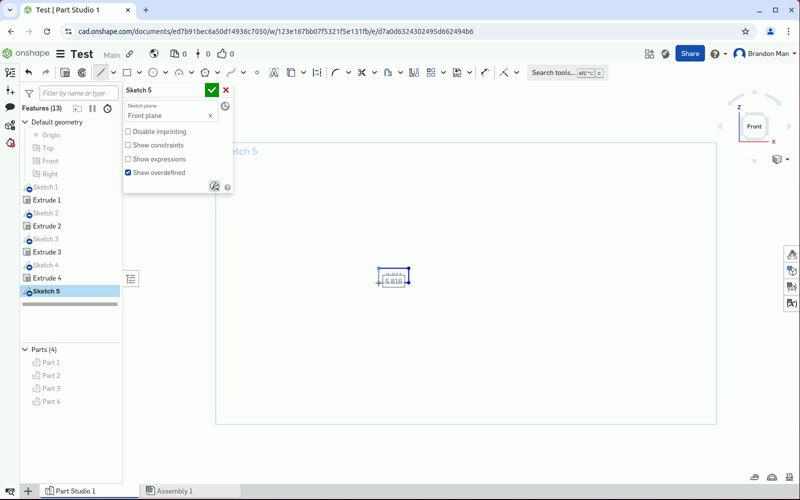
click(378, 282)
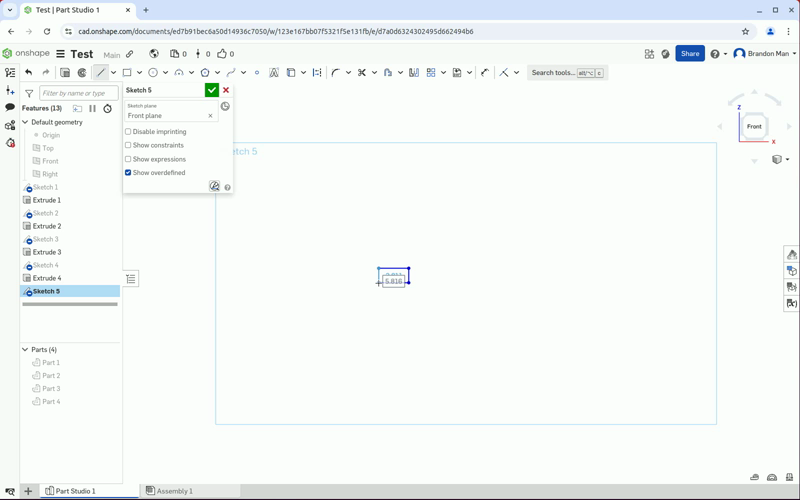
key(esc)
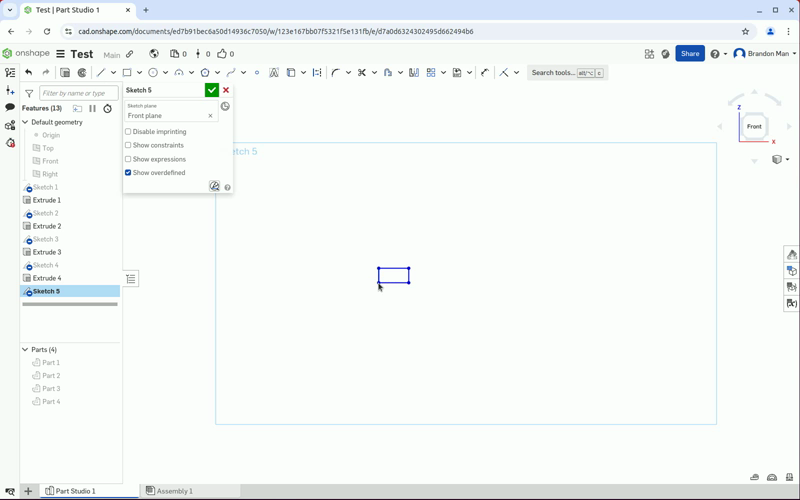
mouse_move(379, 272)
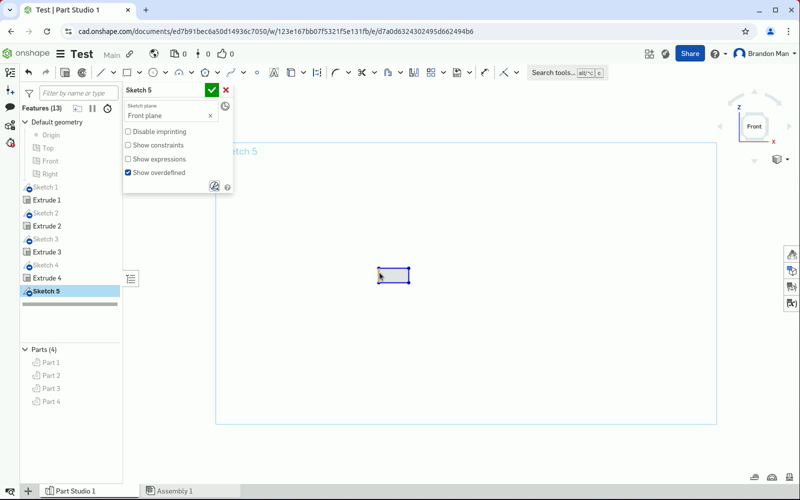
scroll(6)
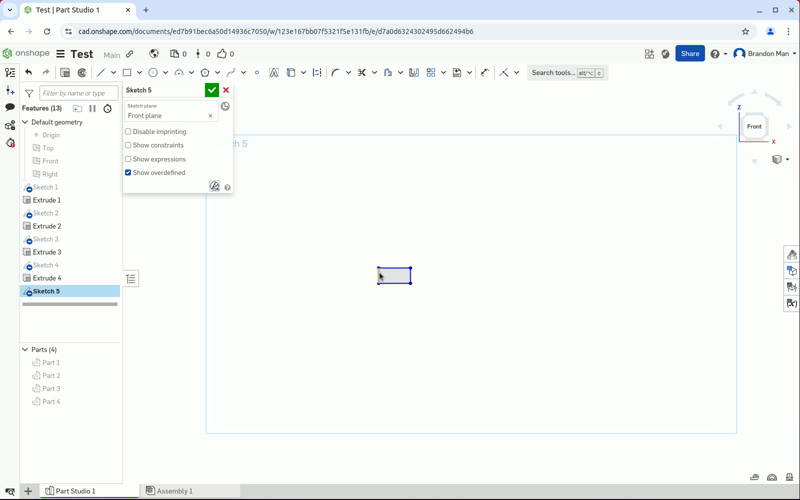
scroll(6)
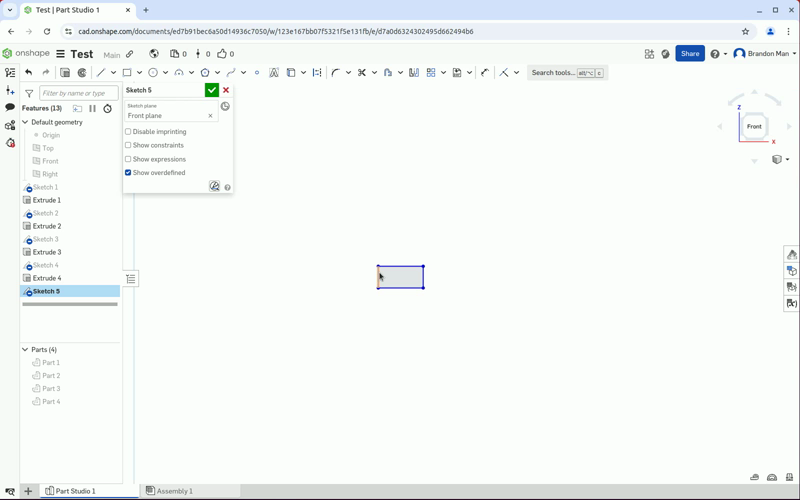
scroll(6)
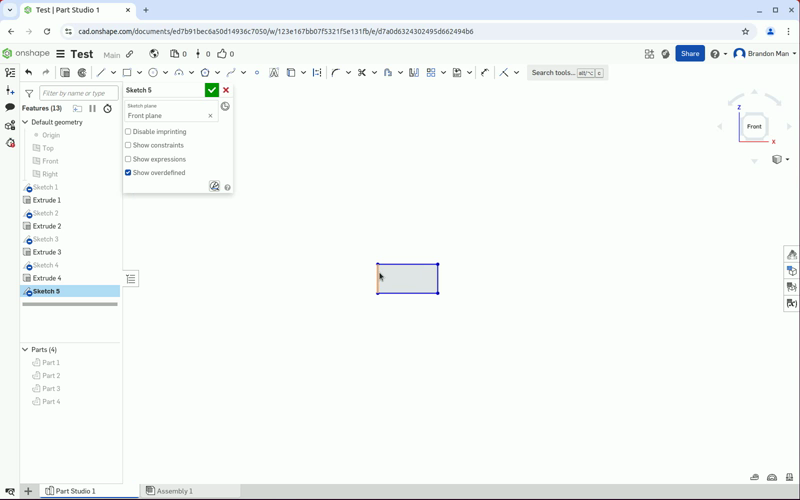
scroll(6)
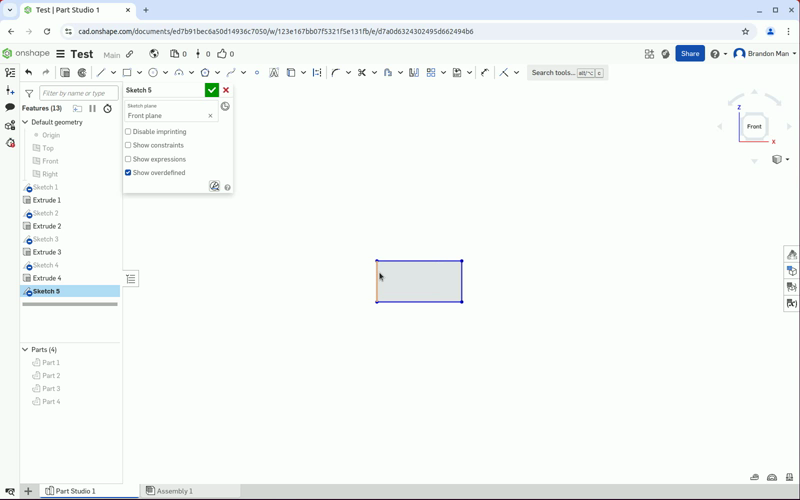
scroll(6)
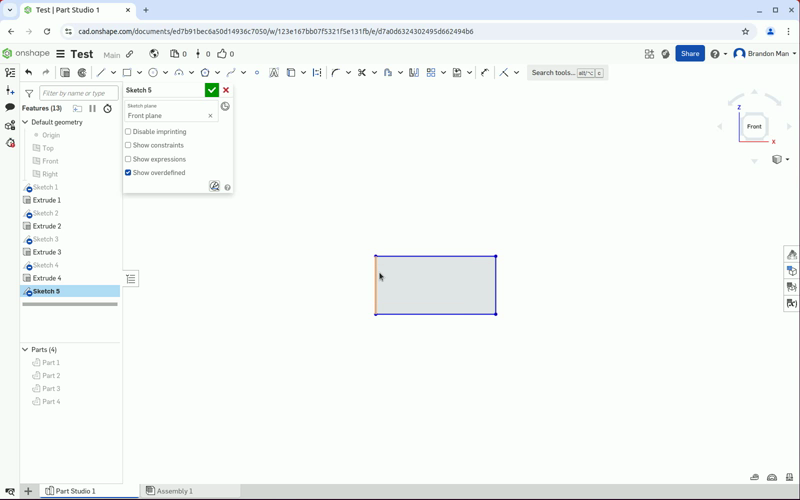
scroll(6)
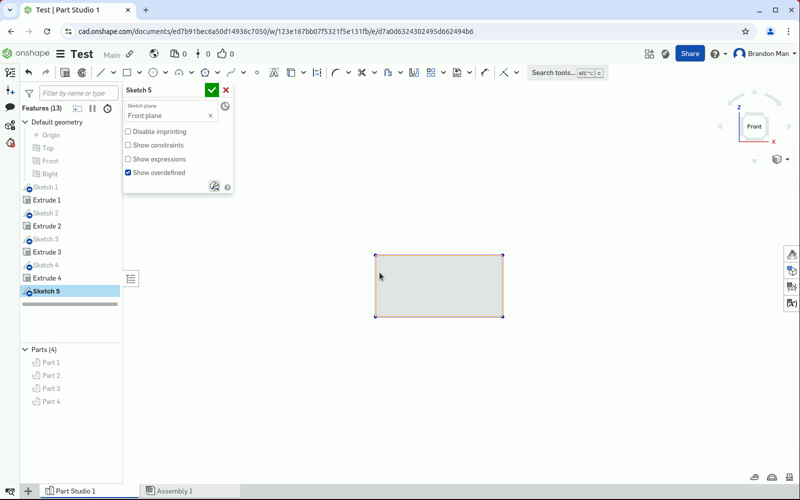
scroll(6)
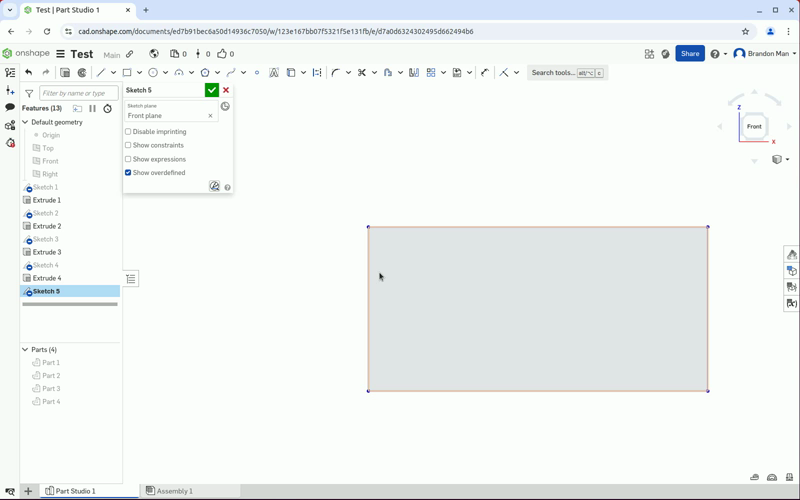
click(379, 272)
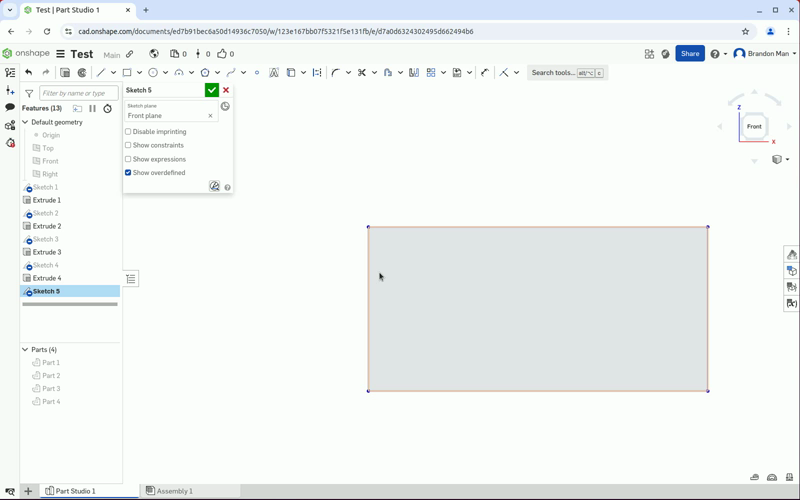
scroll(-6)
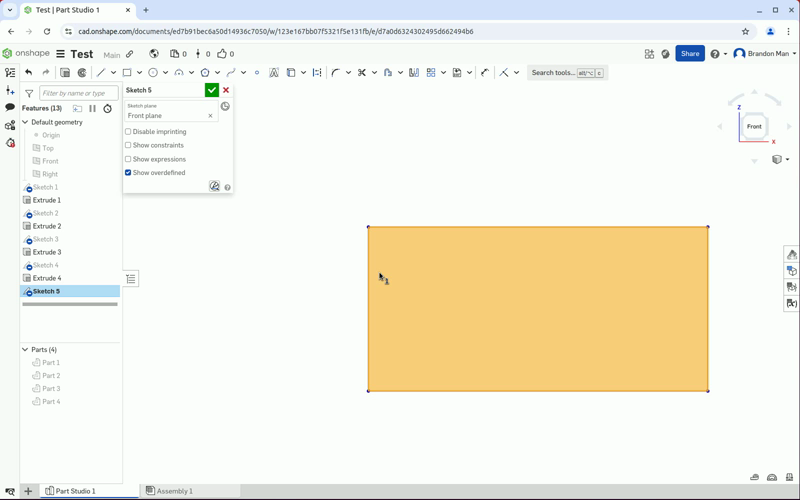
scroll(-6)
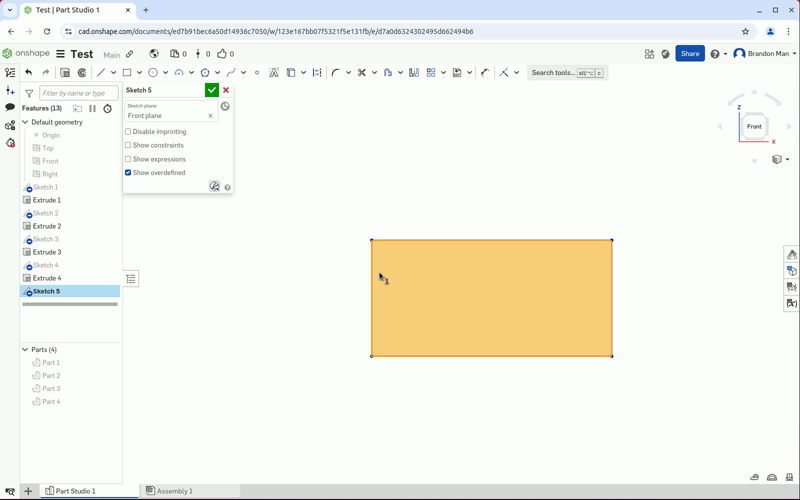
scroll(-6)
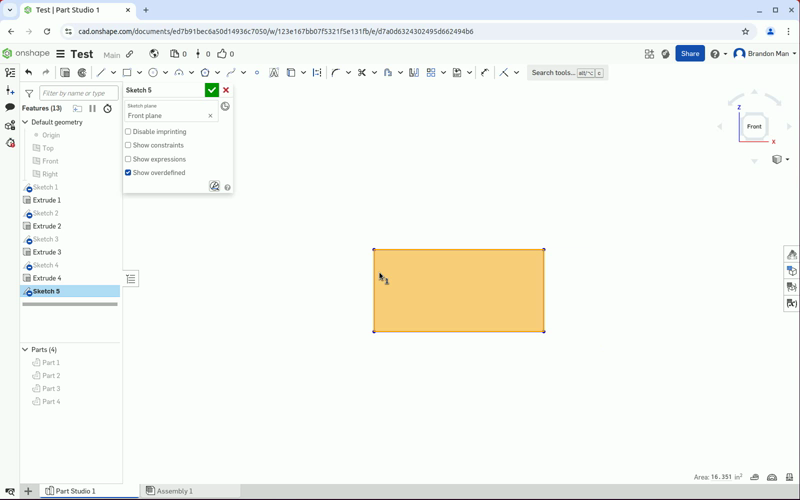
scroll(-6)
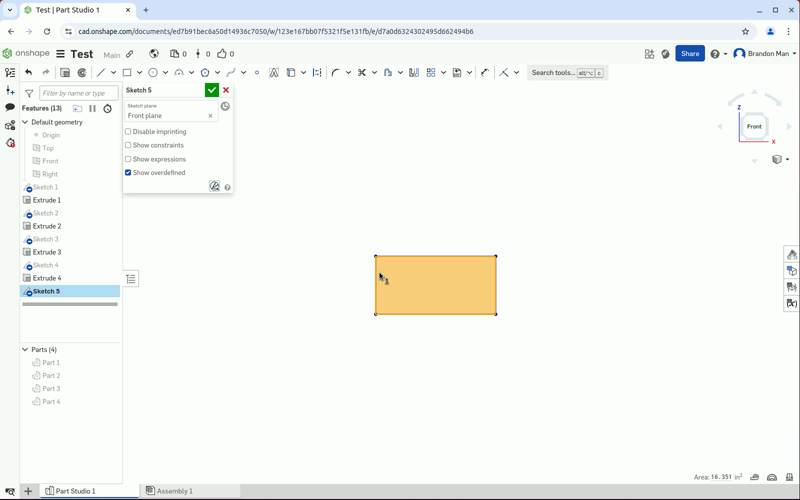
scroll(-6)
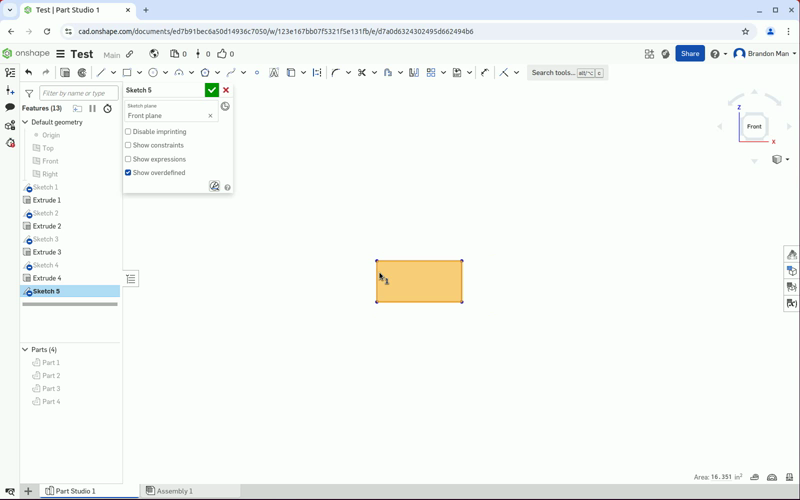
scroll(-6)
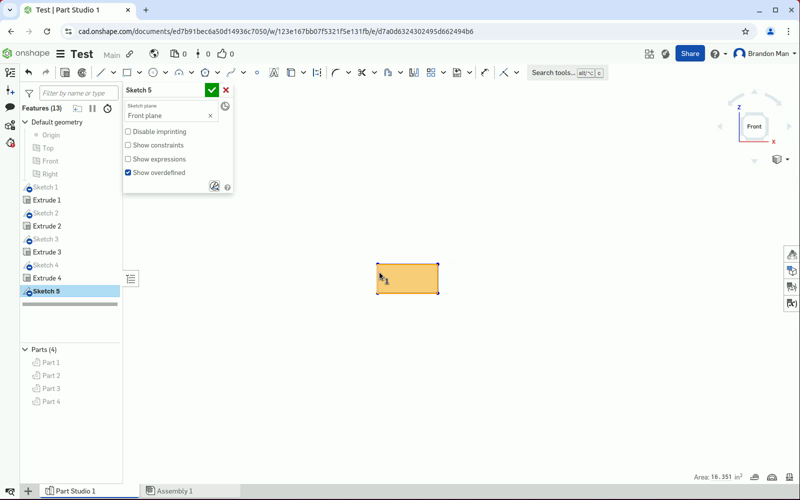
scroll(-6)
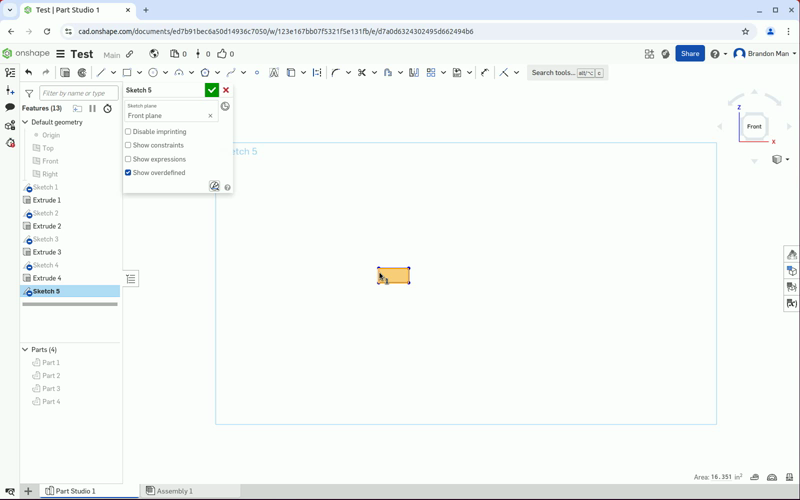
mouse_move(73, 352)
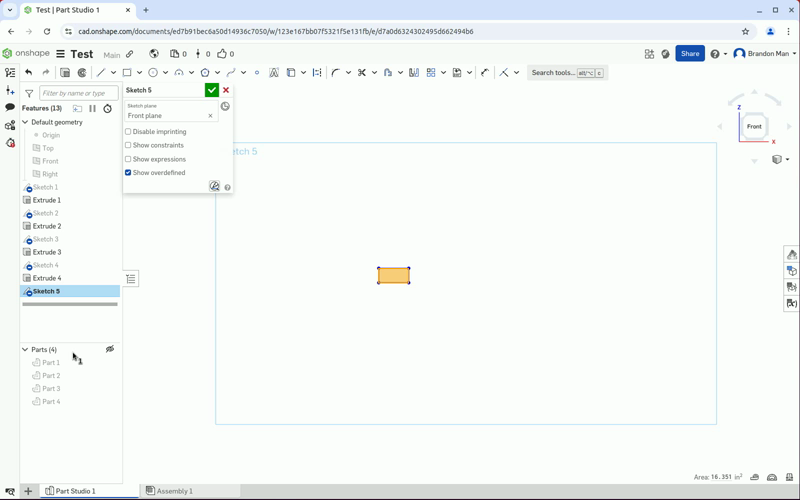
key(shift+y)
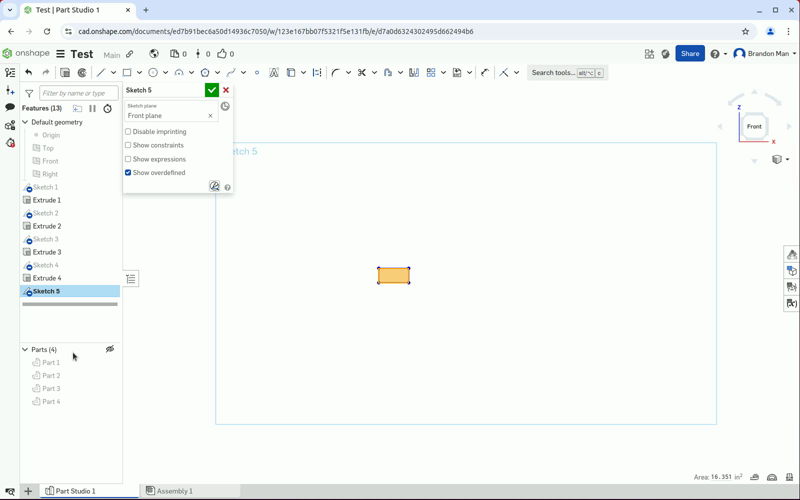
key(shift+e)
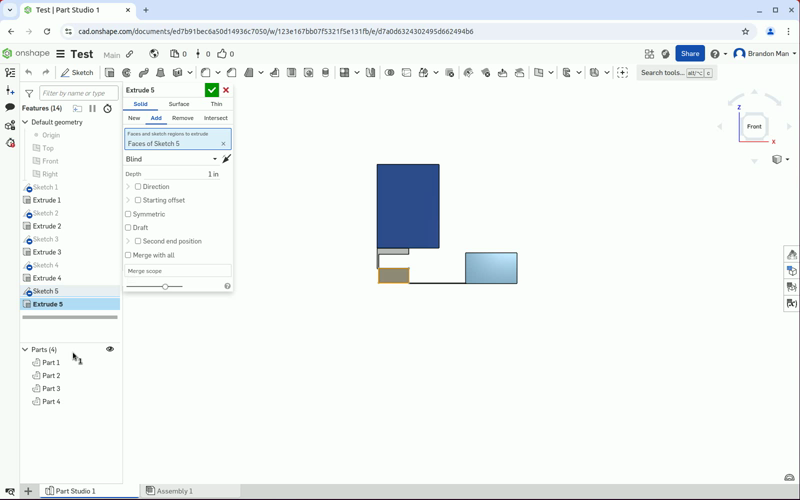
mouse_move(143, 106)
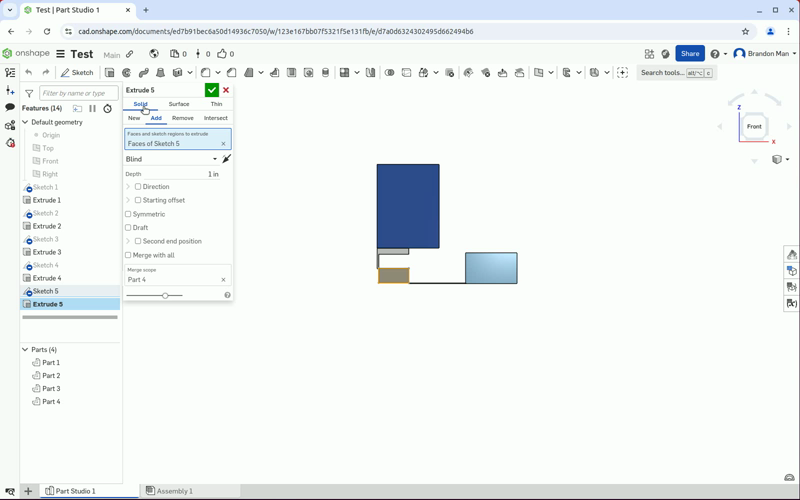
click(143, 106)
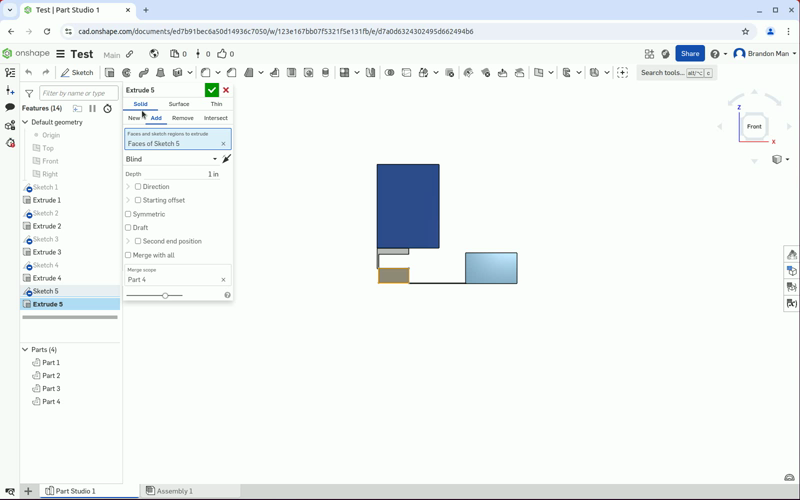
mouse_move(137, 120)
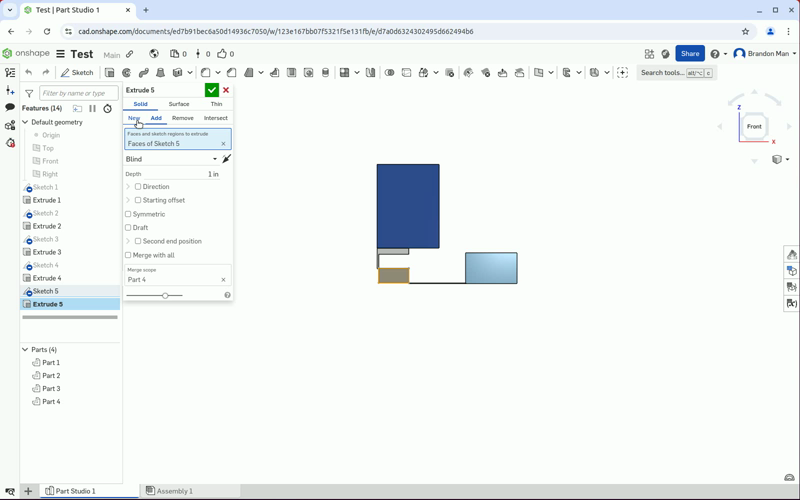
click(137, 120)
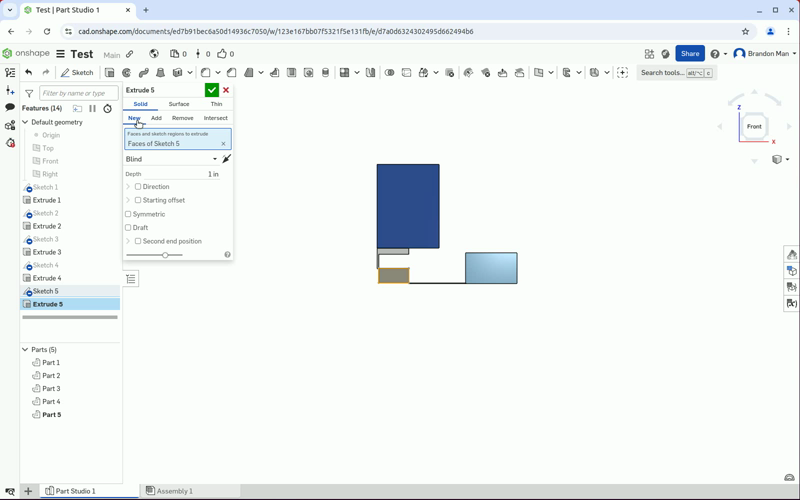
key(tab, 4)
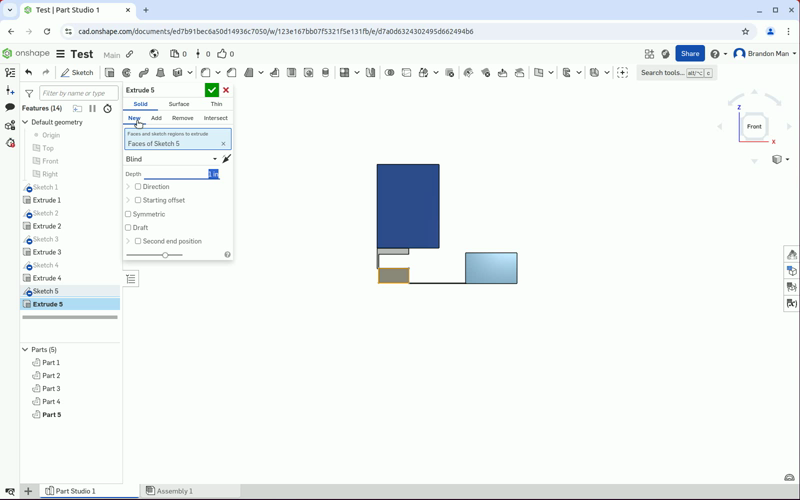
text(11.313)
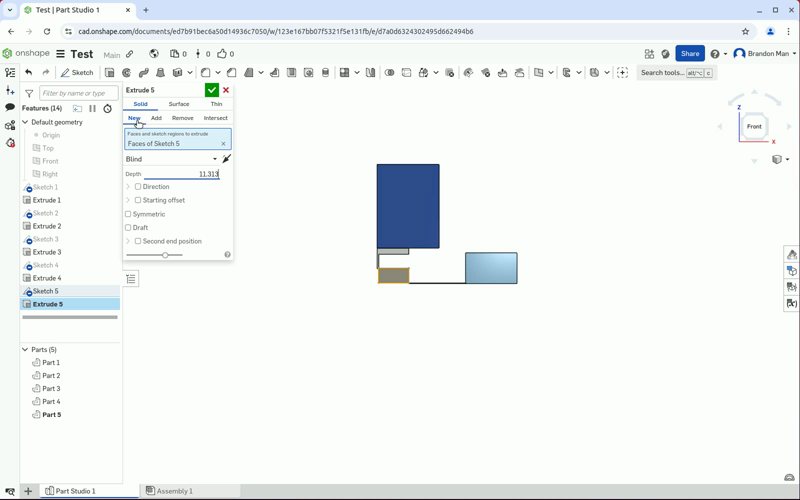
key(enter)
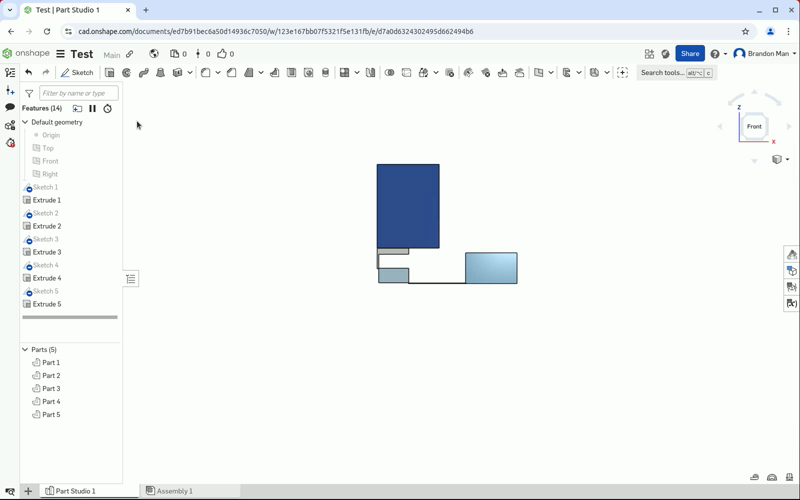
key(shift+h)
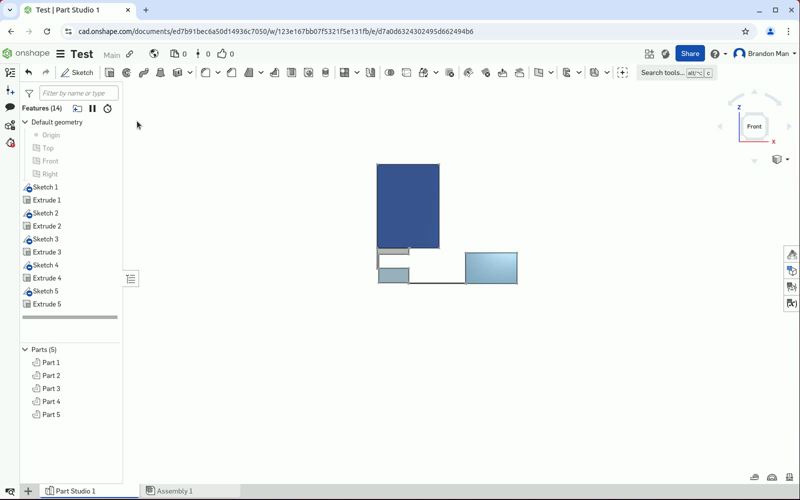
key(shift+h)
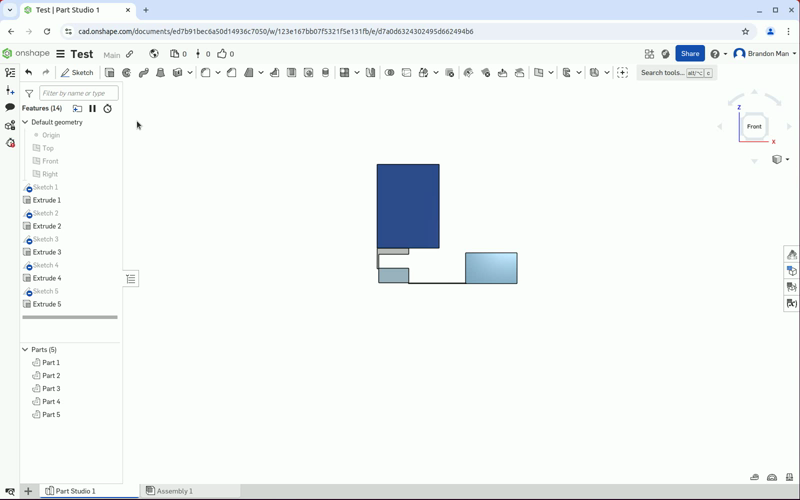
mouse_move(73, 189)
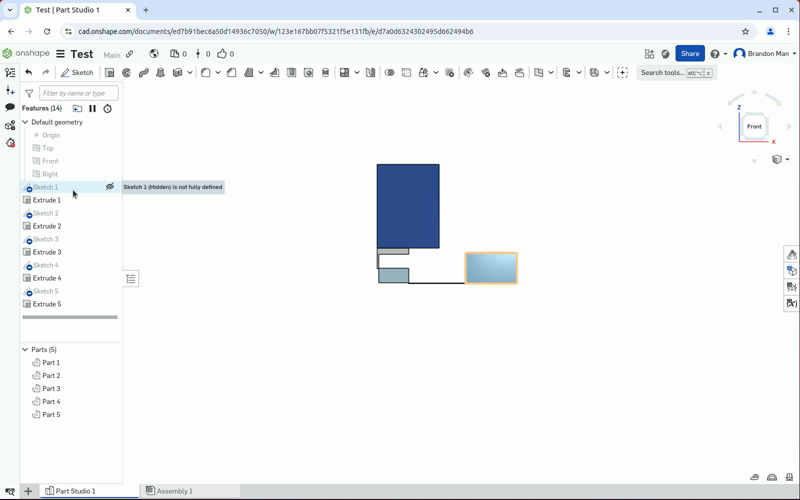
click(73, 189)
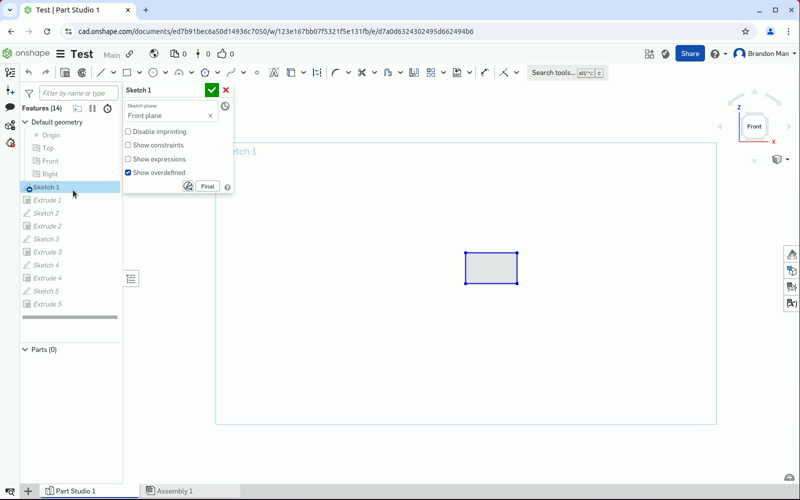
mouse_move(229, 92)
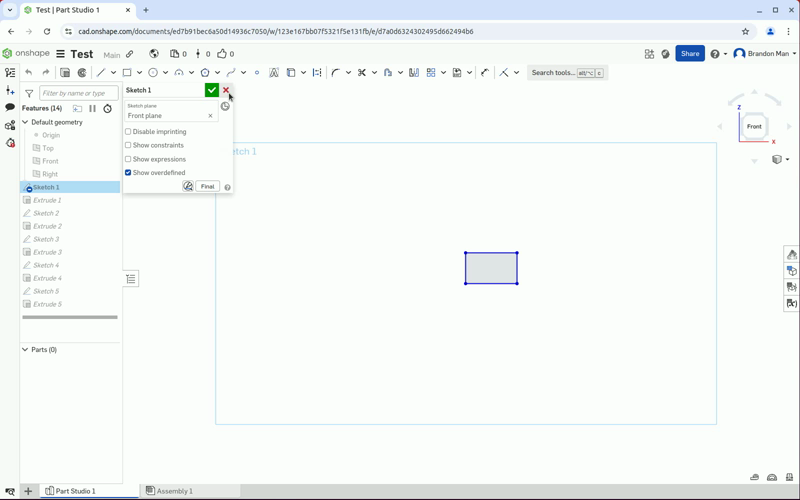
click(229, 92)
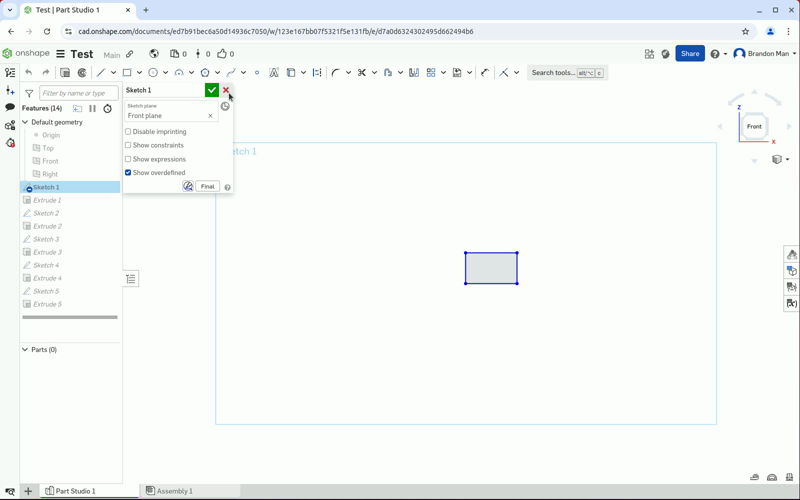
key(shift+s)
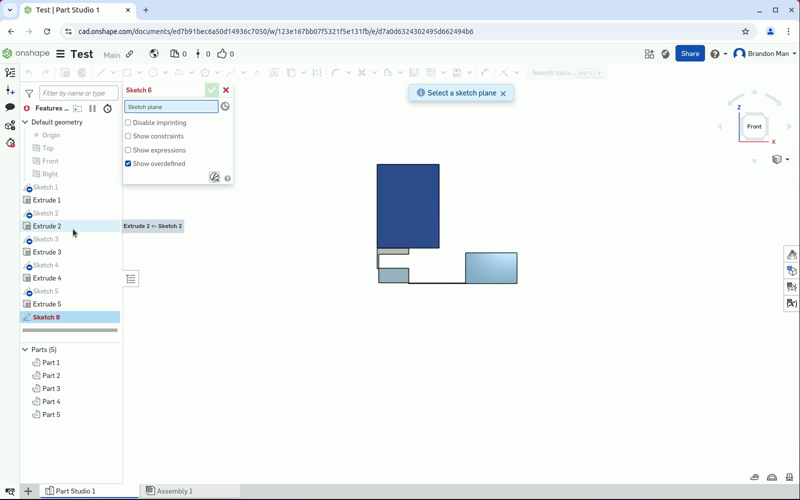
scroll(3)
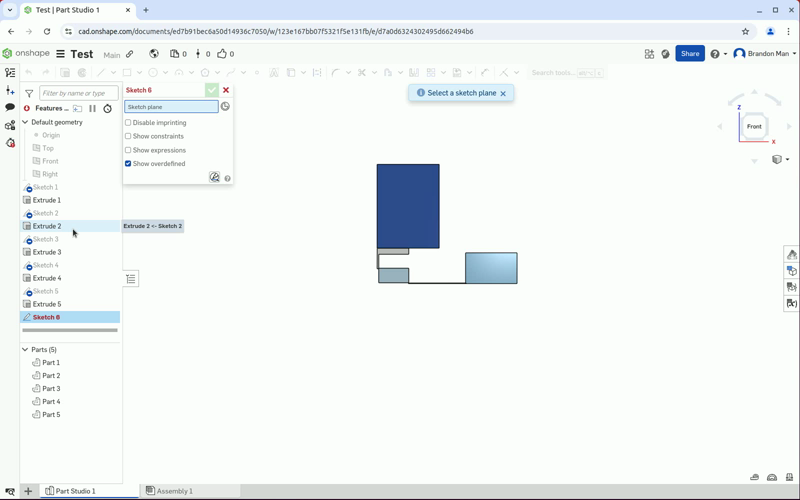
mouse_move(73, 163)
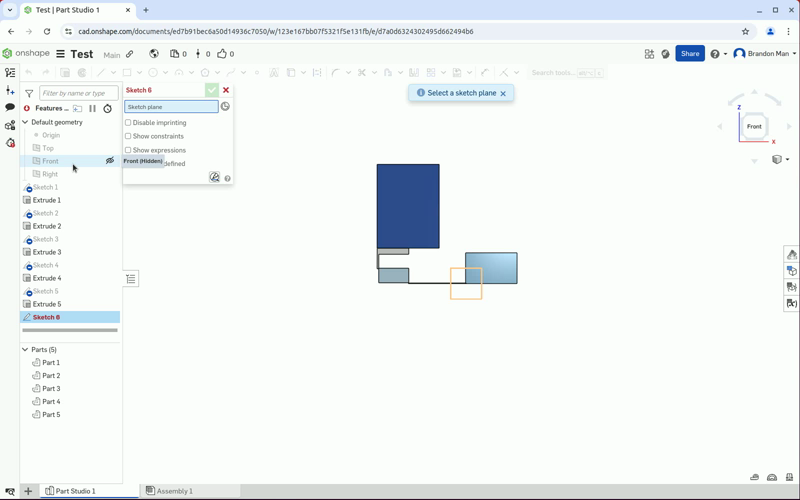
click(73, 163)
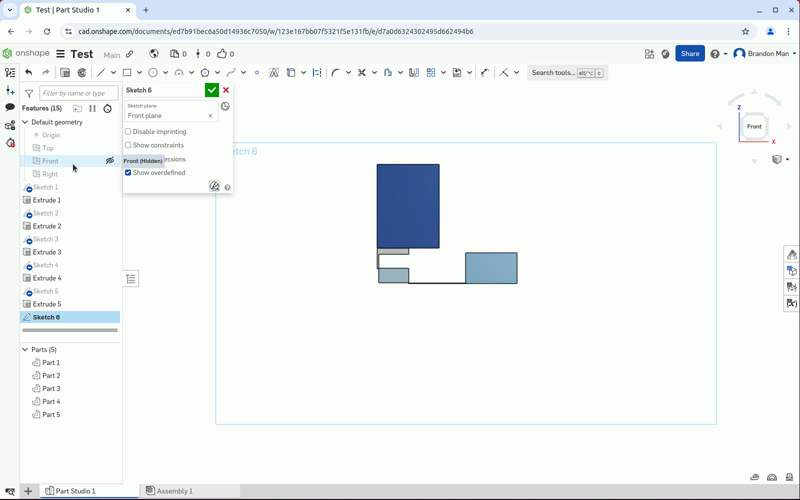
mouse_move(73, 352)
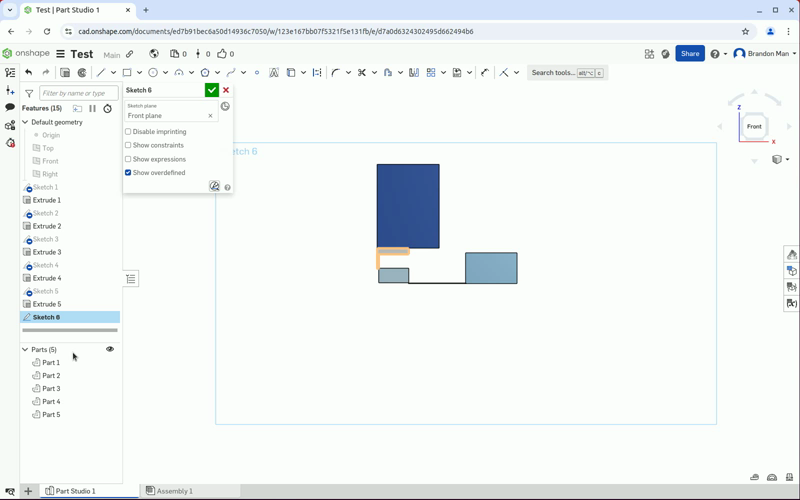
key(y)
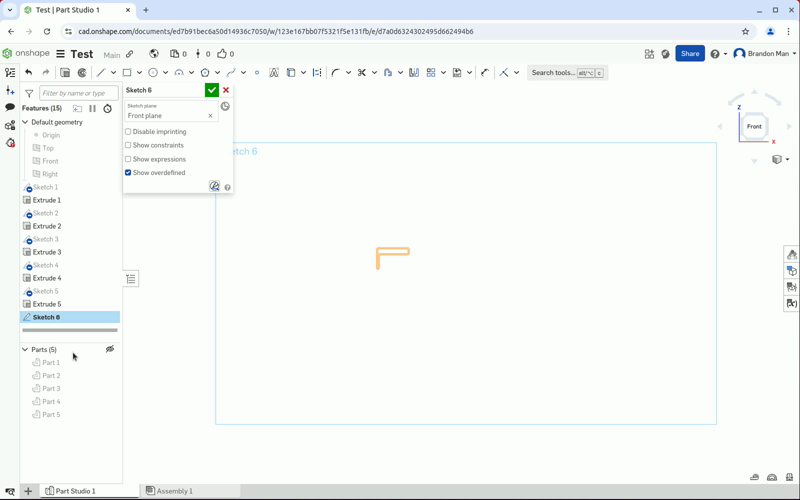
key(l)
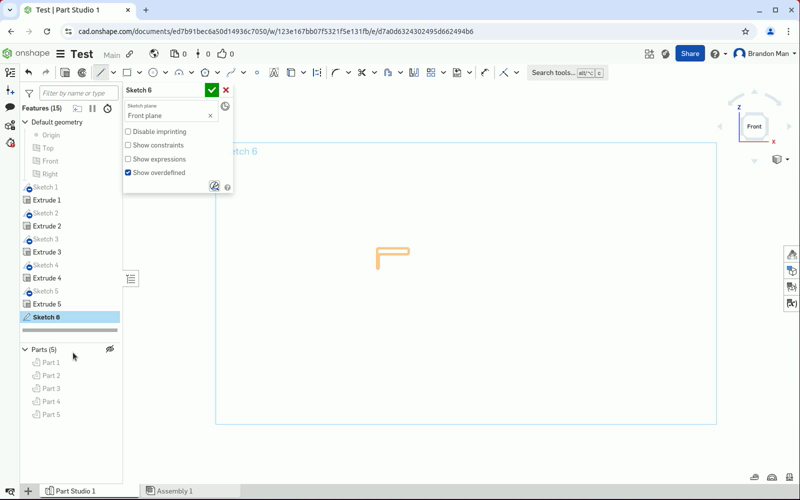
key_down(shift)
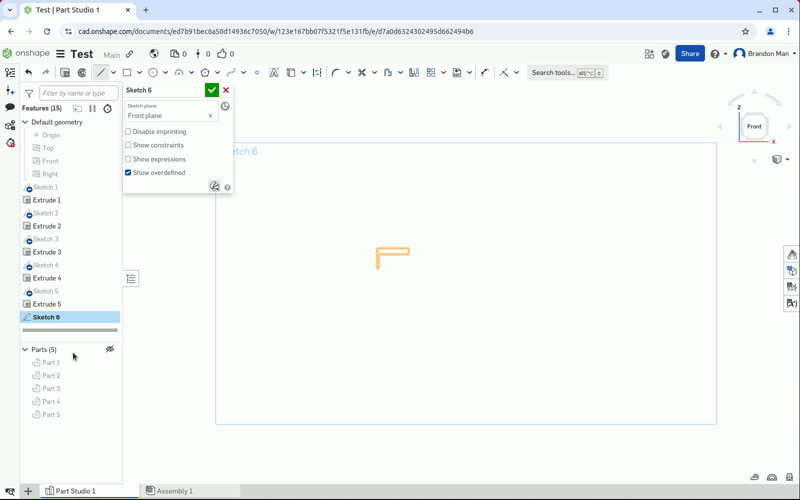
mouse_move(378, 268)
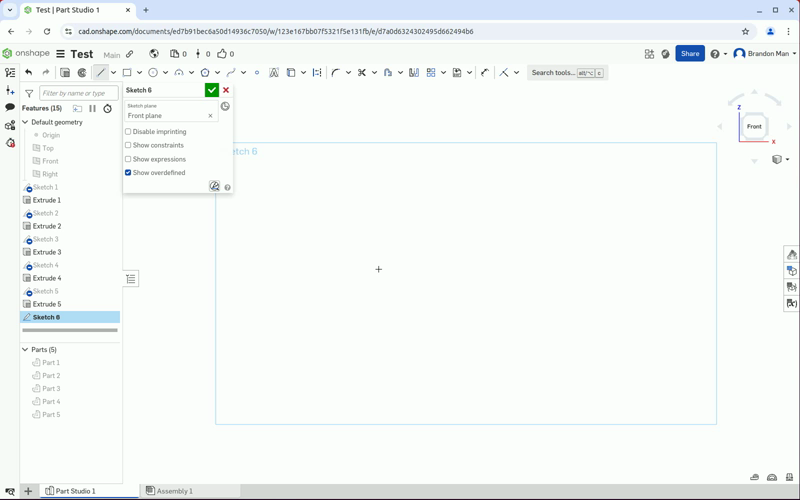
click(378, 268)
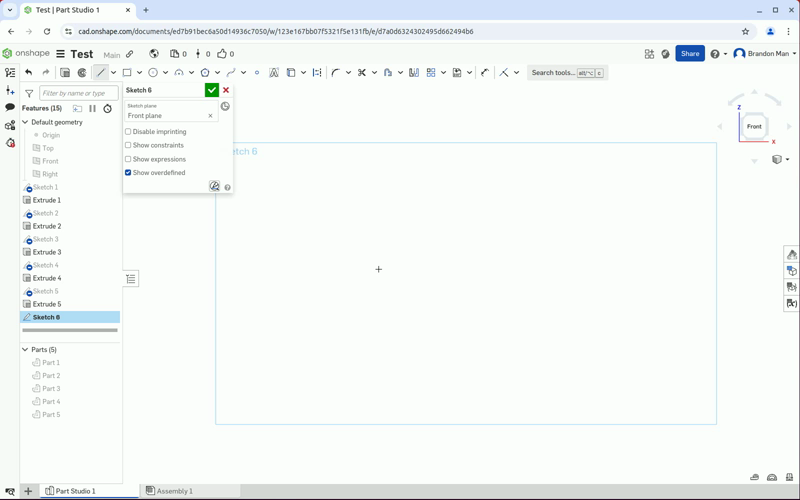
key_up(shift)
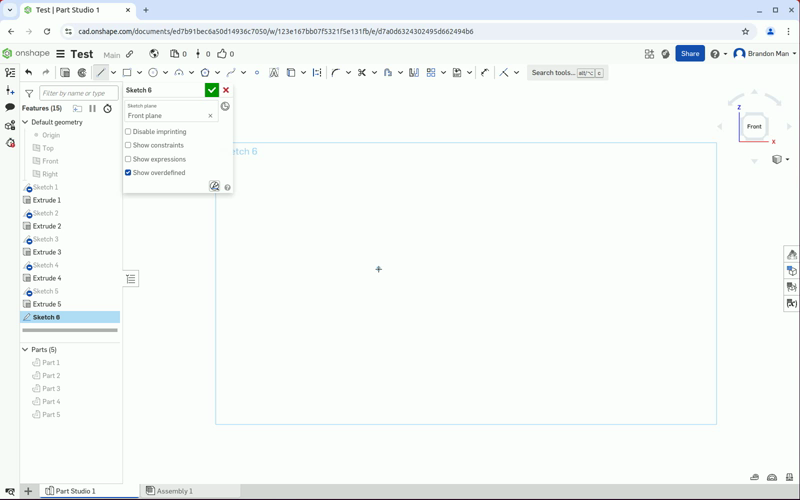
key_down(shift)
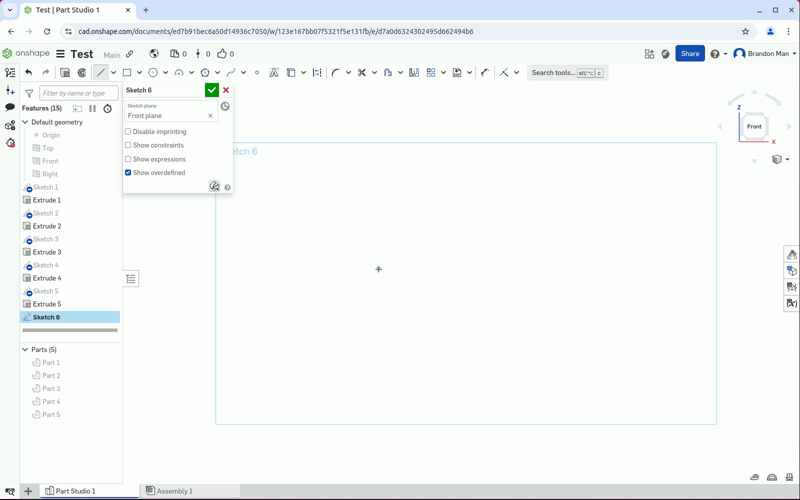
mouse_move(408, 268)
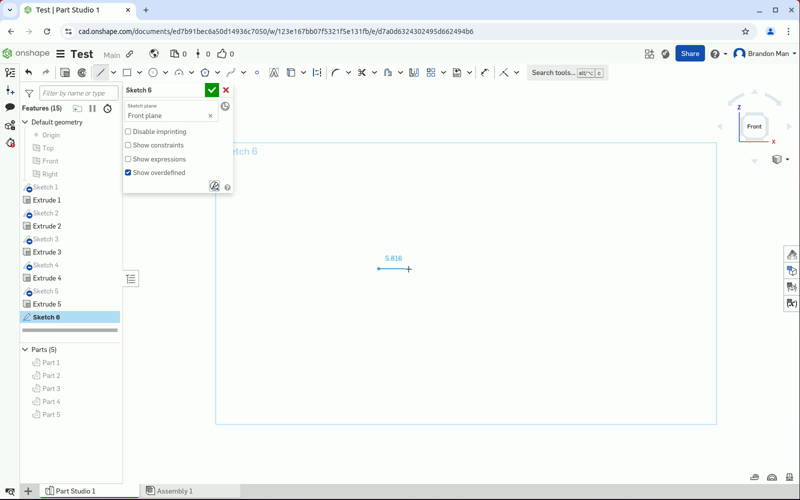
mouse_move(408, 268)
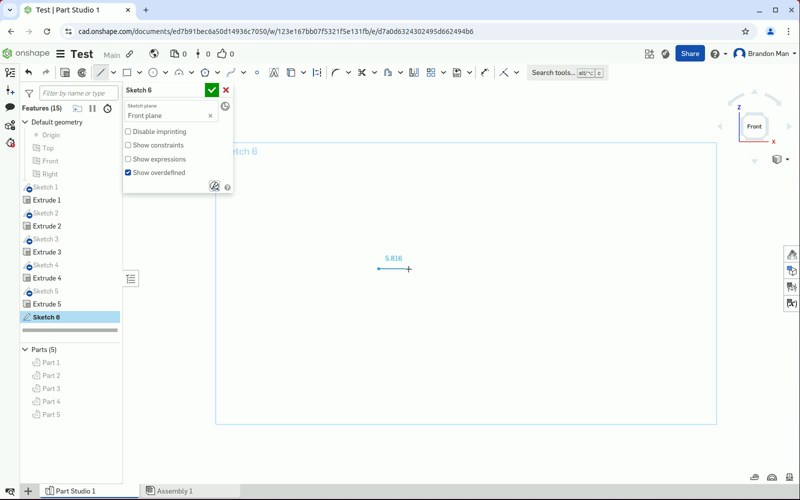
click(408, 268)
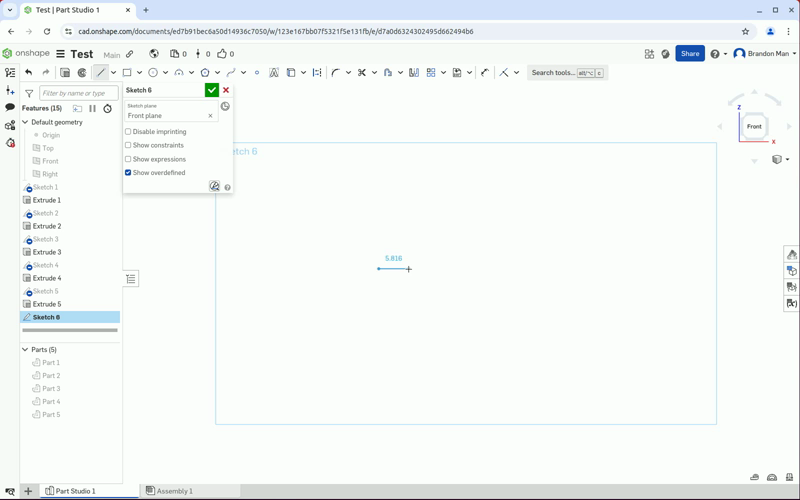
key_up(shift)
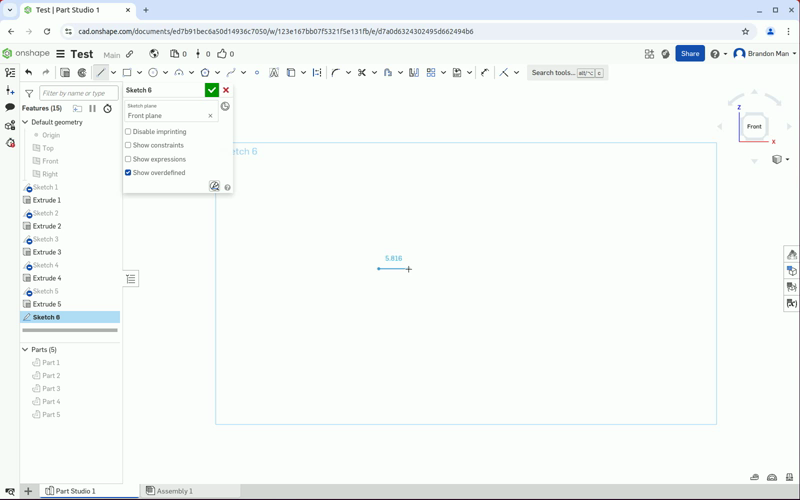
key_down(shift)
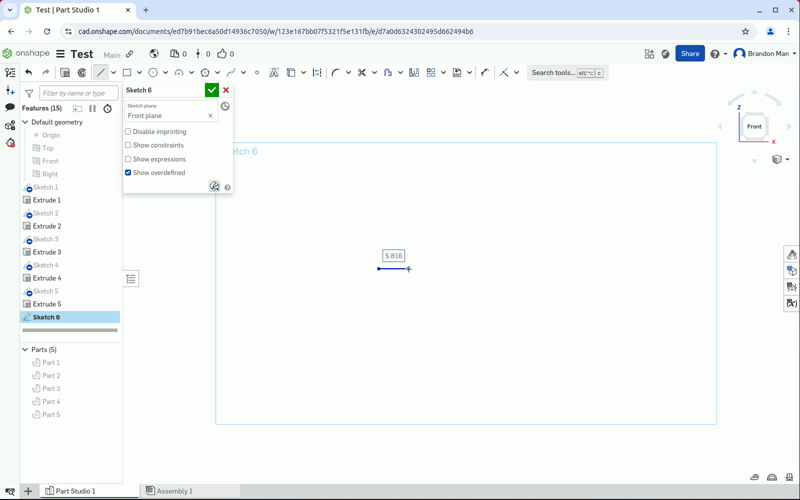
mouse_move(438, 268)
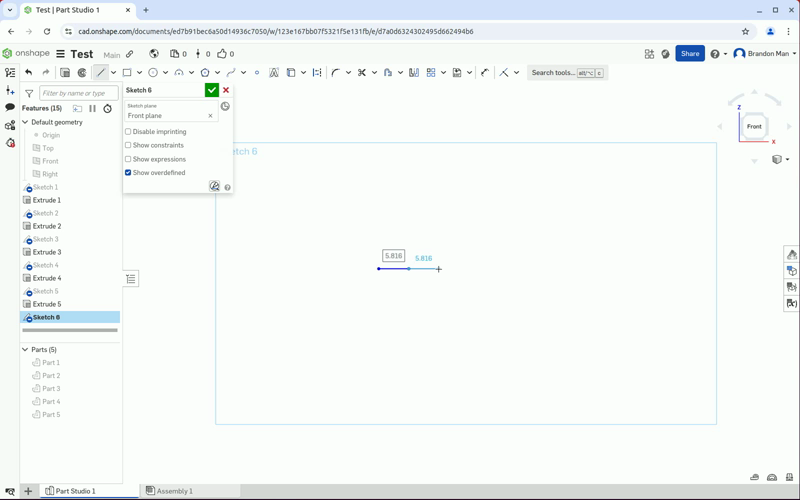
mouse_move(408, 253)
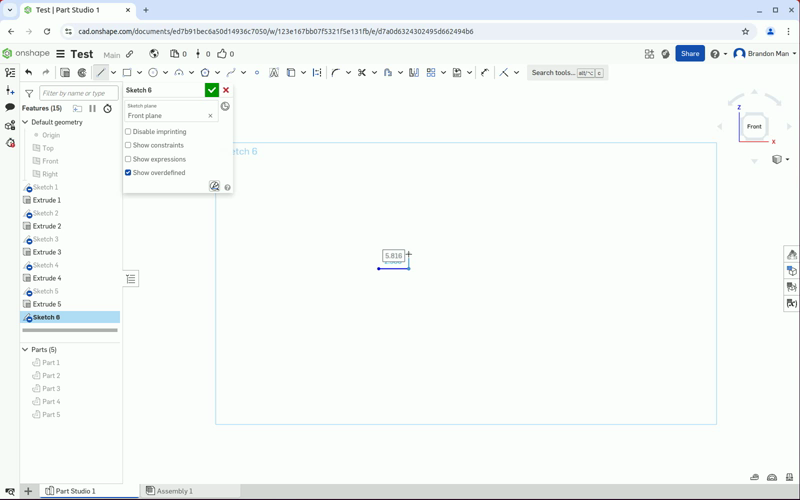
click(408, 253)
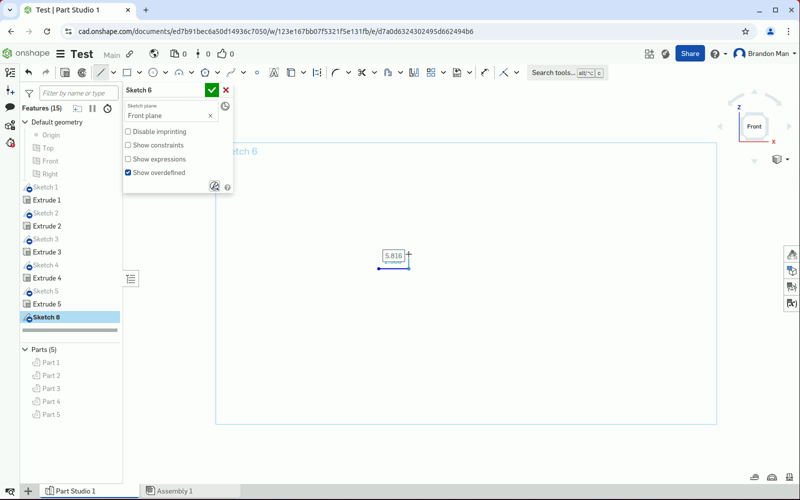
key_up(shift)
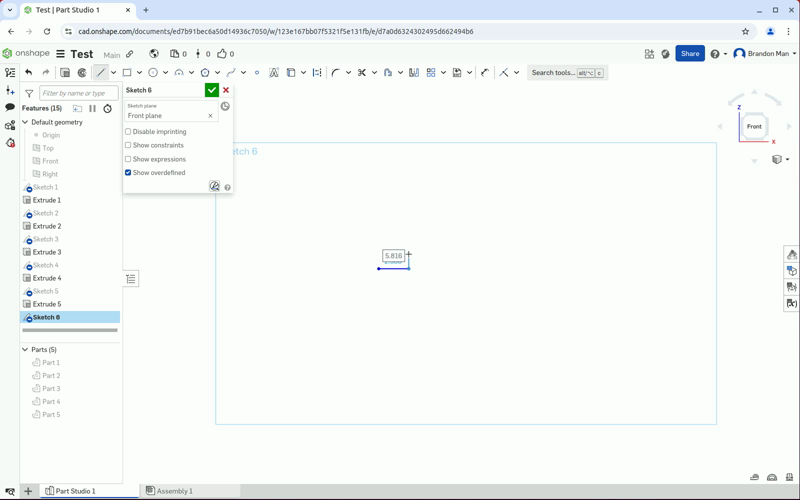
key_down(shift)
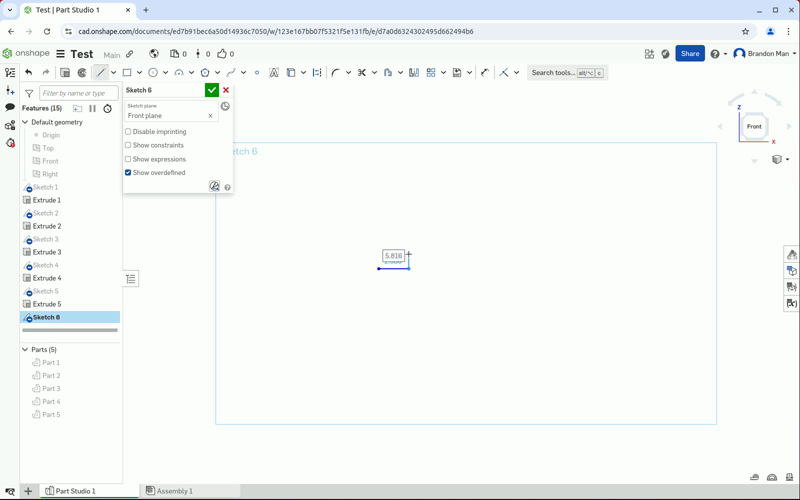
mouse_move(438, 253)
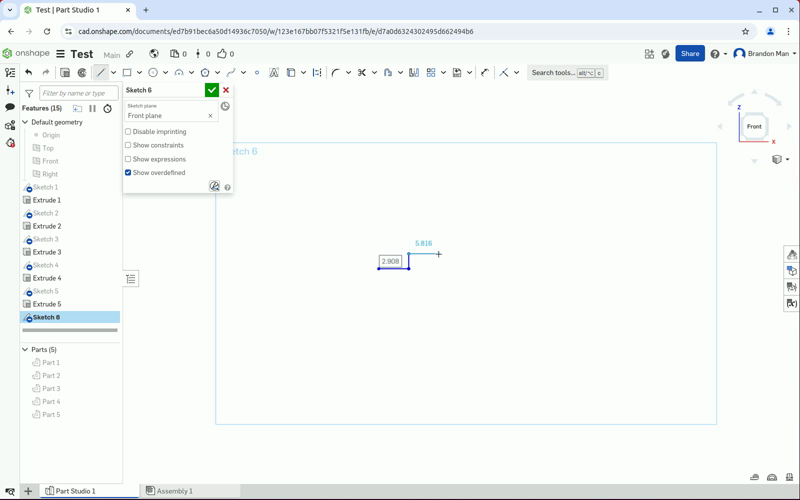
mouse_move(378, 253)
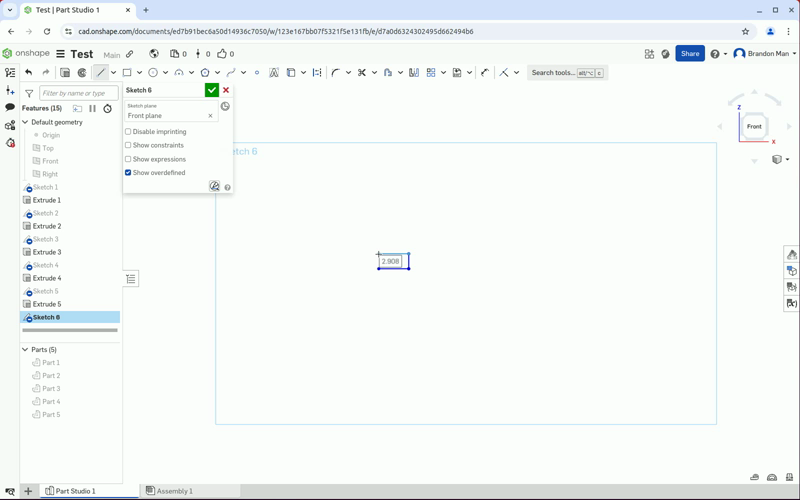
click(378, 253)
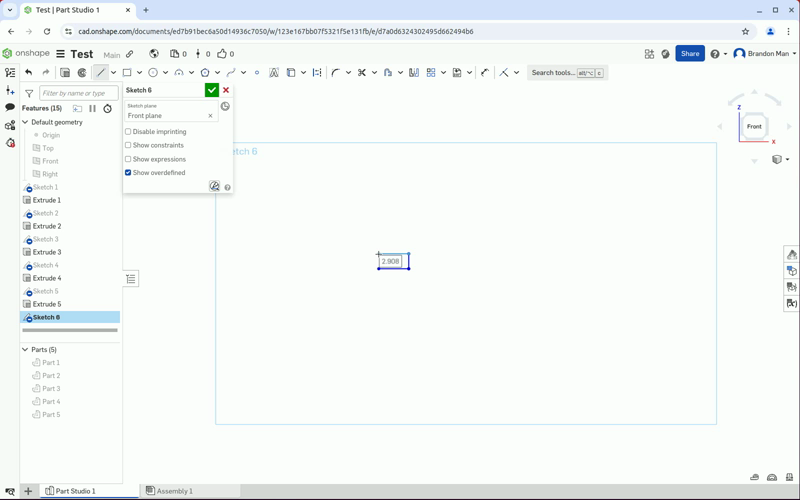
key_up(shift)
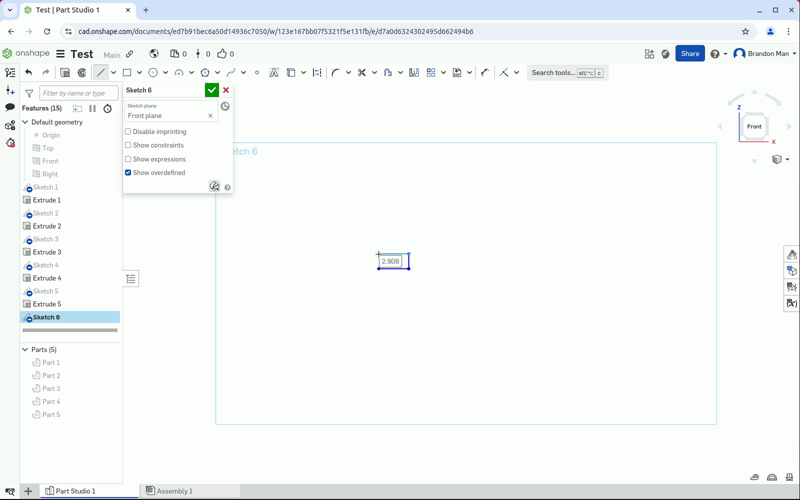
mouse_move(408, 253)
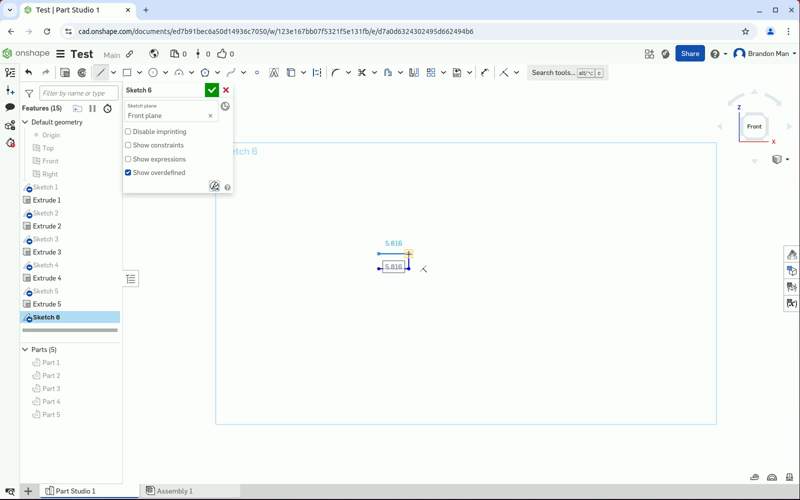
key_down(shift)
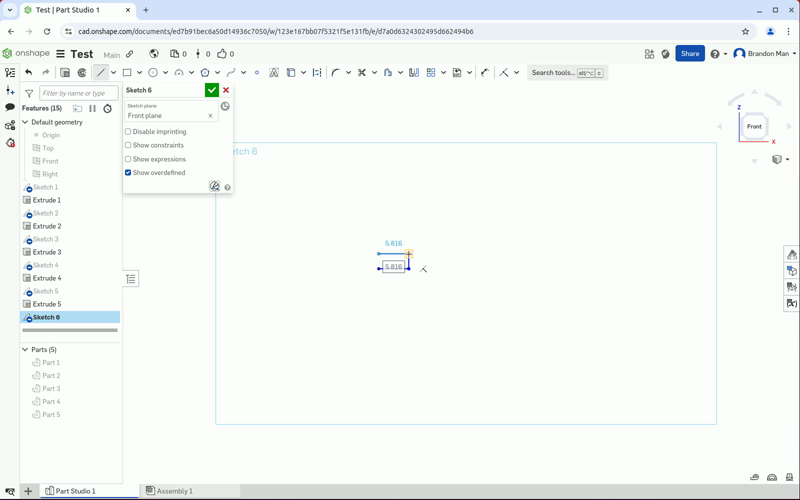
mouse_move(378, 268)
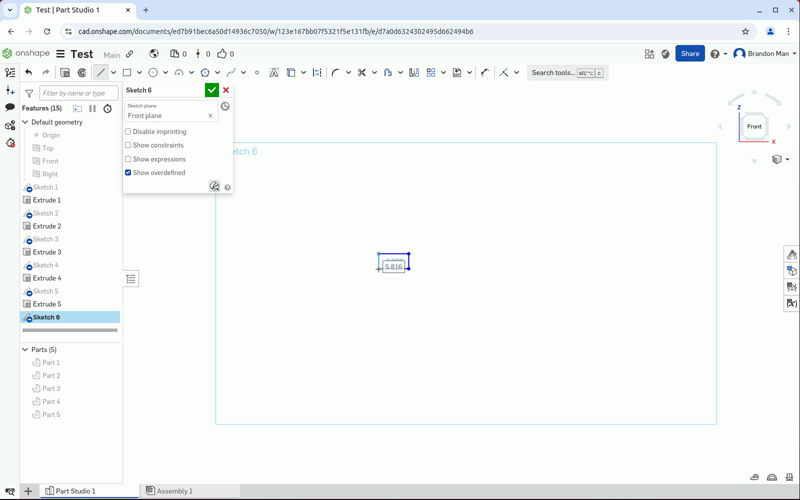
key_up(shift)
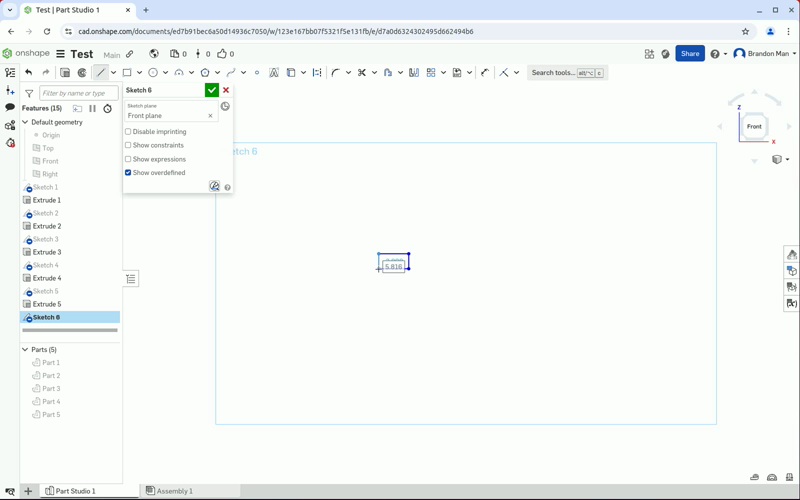
click(378, 268)
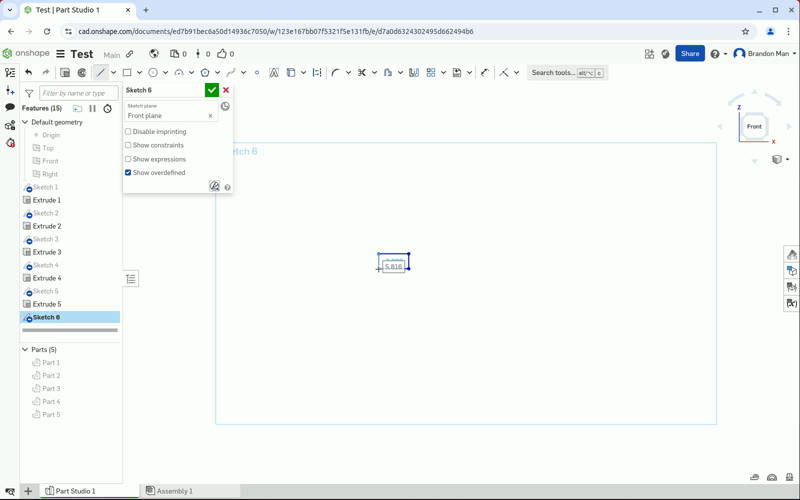
key(esc)
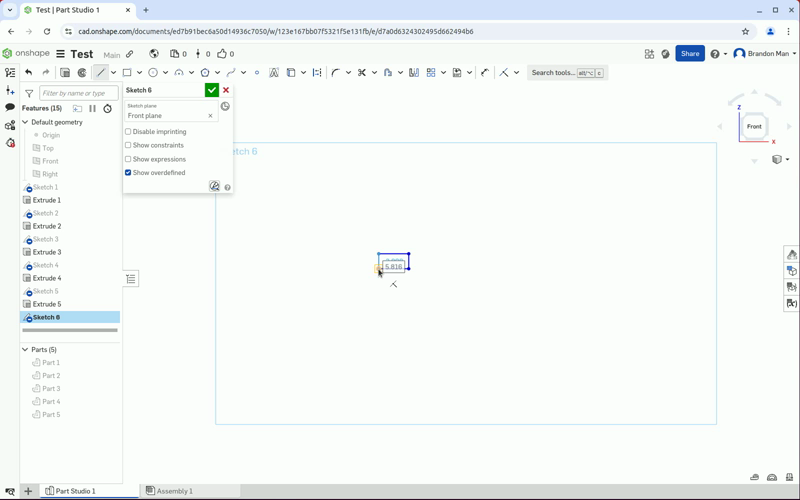
mouse_move(403, 256)
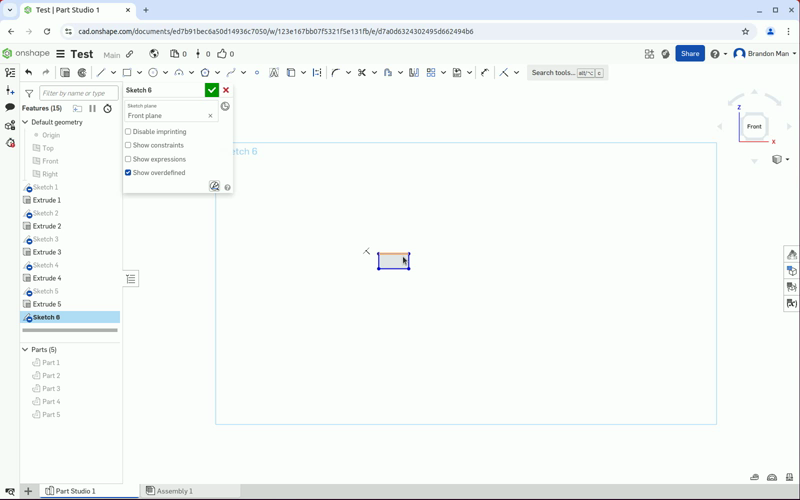
scroll(6)
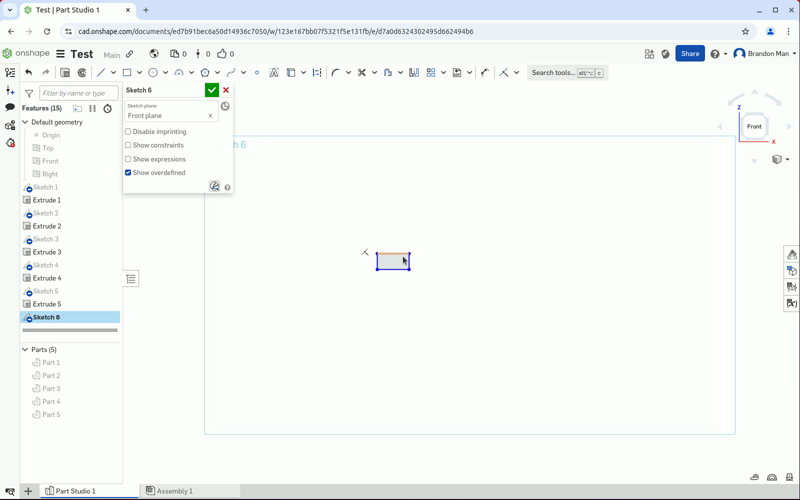
scroll(6)
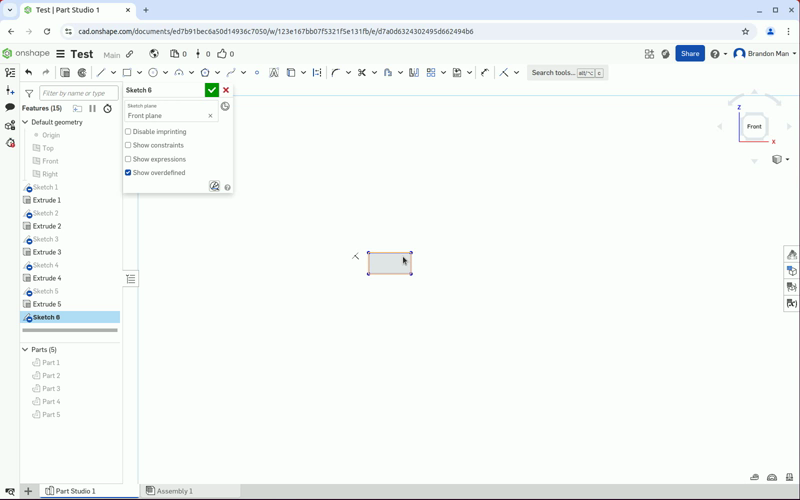
scroll(6)
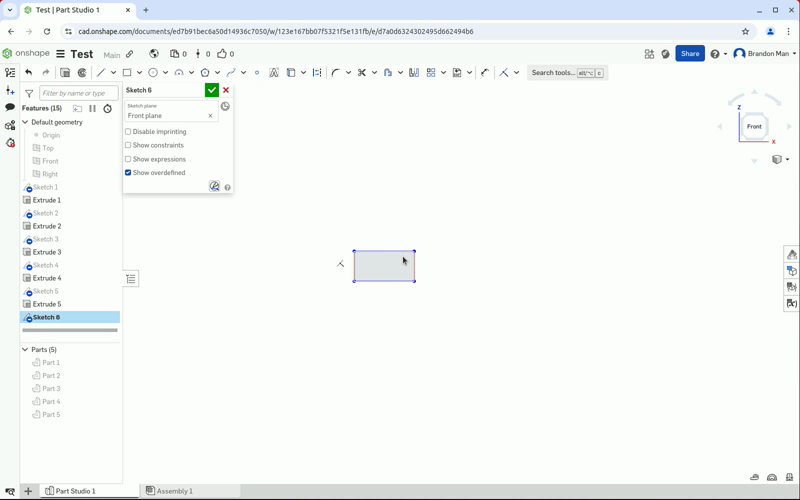
scroll(6)
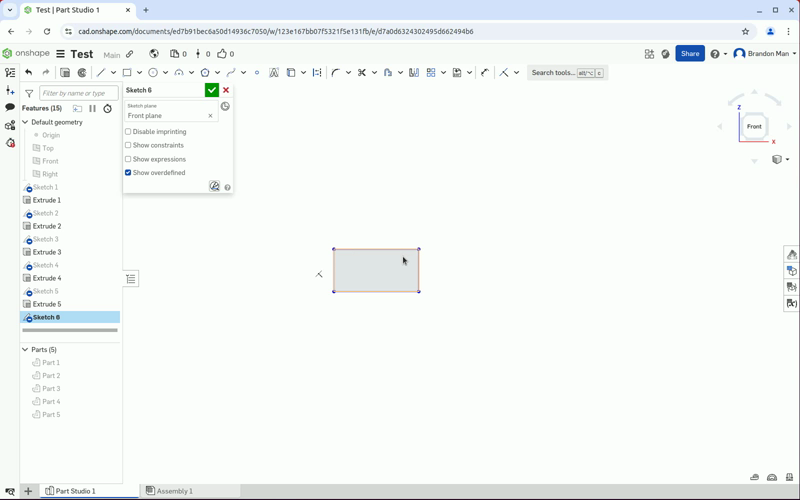
scroll(6)
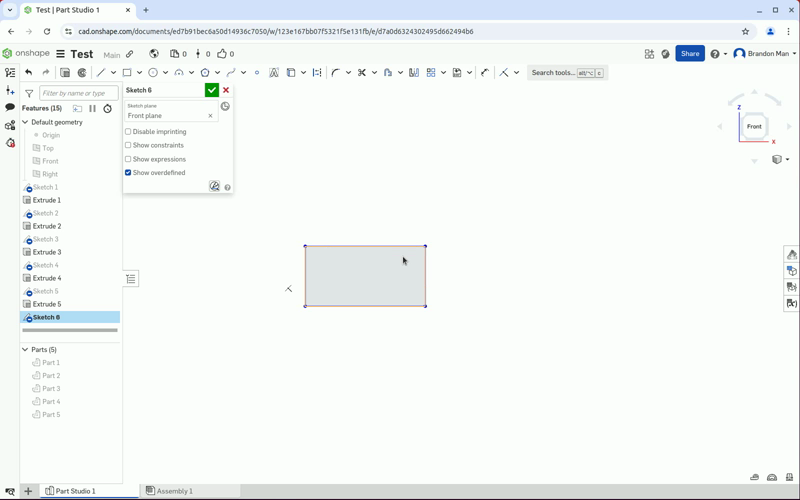
scroll(6)
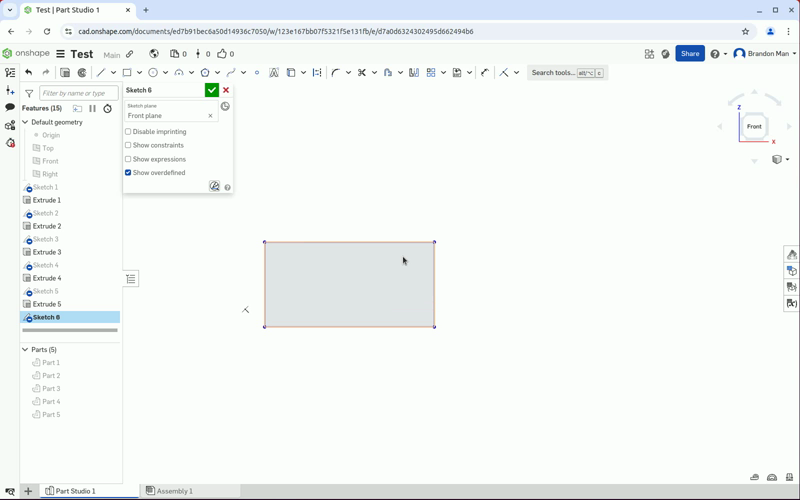
scroll(6)
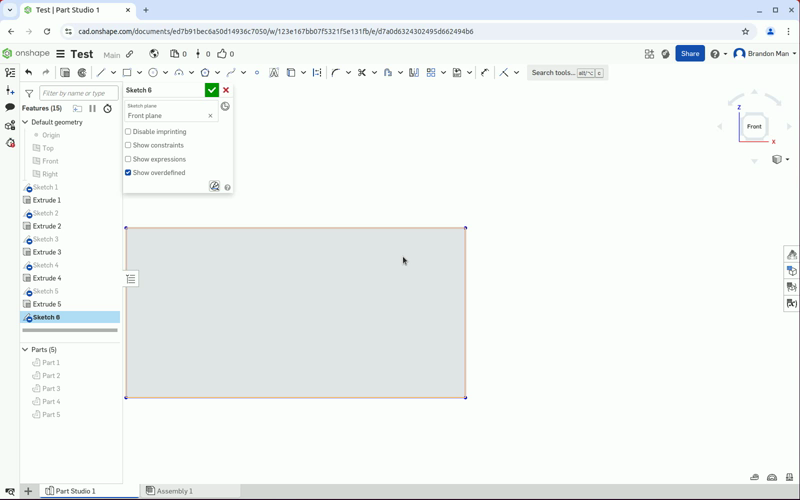
click(403, 256)
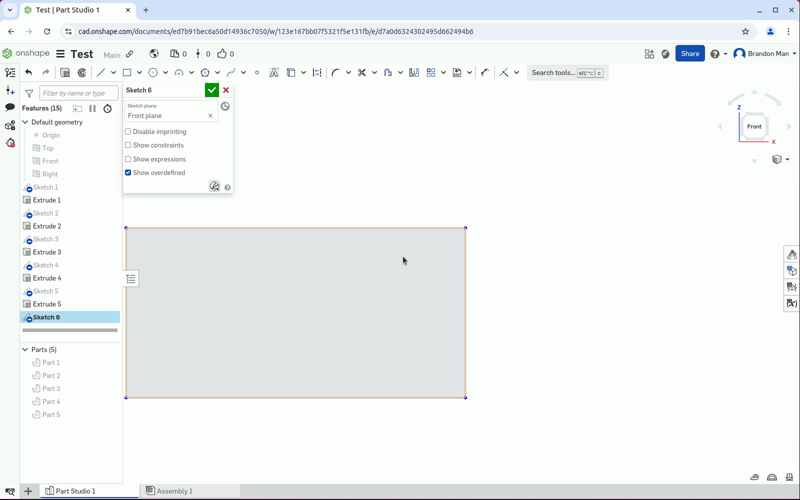
scroll(-6)
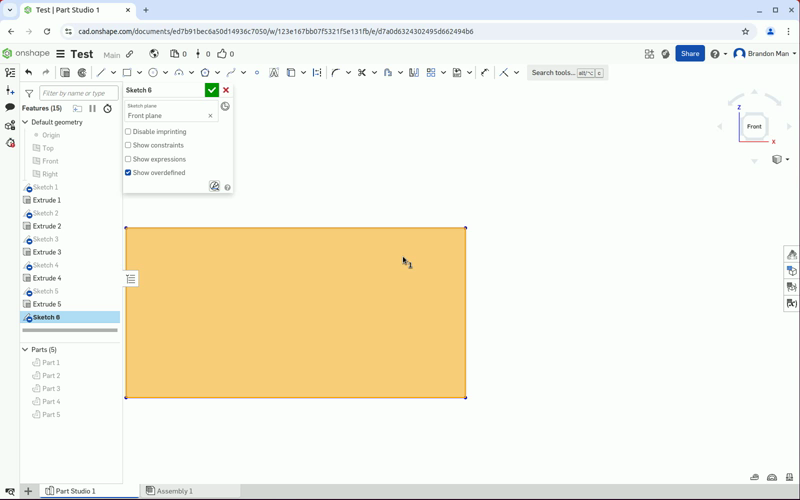
scroll(-6)
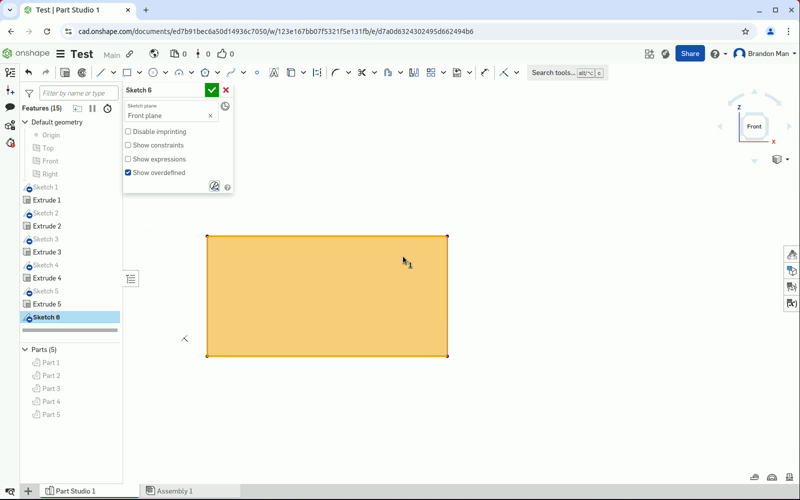
scroll(-6)
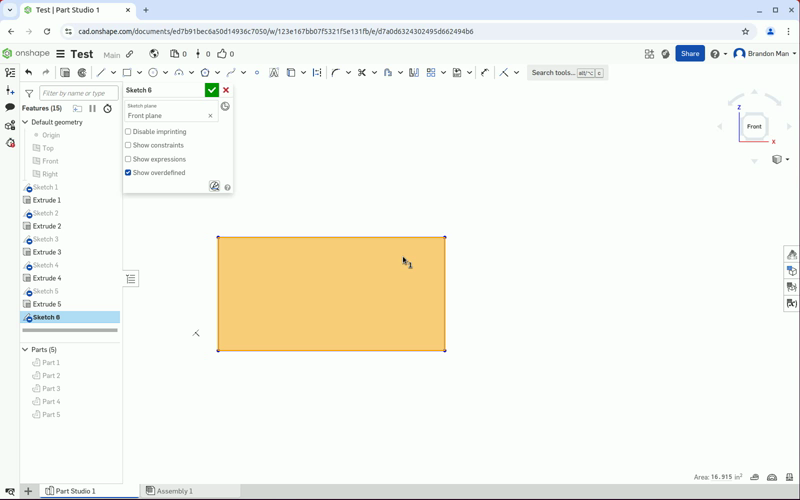
scroll(-6)
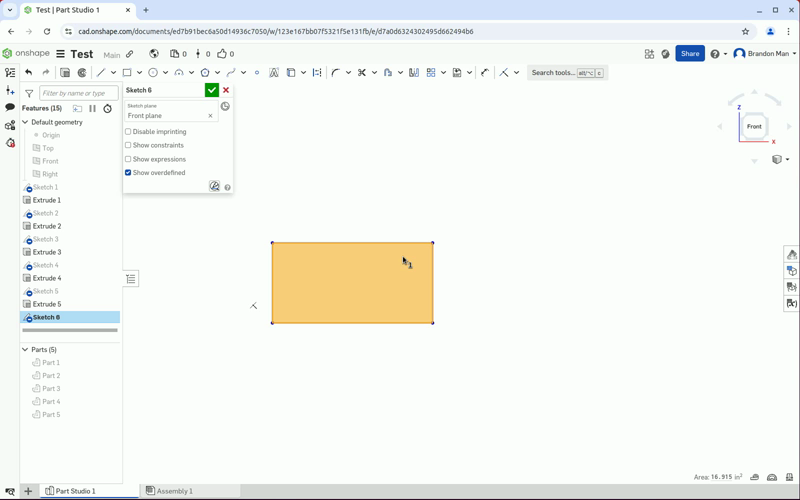
scroll(-6)
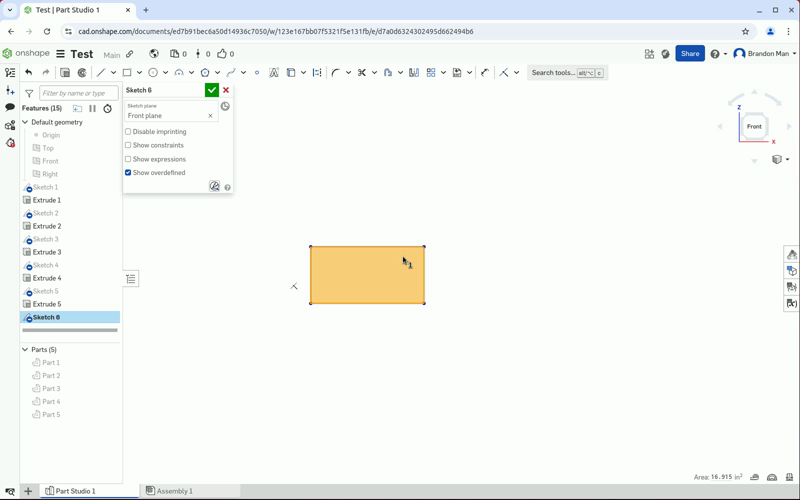
scroll(-6)
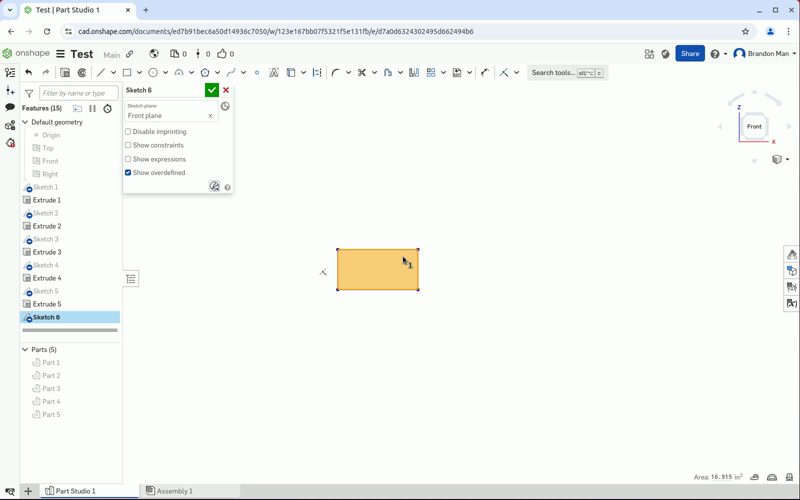
scroll(-6)
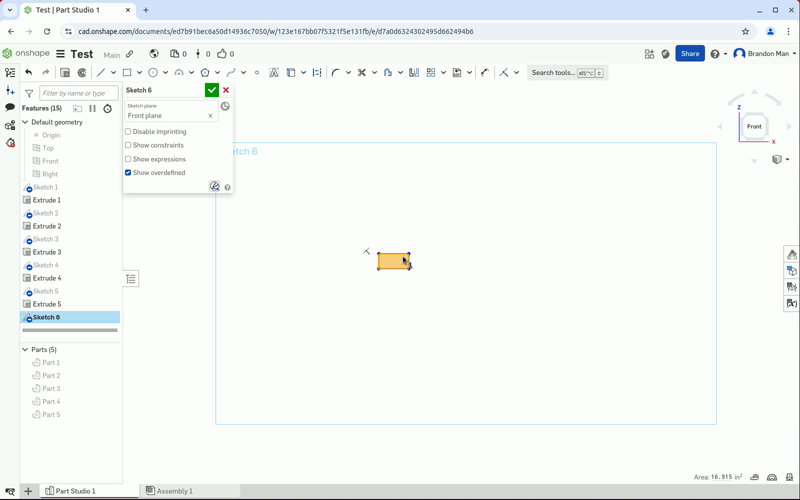
mouse_move(73, 352)
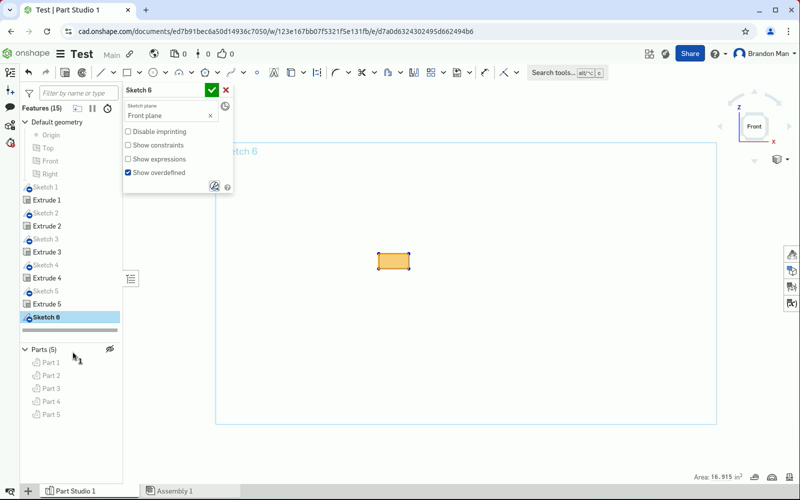
key(shift+y)
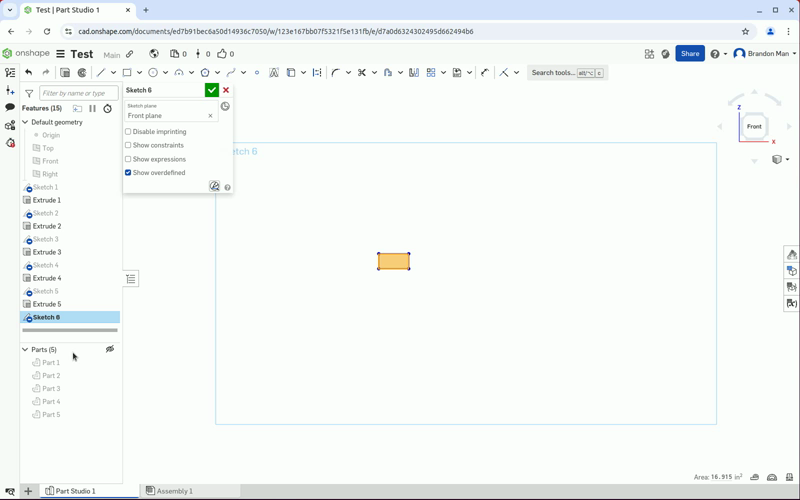
key(shift+e)
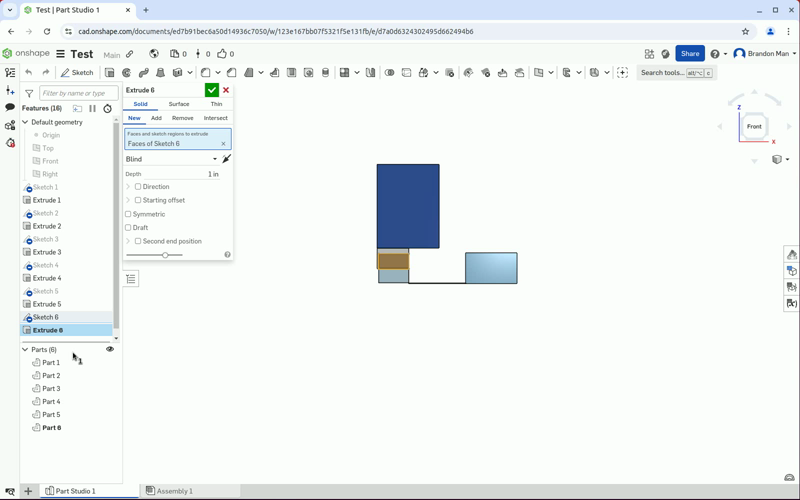
mouse_move(143, 106)
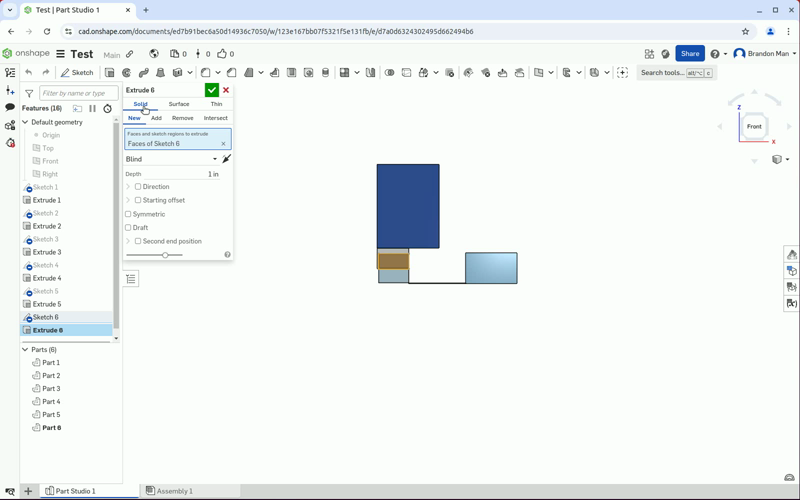
click(143, 106)
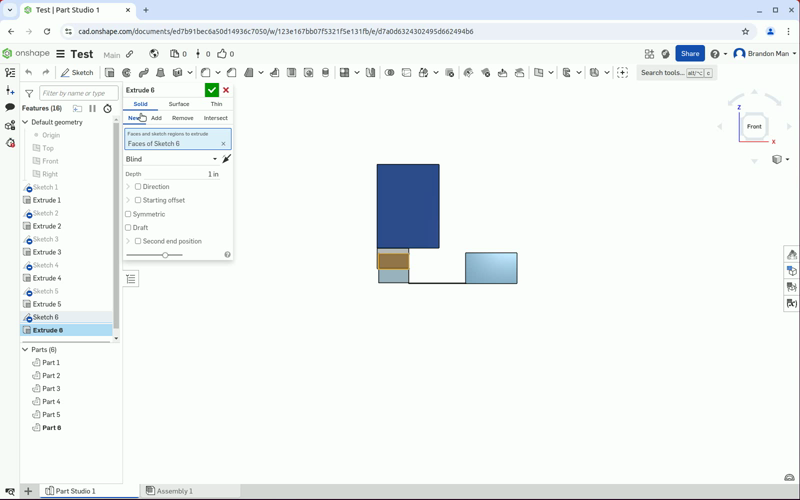
mouse_move(137, 120)
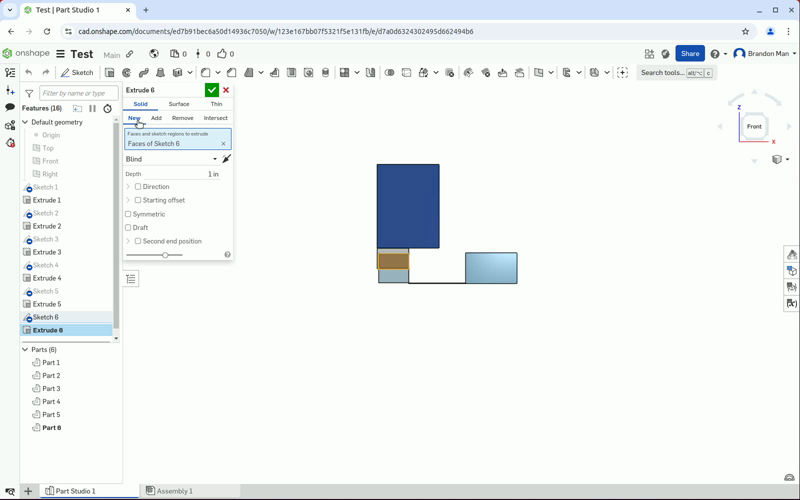
click(137, 120)
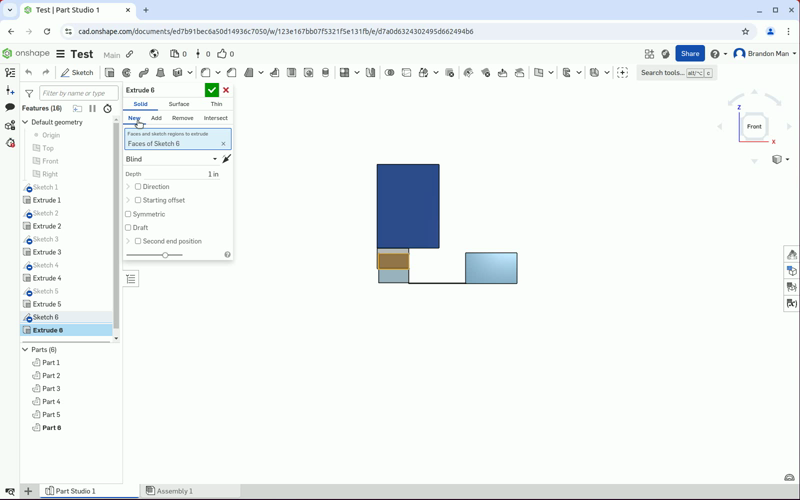
key(tab, 4)
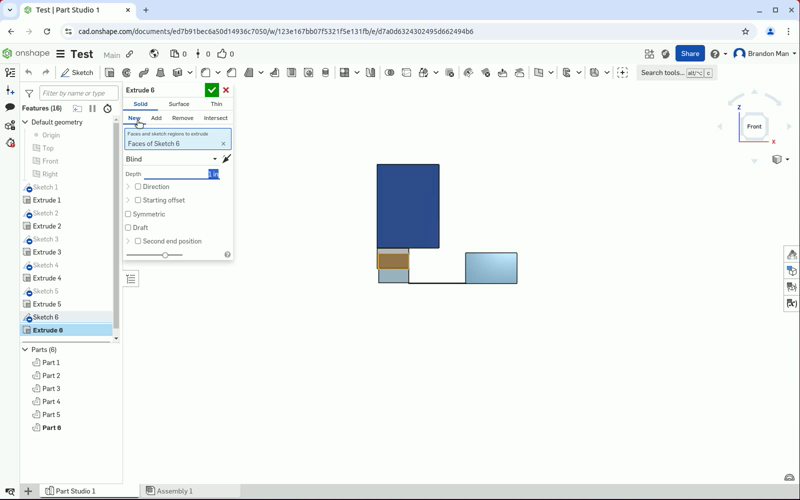
text(11.313)
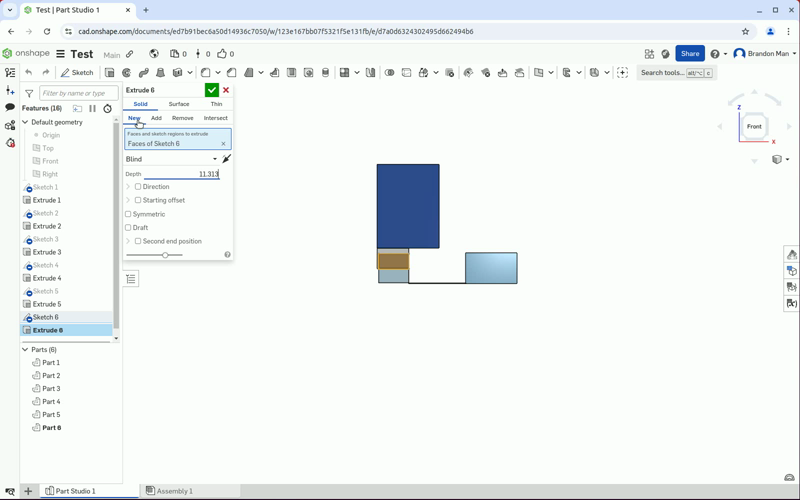
key(enter)
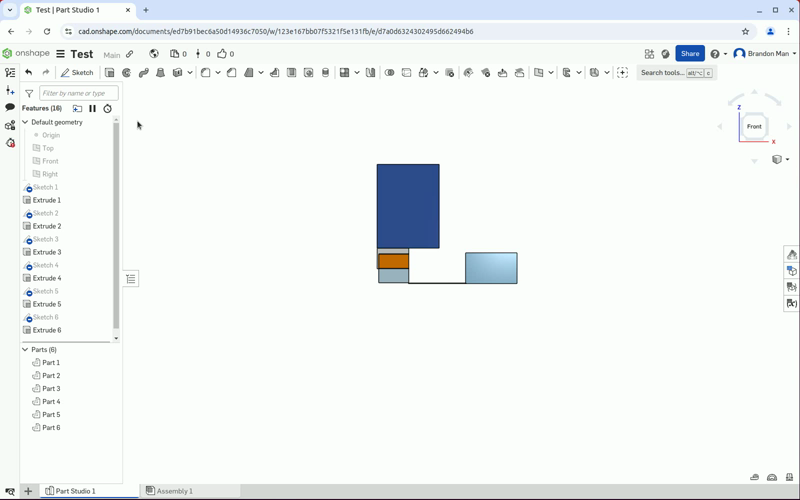
key(shift+h)
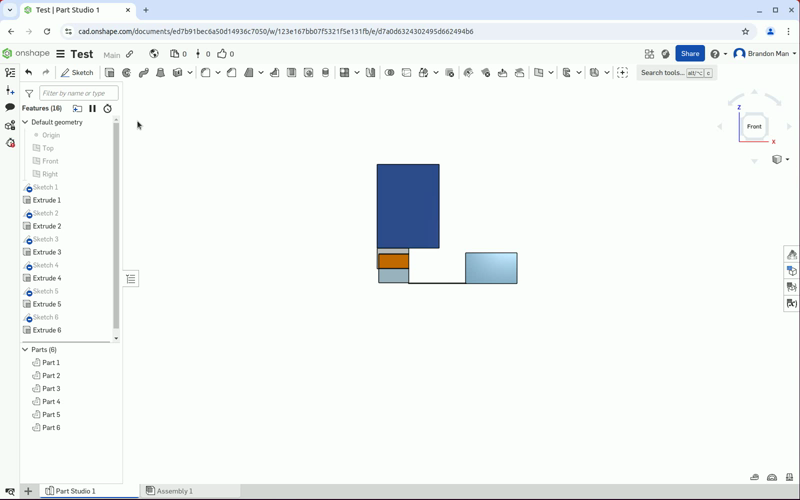
key(shift+h)
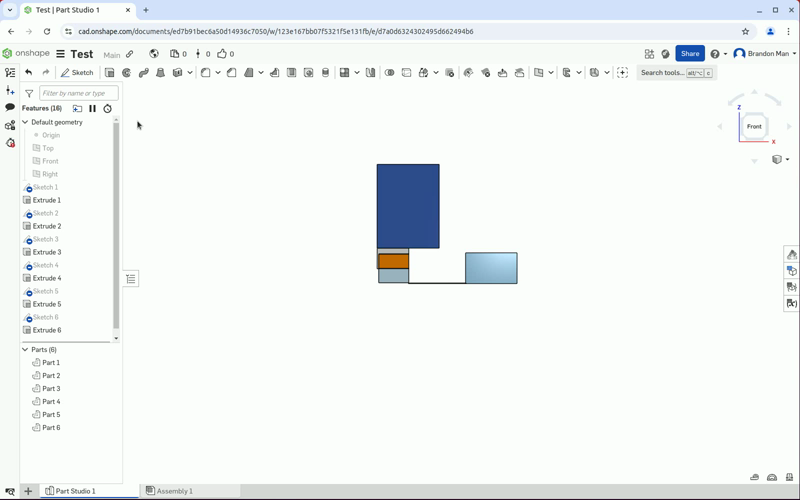
mouse_move(69, 189)
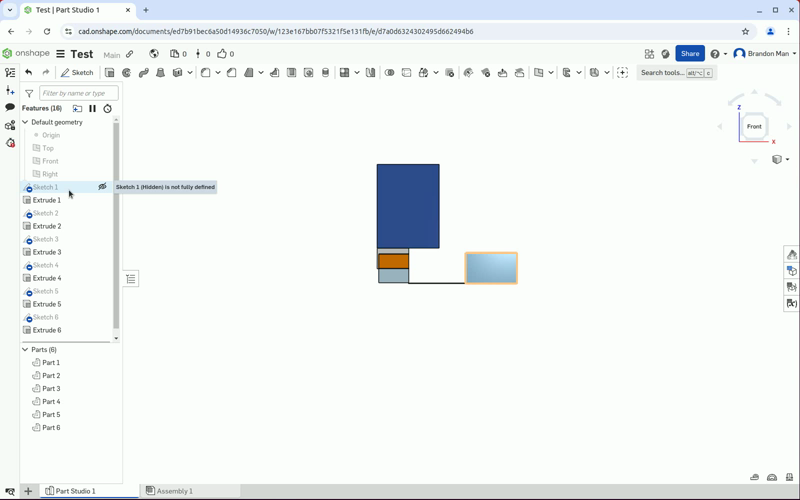
click(69, 189)
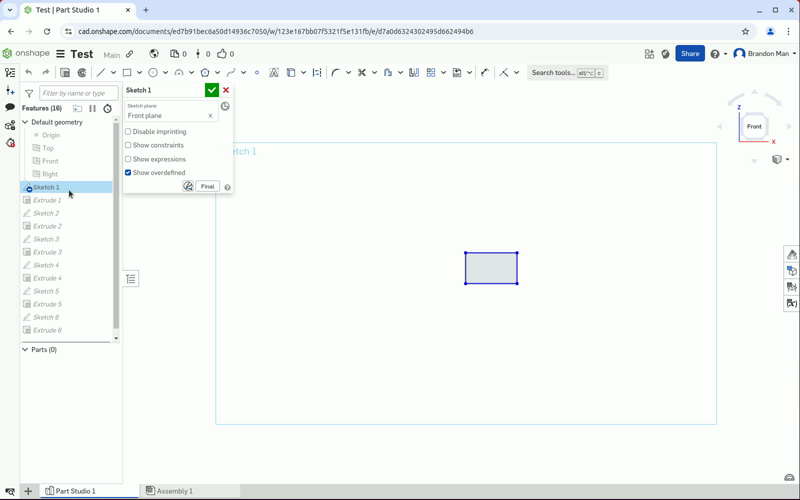
mouse_move(229, 92)
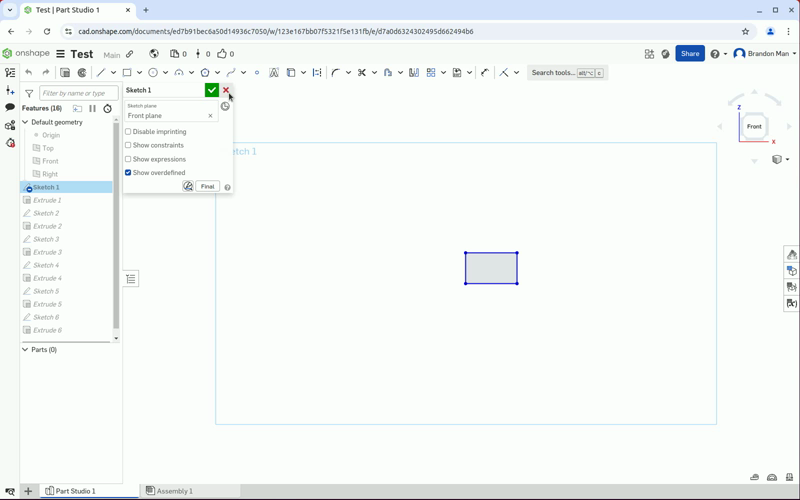
click(229, 92)
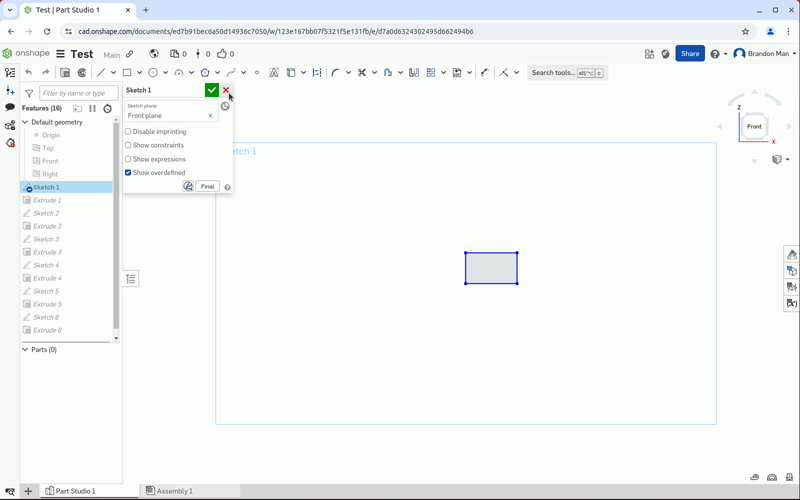
key(shift+s)
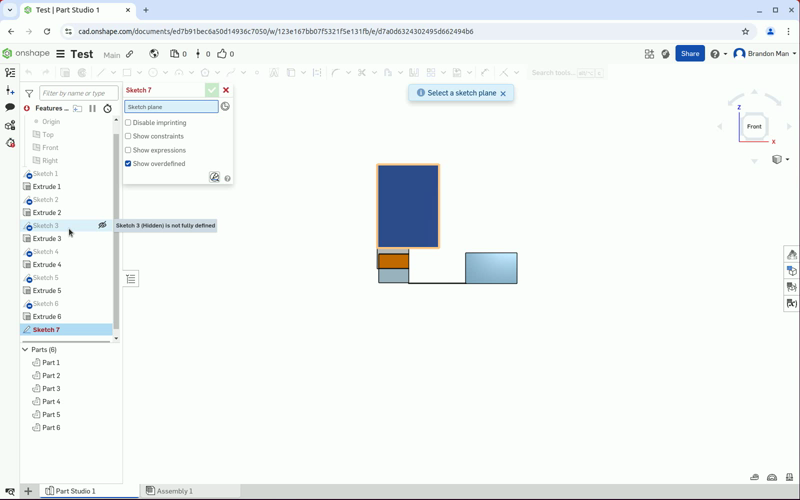
scroll(3)
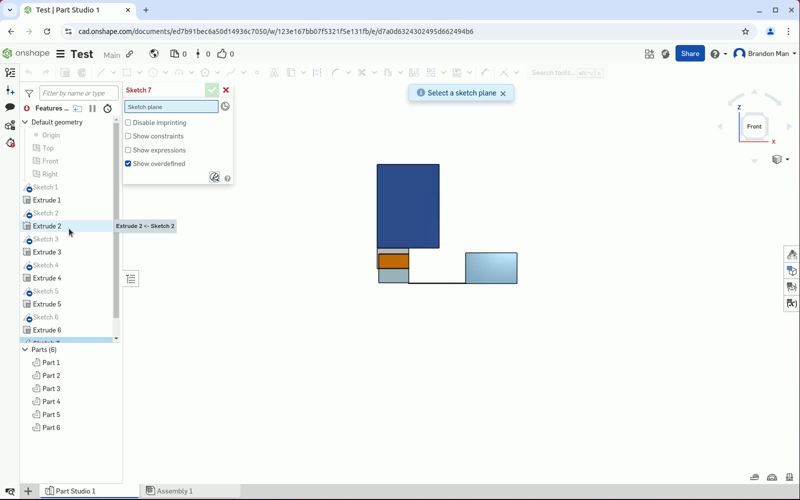
mouse_move(69, 163)
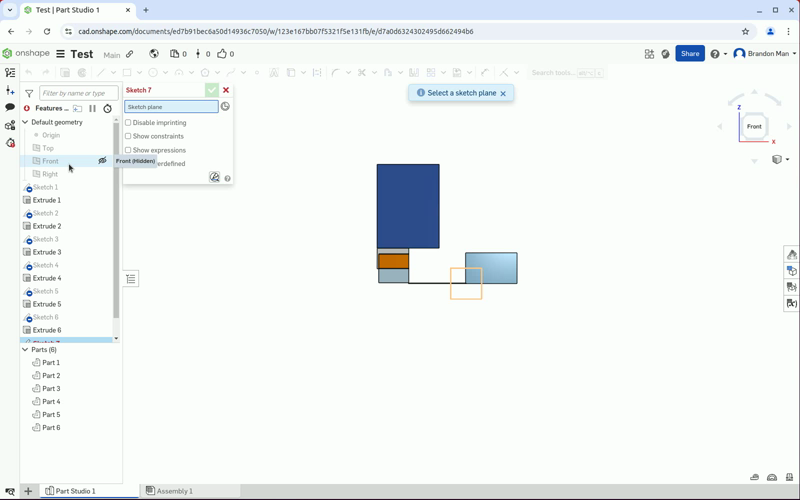
click(69, 163)
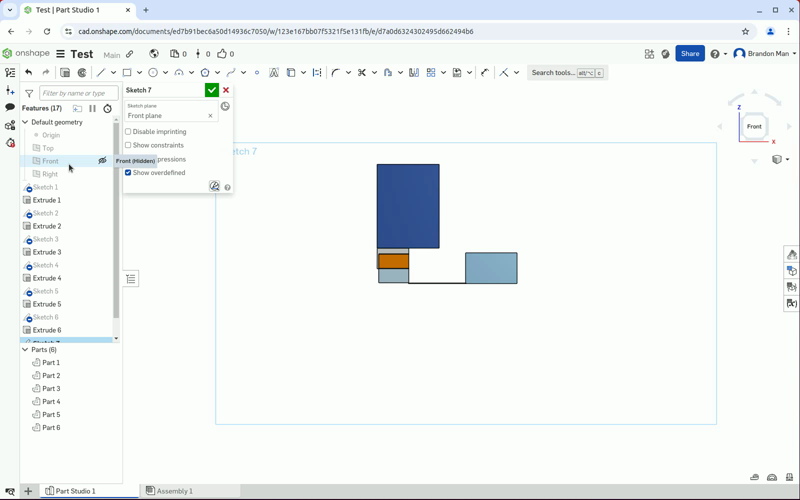
mouse_move(73, 352)
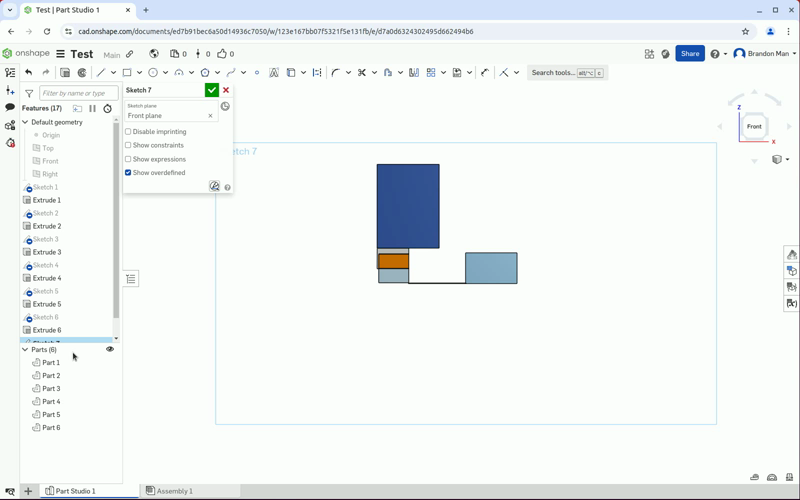
key(y)
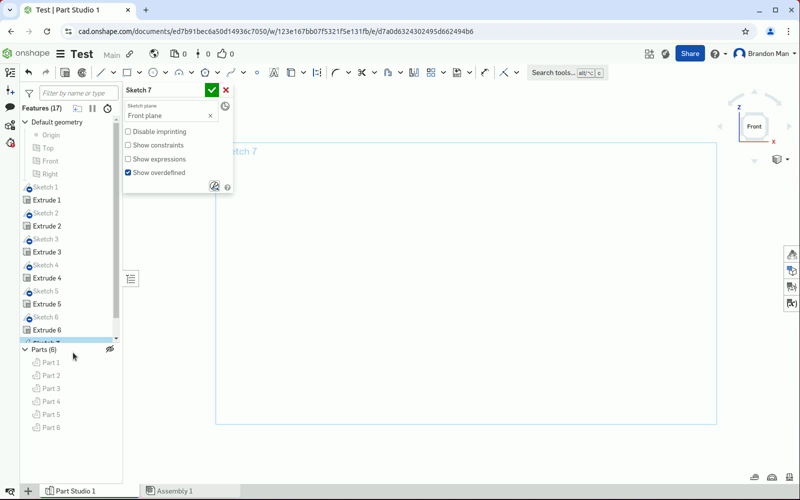
key(l)
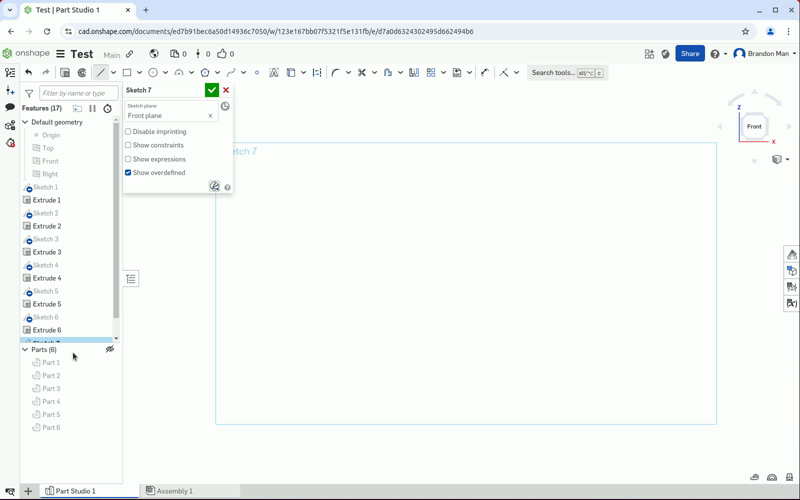
key_down(shift)
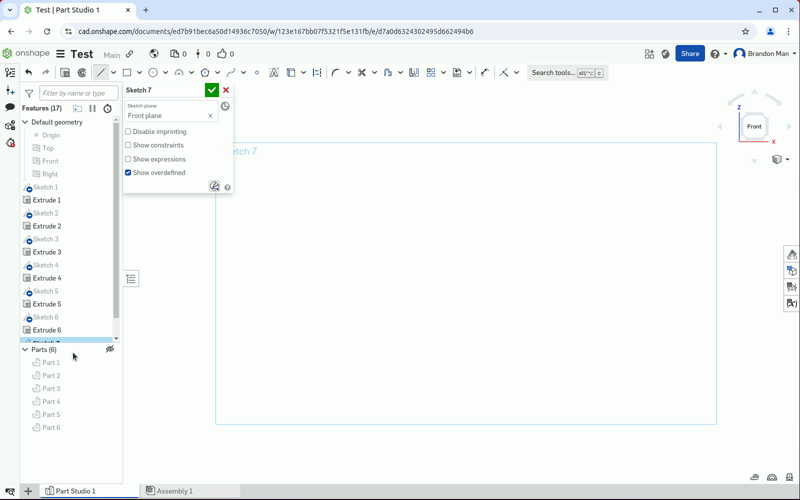
mouse_move(406, 282)
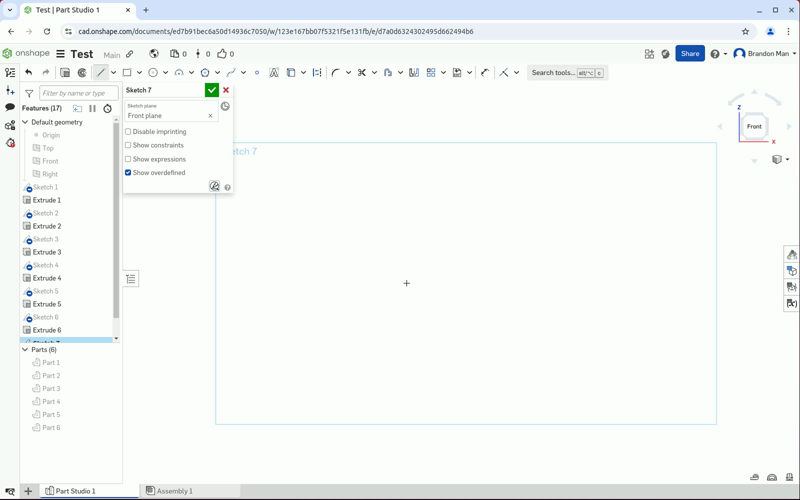
click(406, 282)
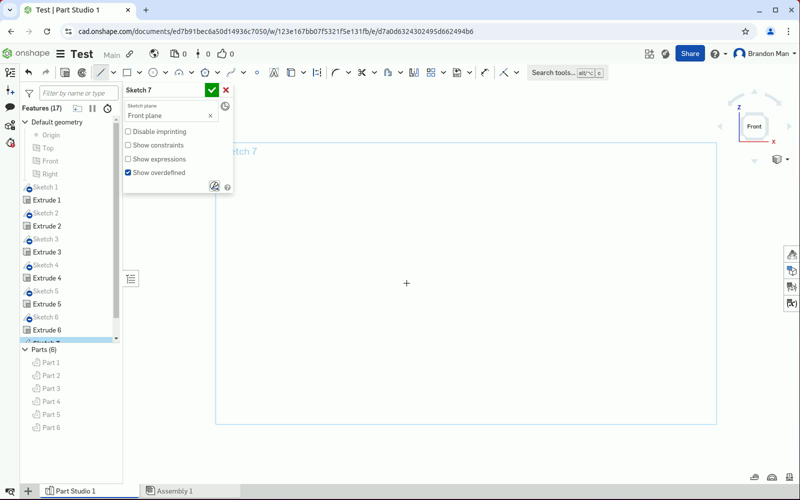
key_up(shift)
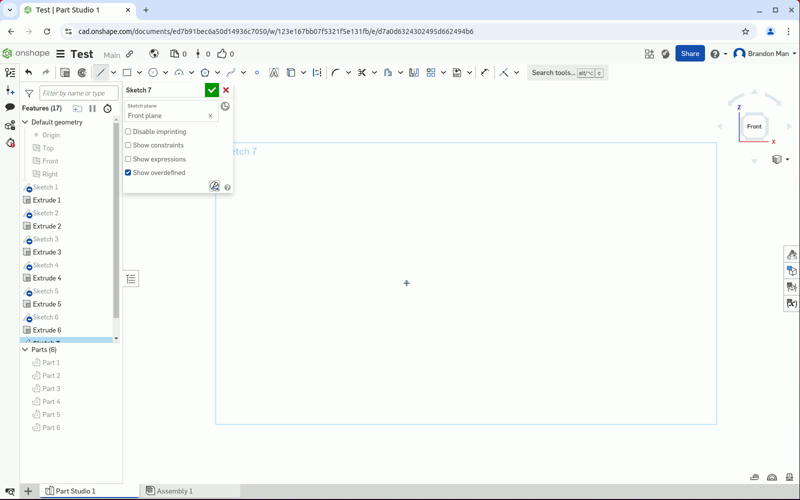
key_down(shift)
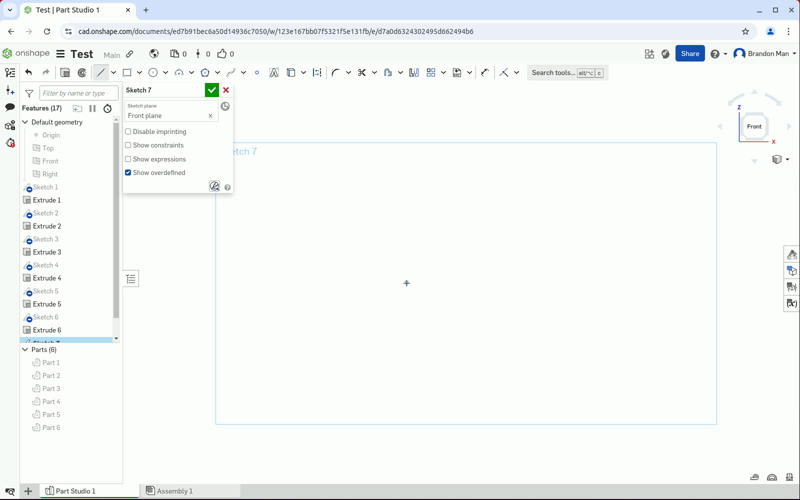
mouse_move(436, 282)
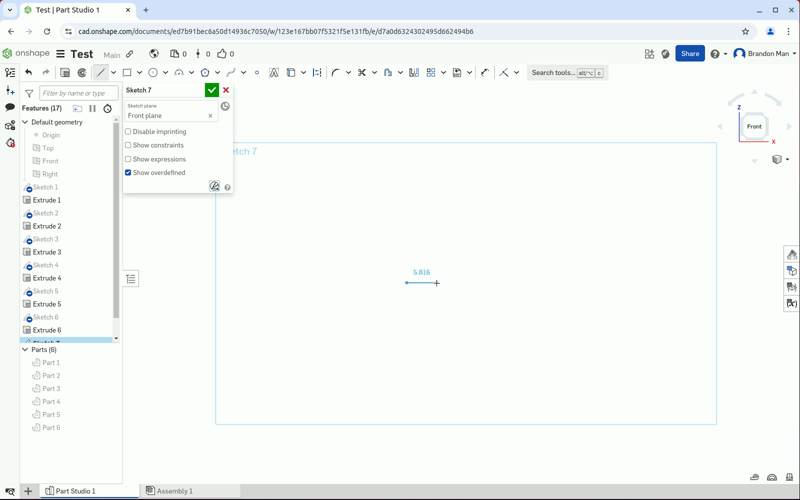
mouse_move(461, 282)
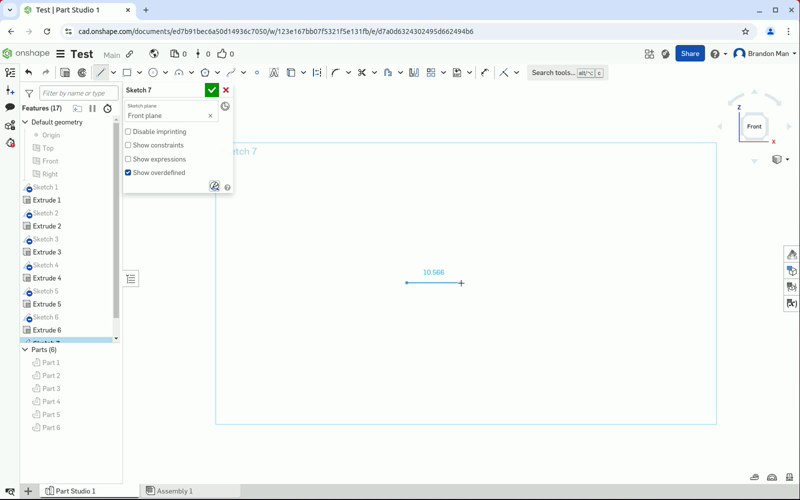
click(461, 282)
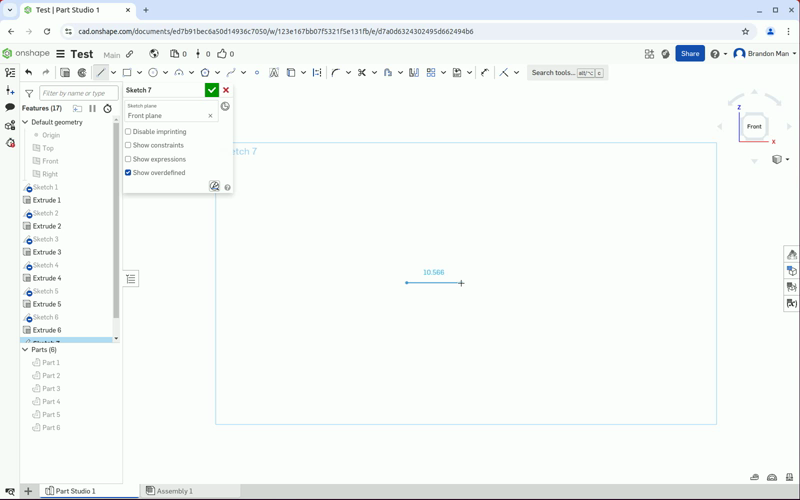
key_up(shift)
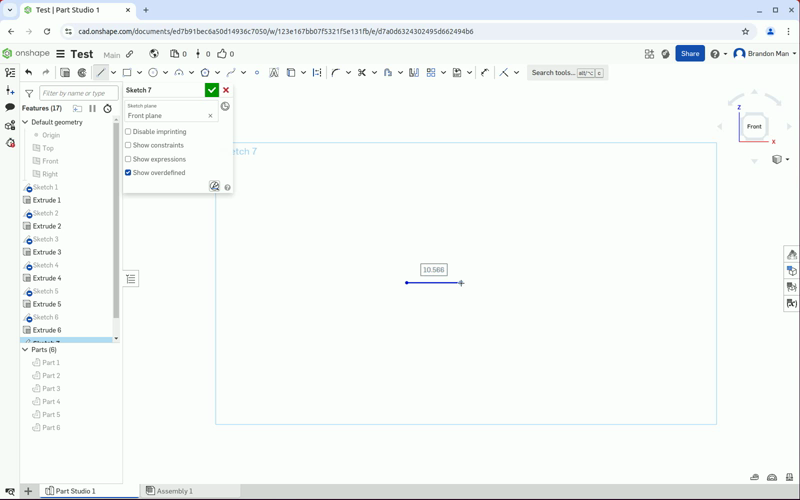
key_down(shift)
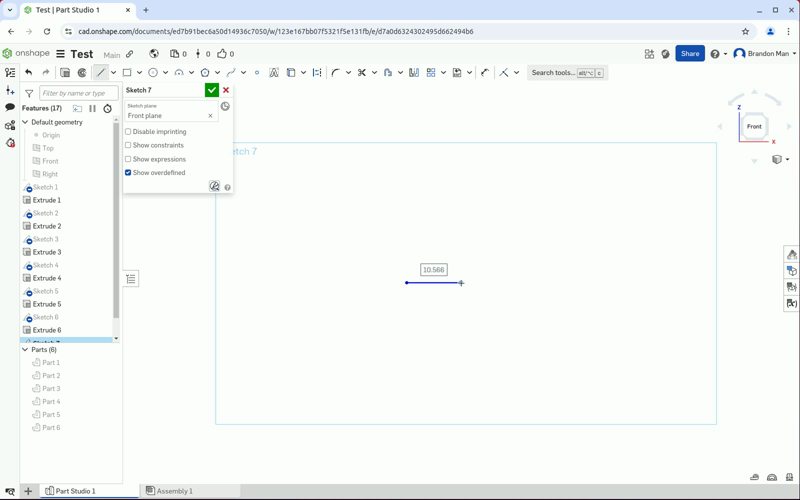
mouse_move(491, 282)
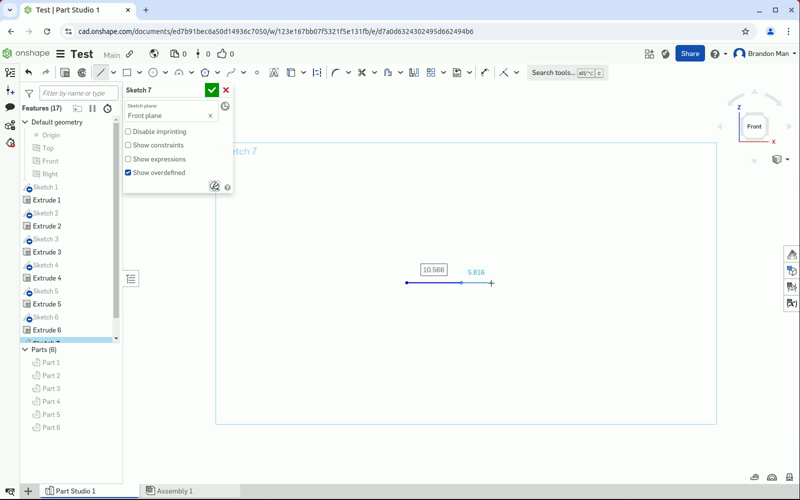
mouse_move(461, 253)
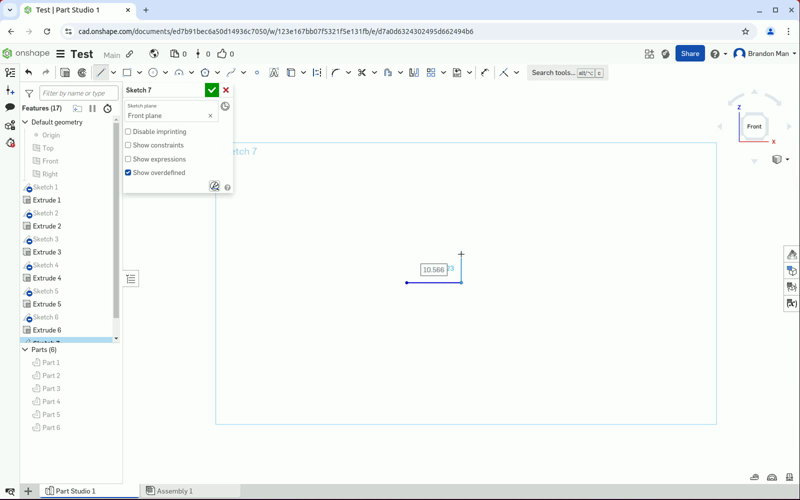
click(461, 253)
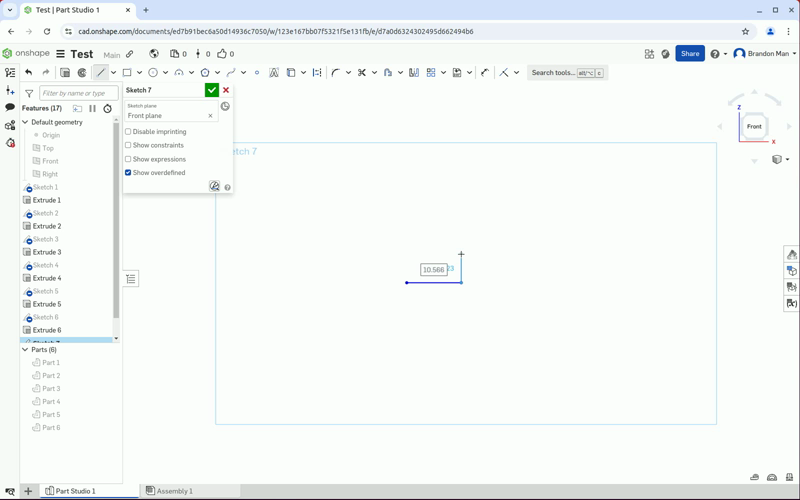
key_up(shift)
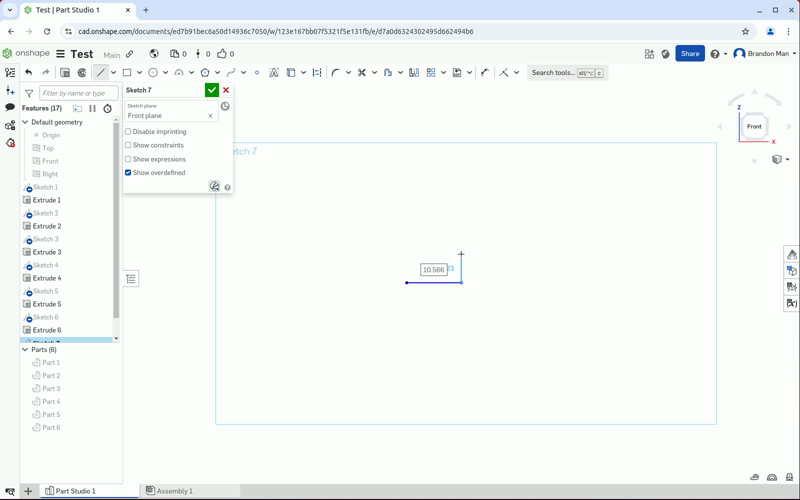
key_down(shift)
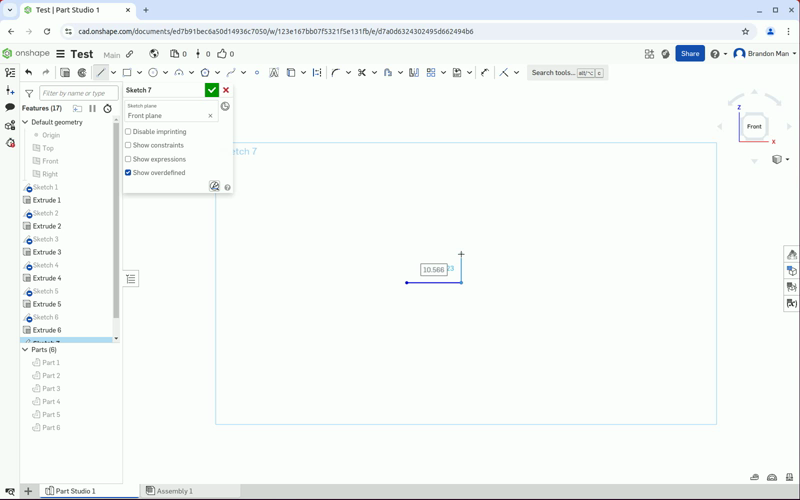
mouse_move(491, 253)
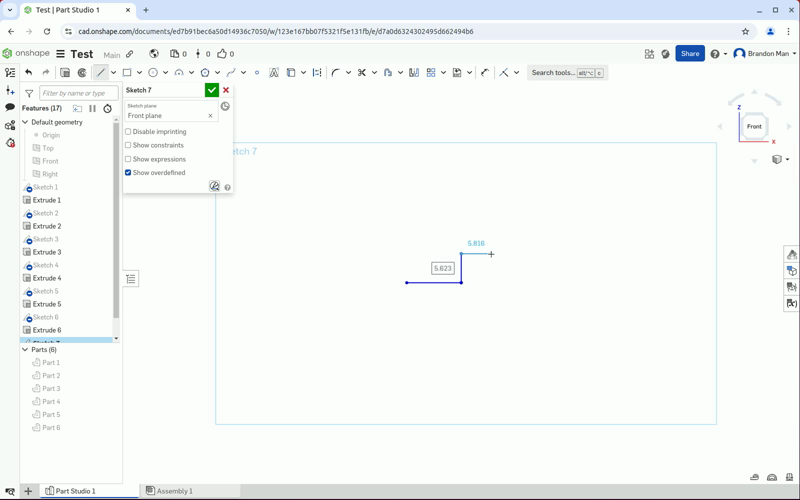
mouse_move(406, 253)
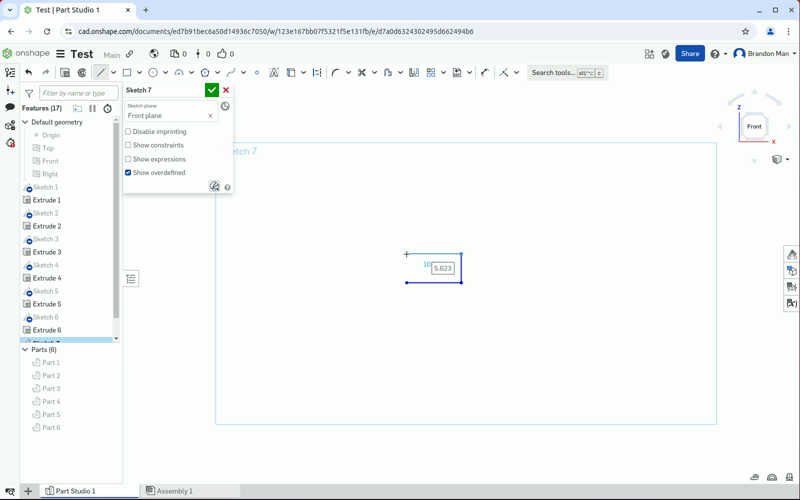
click(406, 253)
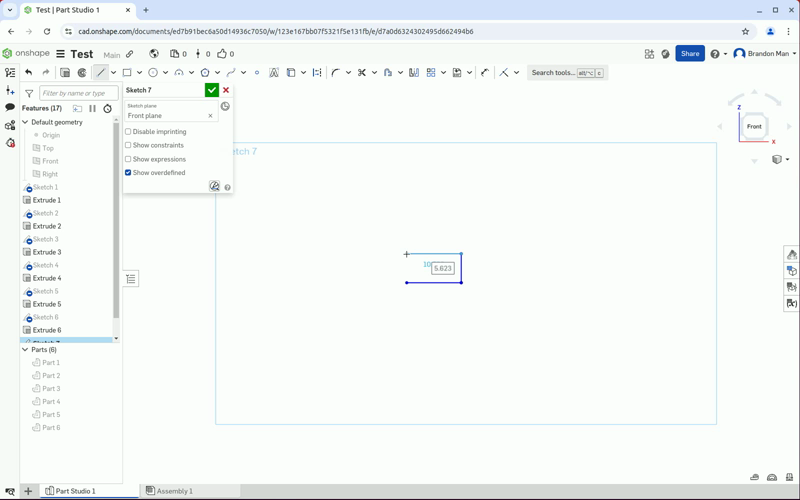
key_up(shift)
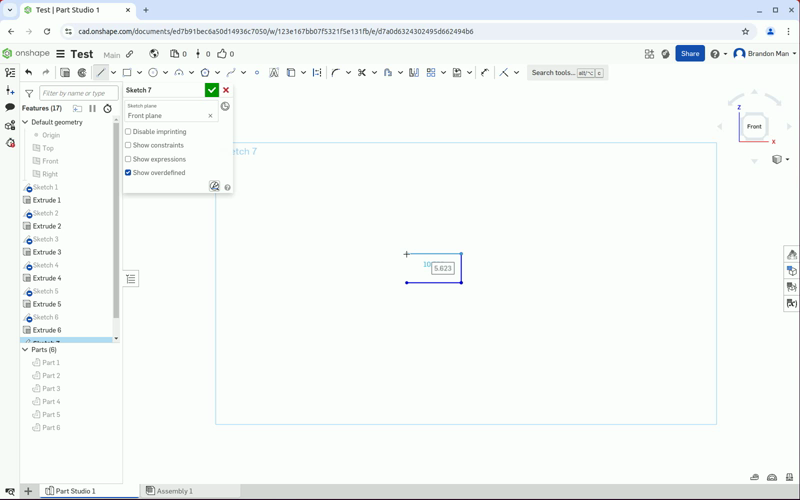
key_down(shift)
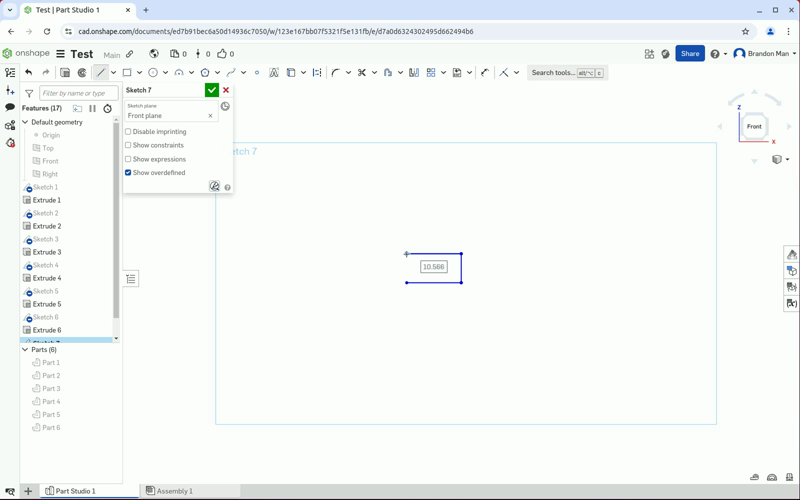
mouse_move(436, 253)
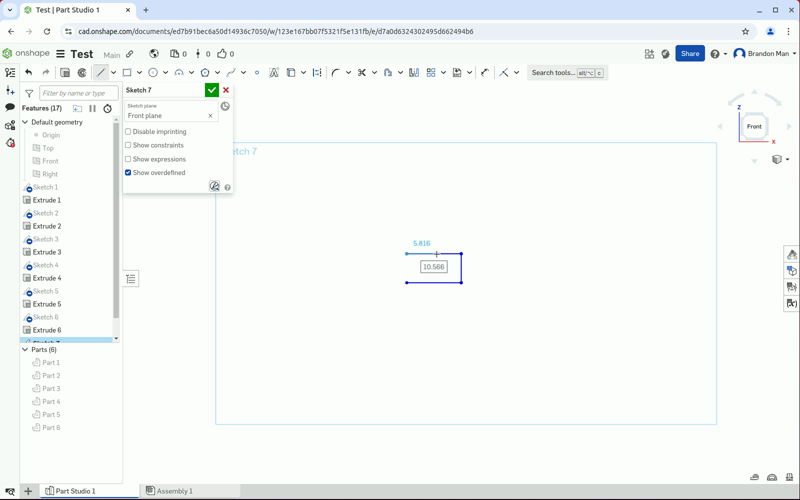
mouse_move(406, 268)
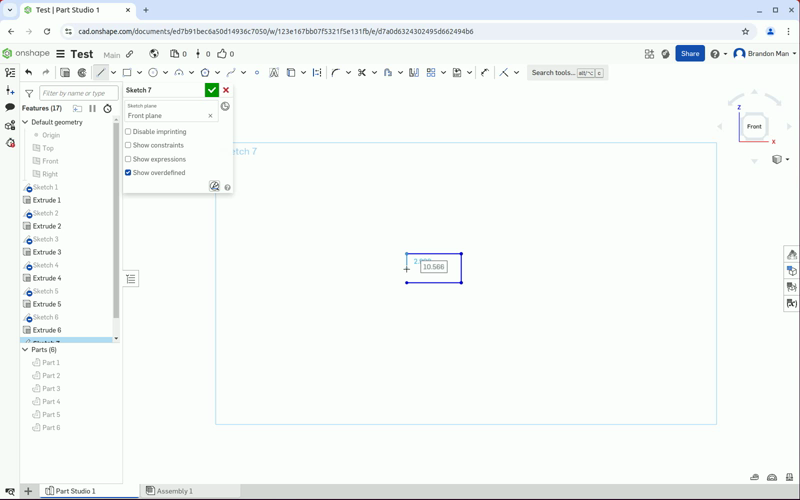
click(406, 268)
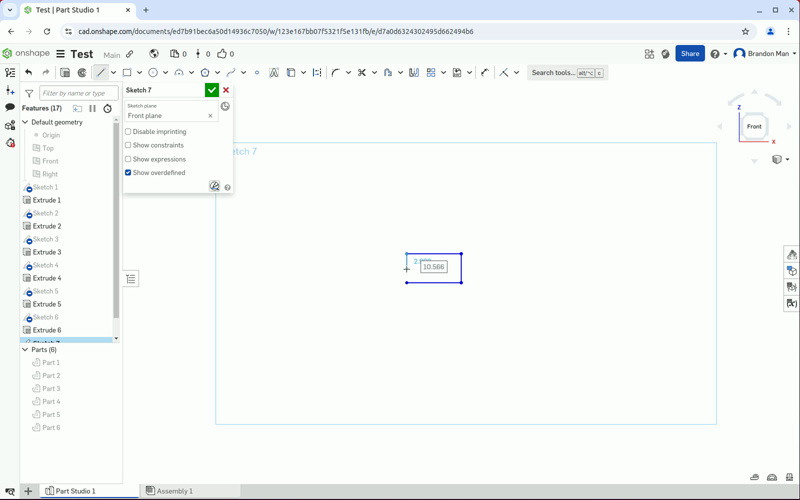
key_up(shift)
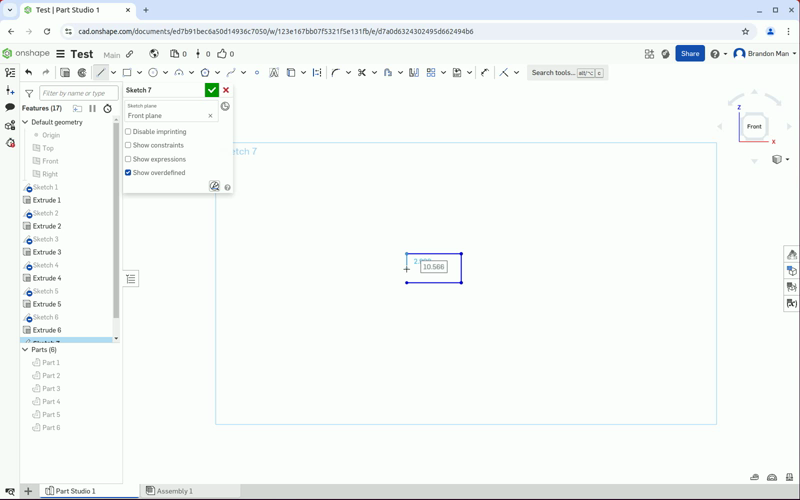
mouse_move(436, 268)
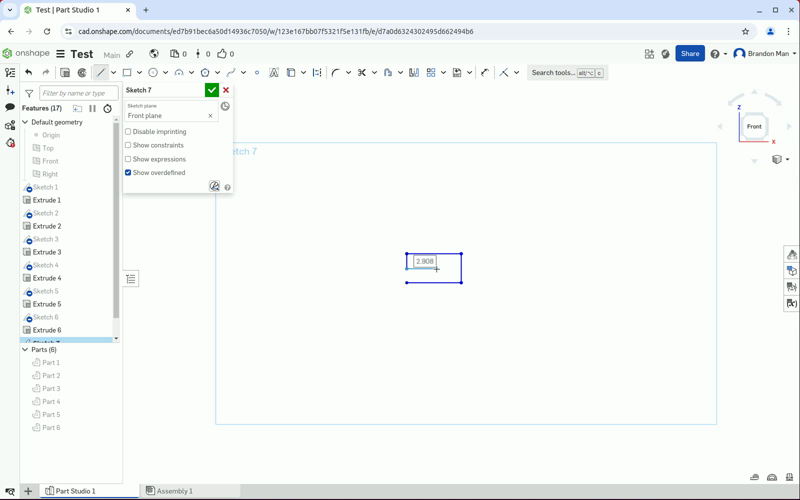
key_down(shift)
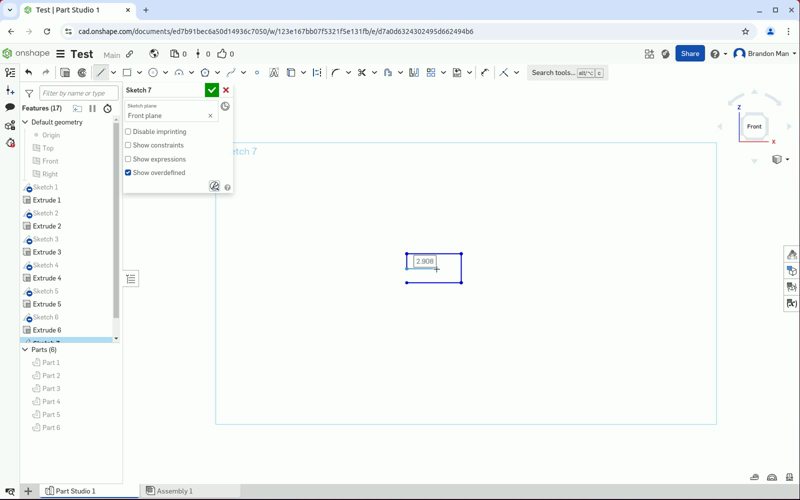
mouse_move(406, 282)
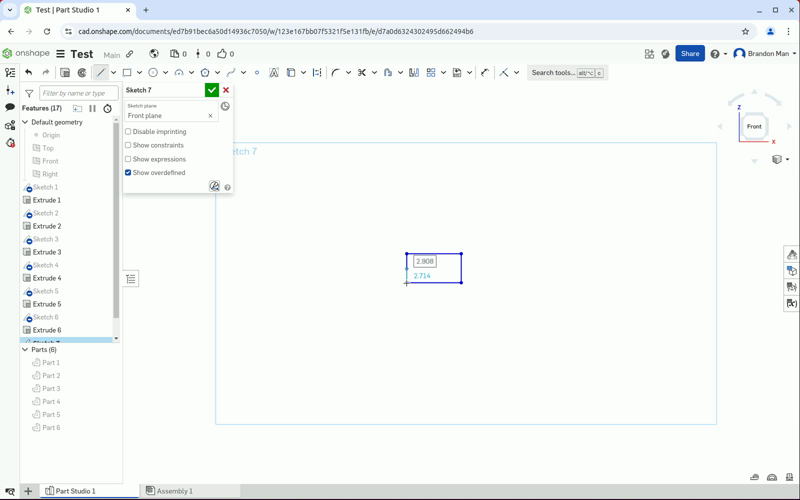
key_up(shift)
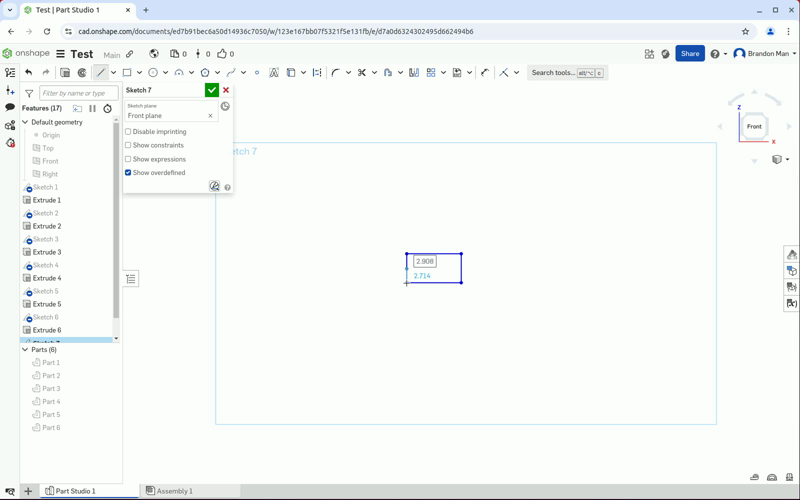
click(406, 282)
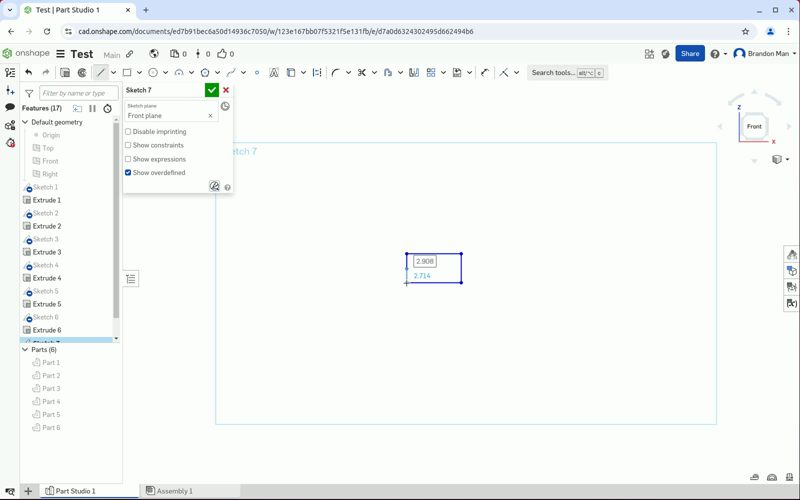
key(esc)
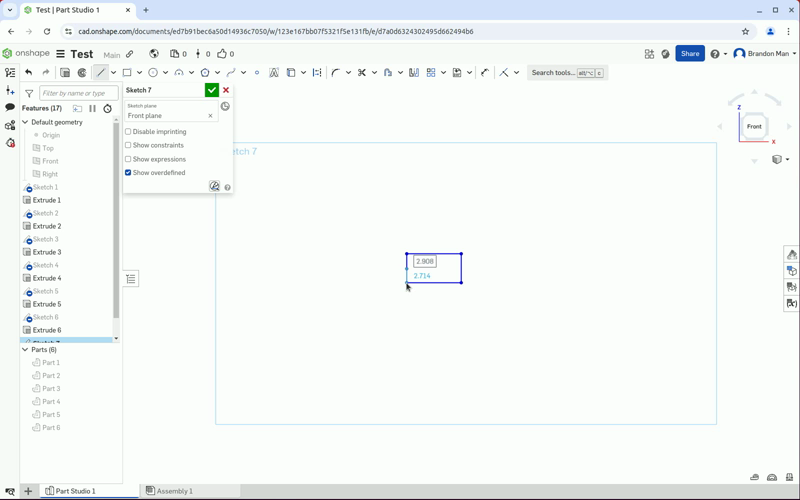
mouse_move(416, 256)
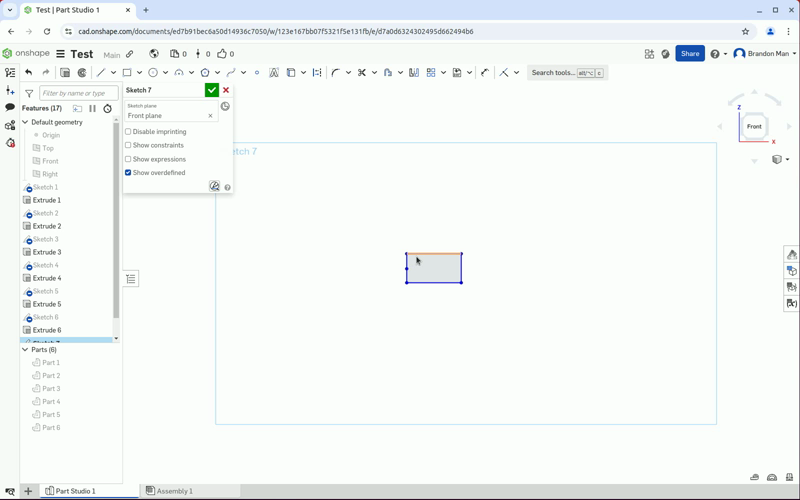
scroll(6)
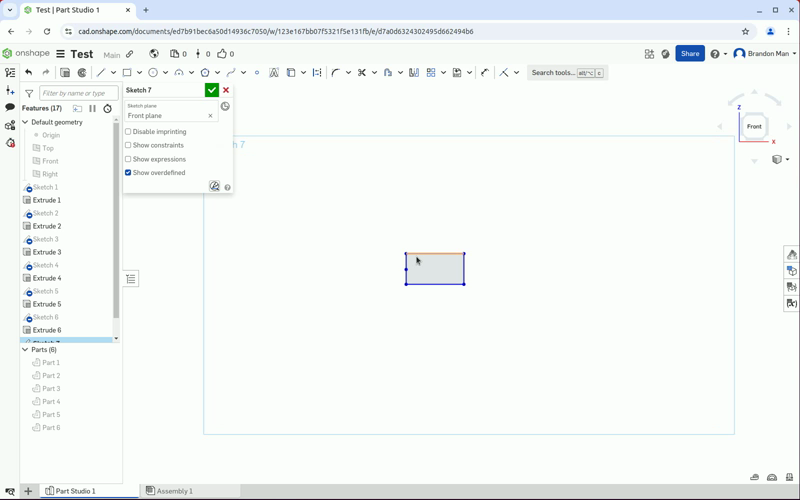
scroll(6)
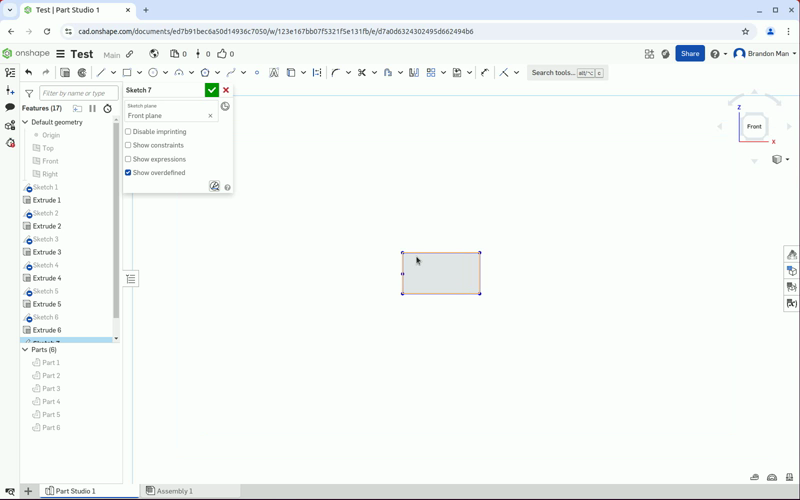
scroll(6)
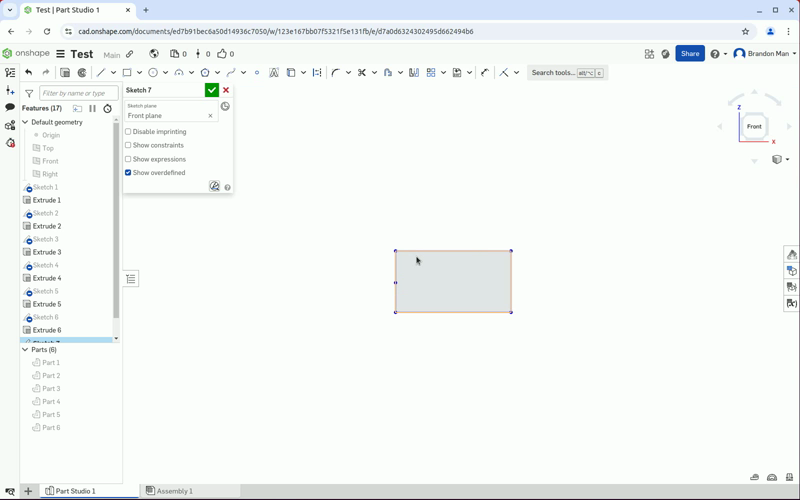
scroll(6)
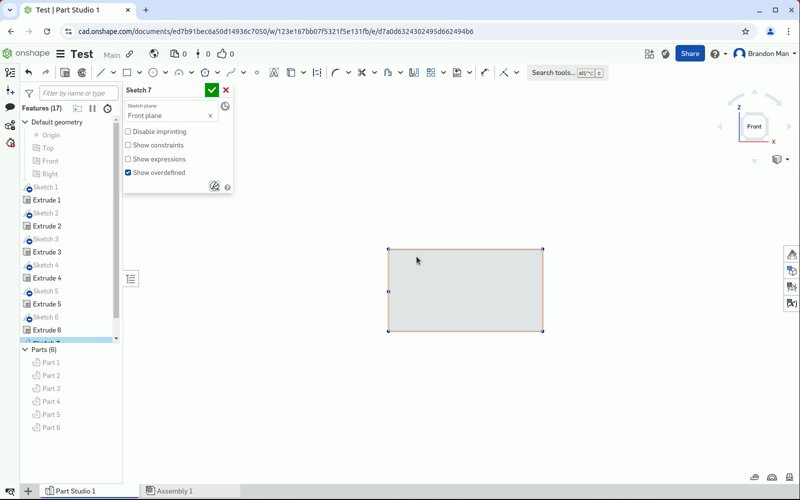
scroll(6)
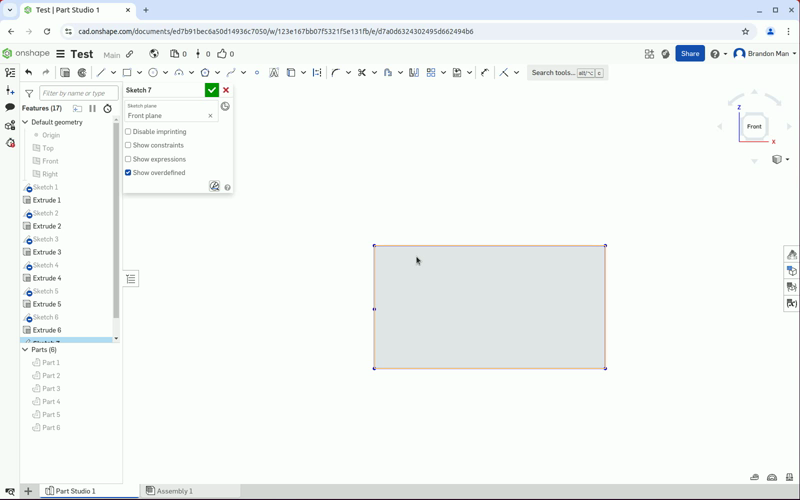
scroll(6)
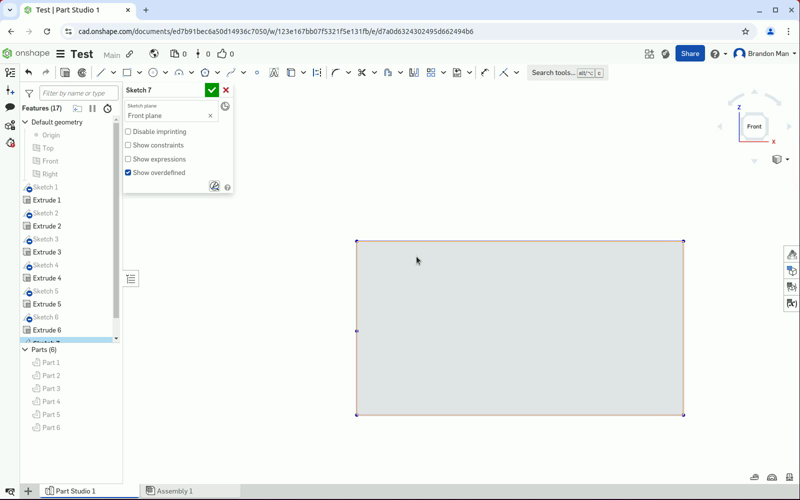
scroll(6)
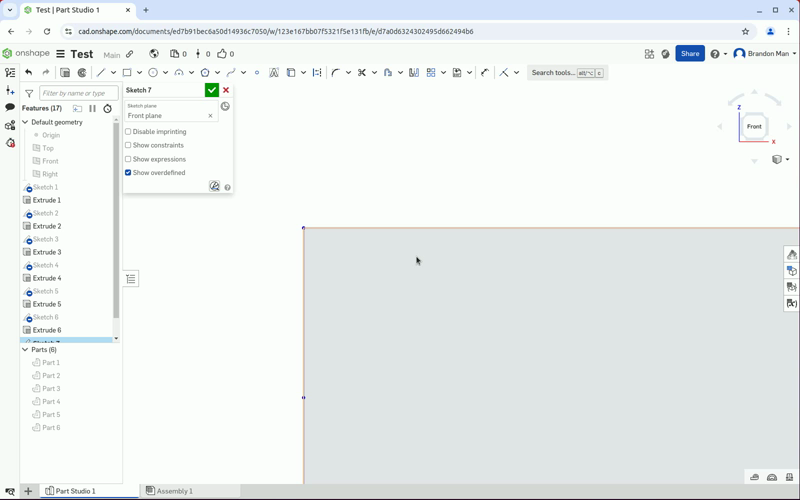
click(416, 256)
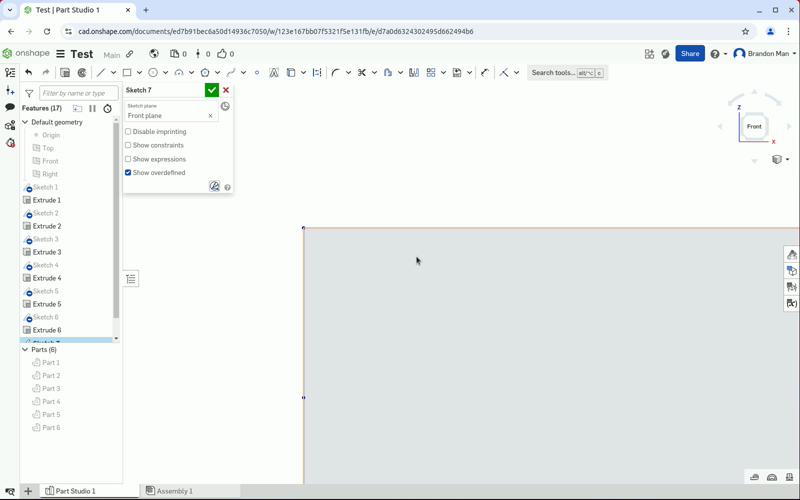
scroll(-6)
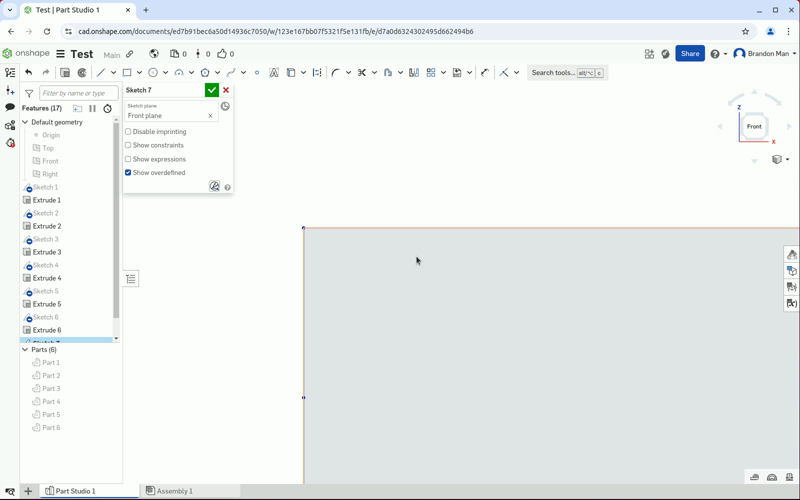
scroll(-6)
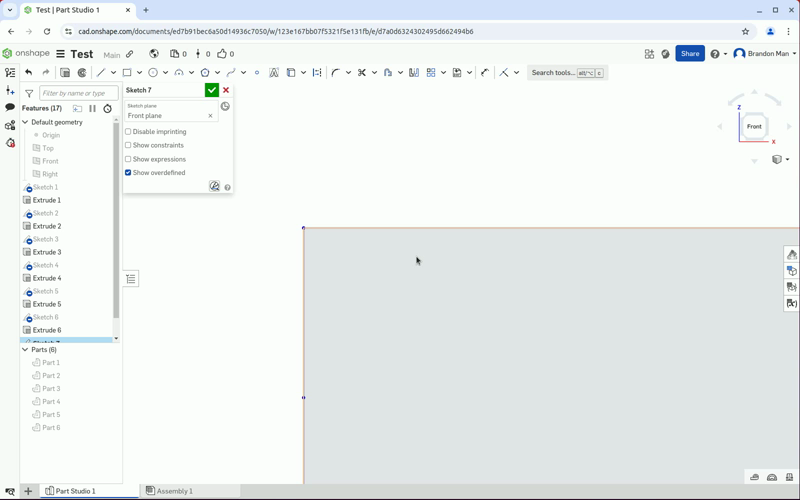
scroll(-6)
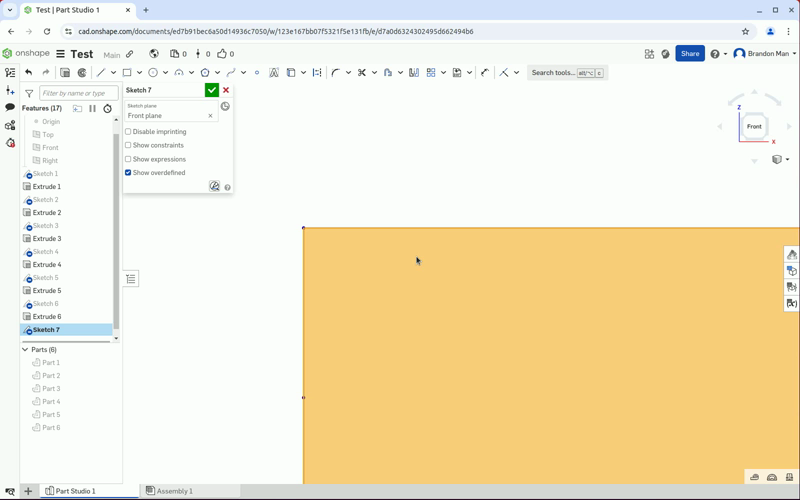
scroll(-6)
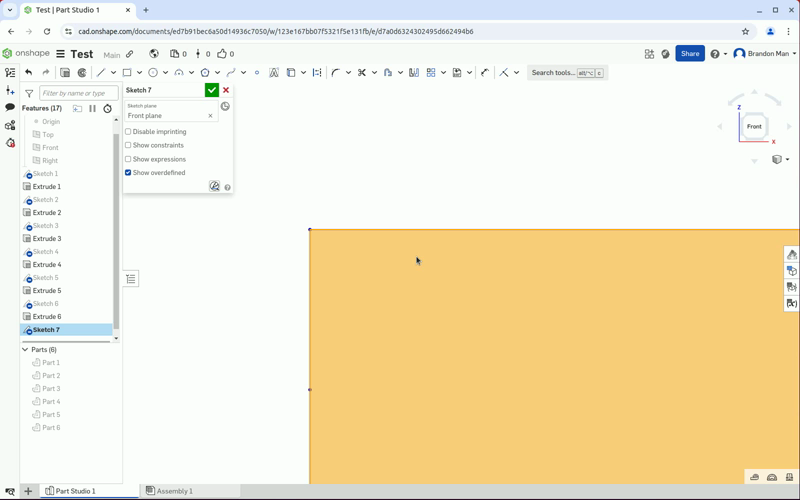
scroll(-6)
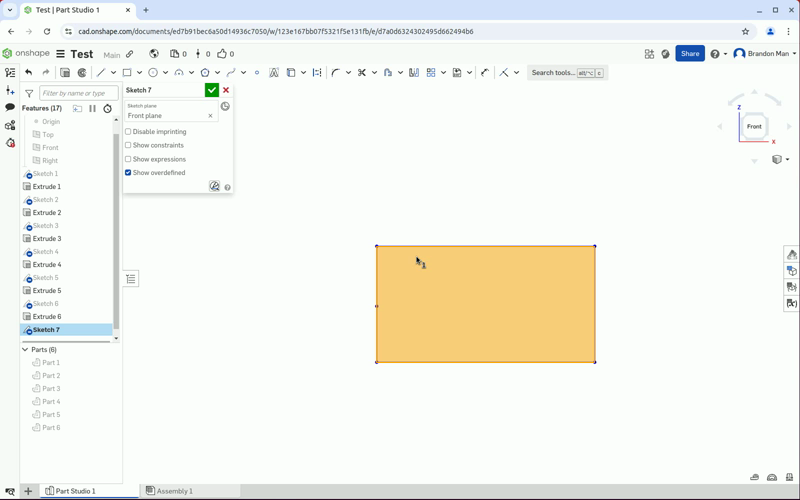
scroll(-6)
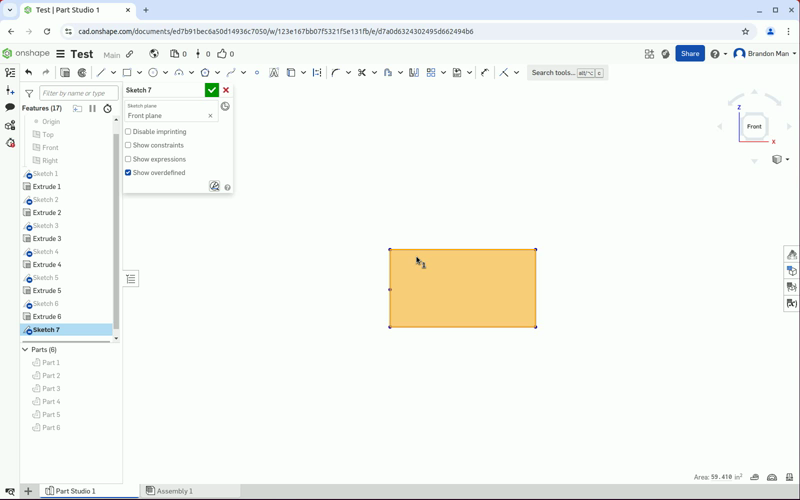
scroll(-6)
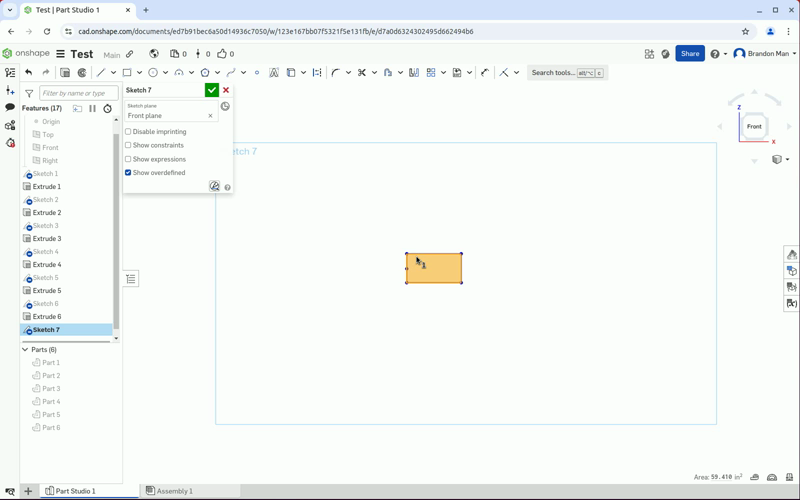
mouse_move(73, 352)
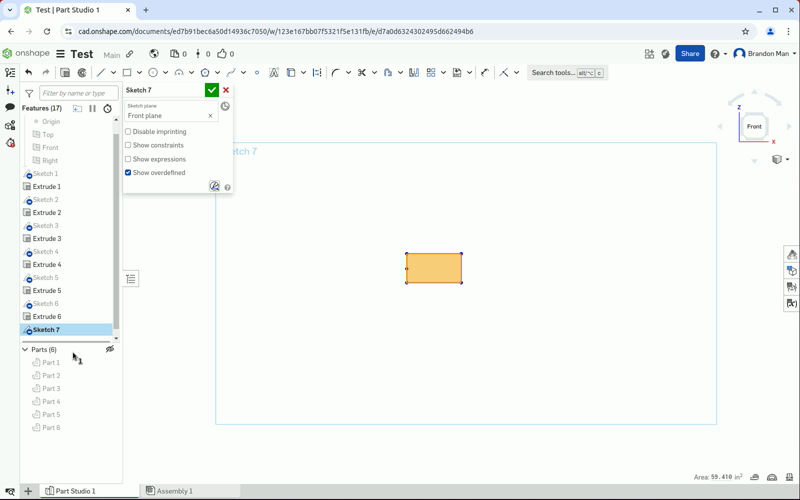
key(shift+y)
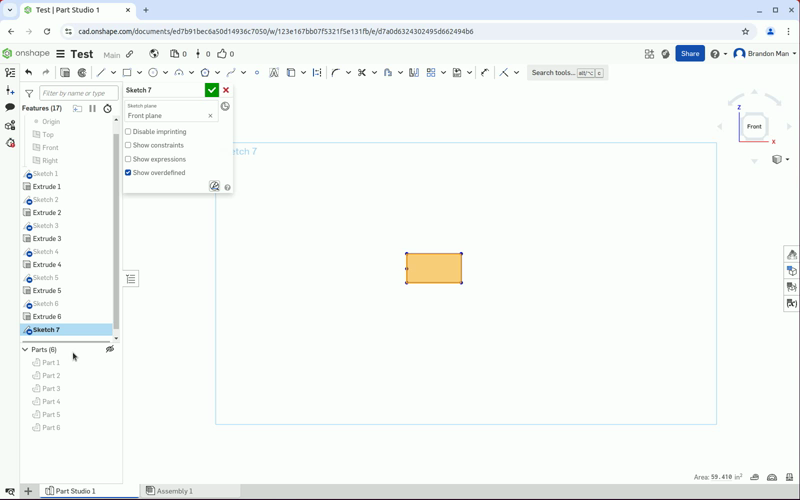
key(shift+e)
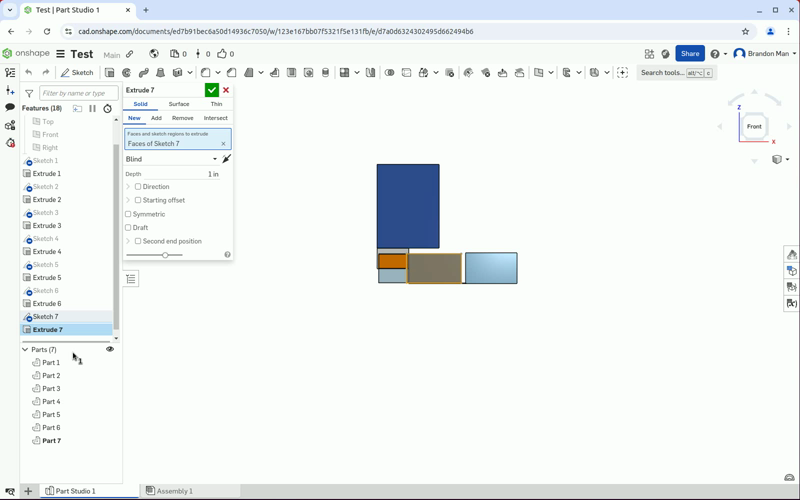
mouse_move(143, 106)
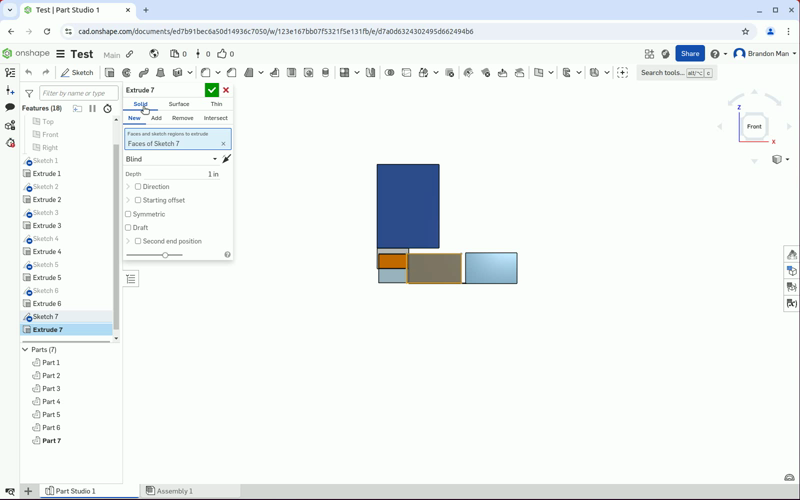
click(143, 106)
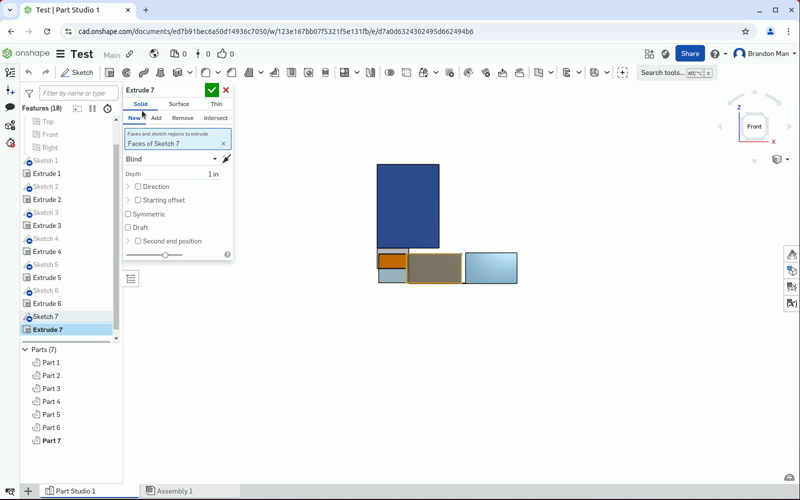
mouse_move(137, 120)
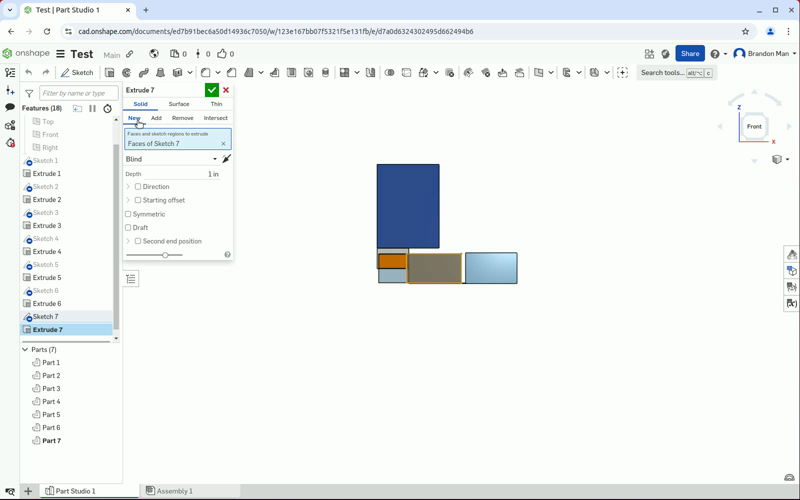
click(137, 120)
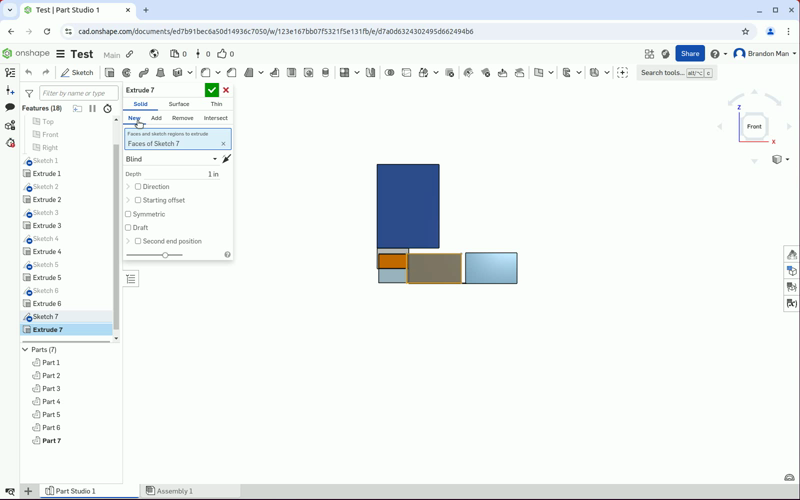
key(tab, 4)
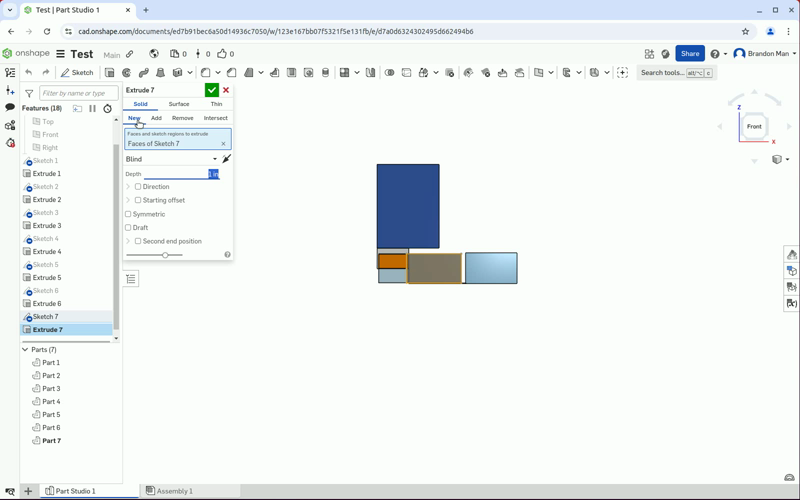
text(11.313)
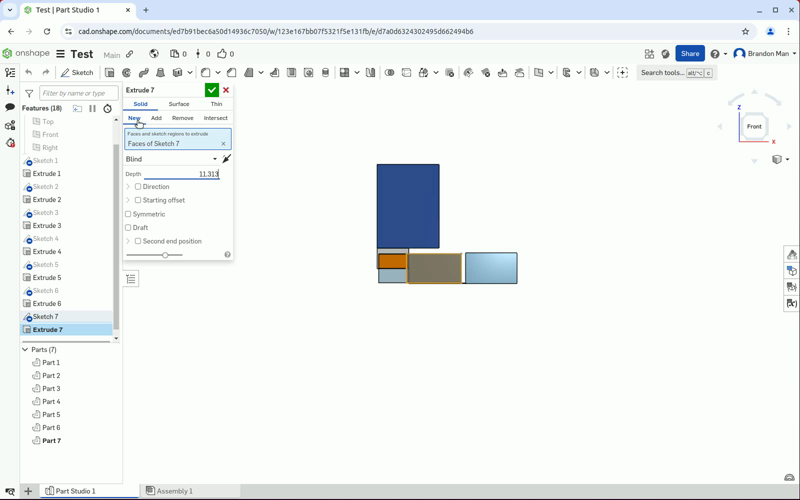
key(enter)
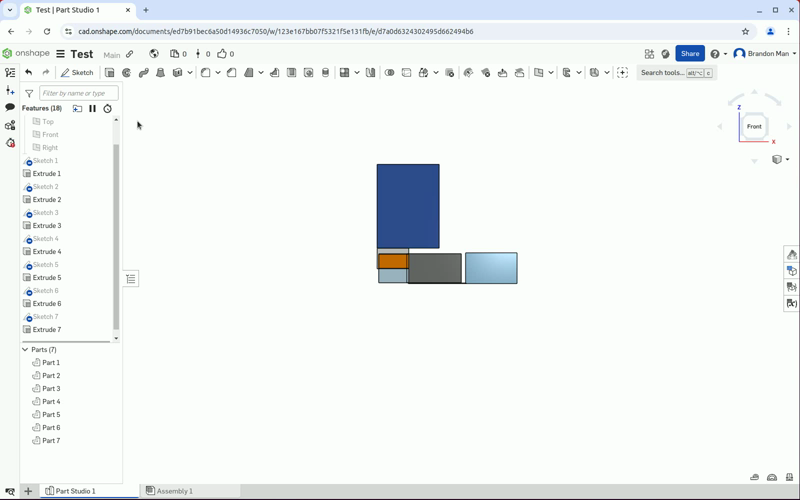
key(shift+h)
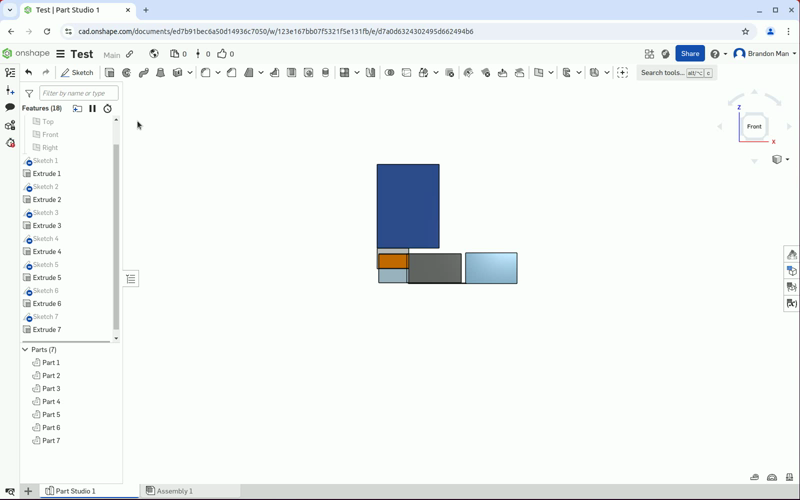
key(shift+h)
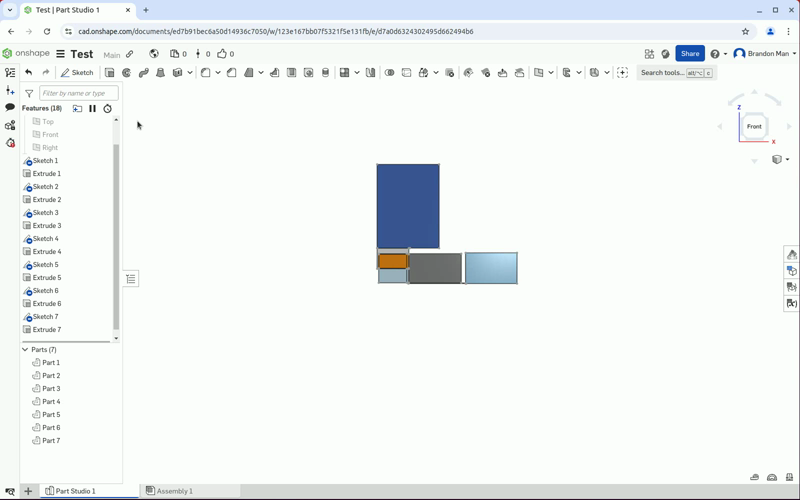
key(shift+7)
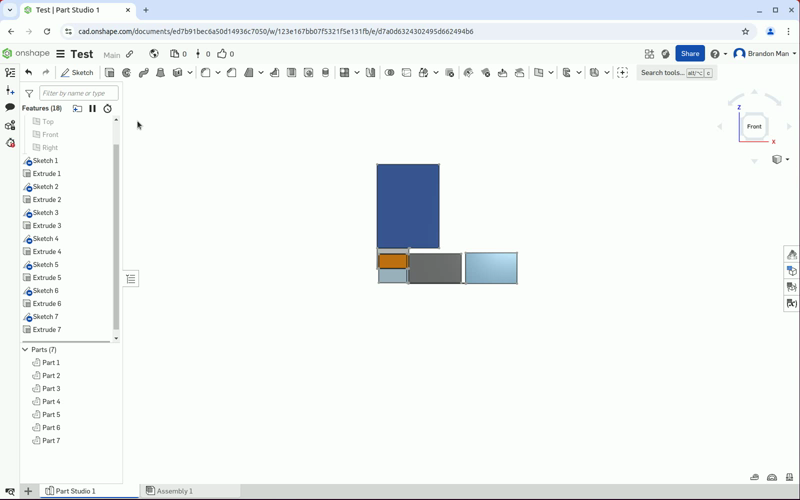
key(left, 2)
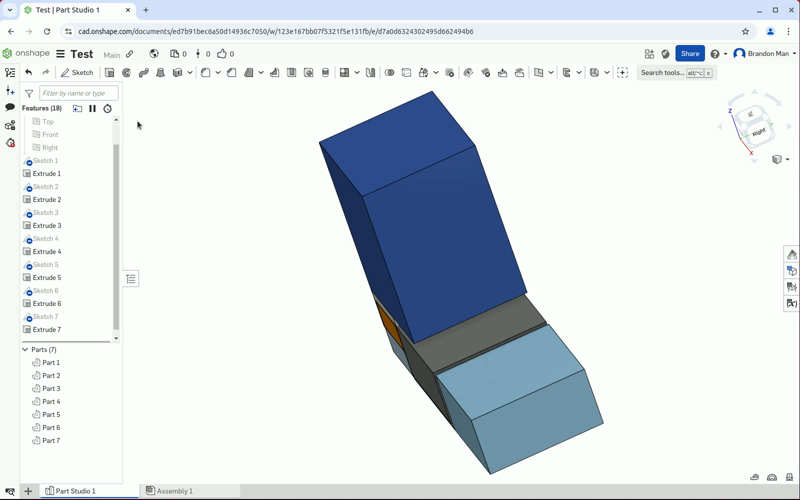
key(down, 2)
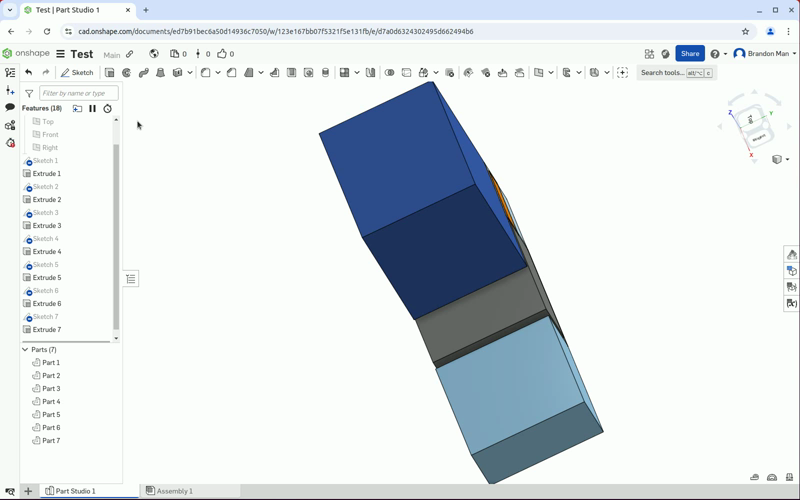
key(up, 2)
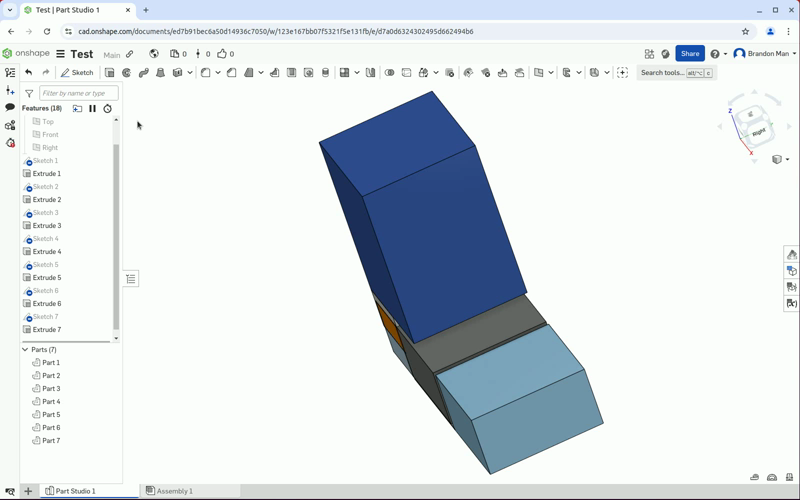
key(right, 2)
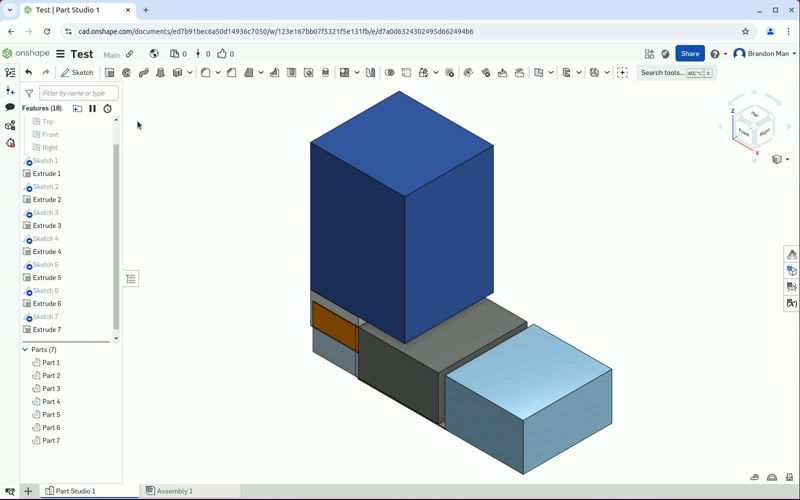
mouse_move(69, 163)
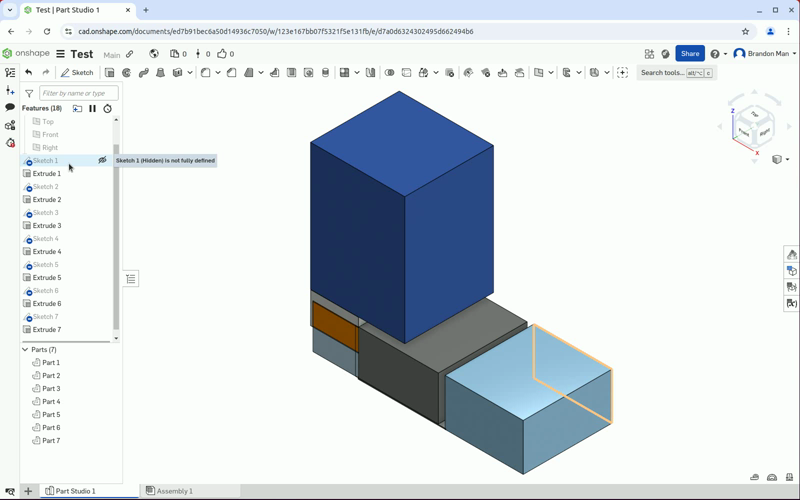
click(69, 163)